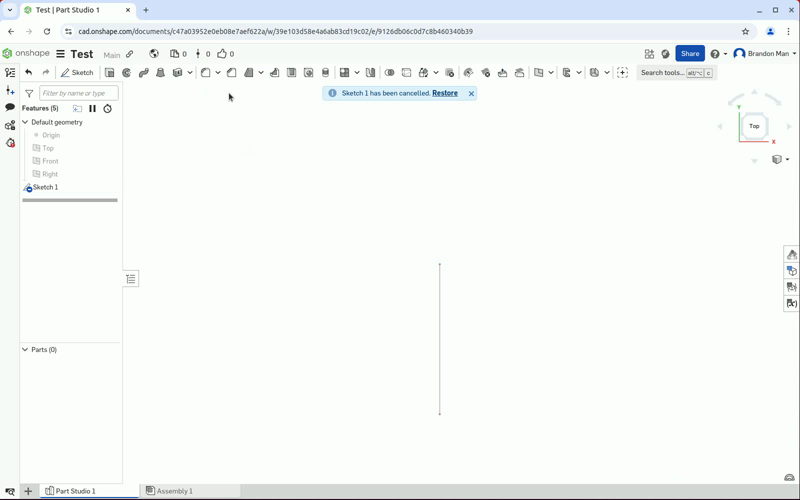
key(shift+h)
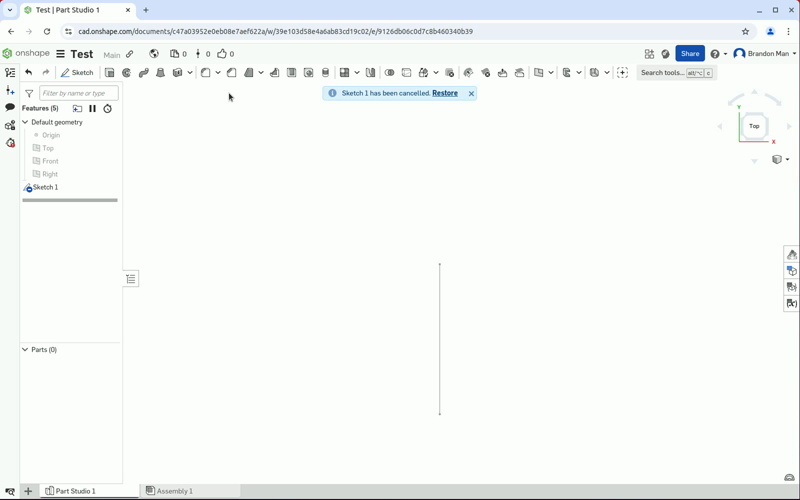
key(shift+s)
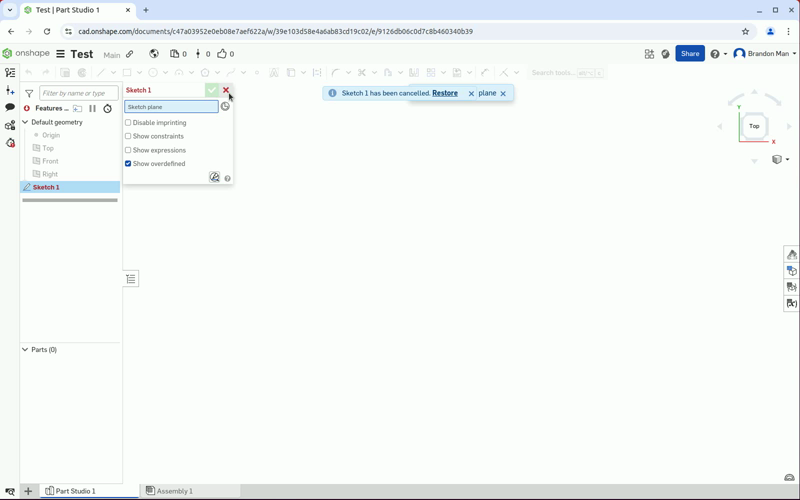
mouse_move(73, 150)
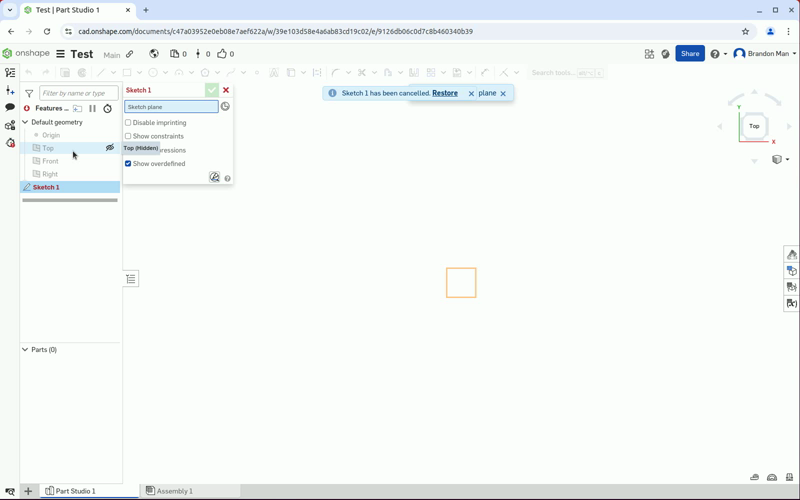
click(73, 150)
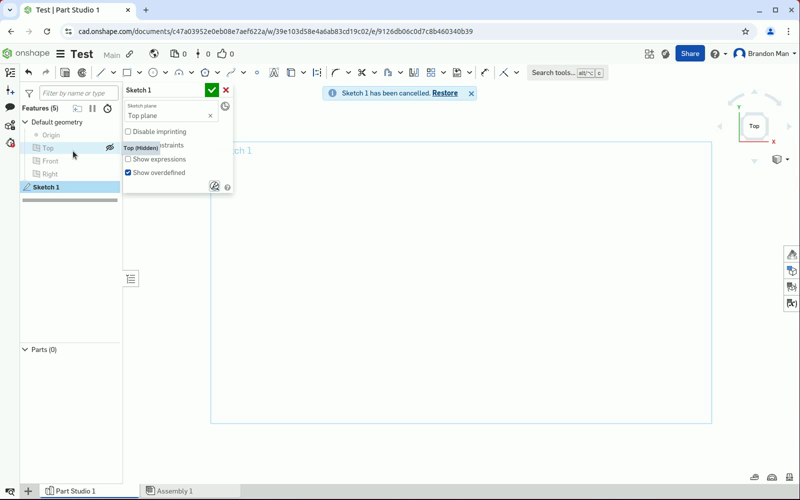
mouse_move(73, 352)
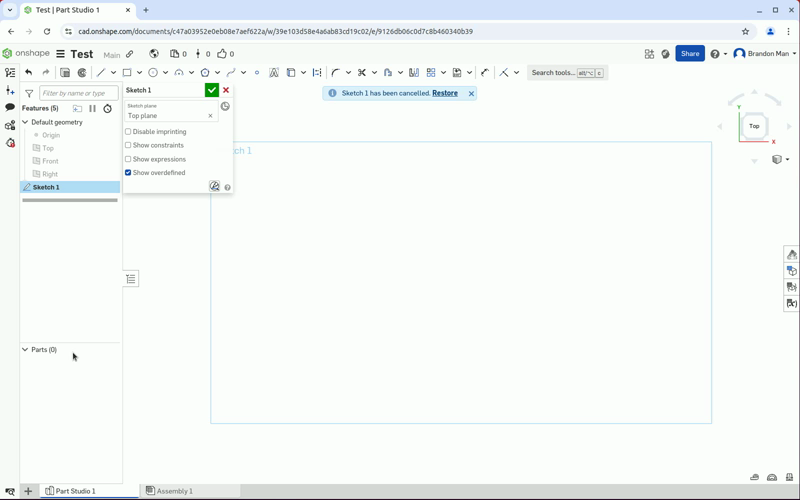
key(y)
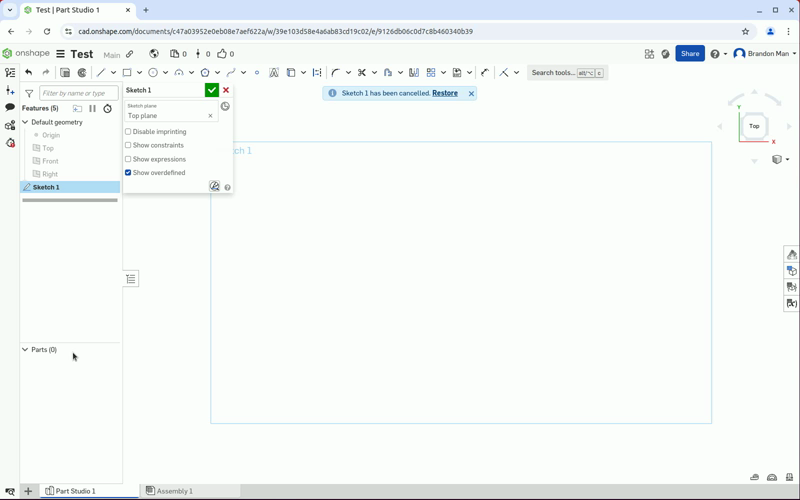
key(l)
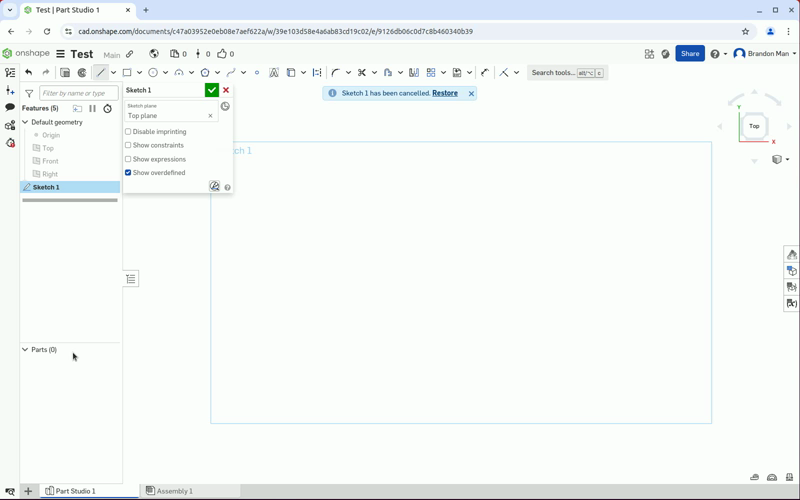
key_down(shift)
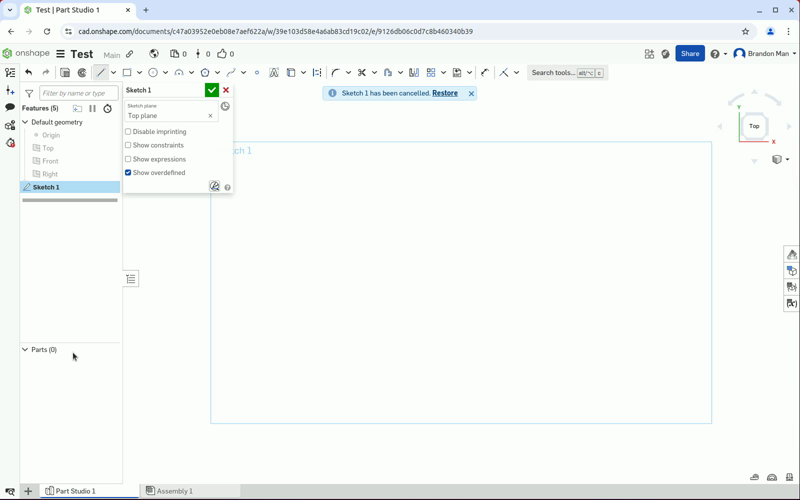
mouse_move(514, 284)
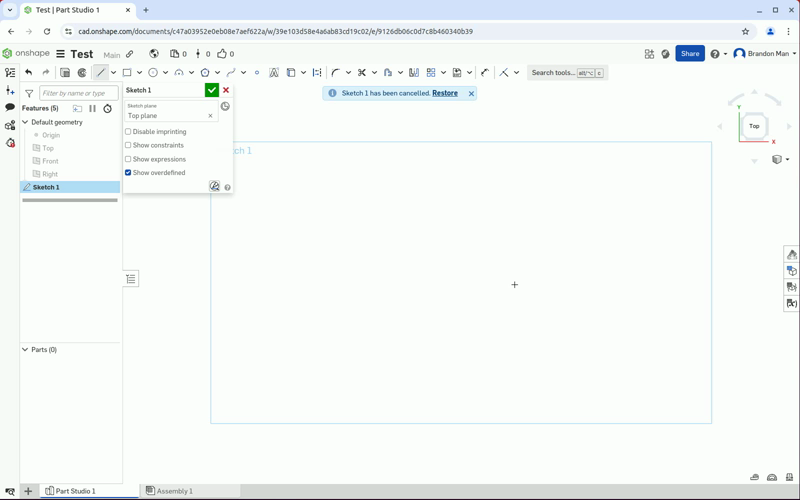
click(514, 284)
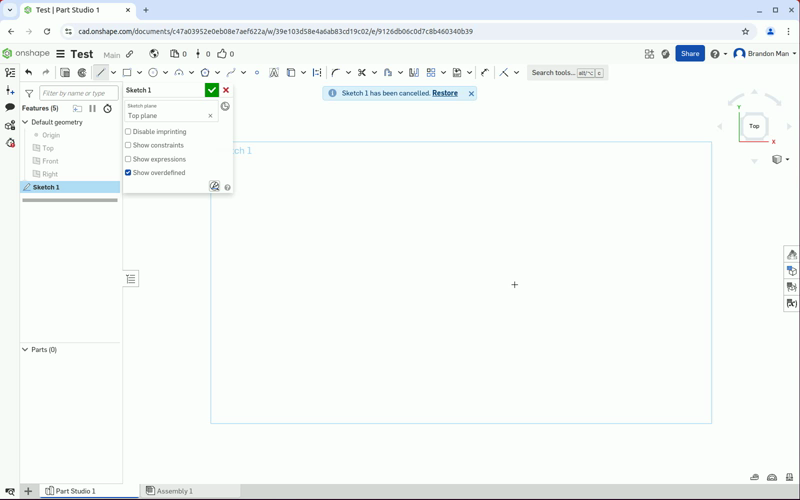
key_up(shift)
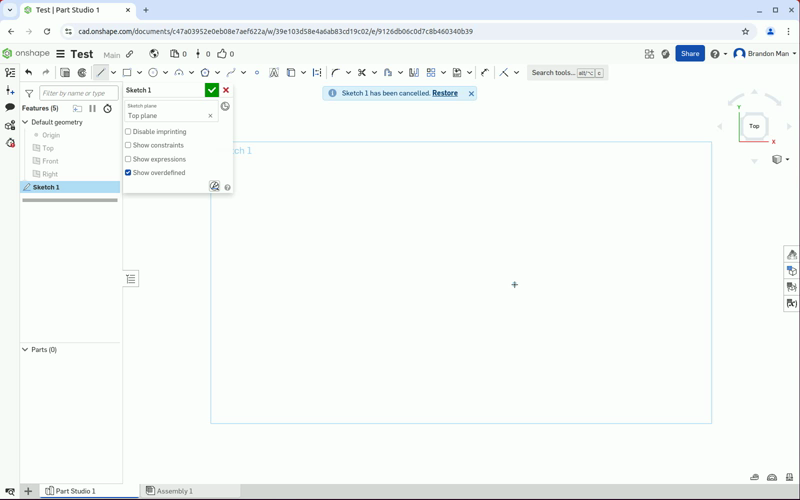
key_down(shift)
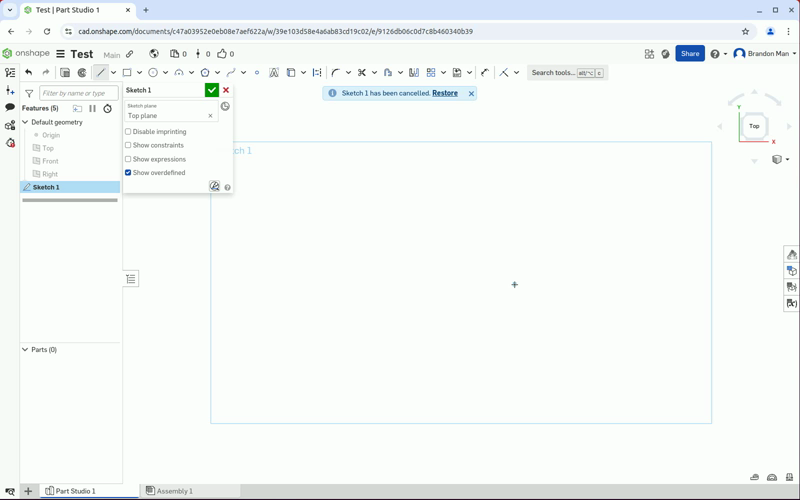
mouse_move(544, 284)
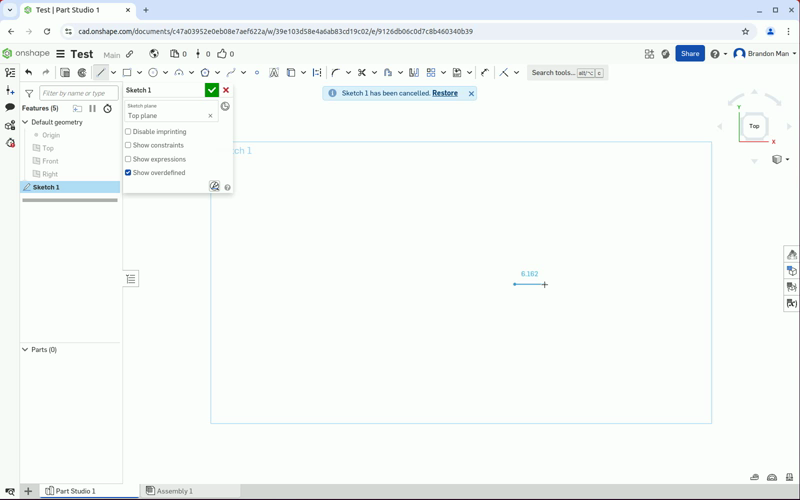
mouse_move(573, 284)
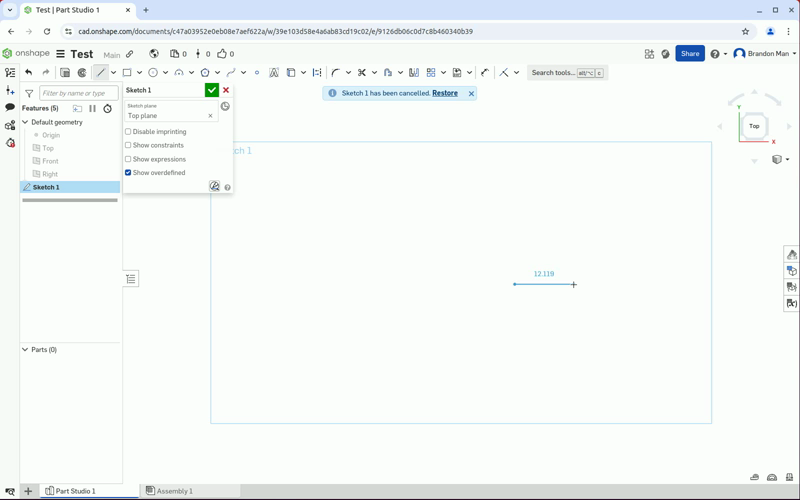
click(573, 284)
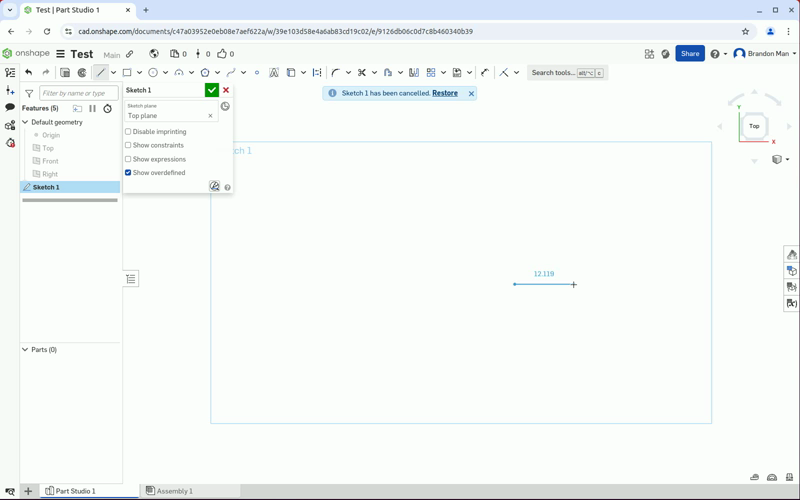
key_up(shift)
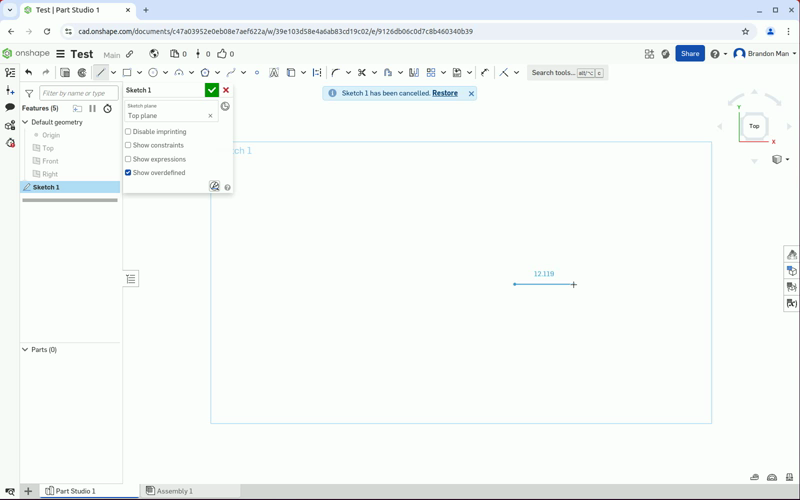
key_down(shift)
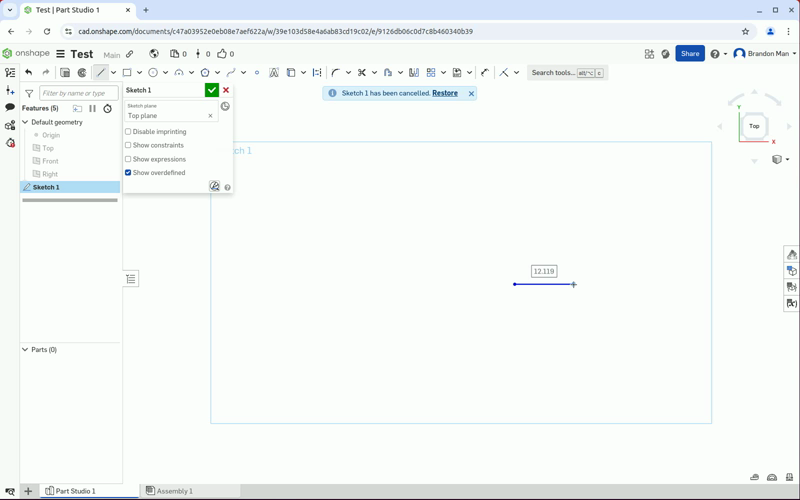
mouse_move(589, 284)
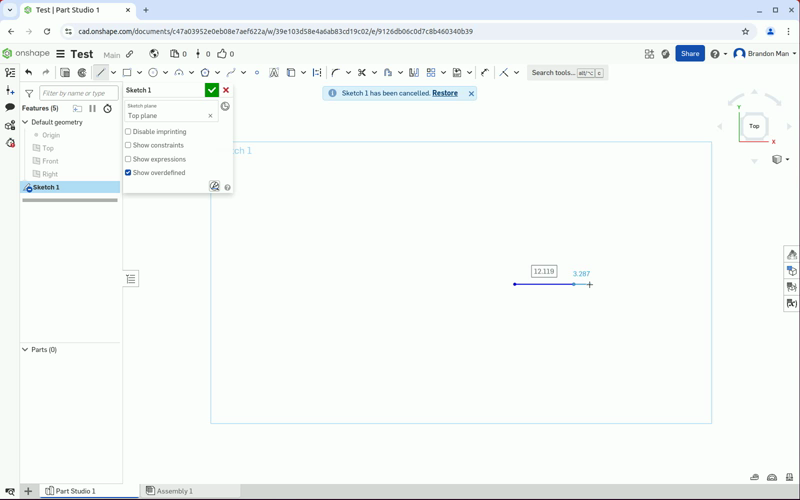
mouse_move(573, 254)
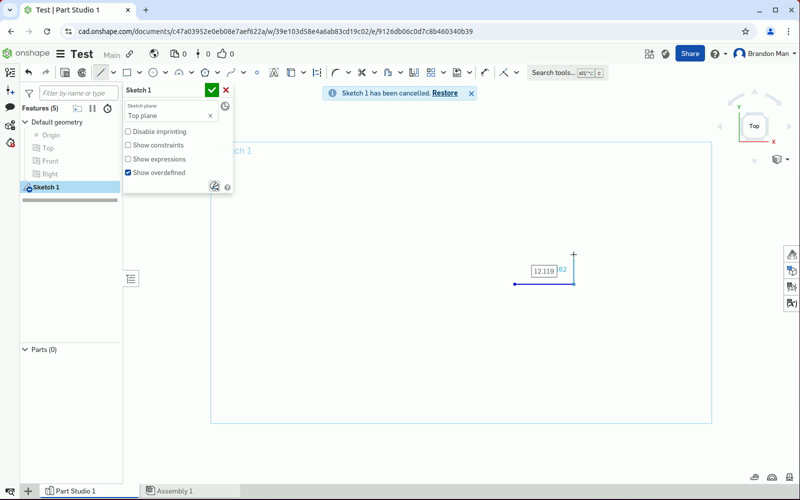
click(573, 254)
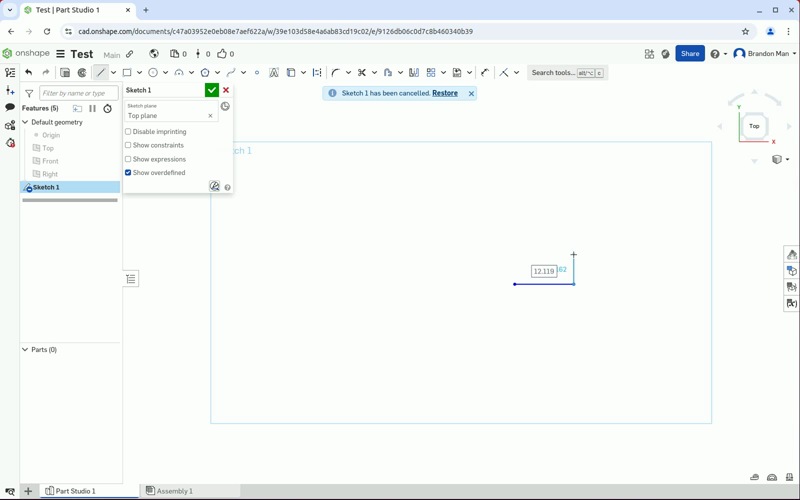
key_up(shift)
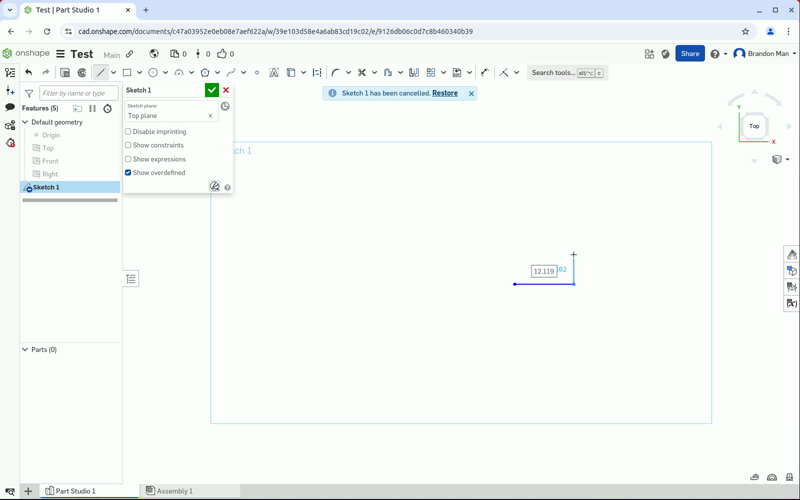
key_down(shift)
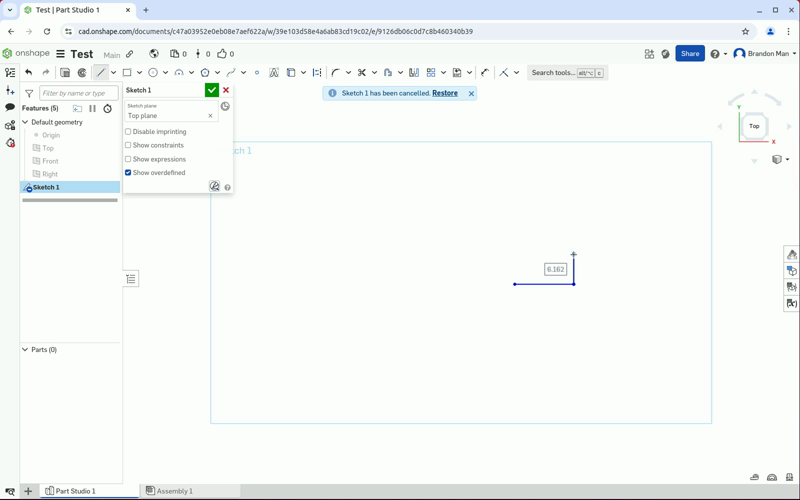
mouse_move(589, 254)
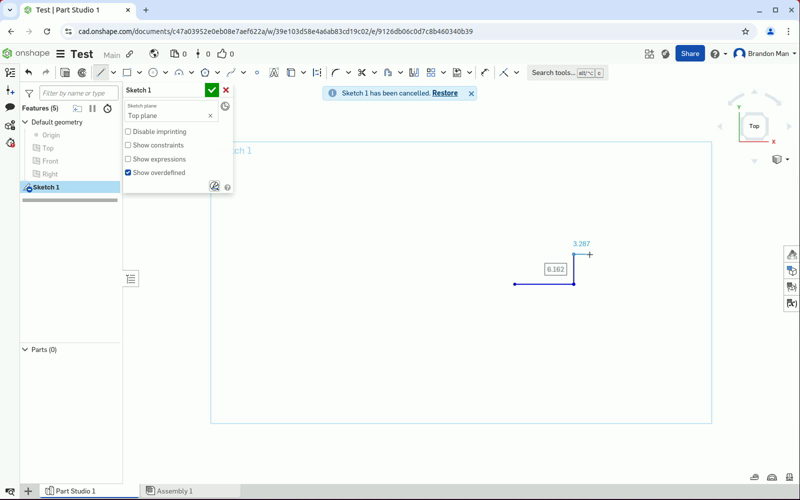
mouse_move(514, 254)
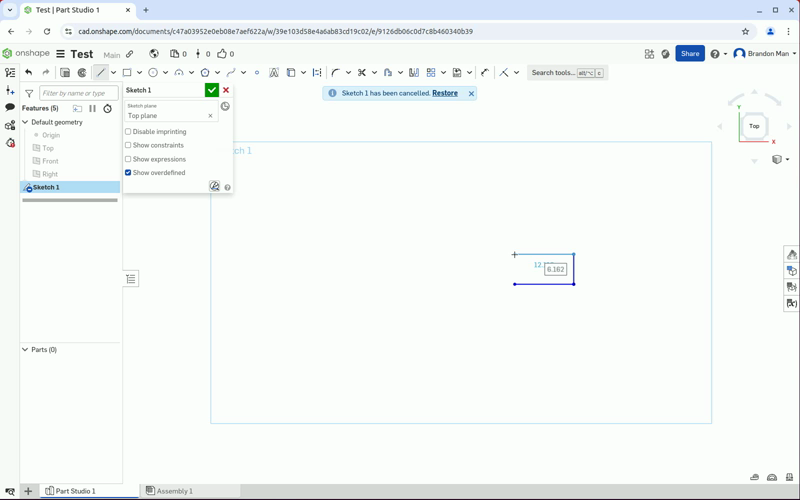
click(514, 254)
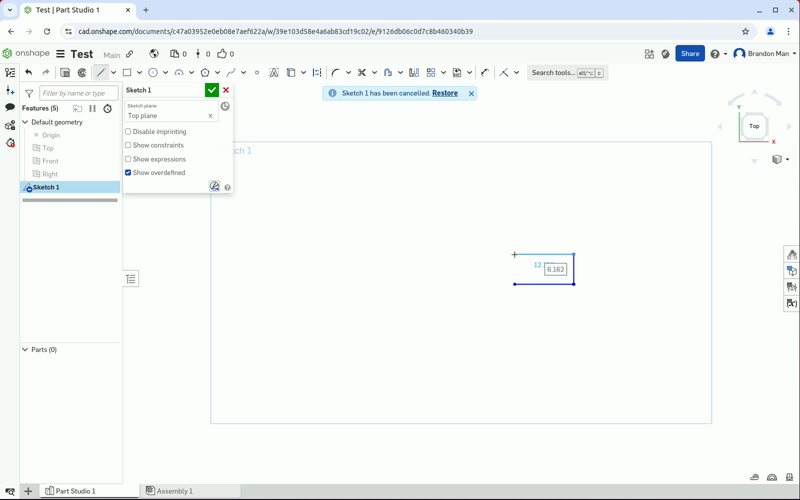
key_up(shift)
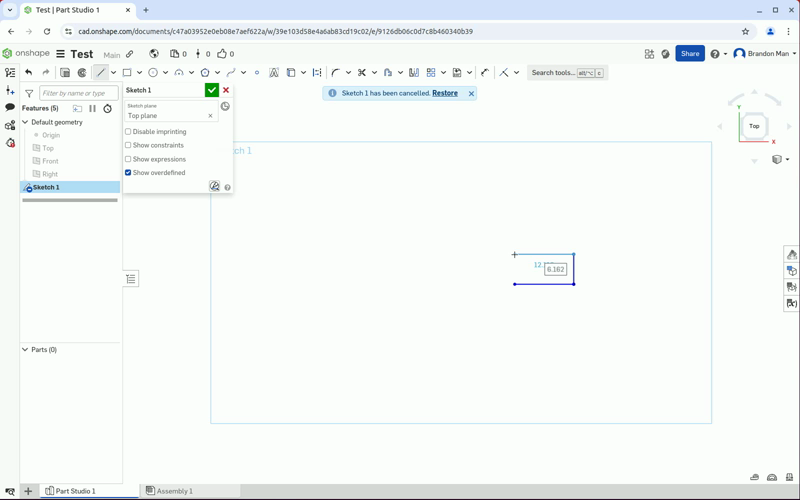
mouse_move(544, 254)
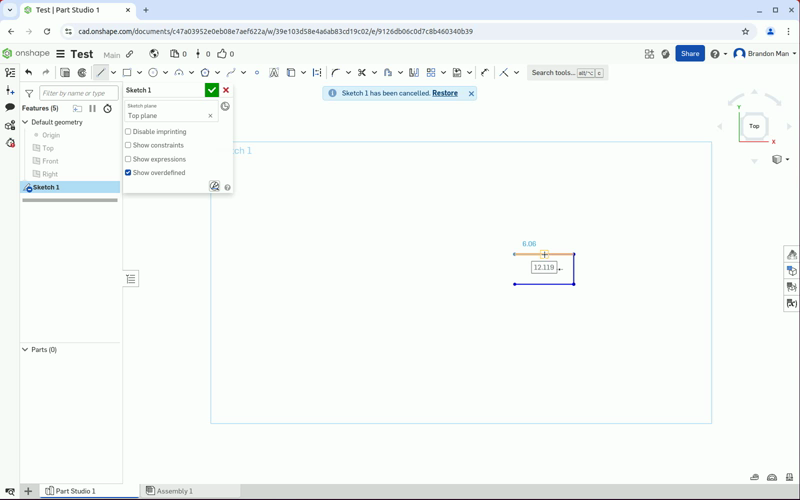
key_down(shift)
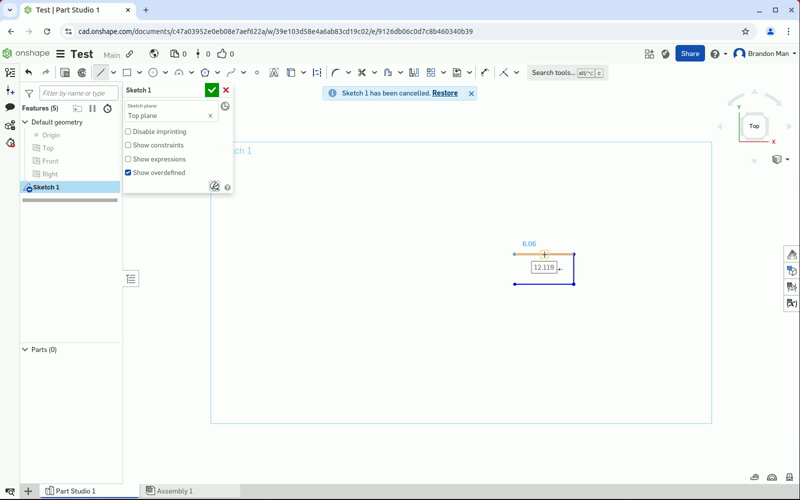
mouse_move(514, 284)
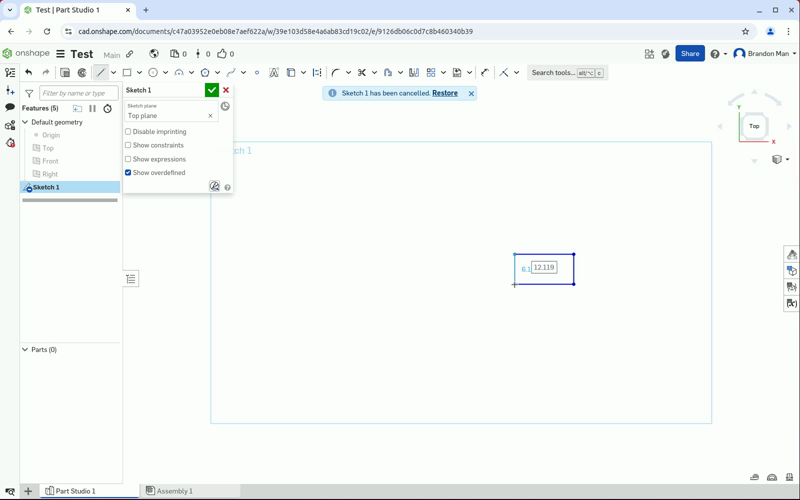
key_up(shift)
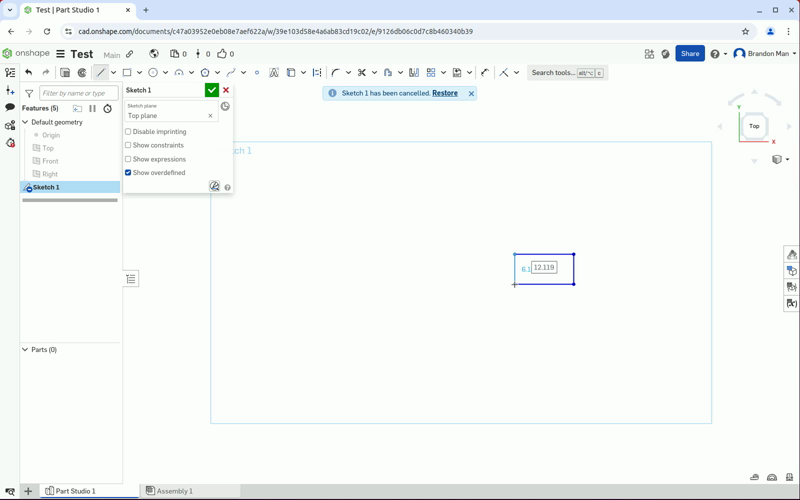
click(514, 284)
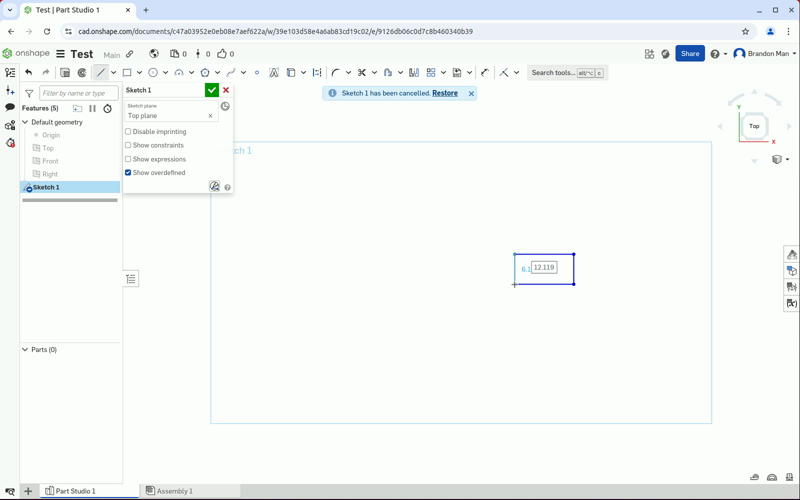
key(esc)
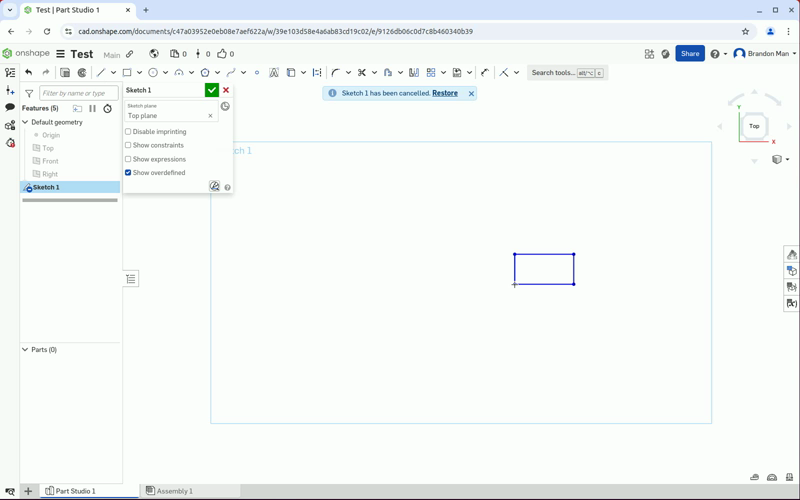
mouse_move(552, 278)
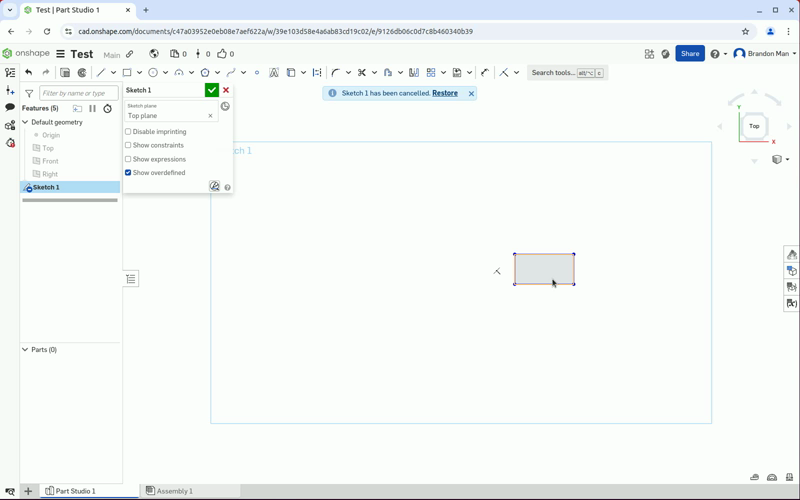
scroll(6)
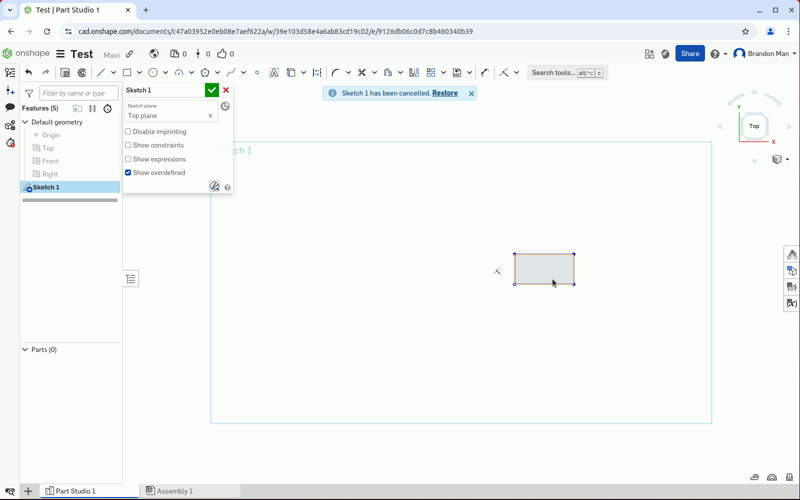
scroll(6)
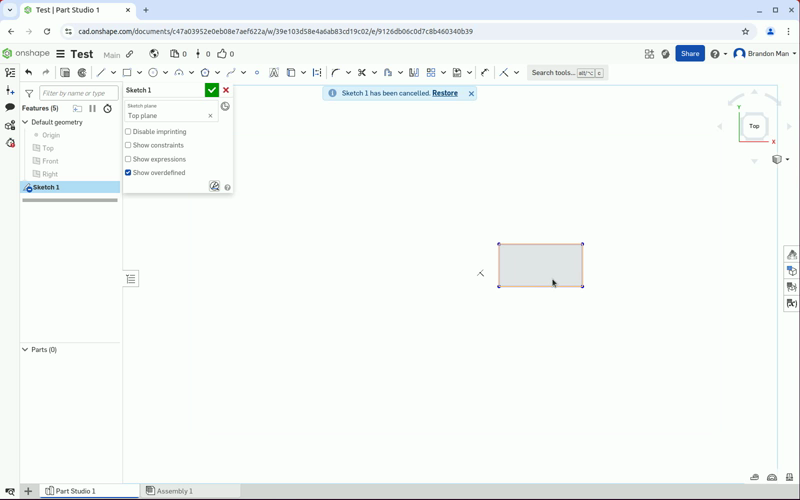
scroll(6)
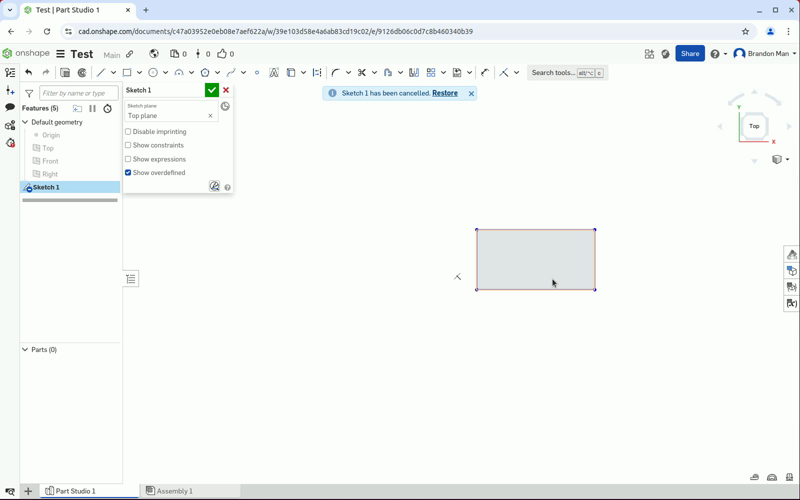
scroll(6)
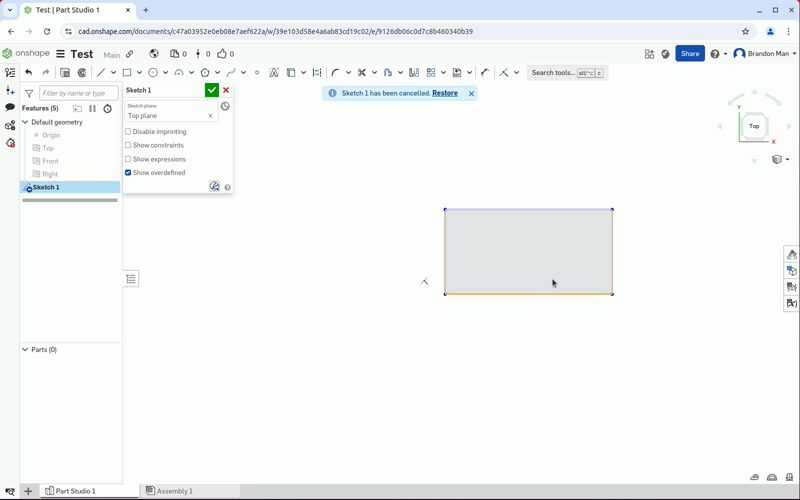
scroll(6)
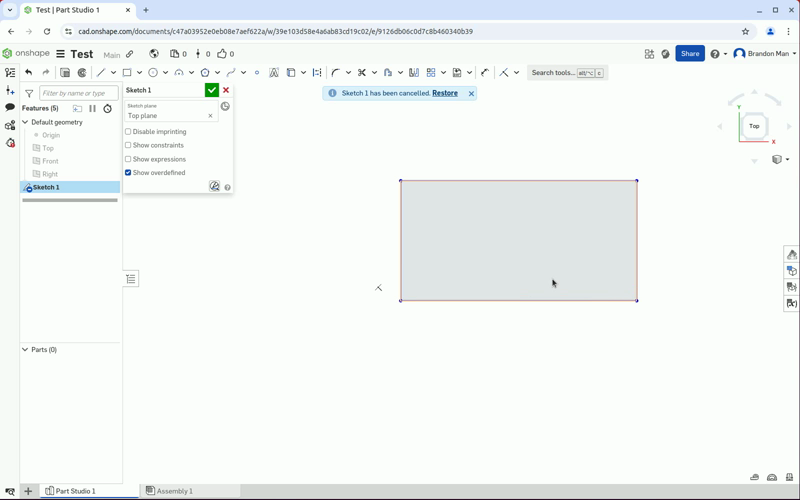
scroll(6)
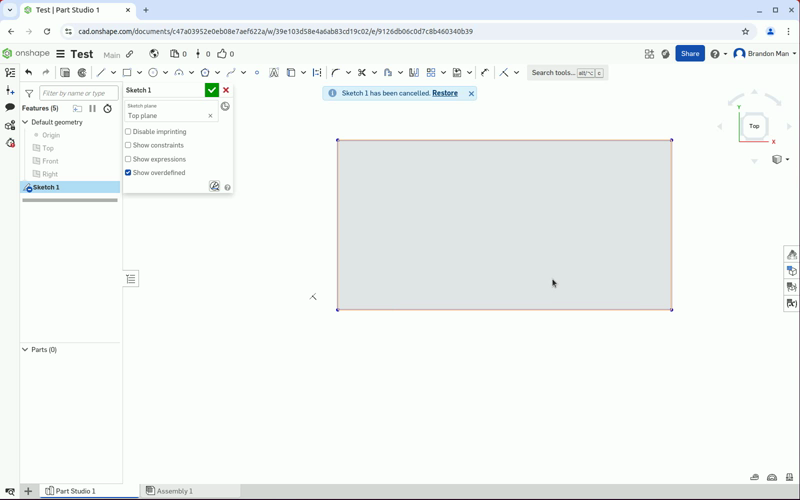
scroll(6)
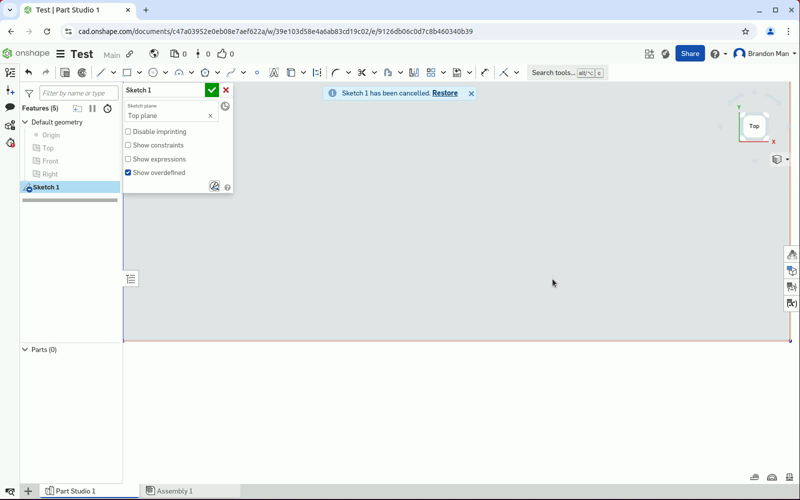
click(552, 278)
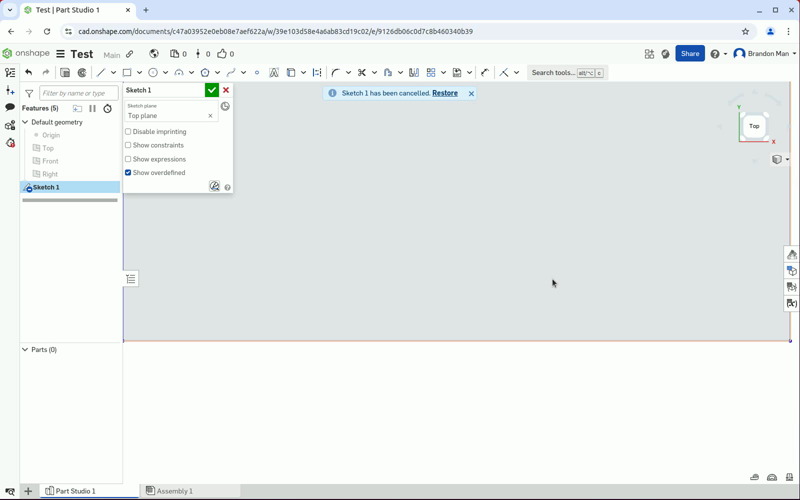
scroll(-6)
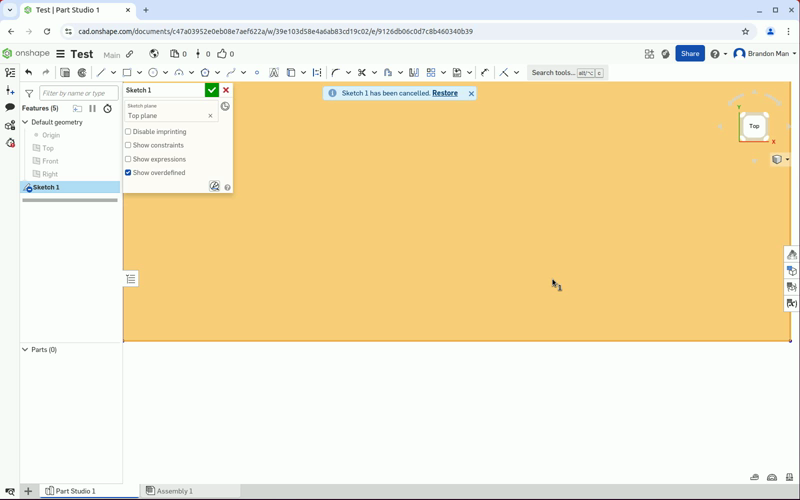
scroll(-6)
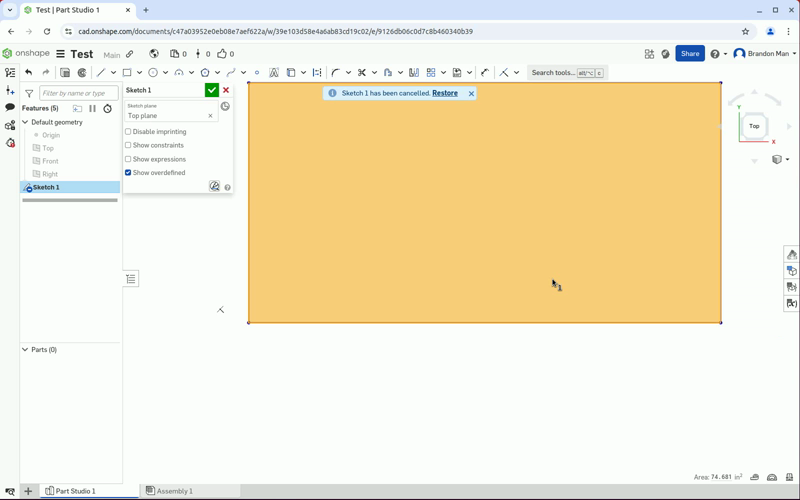
scroll(-6)
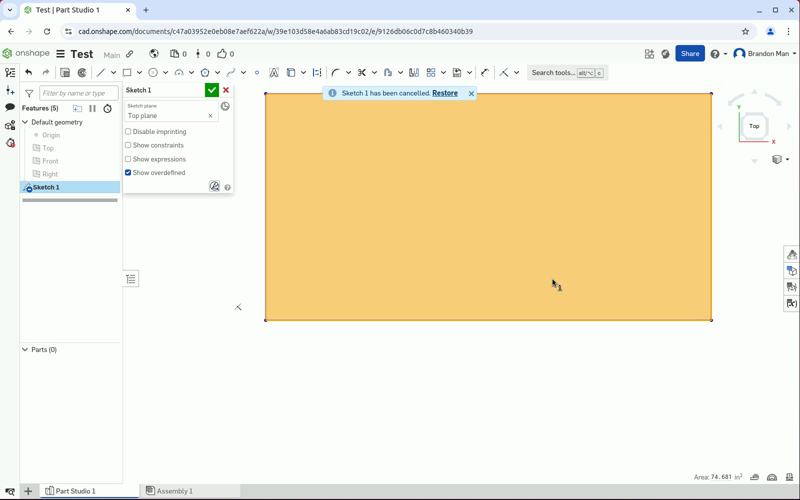
scroll(-6)
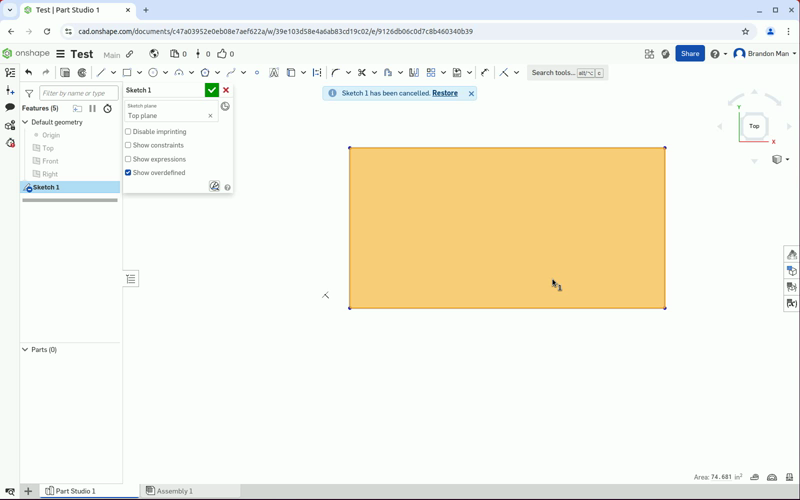
scroll(-6)
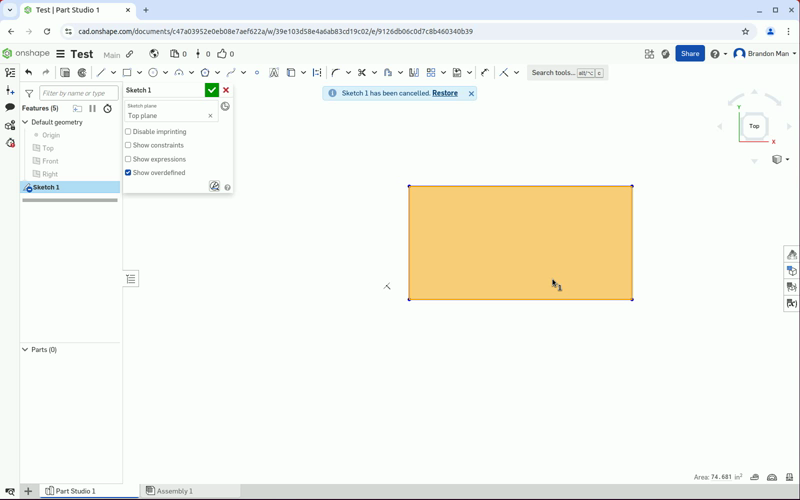
scroll(-6)
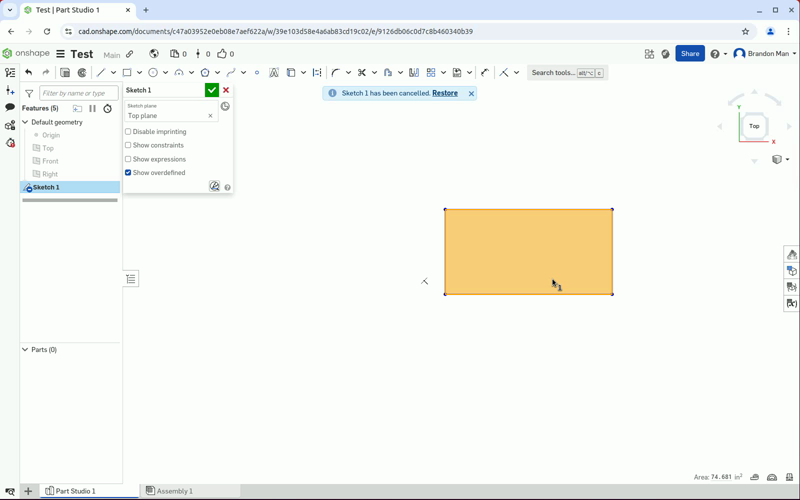
scroll(-6)
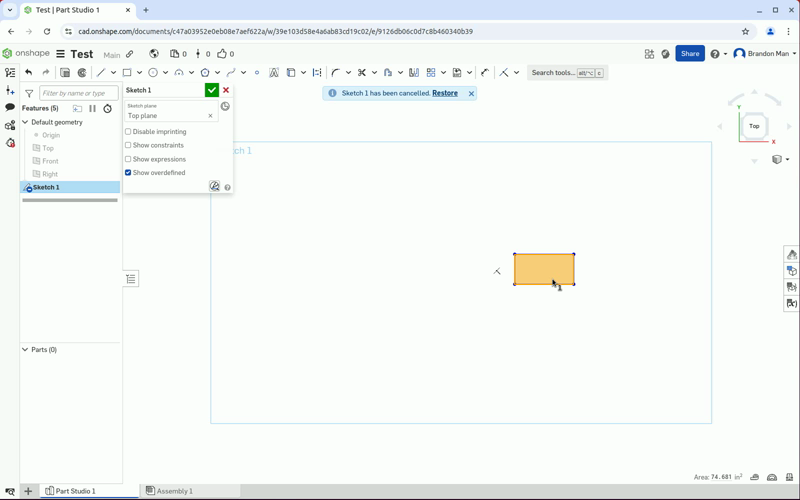
mouse_move(73, 352)
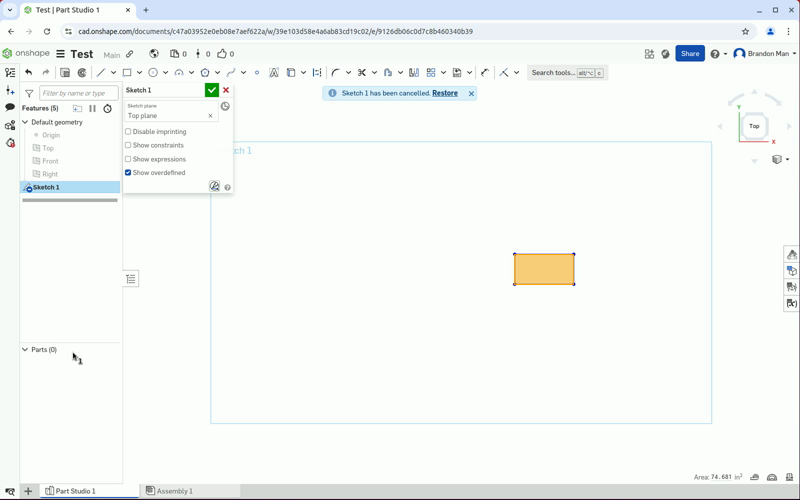
key(shift+y)
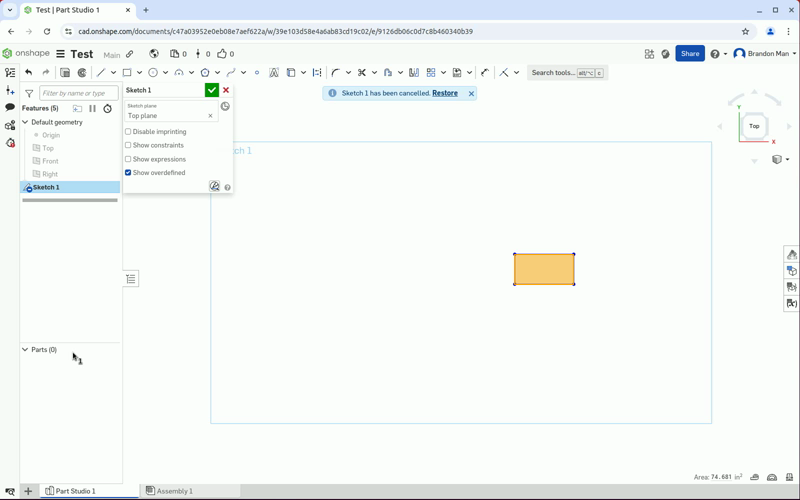
key(shift+e)
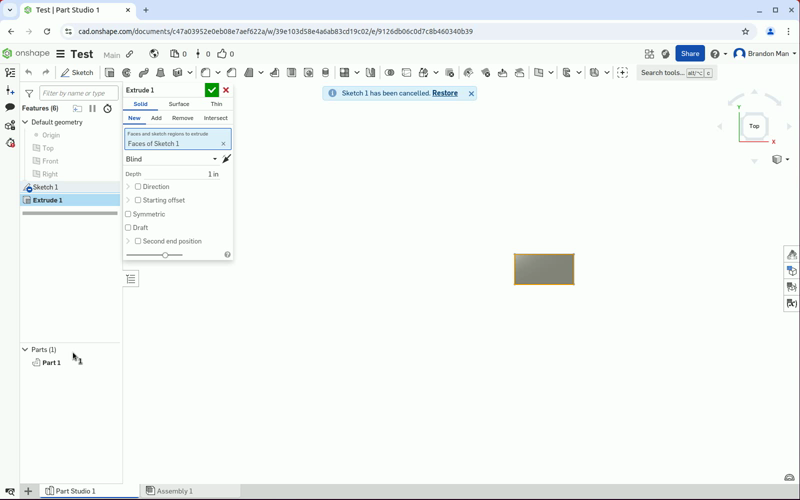
mouse_move(143, 106)
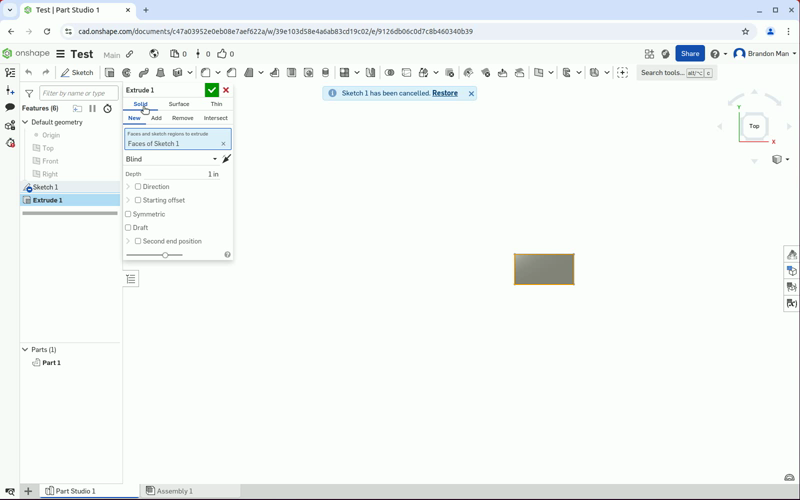
click(143, 106)
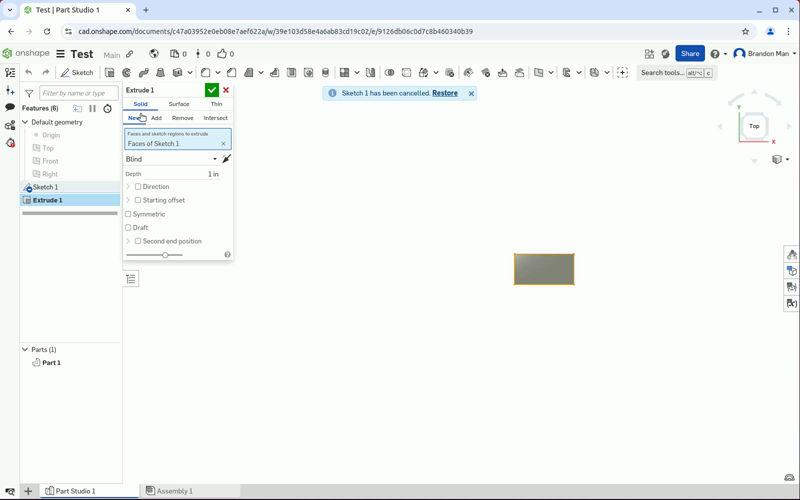
mouse_move(137, 120)
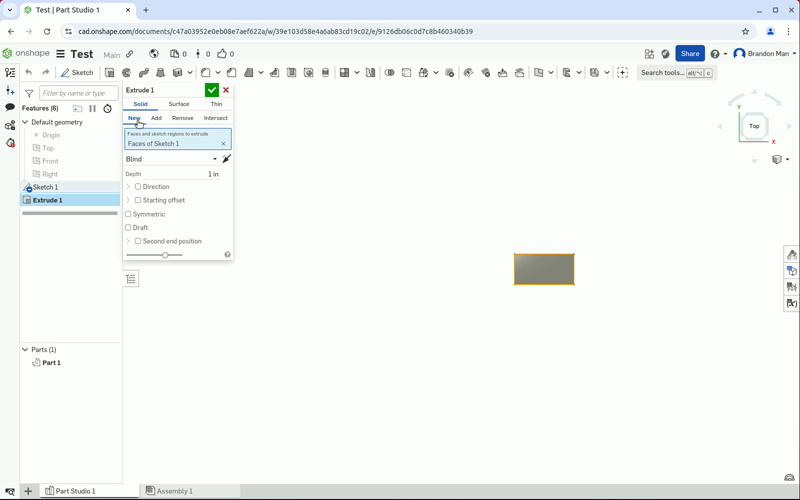
click(137, 120)
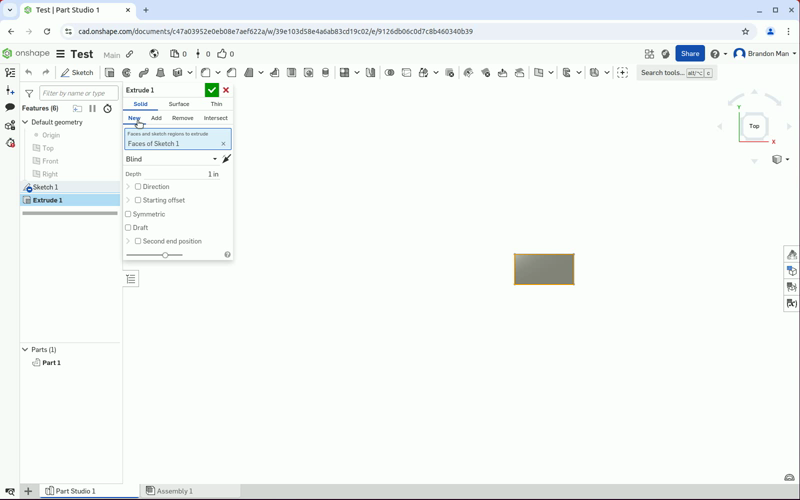
key(tab, 4)
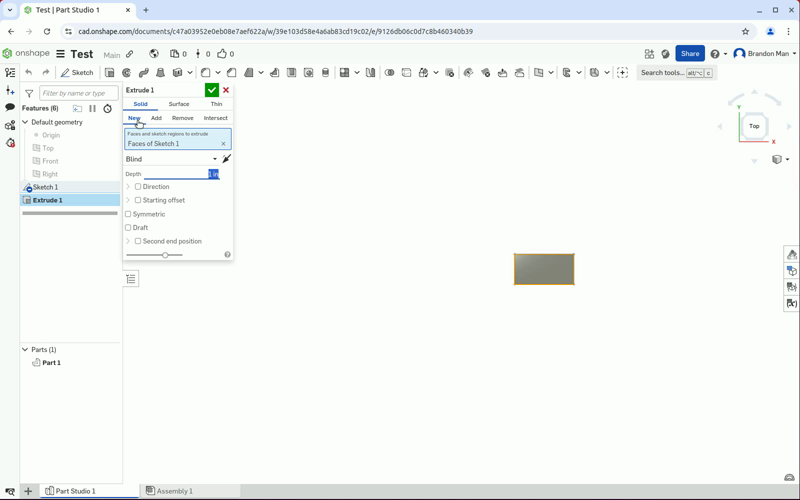
text(4.092)
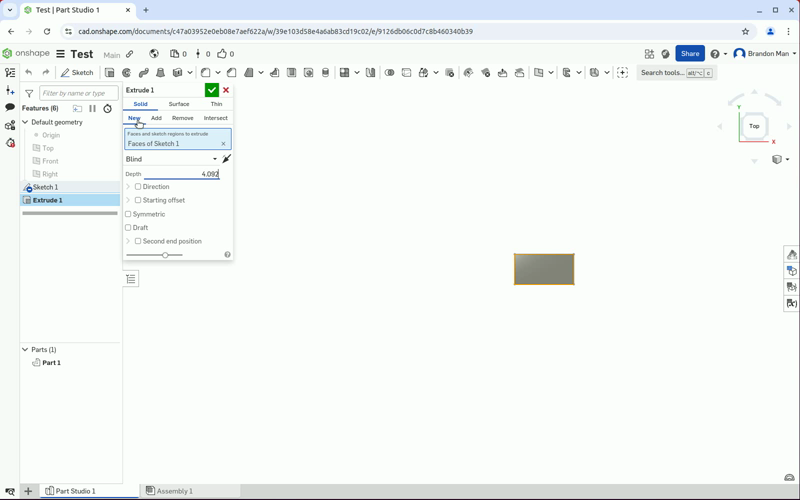
key(enter)
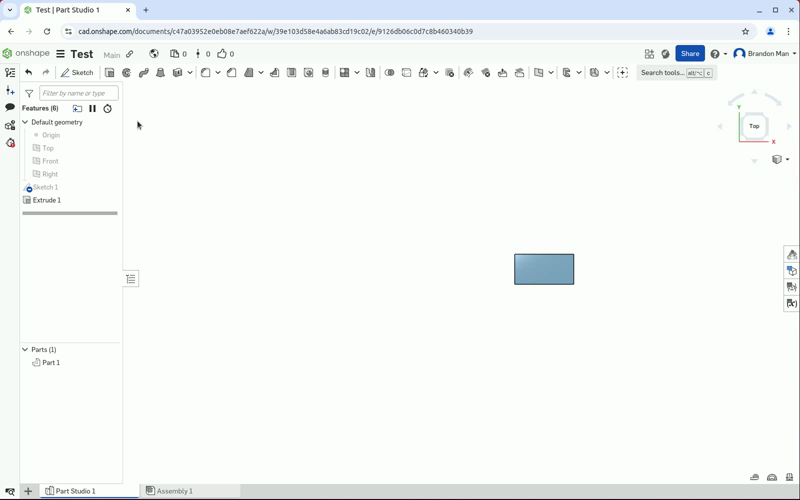
key(shift+h)
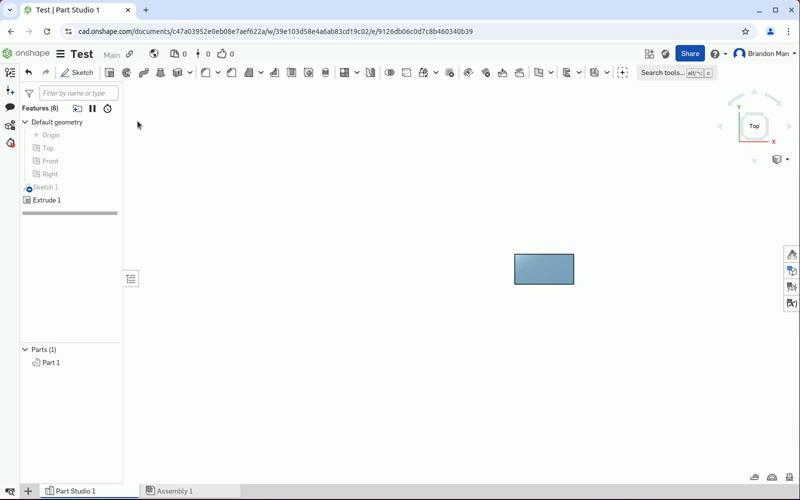
key(shift+h)
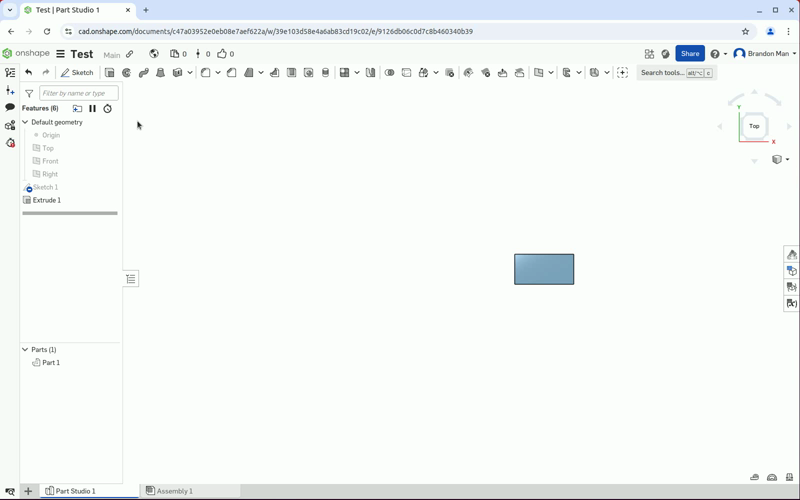
mouse_move(73, 189)
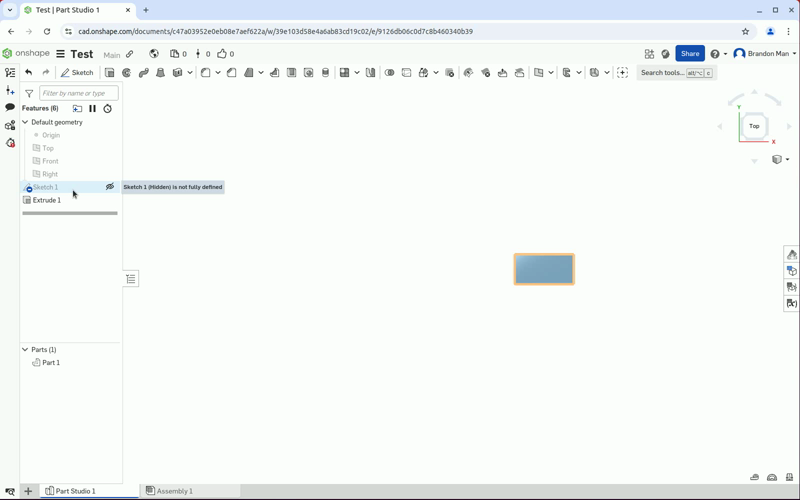
click(73, 189)
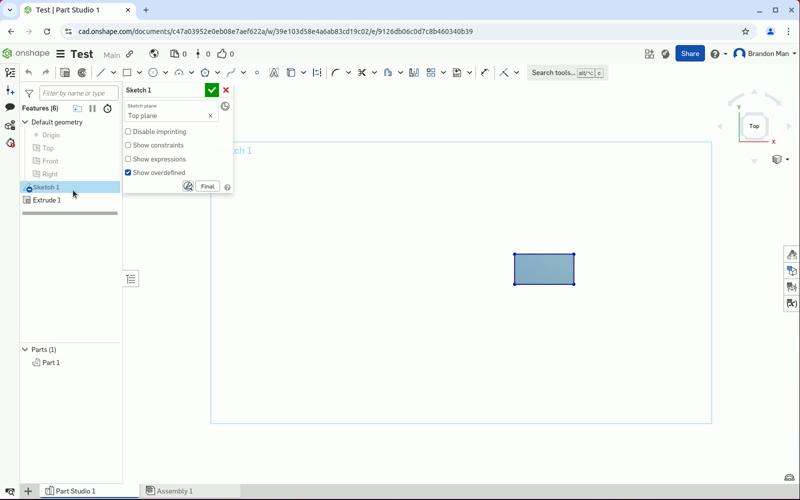
mouse_move(229, 92)
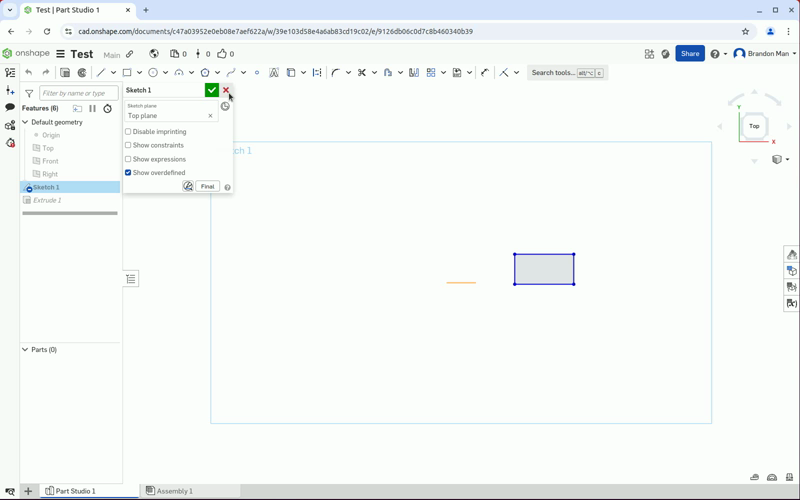
click(229, 92)
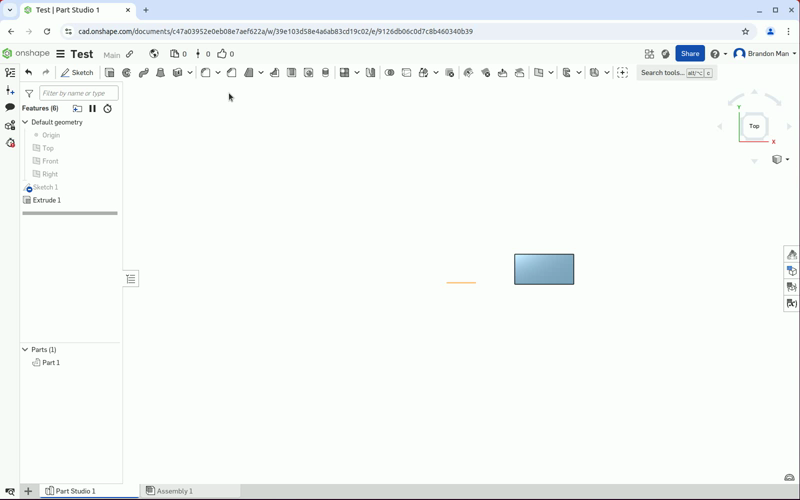
mouse_move(73, 352)
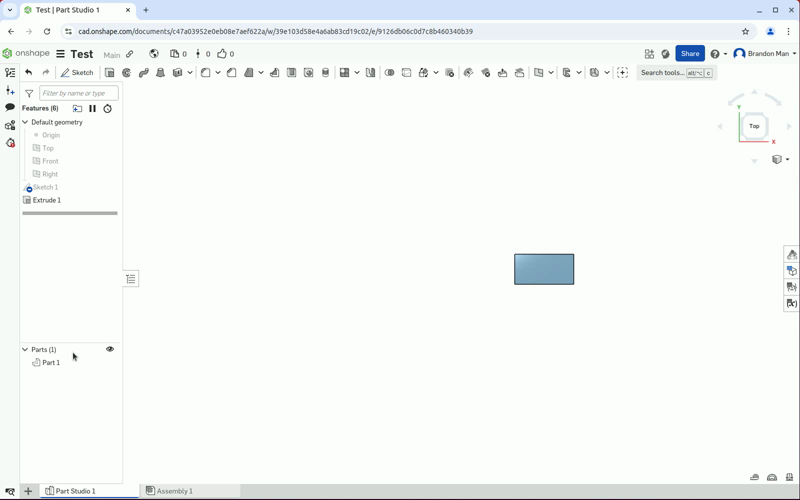
key(y)
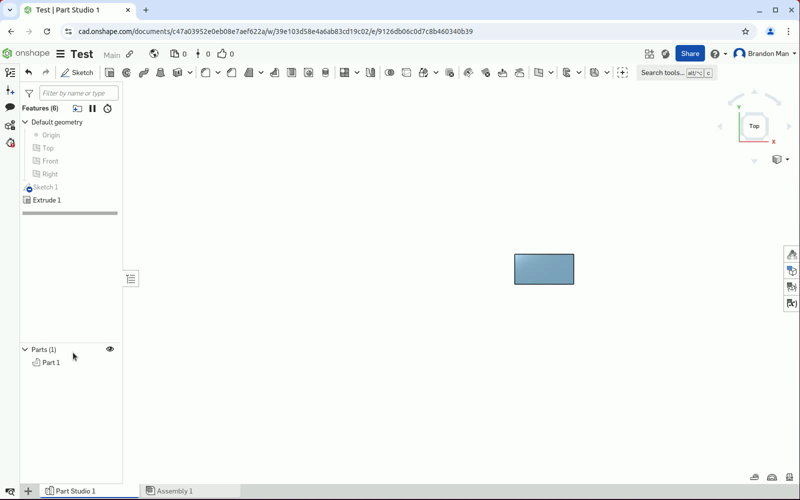
key(shift+p)
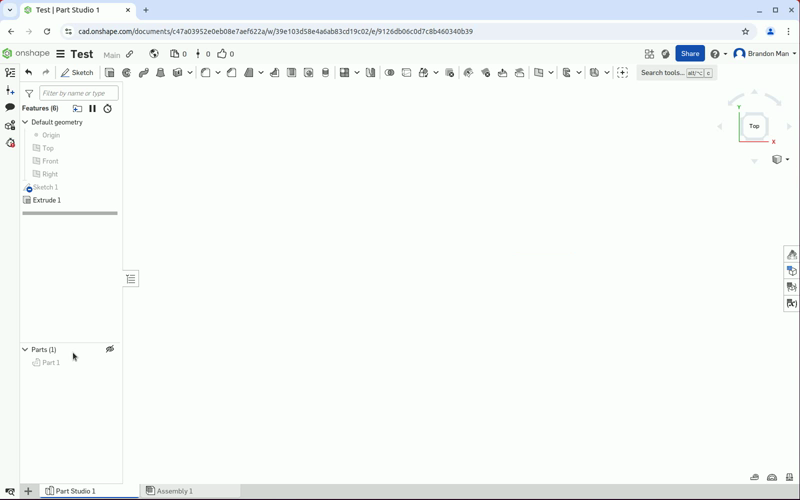
key(space)
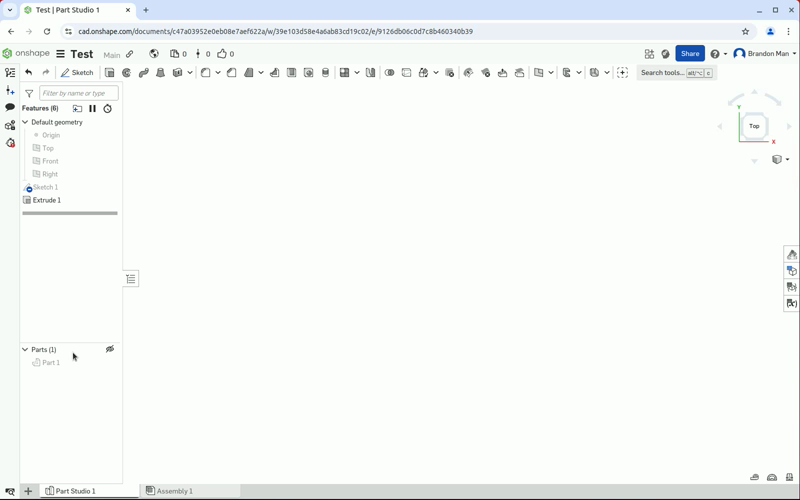
key_down(shift)
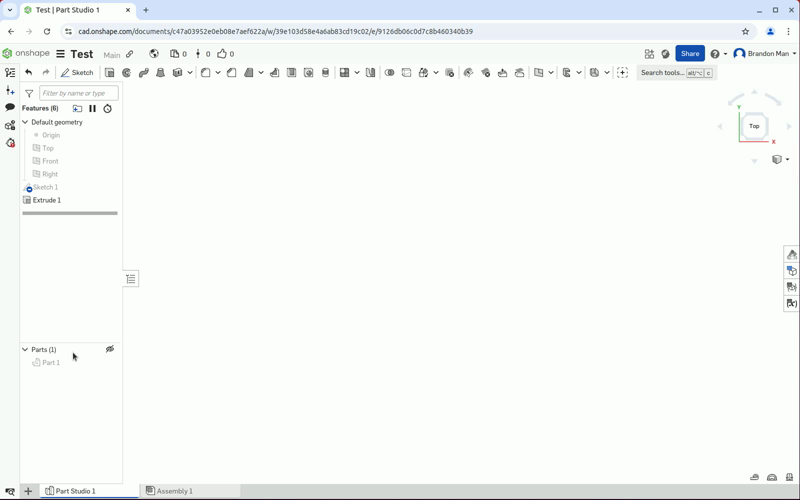
key(up)
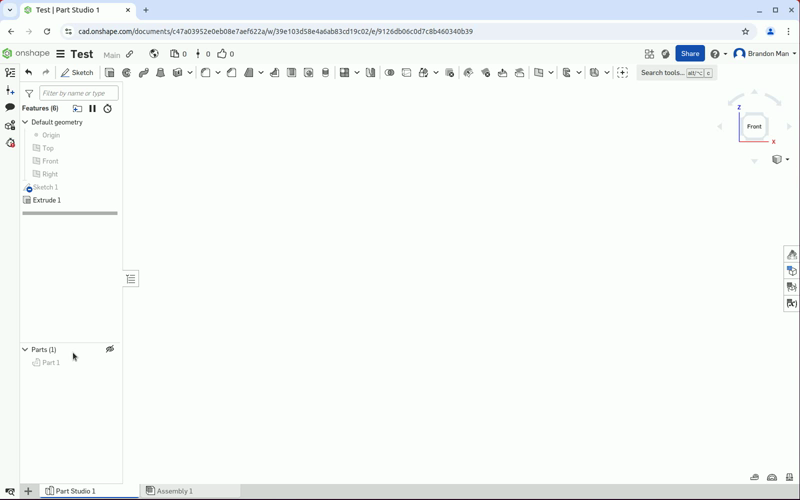
key_up(shift)
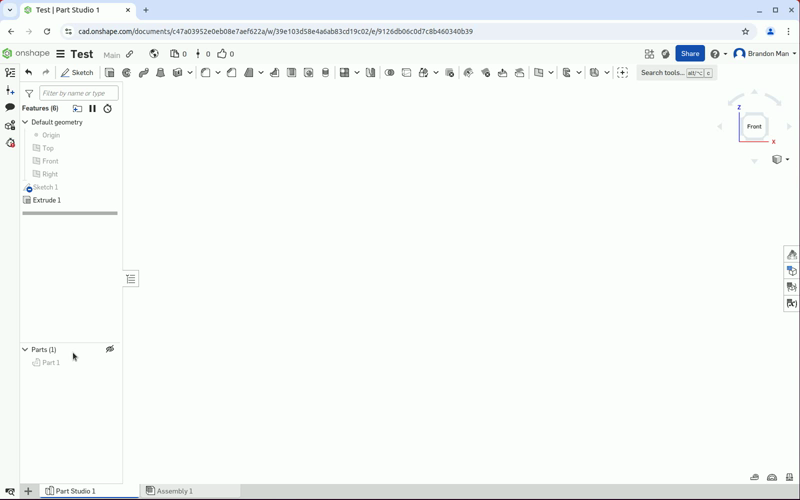
mouse_move(73, 352)
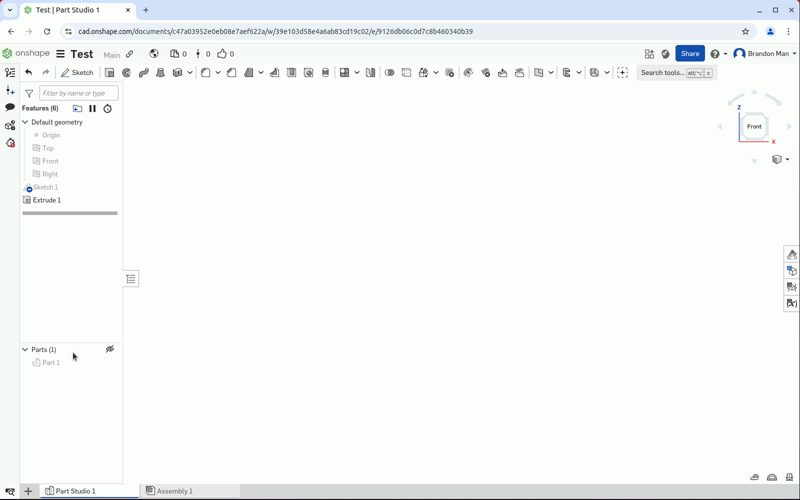
key(shift+y)
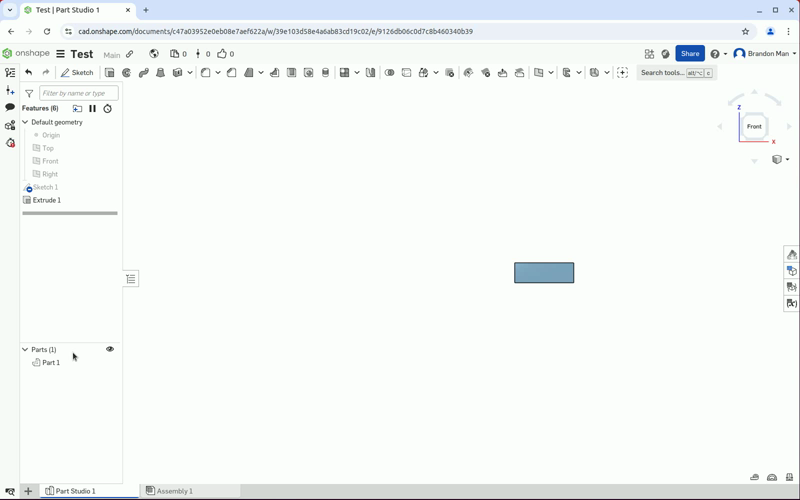
mouse_move(541, 75)
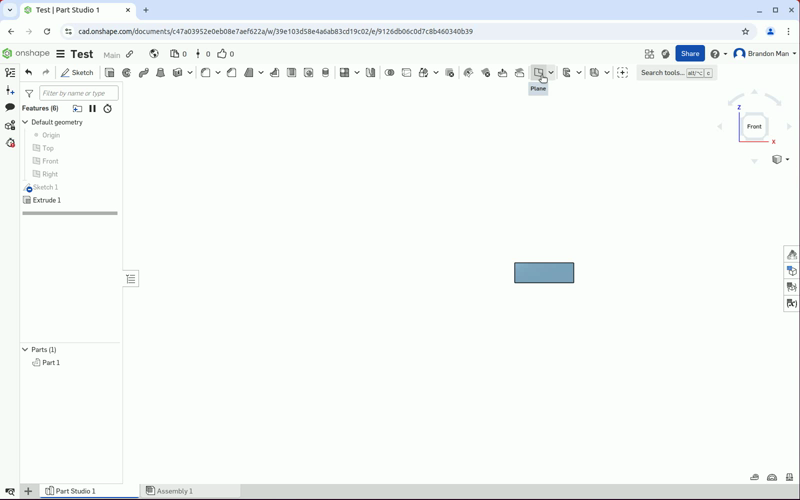
click(541, 75)
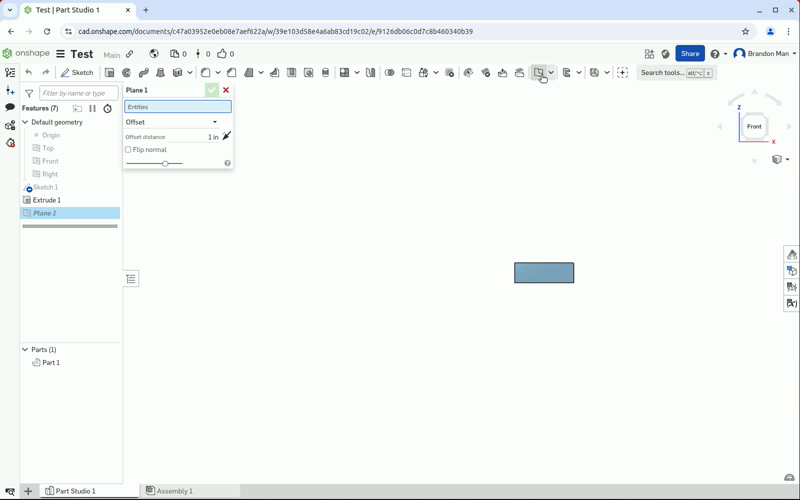
mouse_move(73, 163)
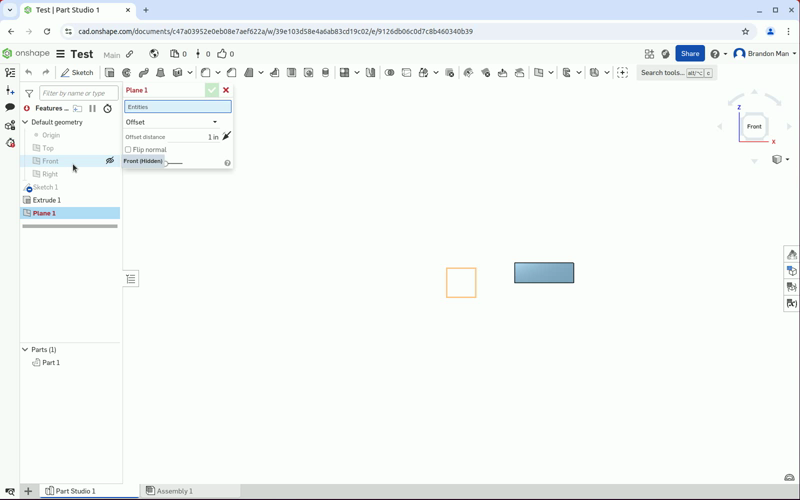
click(73, 163)
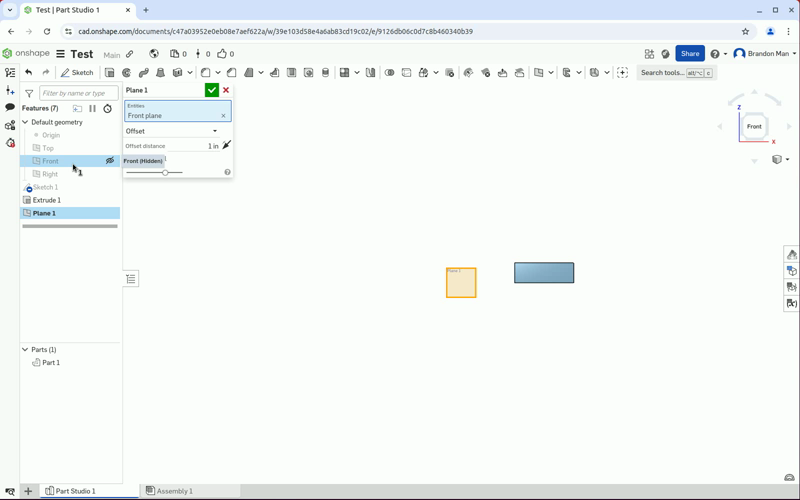
key(tab, 2)
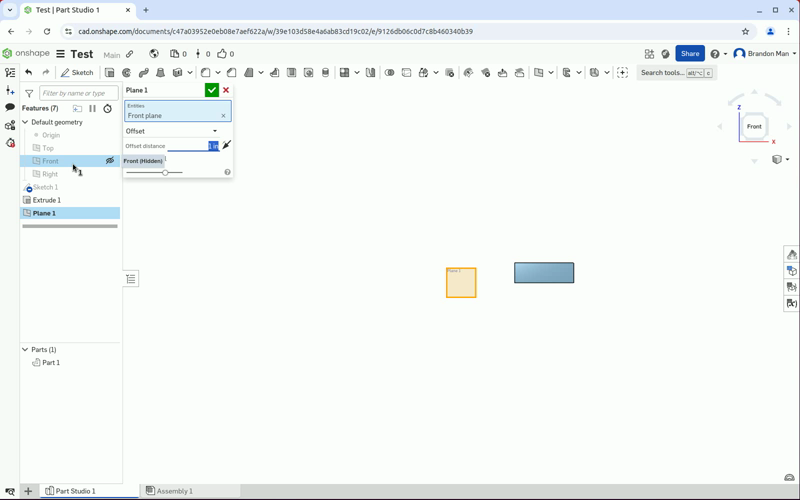
text(0.246)
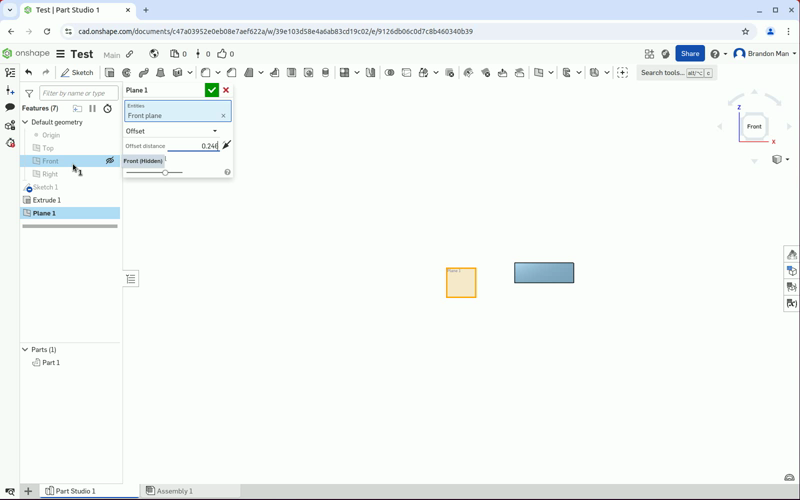
key(enter, 2)
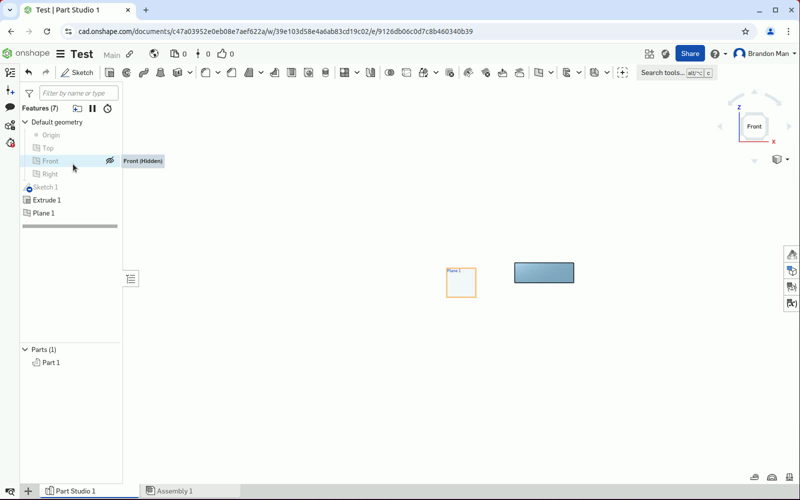
key(shift+s)
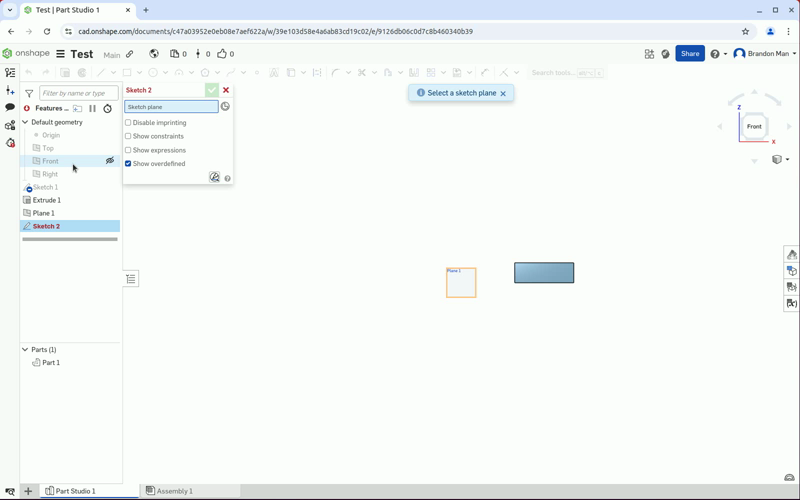
mouse_move(73, 215)
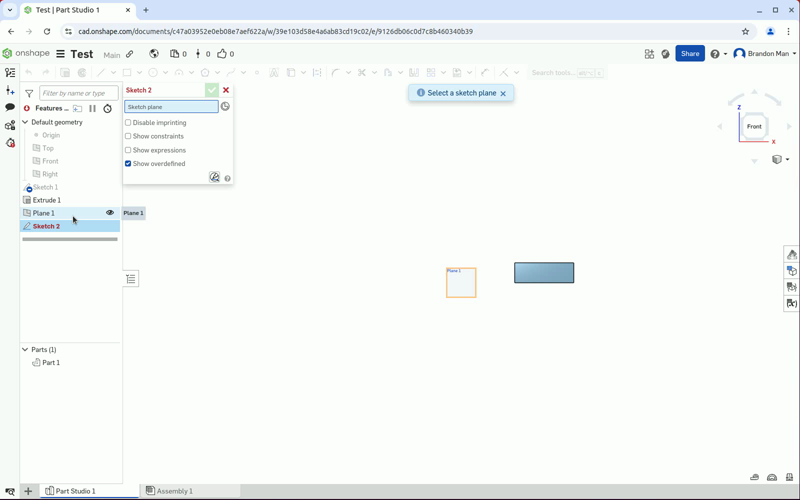
click(73, 215)
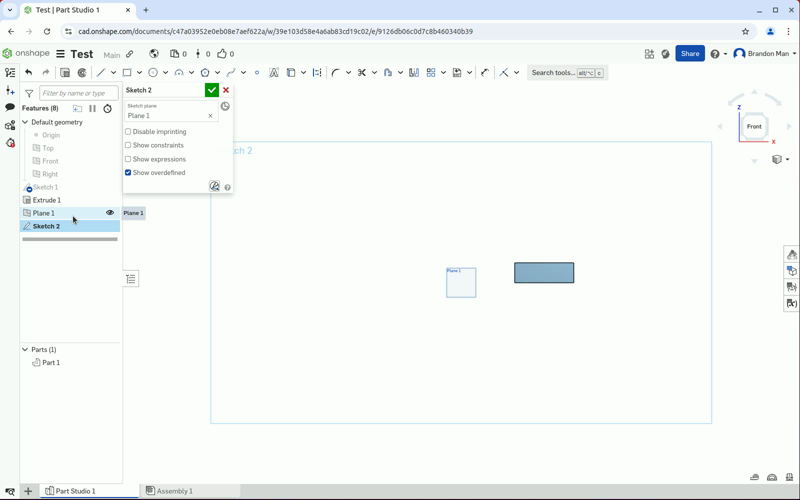
mouse_move(73, 352)
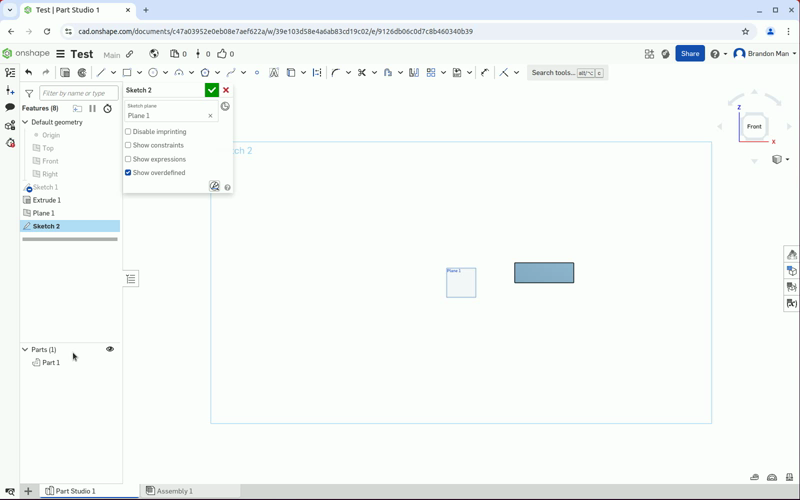
key(y)
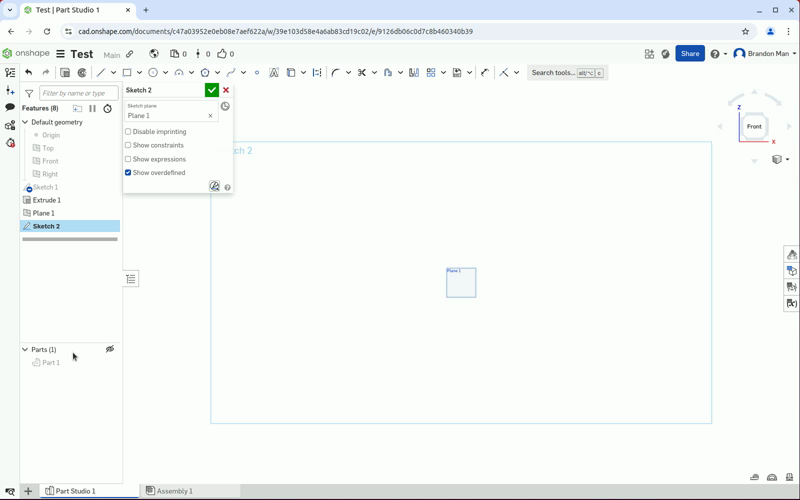
key(l)
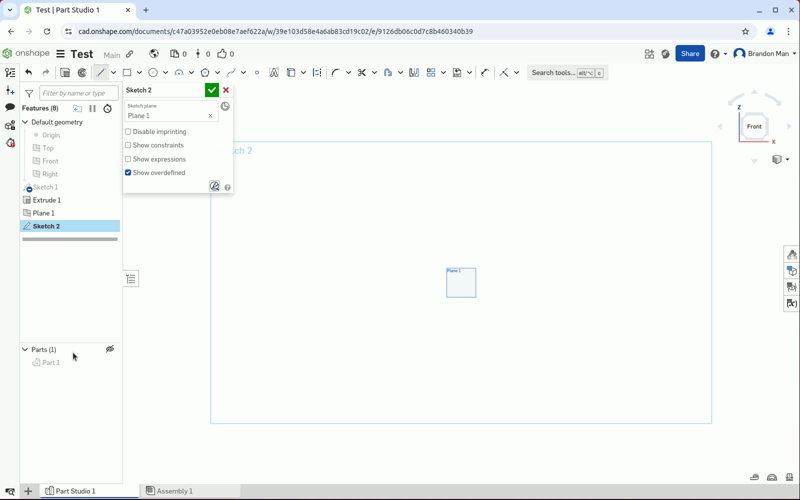
key_down(shift)
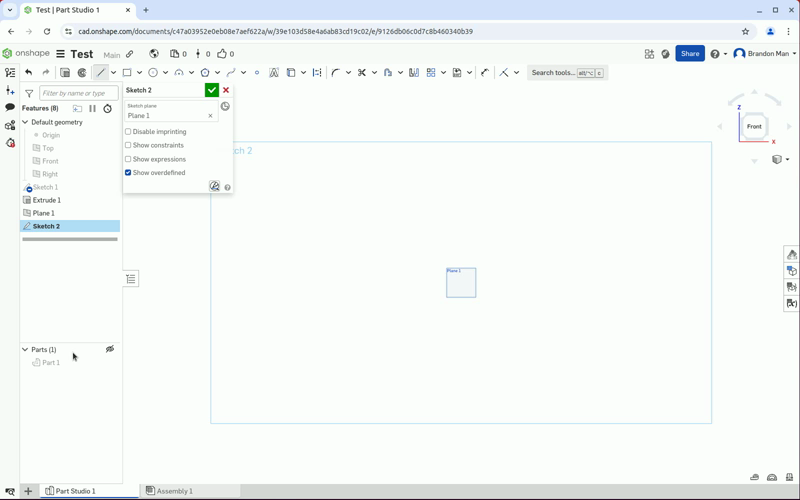
mouse_move(518, 275)
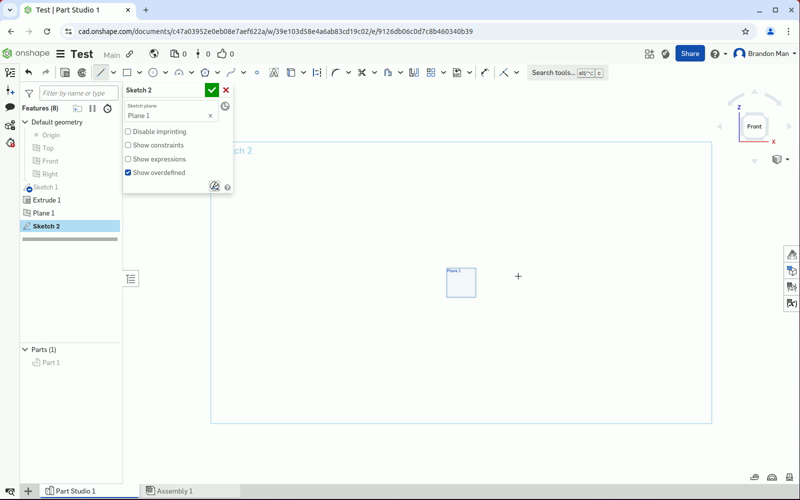
click(518, 275)
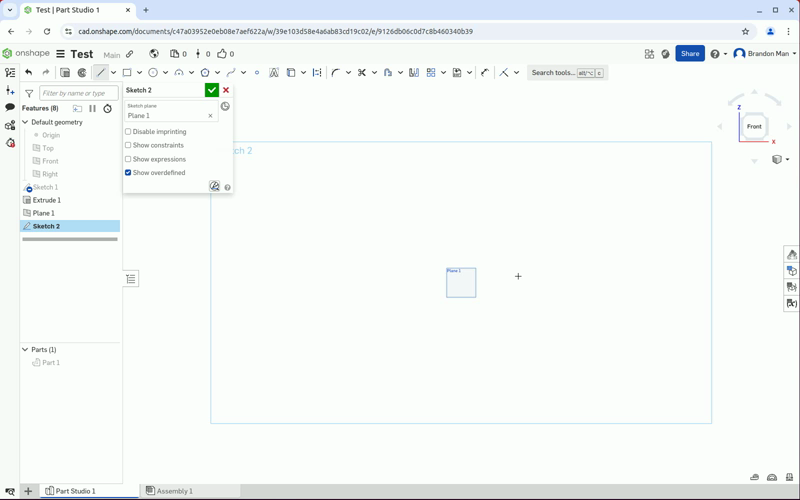
key_up(shift)
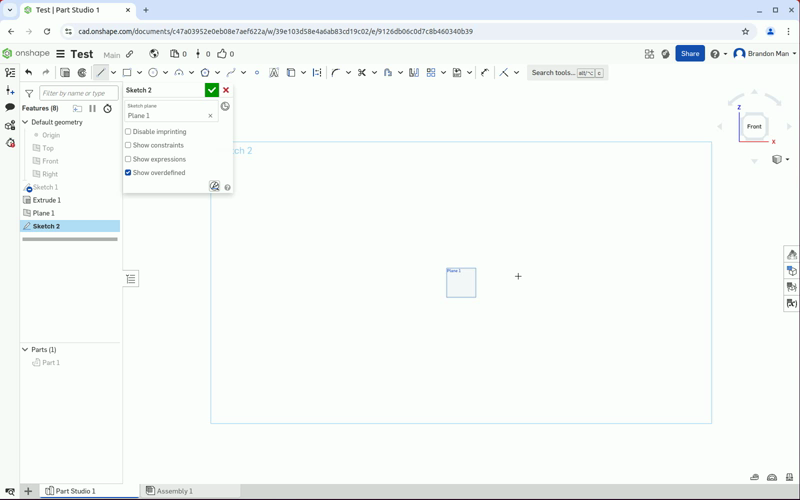
key_down(shift)
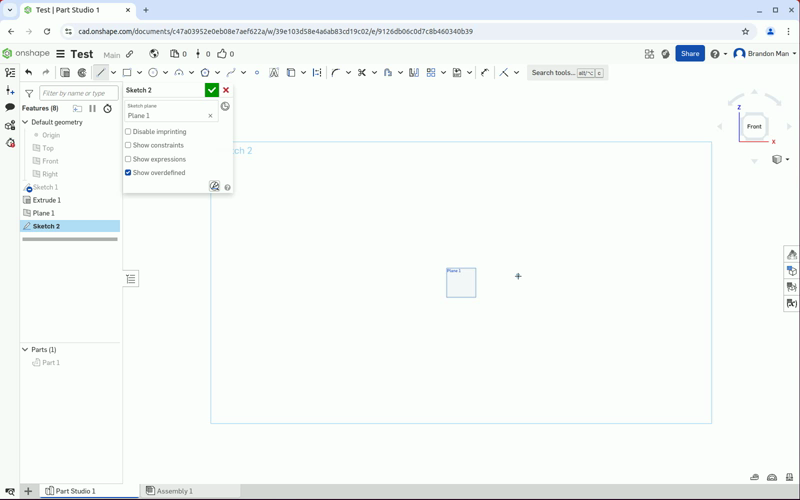
mouse_move(548, 275)
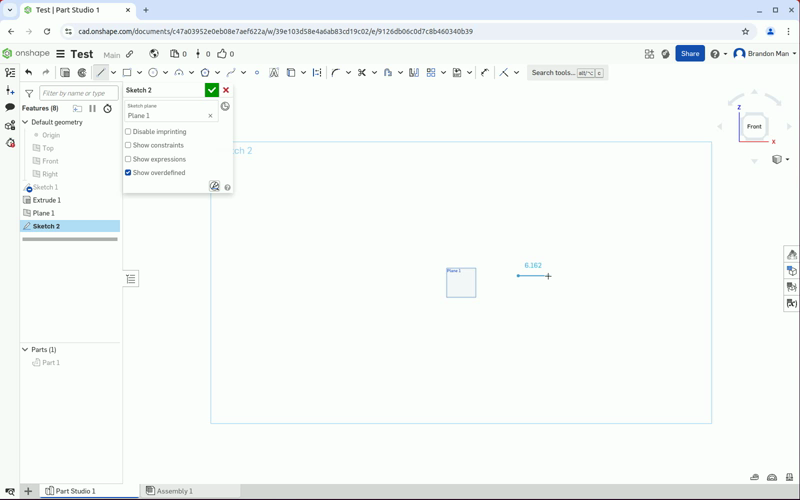
mouse_move(540, 275)
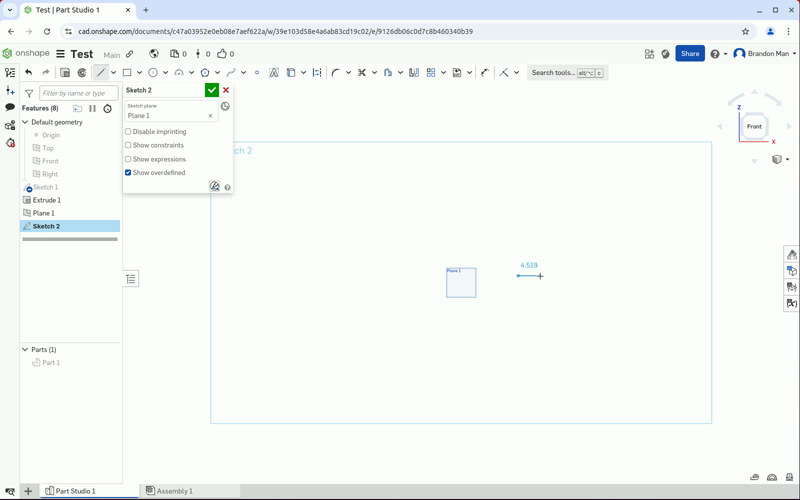
click(540, 275)
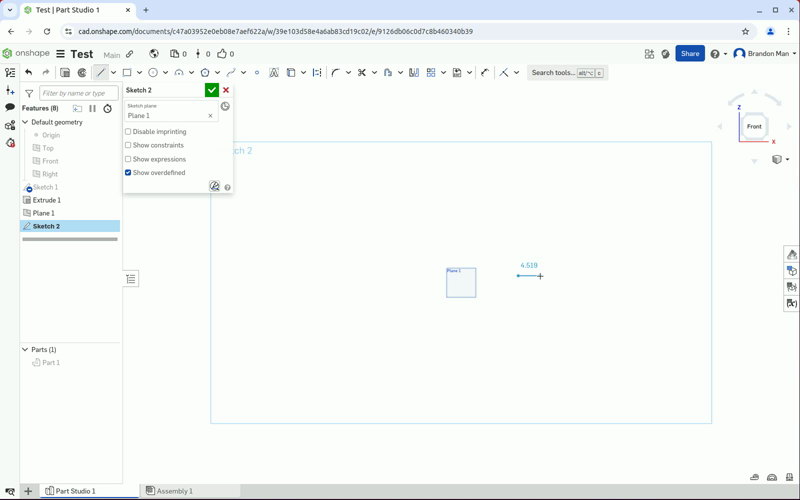
key_up(shift)
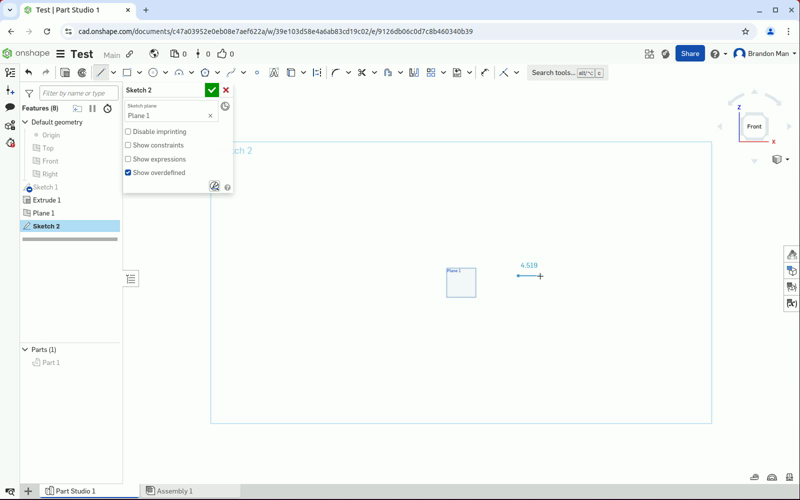
key_down(shift)
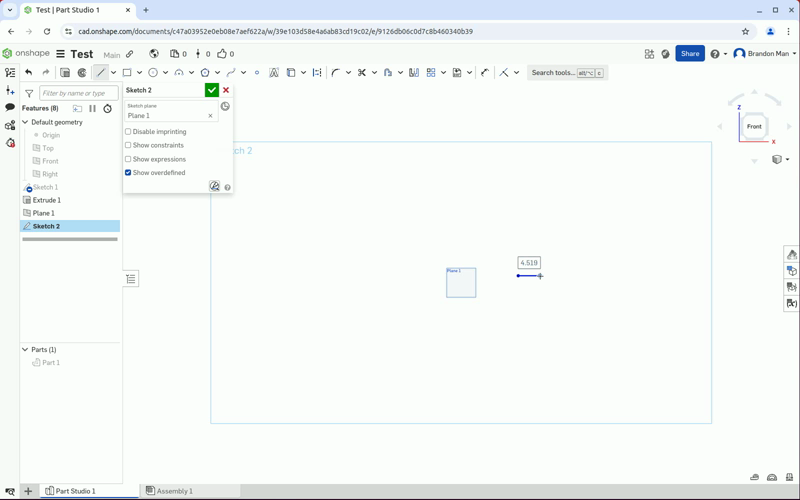
mouse_move(570, 275)
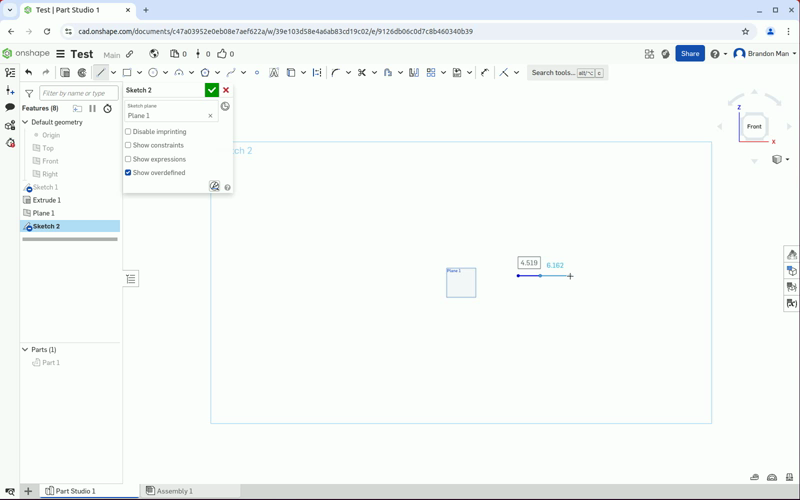
mouse_move(540, 268)
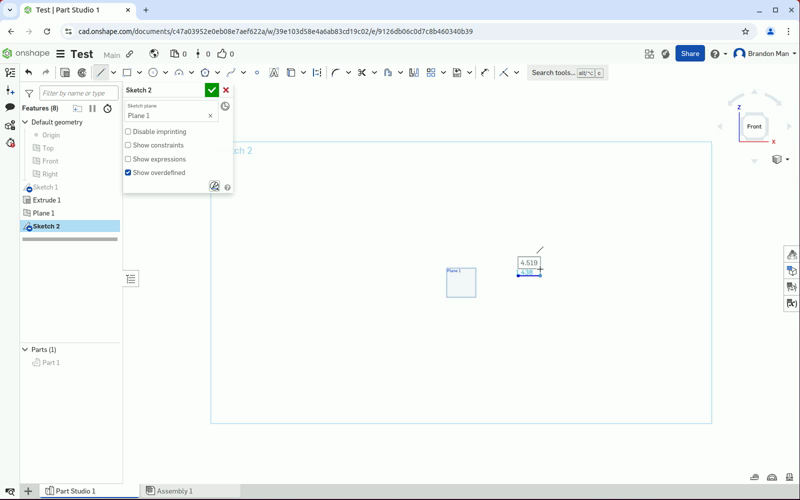
scroll(6)
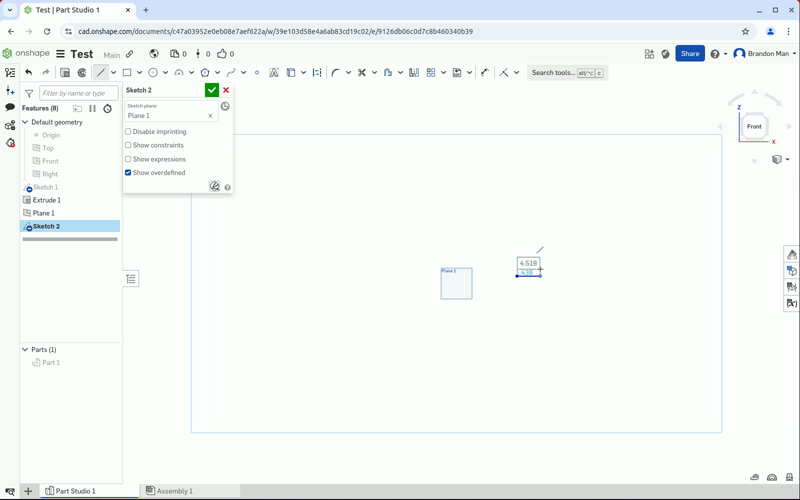
scroll(6)
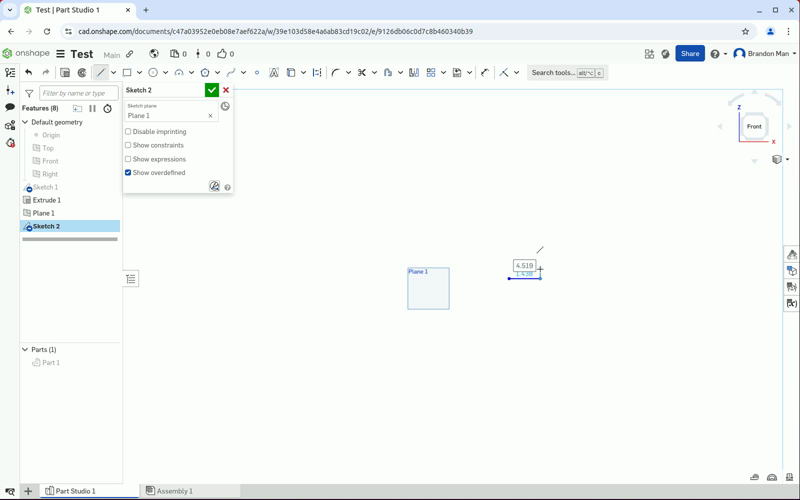
scroll(6)
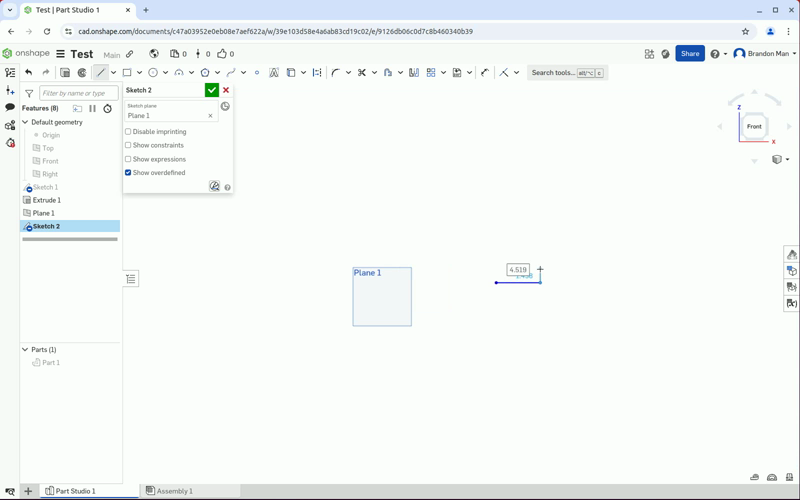
scroll(6)
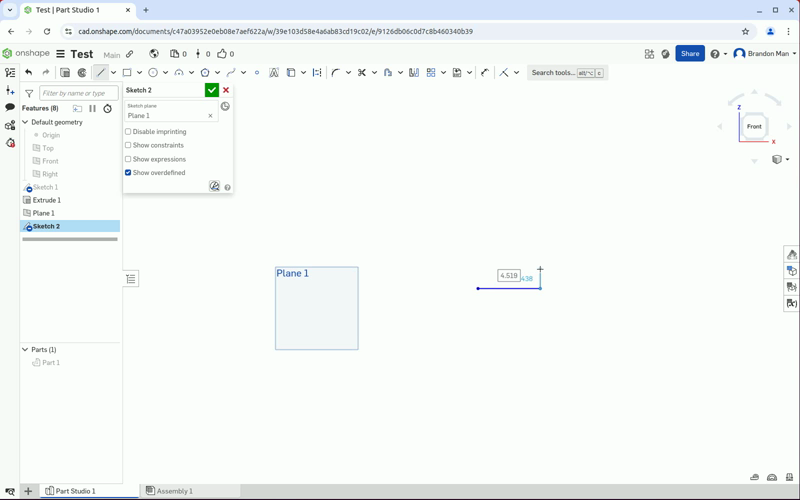
scroll(6)
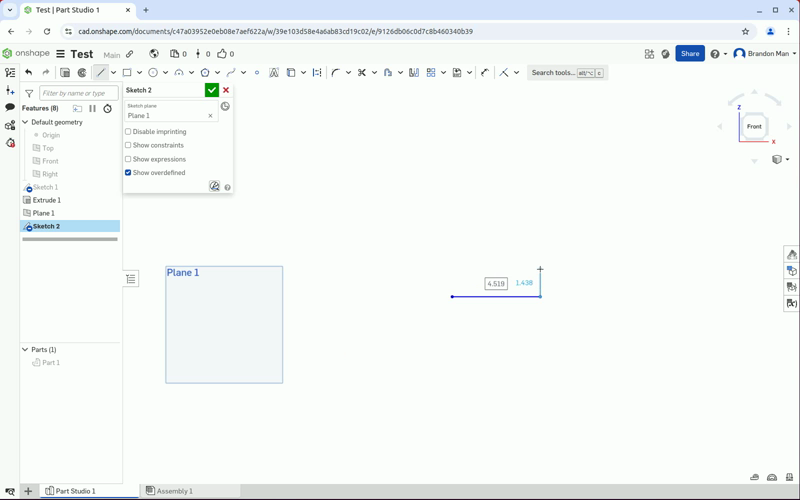
scroll(6)
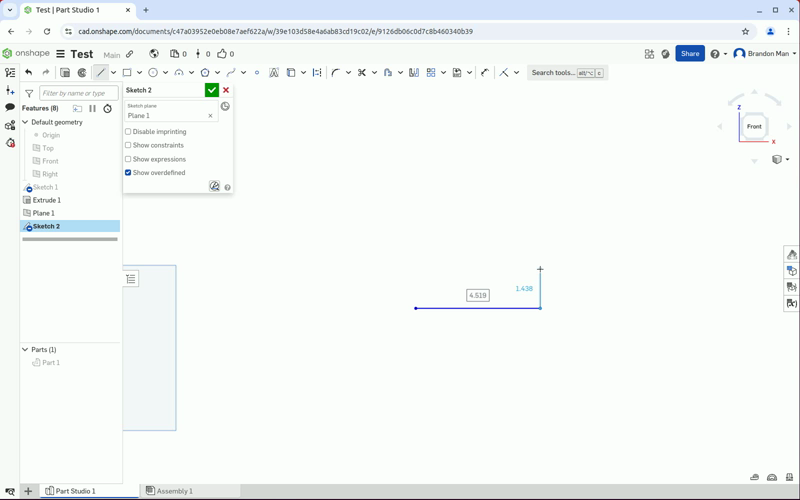
scroll(6)
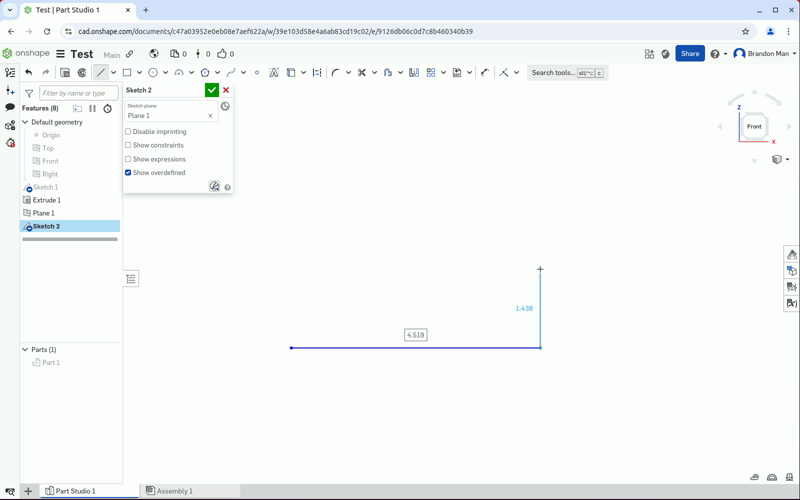
click(540, 268)
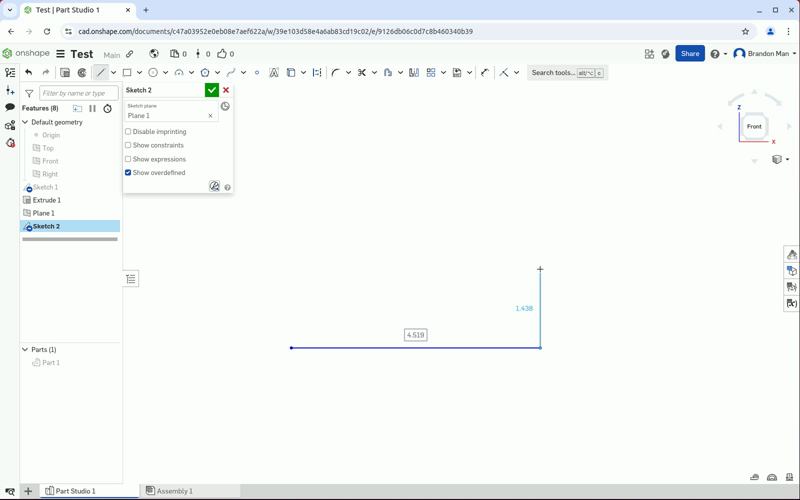
scroll(-6)
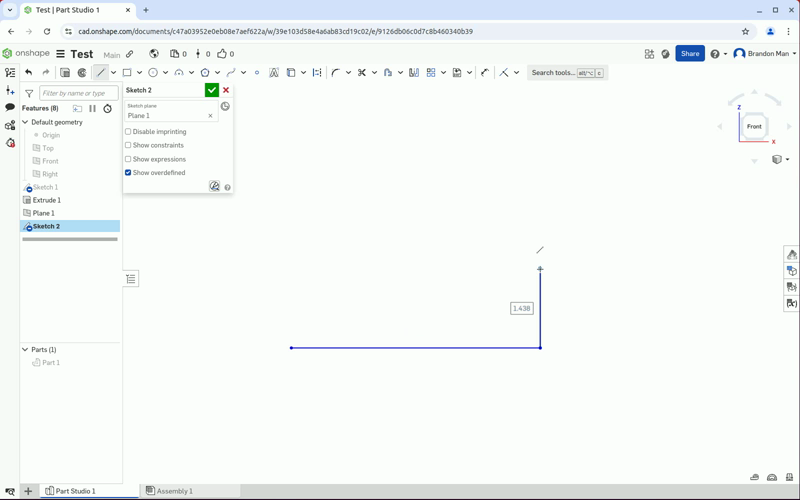
scroll(-6)
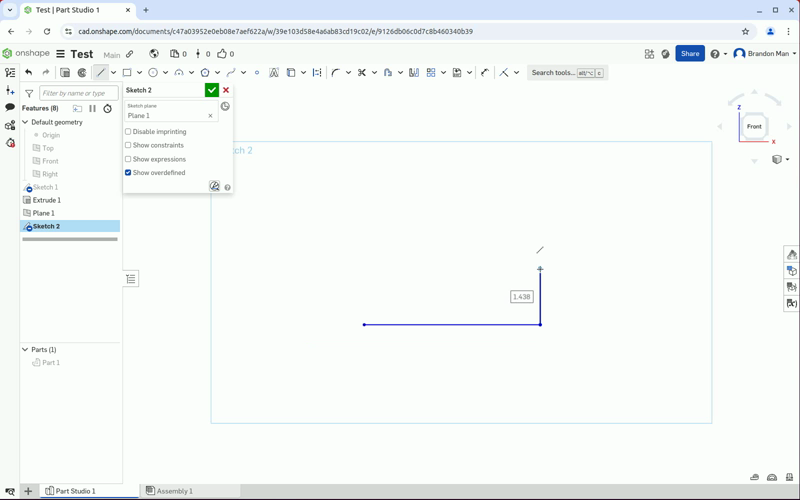
scroll(-6)
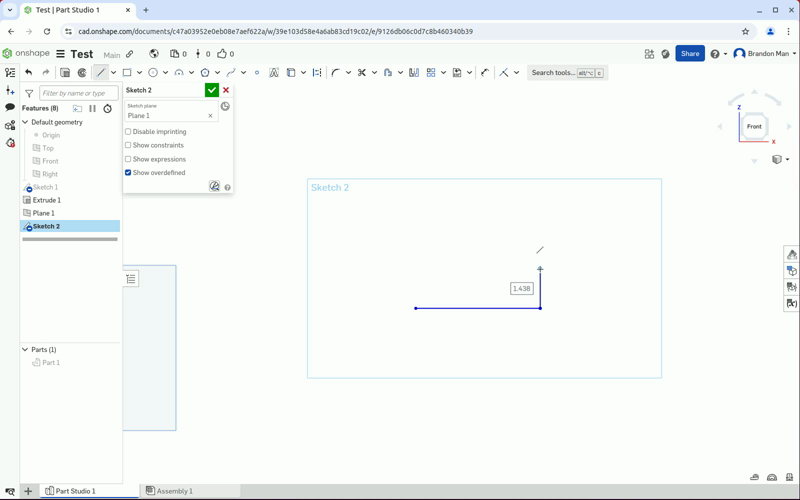
scroll(-6)
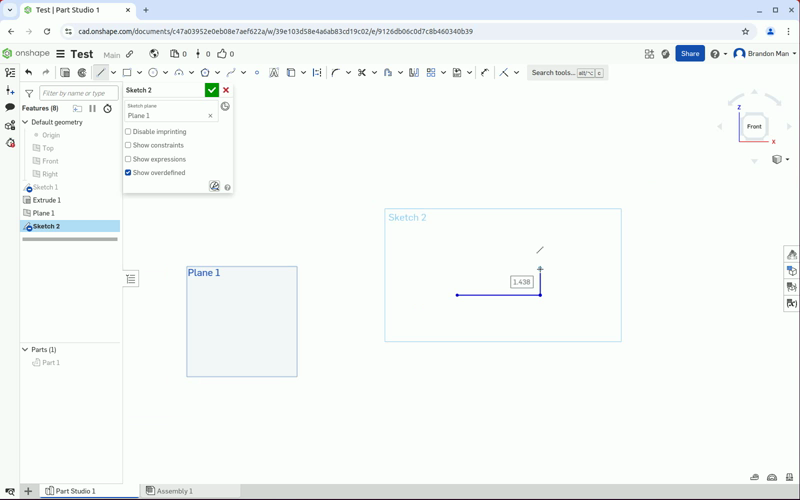
scroll(-6)
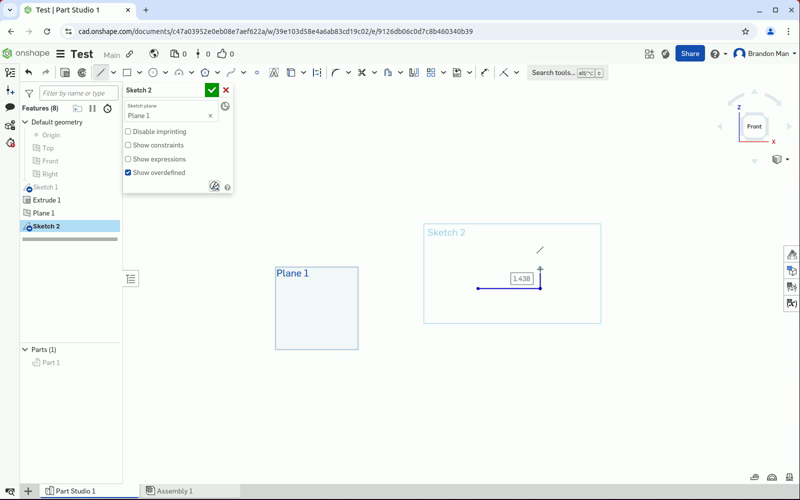
scroll(-6)
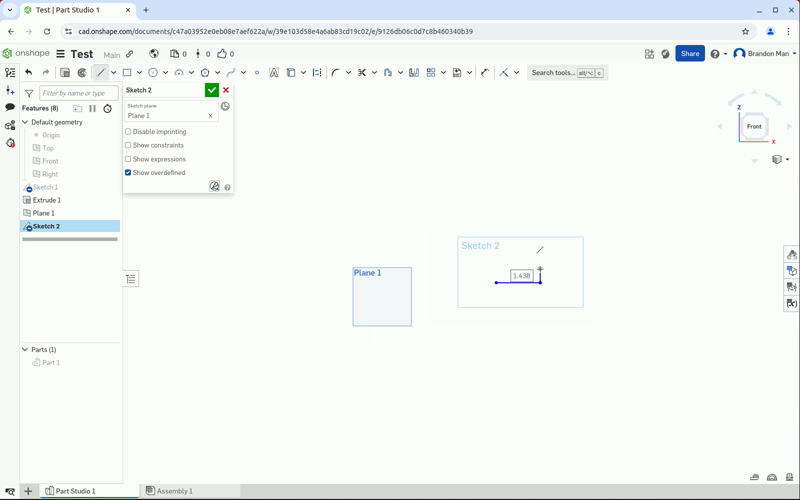
scroll(-6)
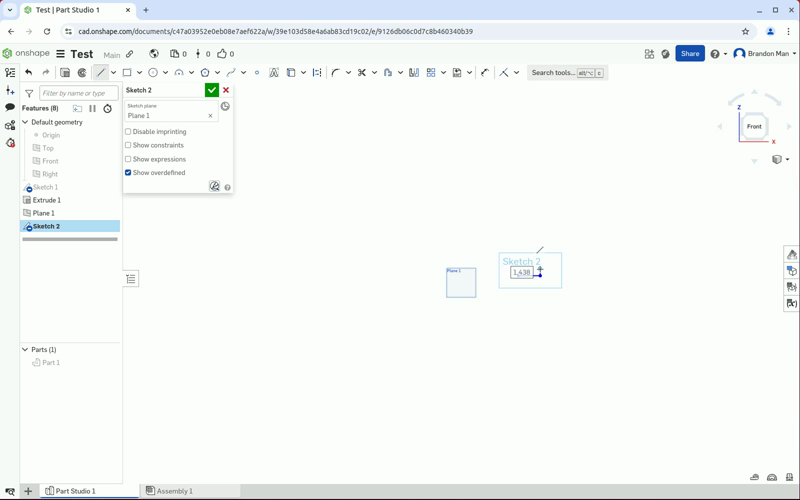
key_up(shift)
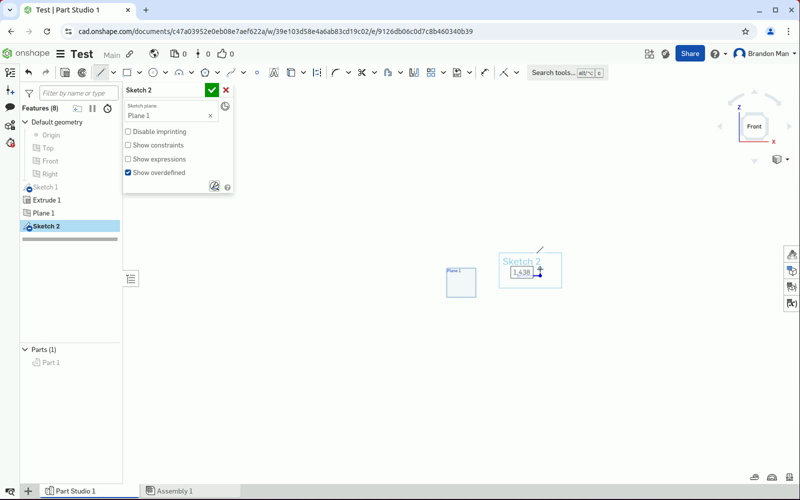
key_down(shift)
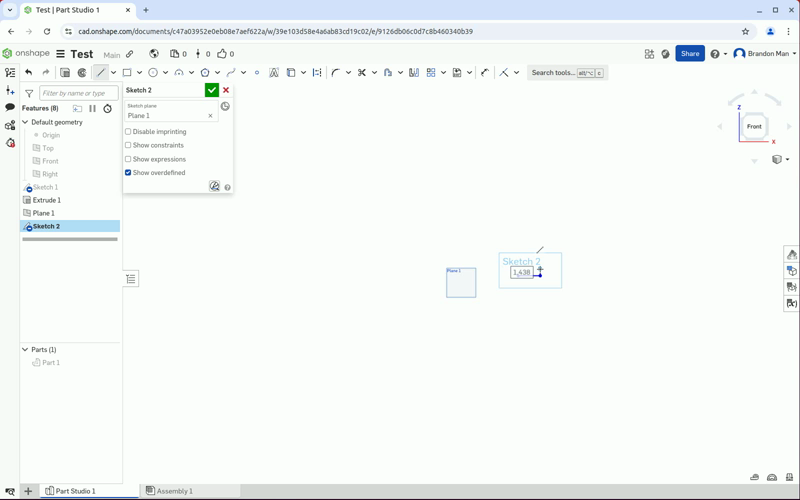
mouse_move(570, 268)
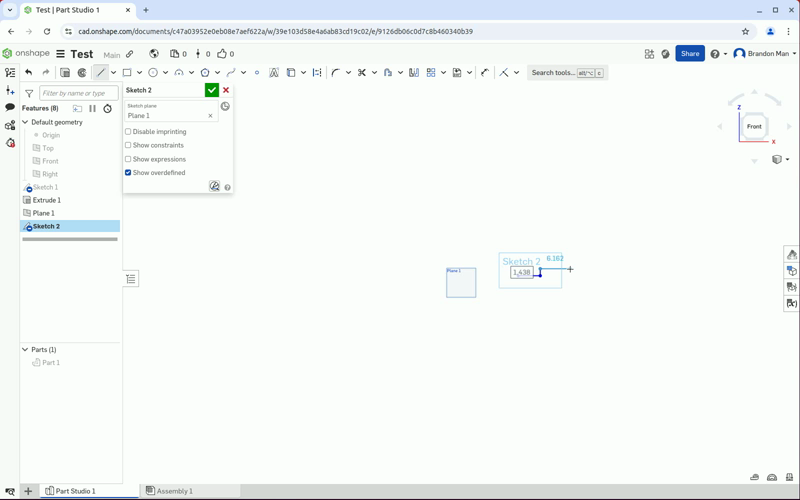
mouse_move(530, 268)
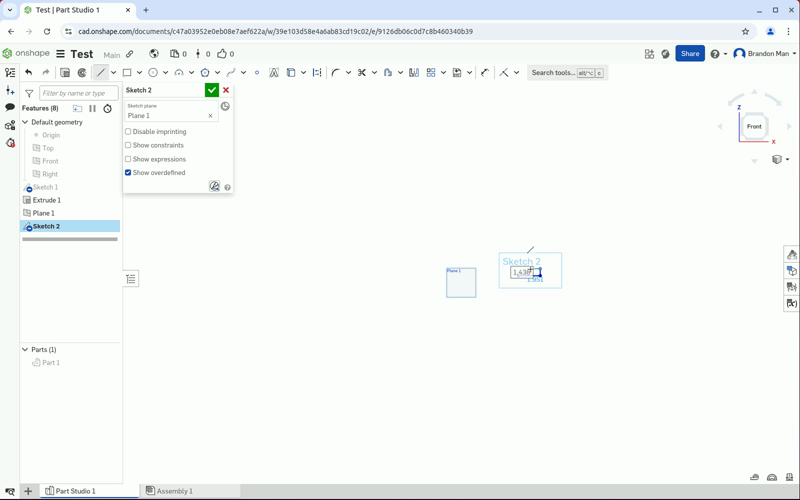
click(530, 268)
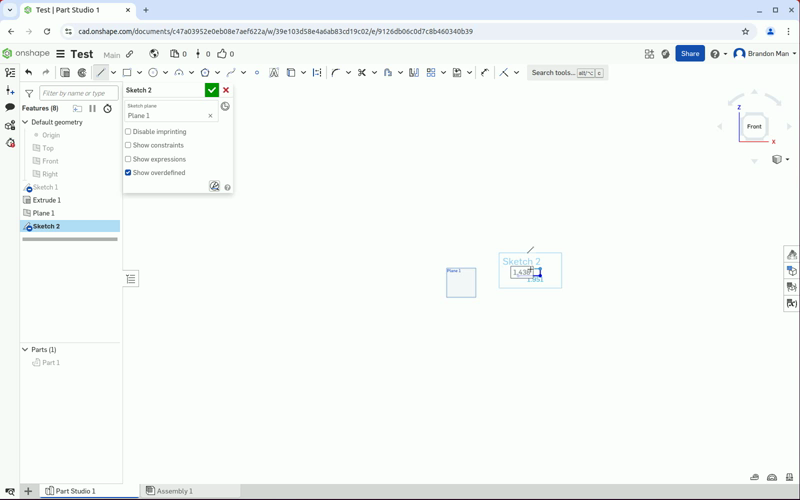
key_up(shift)
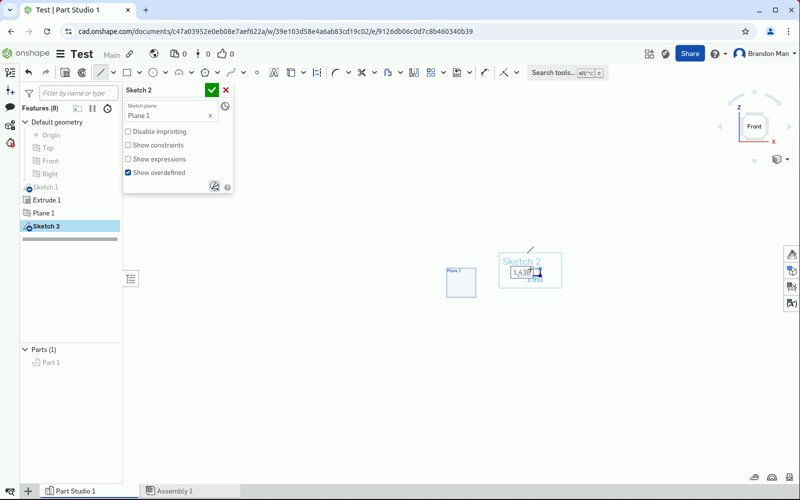
key_down(shift)
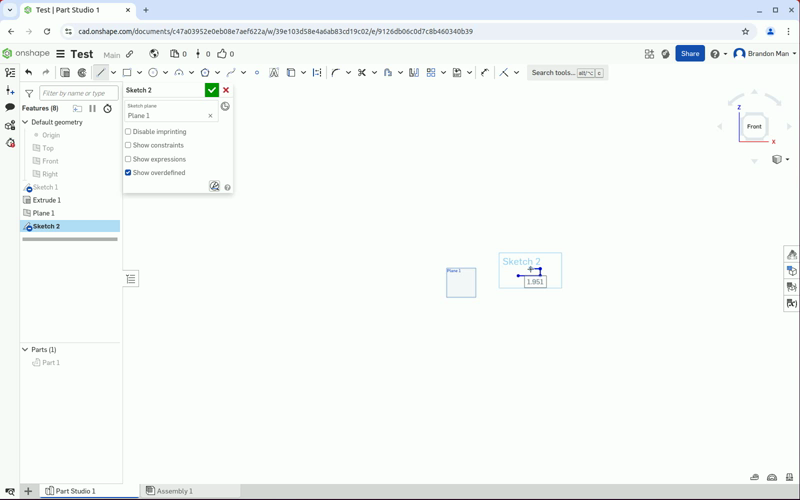
mouse_move(560, 268)
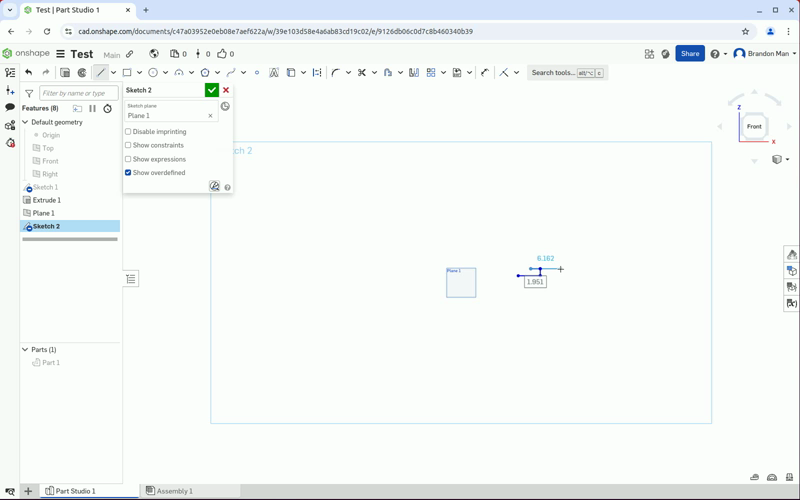
mouse_move(530, 263)
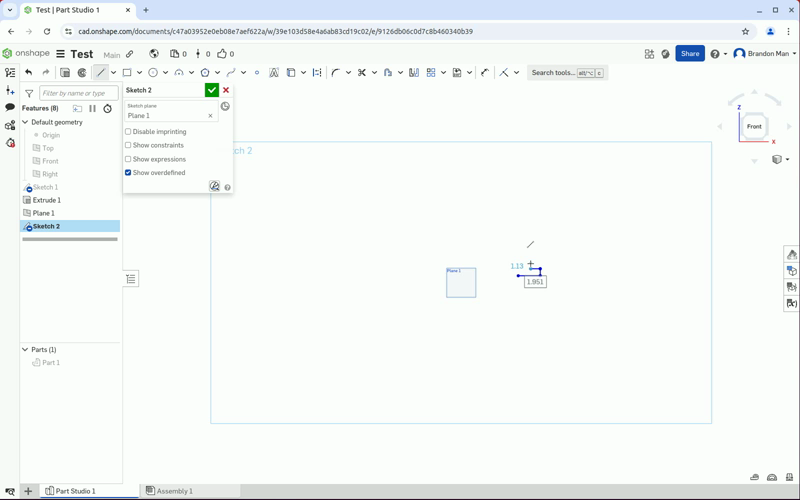
scroll(6)
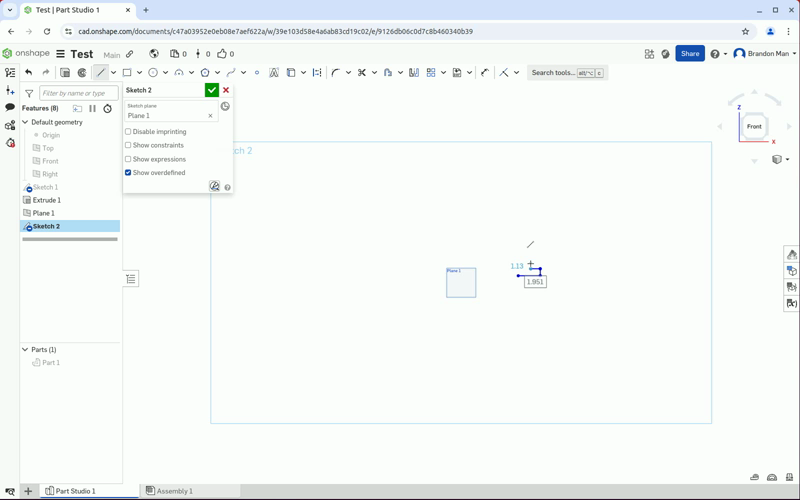
scroll(6)
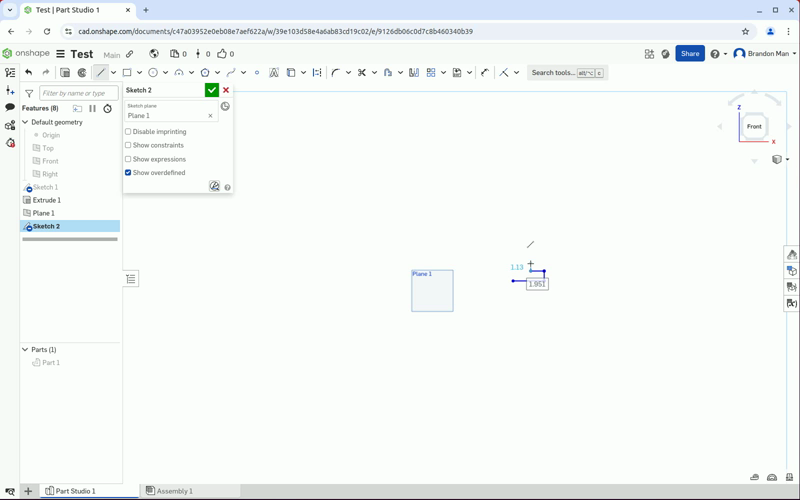
scroll(6)
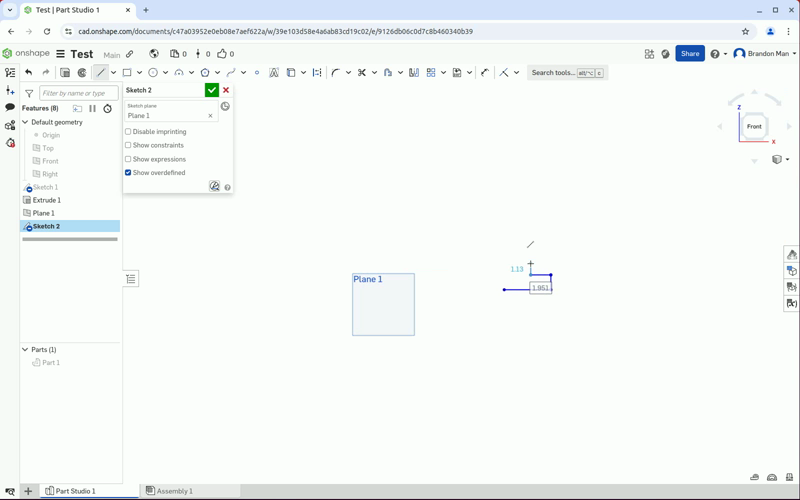
scroll(6)
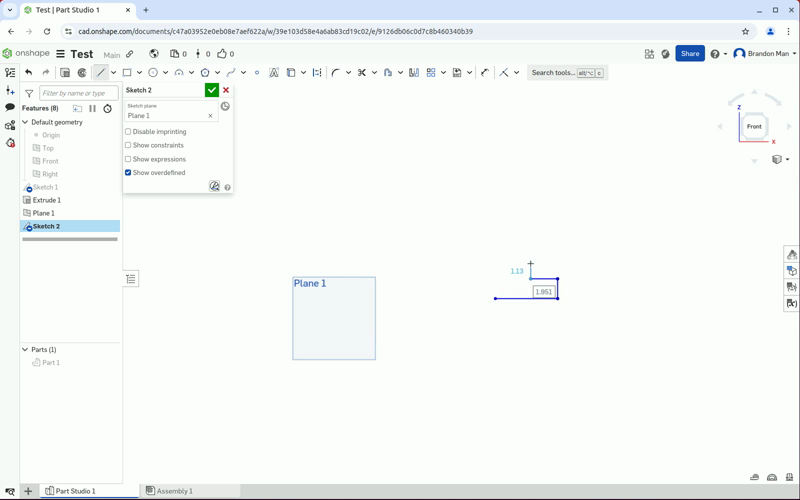
scroll(6)
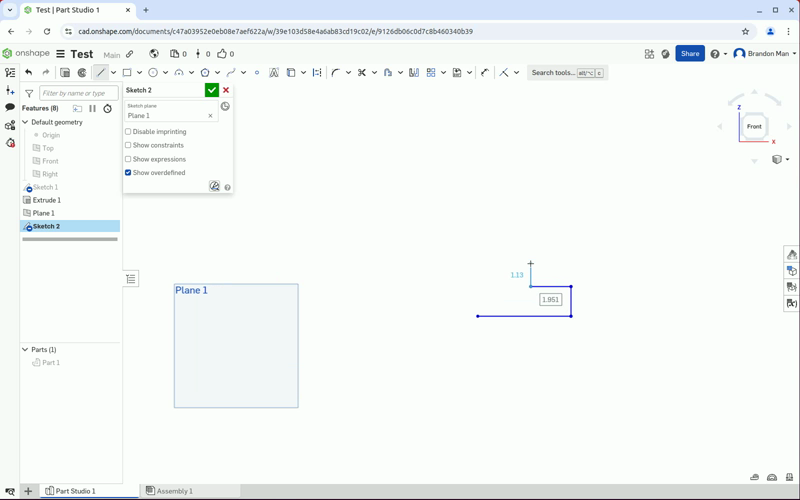
scroll(6)
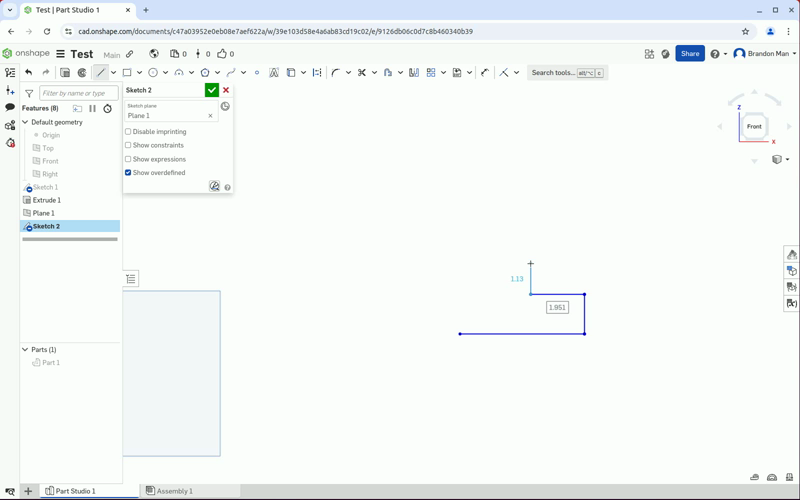
scroll(6)
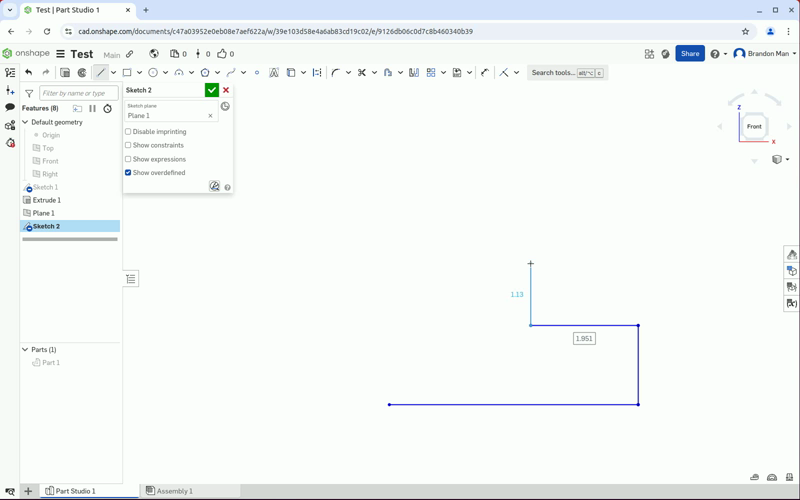
click(530, 263)
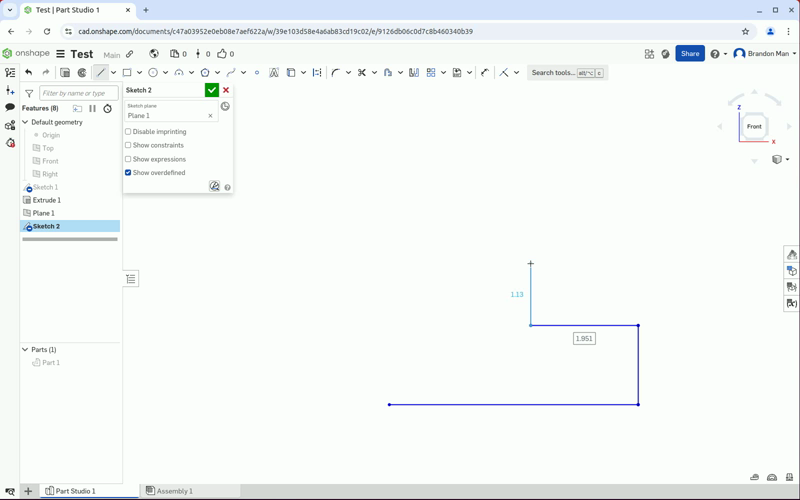
scroll(-6)
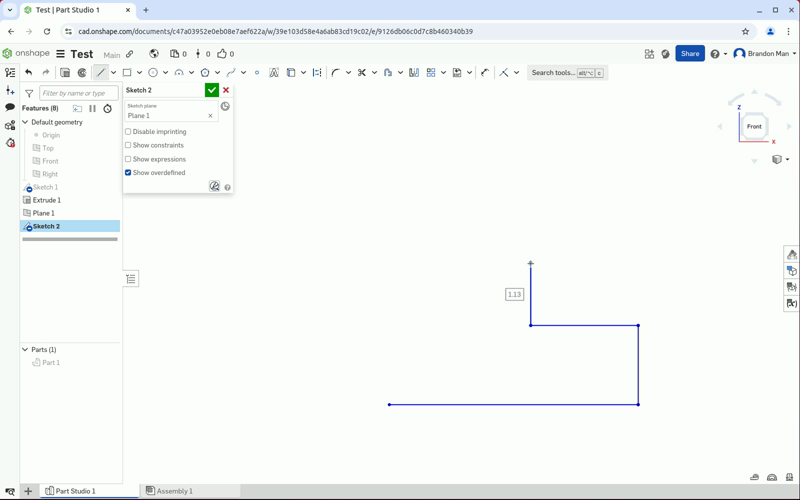
scroll(-6)
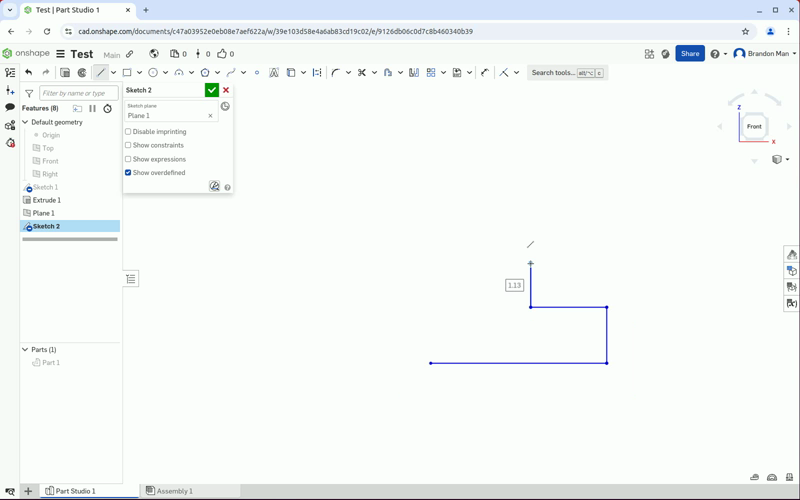
scroll(-6)
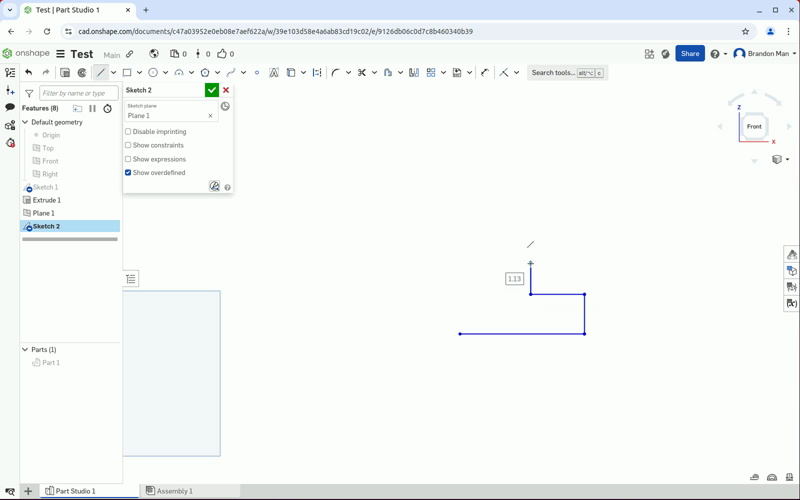
scroll(-6)
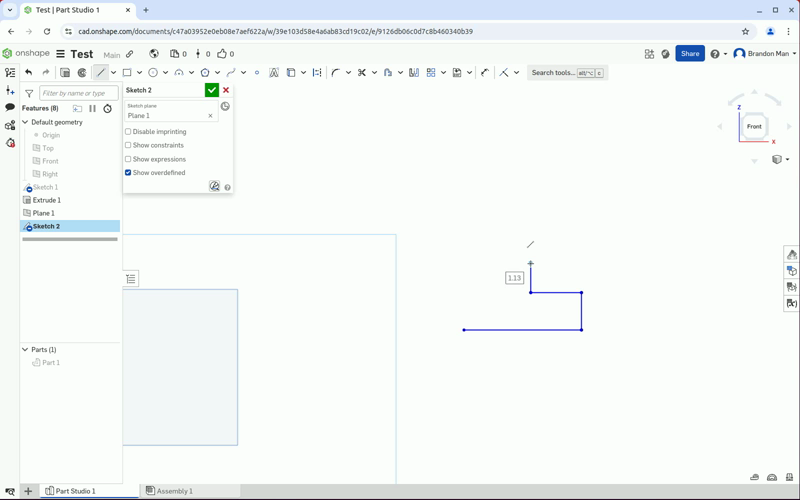
scroll(-6)
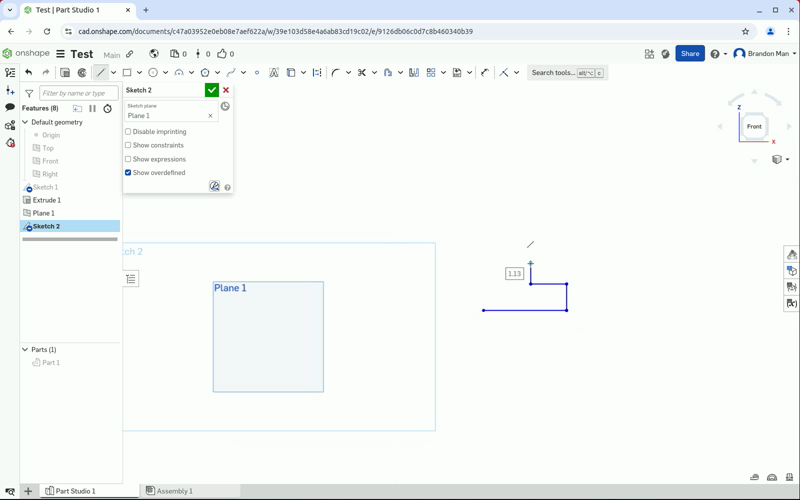
scroll(-6)
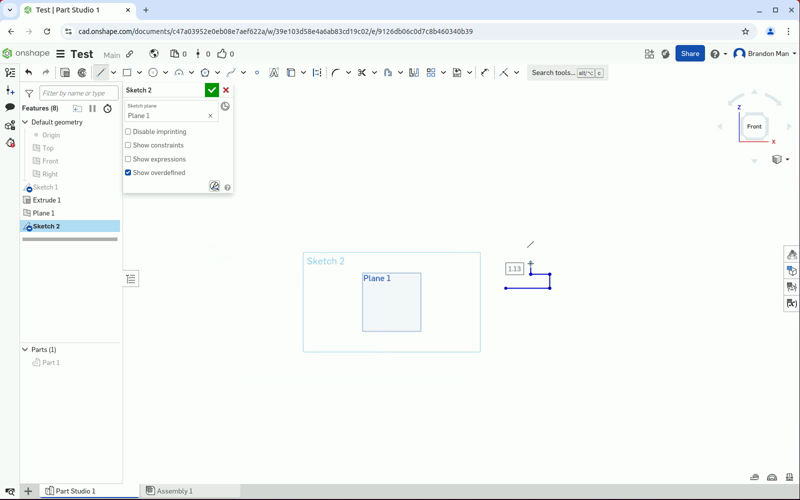
scroll(-6)
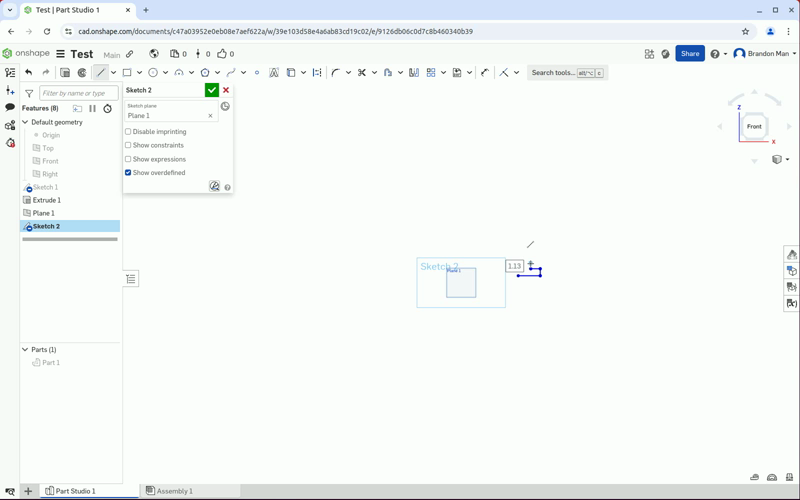
key_up(shift)
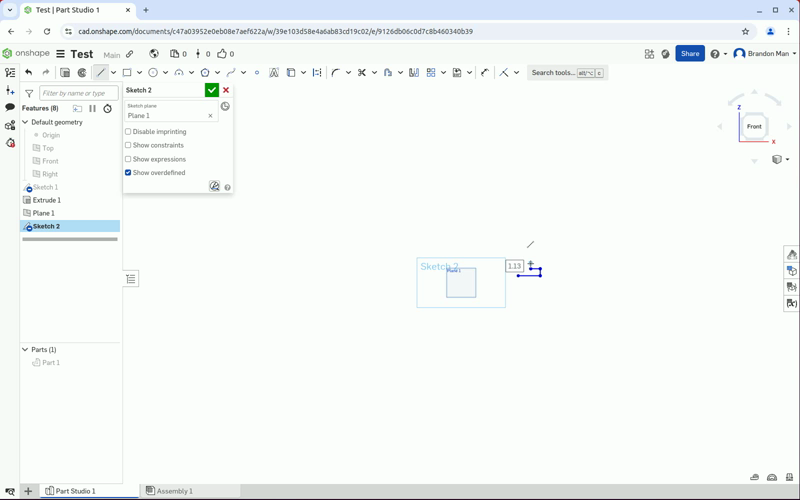
key_down(shift)
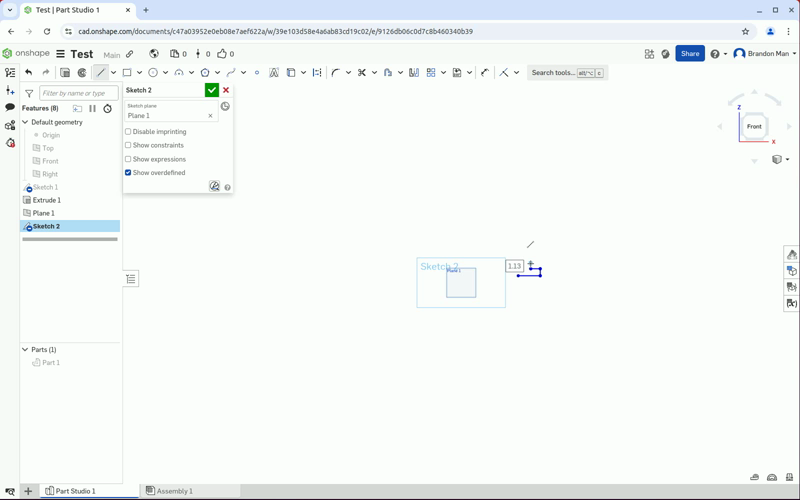
mouse_move(560, 263)
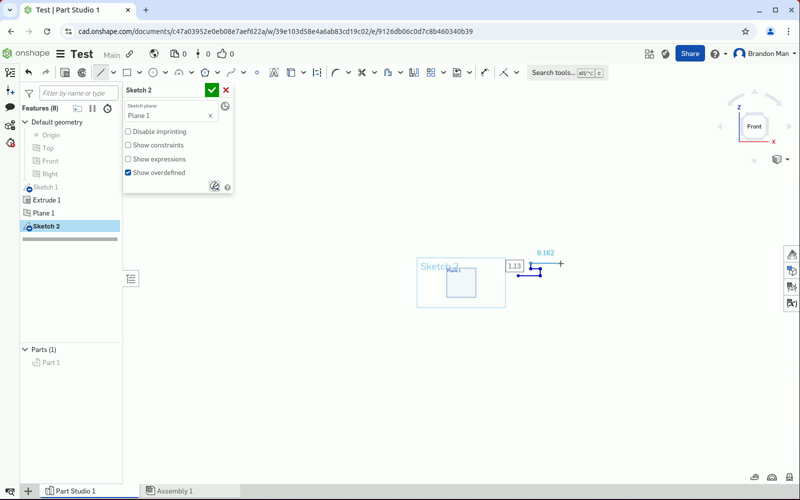
mouse_move(525, 263)
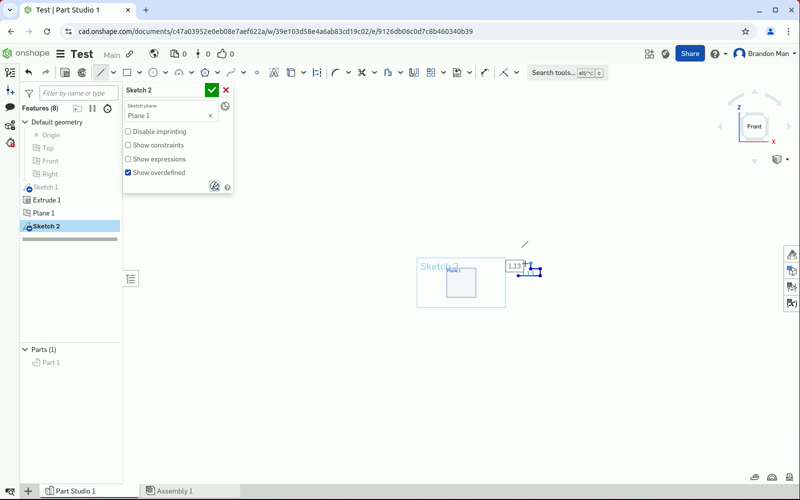
scroll(6)
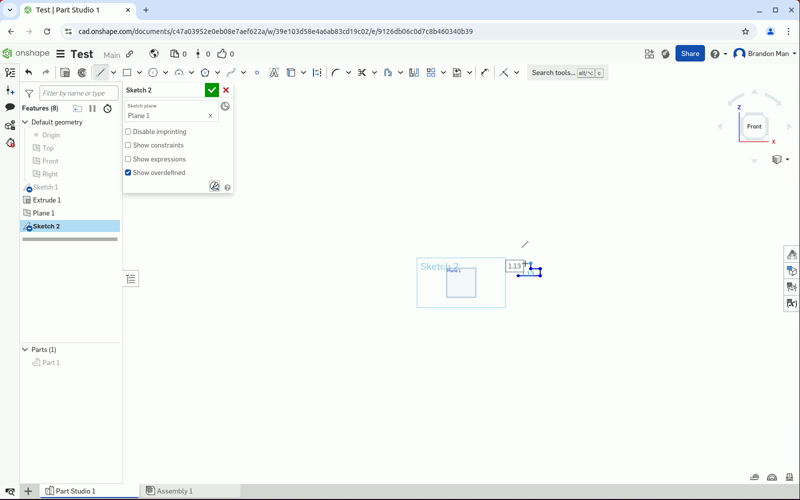
scroll(6)
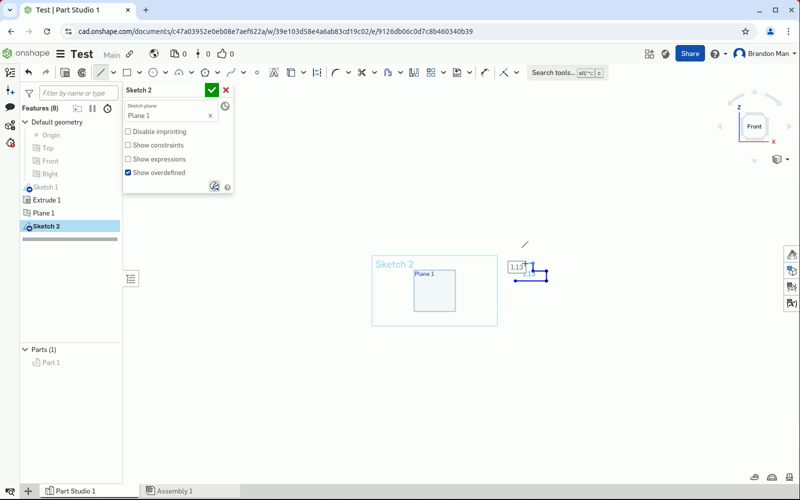
scroll(6)
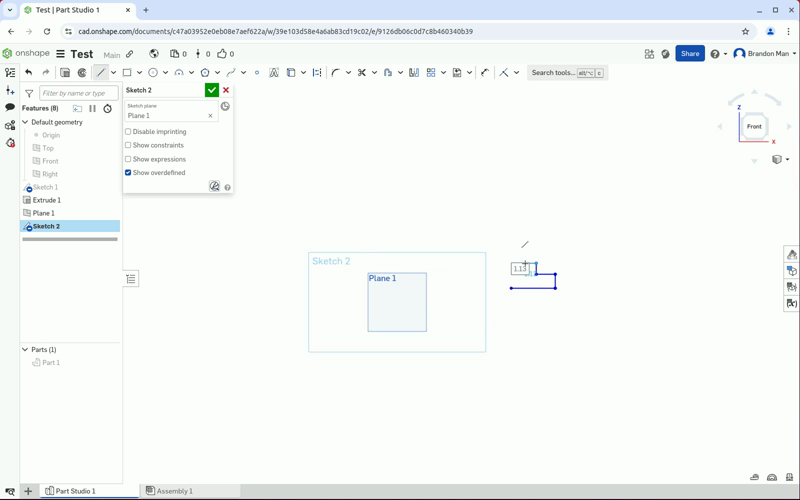
scroll(6)
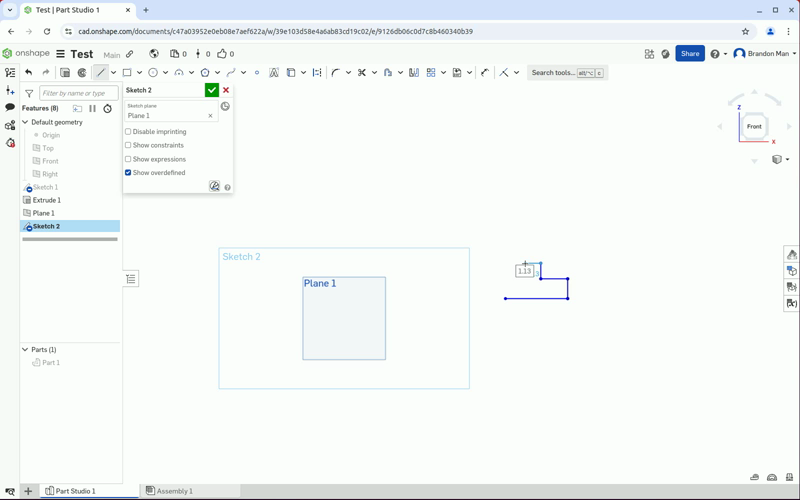
scroll(6)
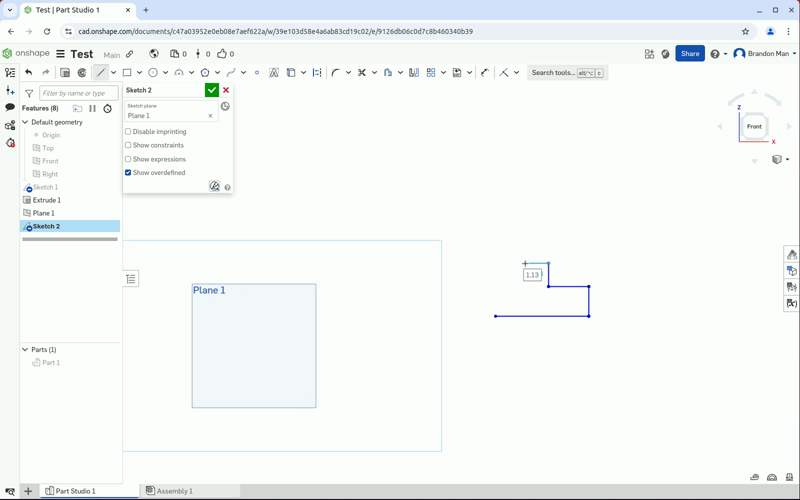
scroll(6)
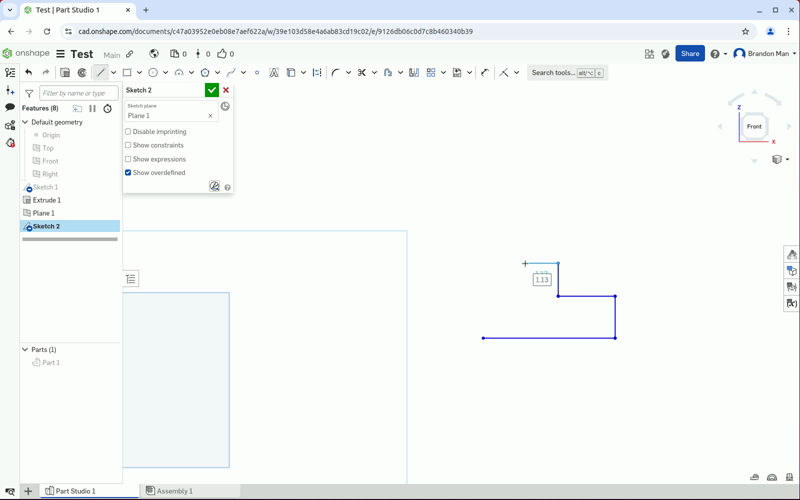
scroll(6)
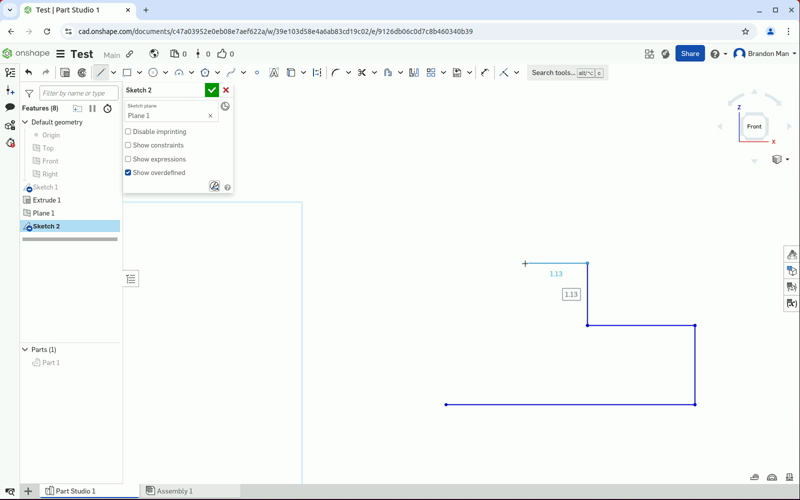
click(525, 263)
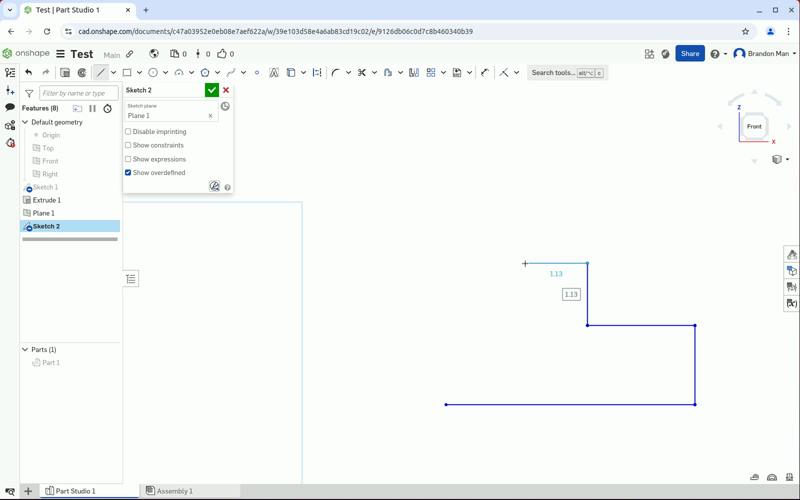
scroll(-6)
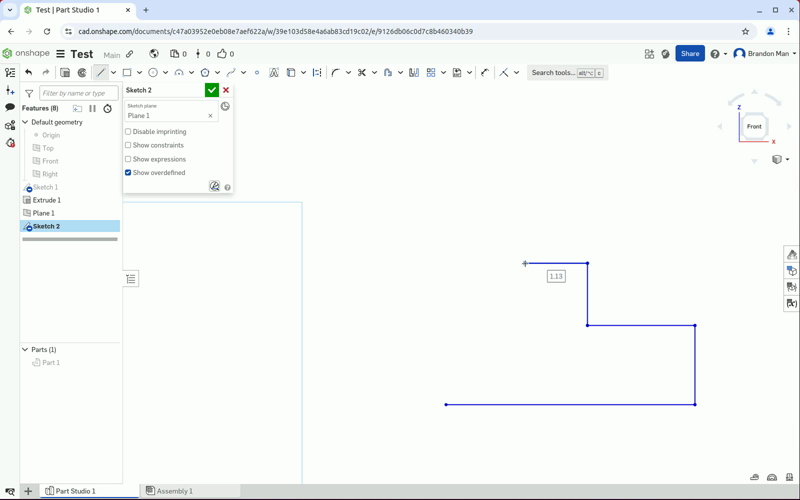
scroll(-6)
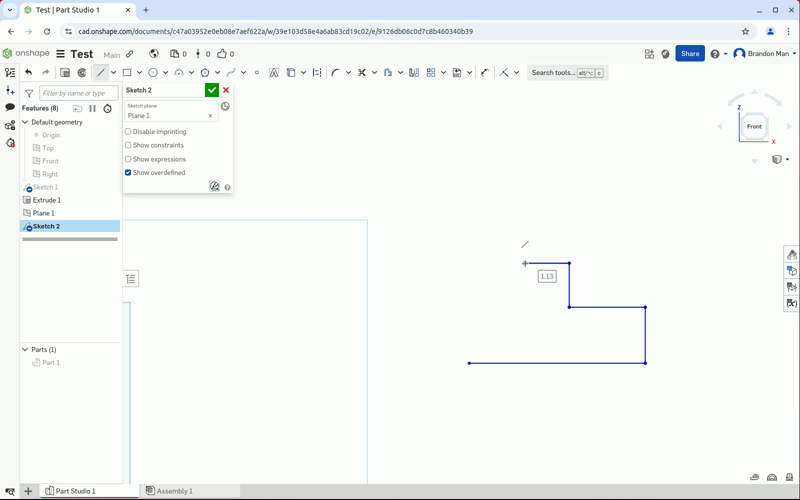
scroll(-6)
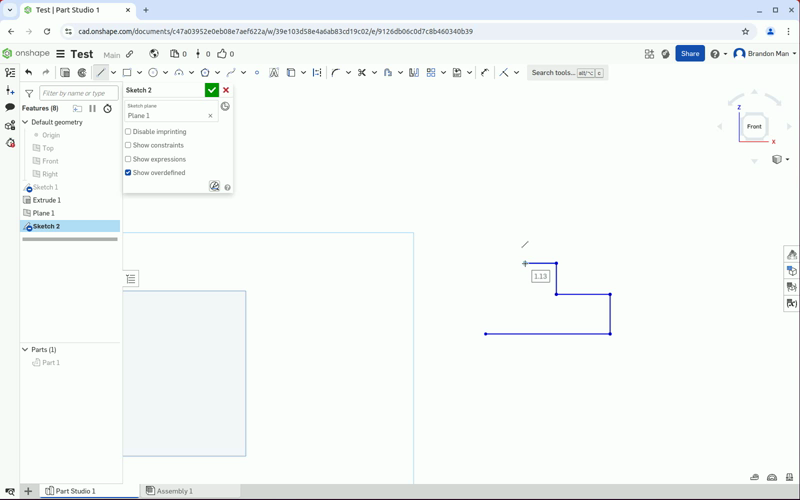
scroll(-6)
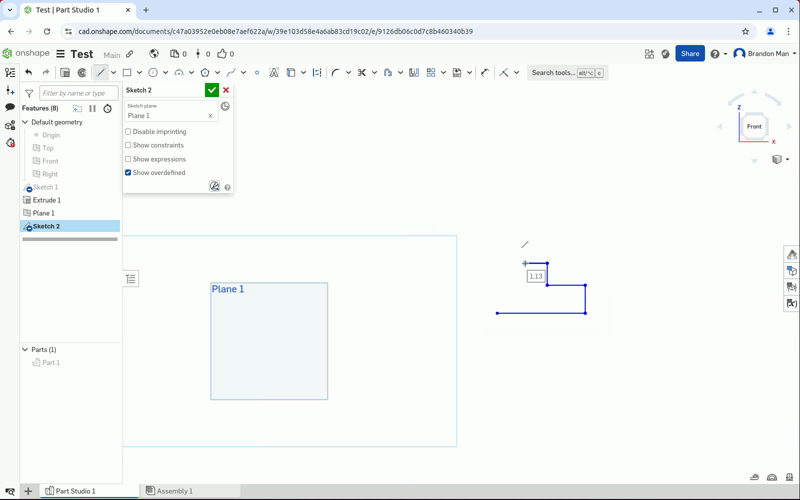
scroll(-6)
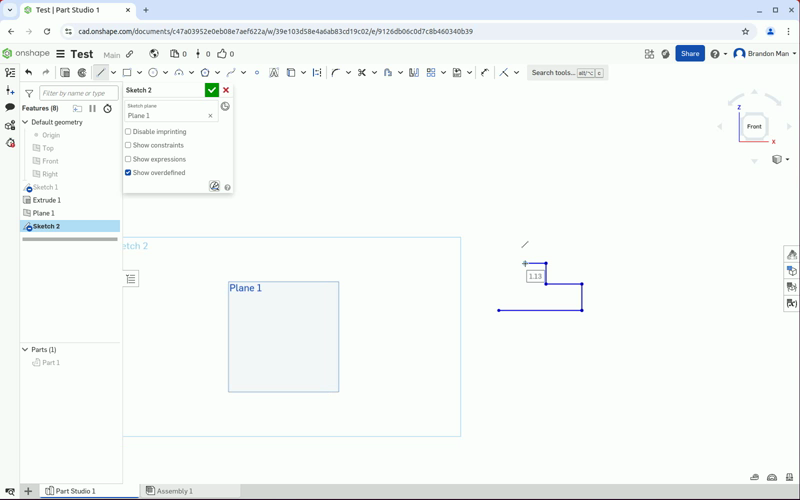
scroll(-6)
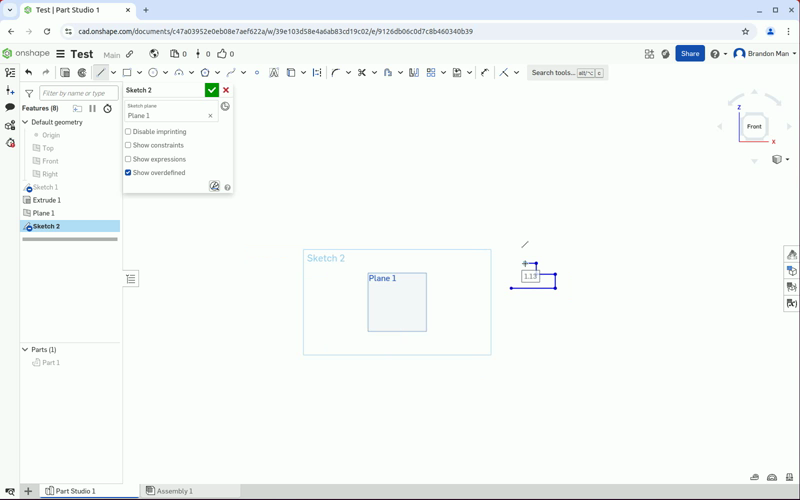
scroll(-6)
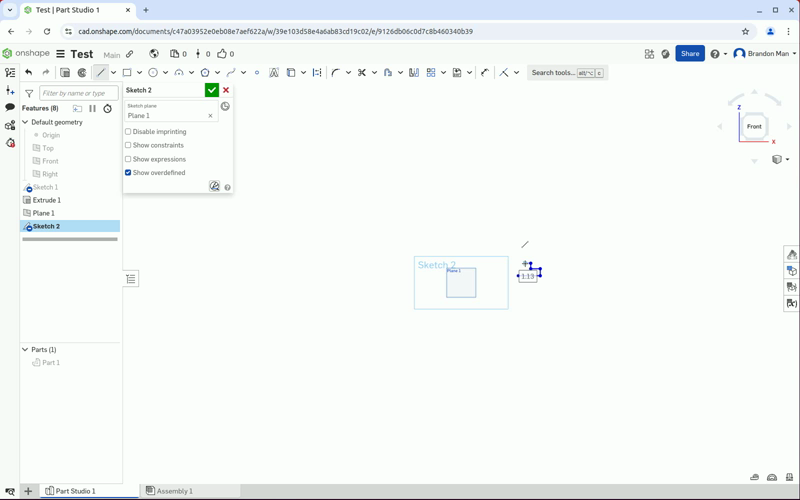
key_up(shift)
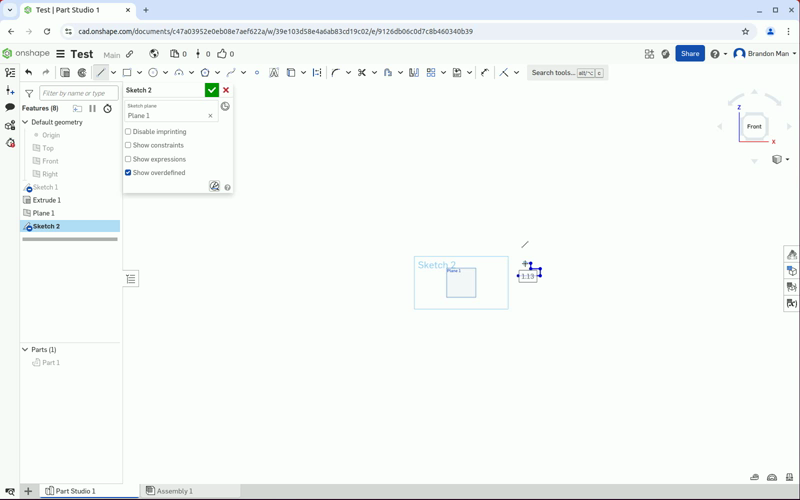
key_down(shift)
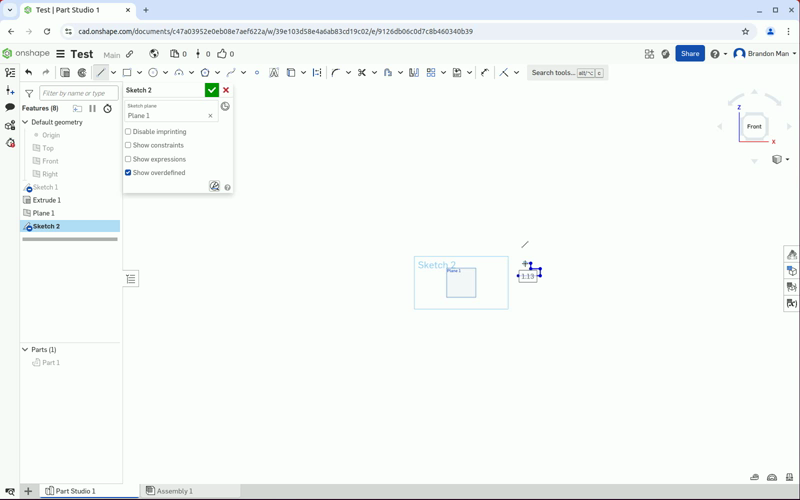
mouse_move(555, 263)
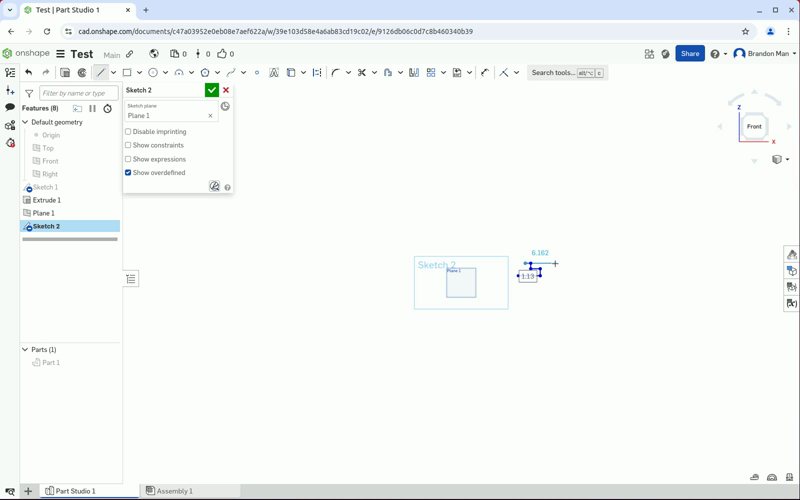
mouse_move(525, 268)
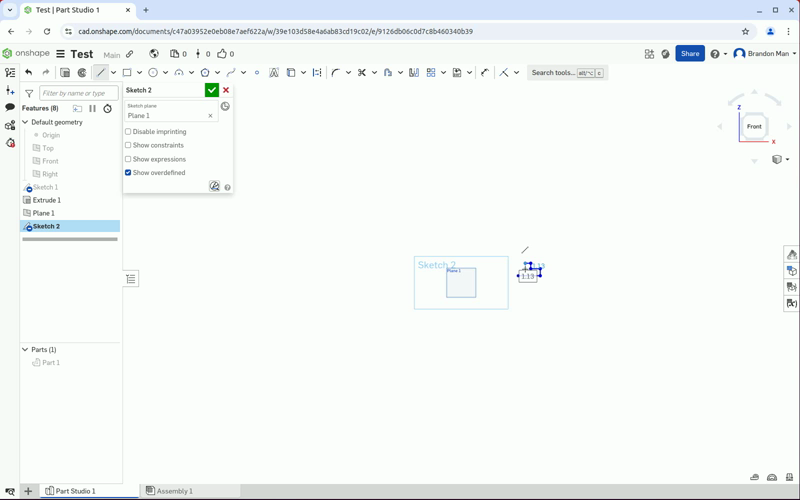
scroll(6)
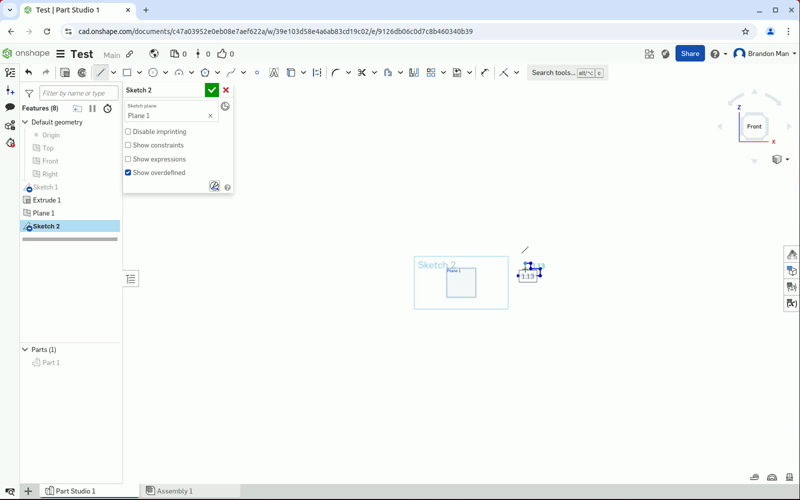
scroll(6)
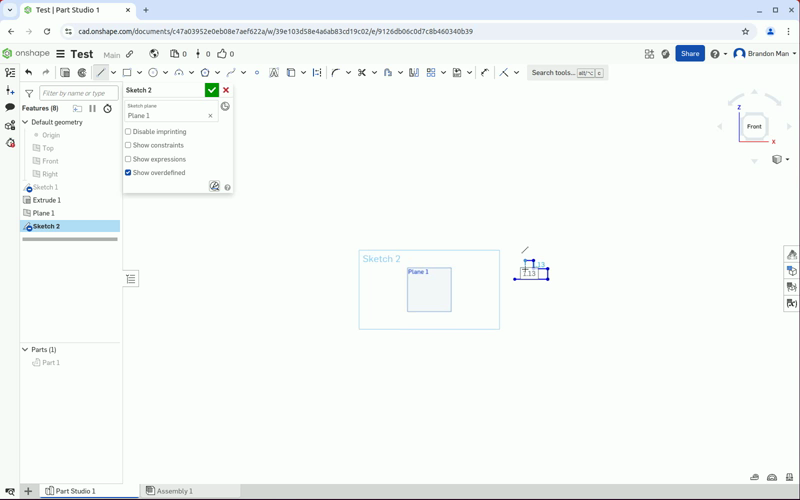
scroll(6)
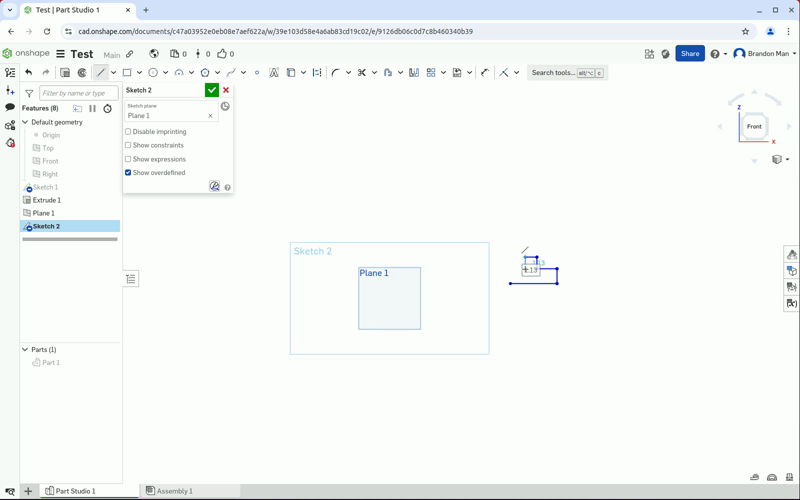
scroll(6)
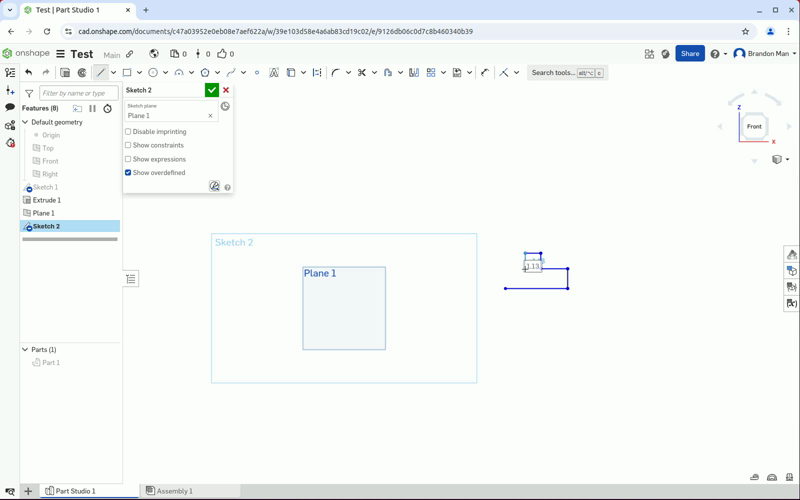
scroll(6)
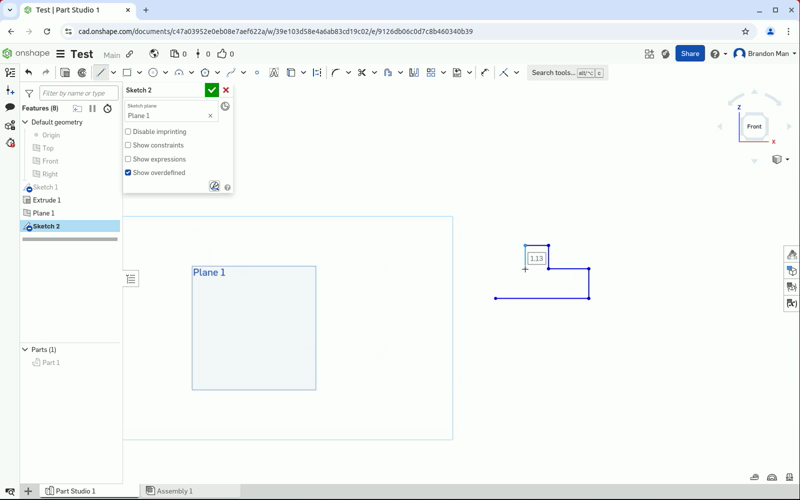
scroll(6)
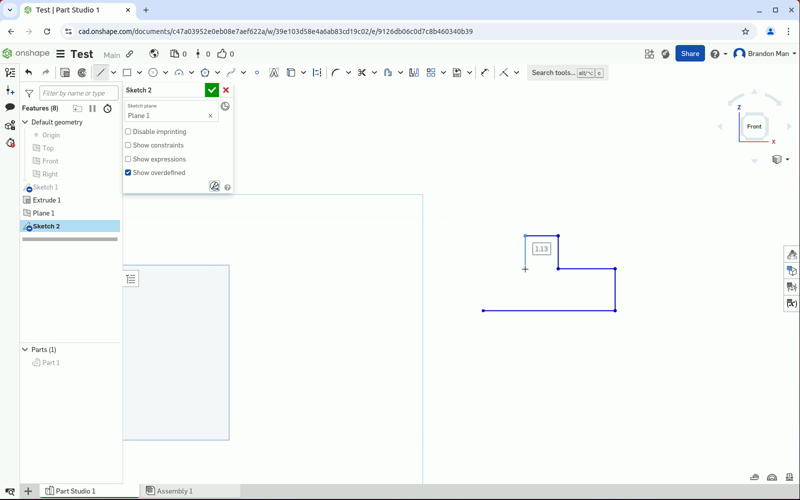
scroll(6)
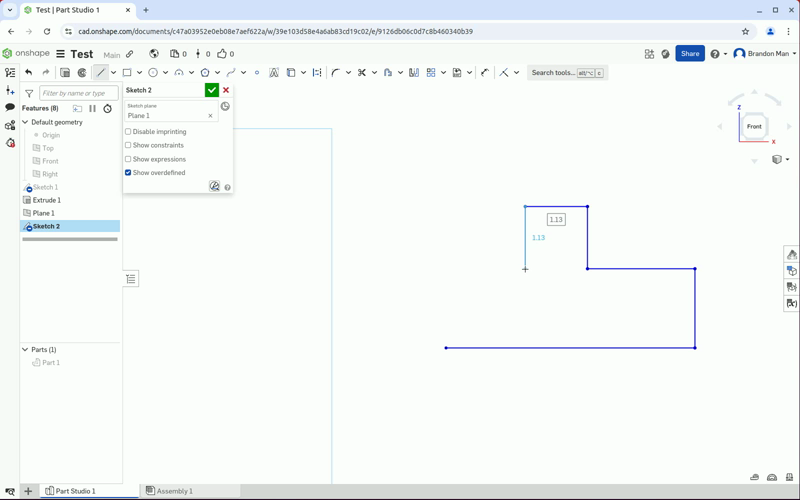
click(525, 268)
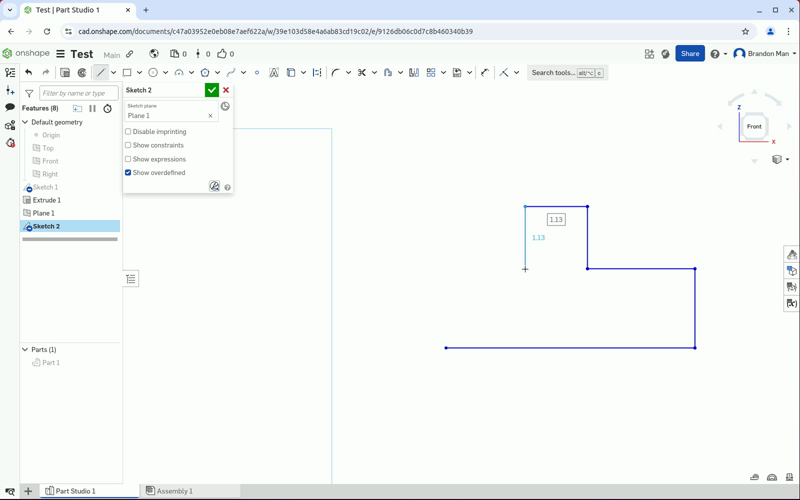
scroll(-6)
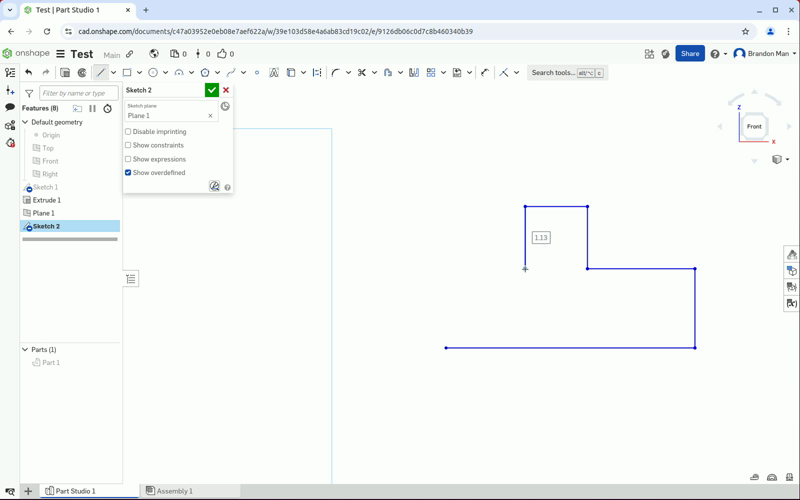
scroll(-6)
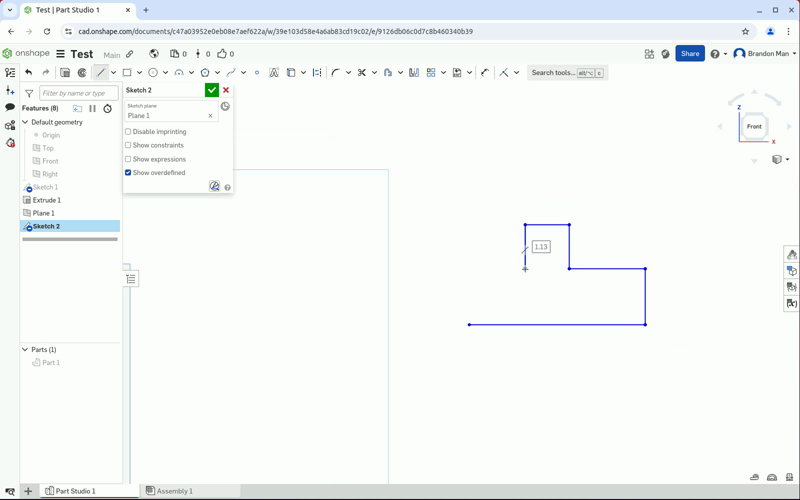
scroll(-6)
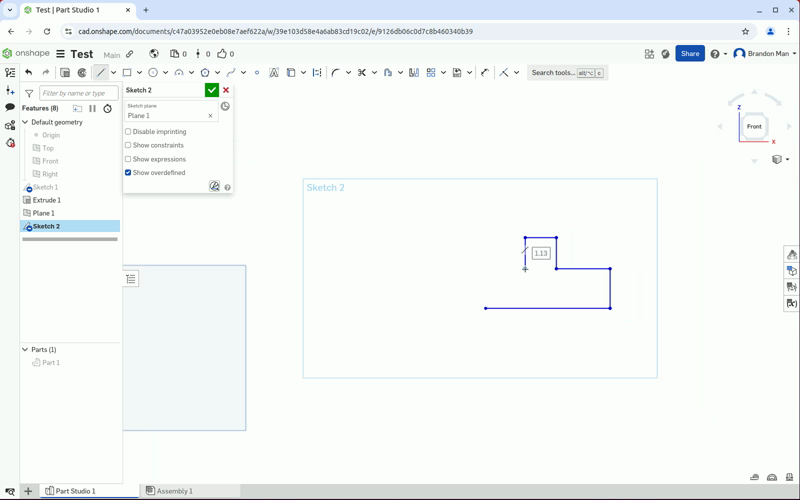
scroll(-6)
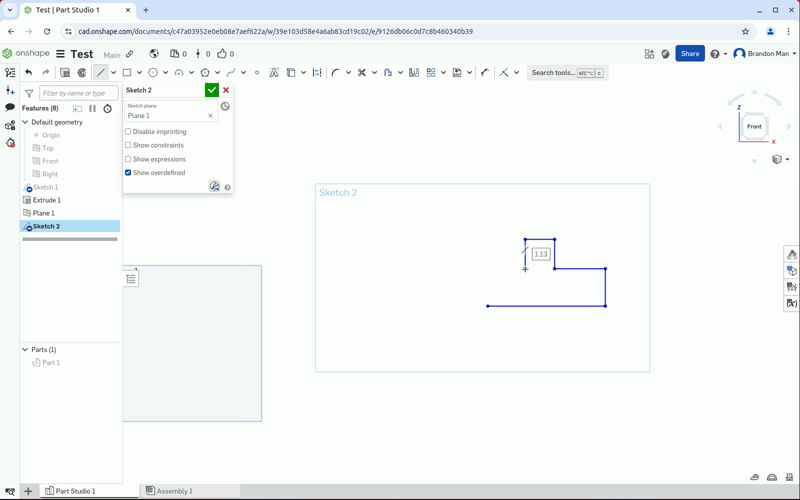
scroll(-6)
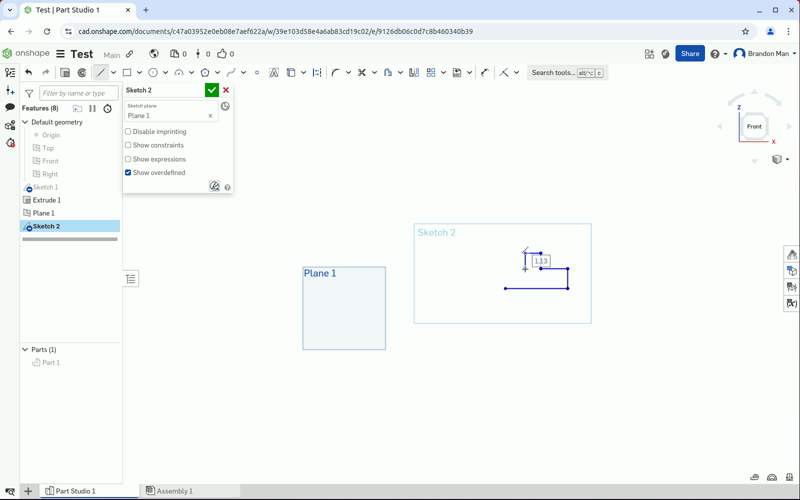
scroll(-6)
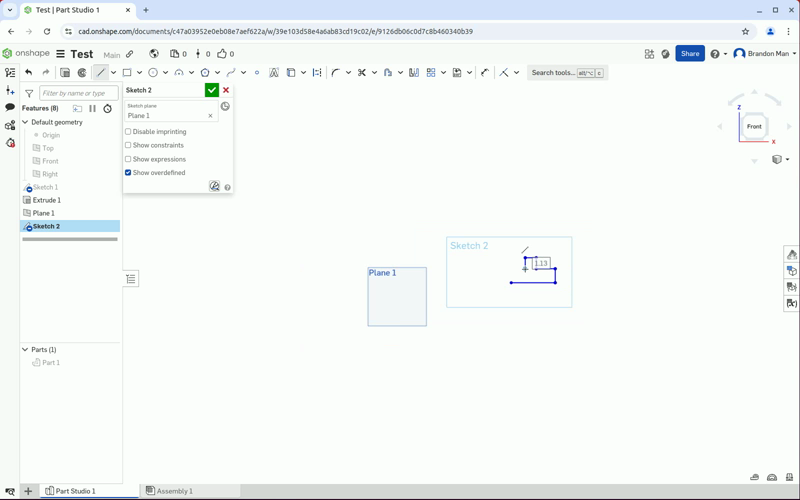
scroll(-6)
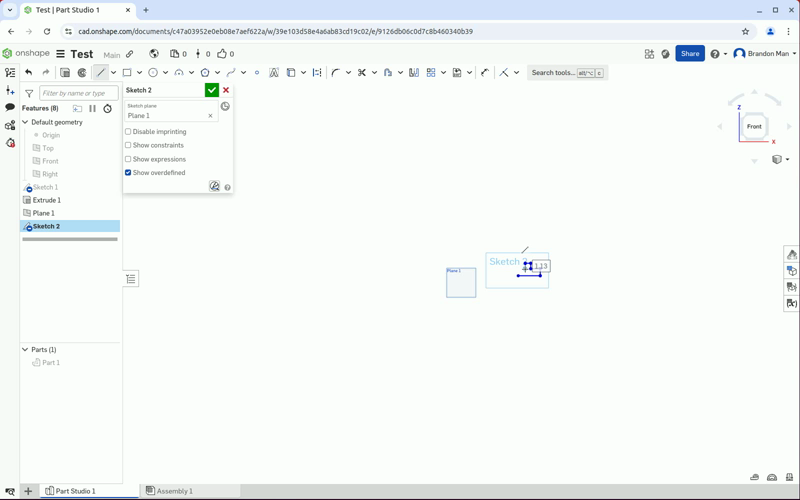
key_up(shift)
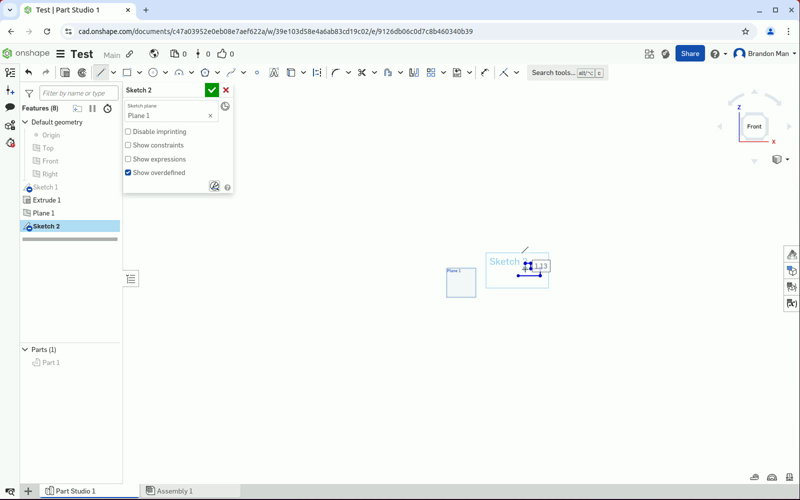
key_down(shift)
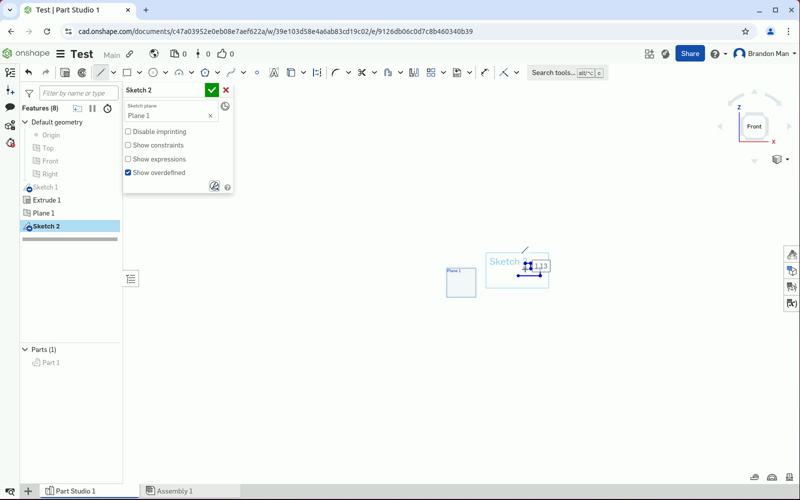
mouse_move(555, 268)
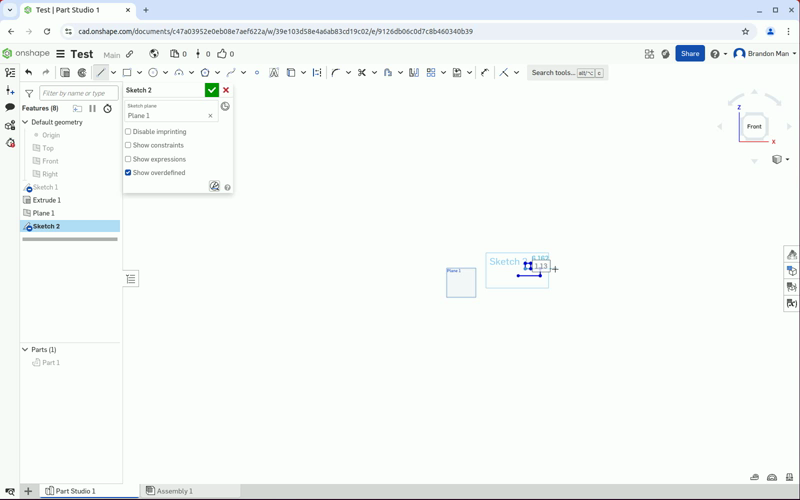
mouse_move(518, 268)
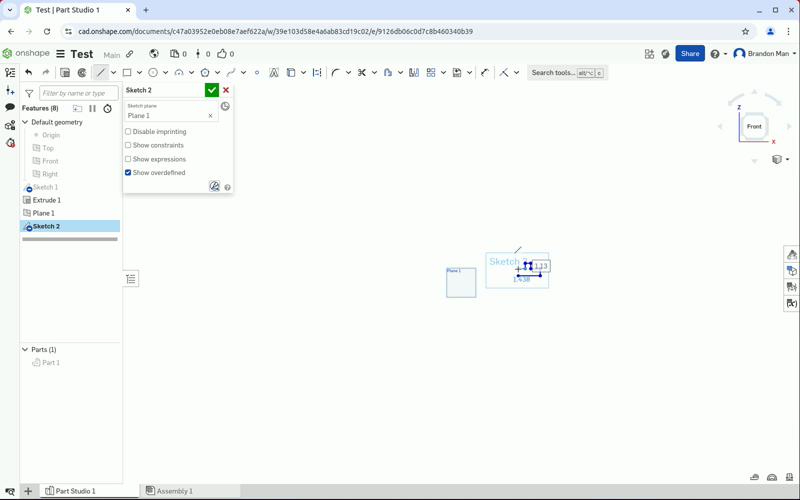
scroll(6)
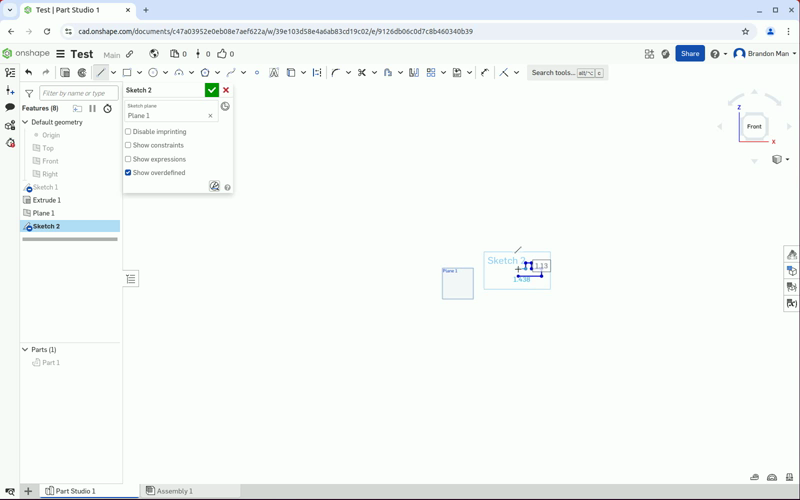
scroll(6)
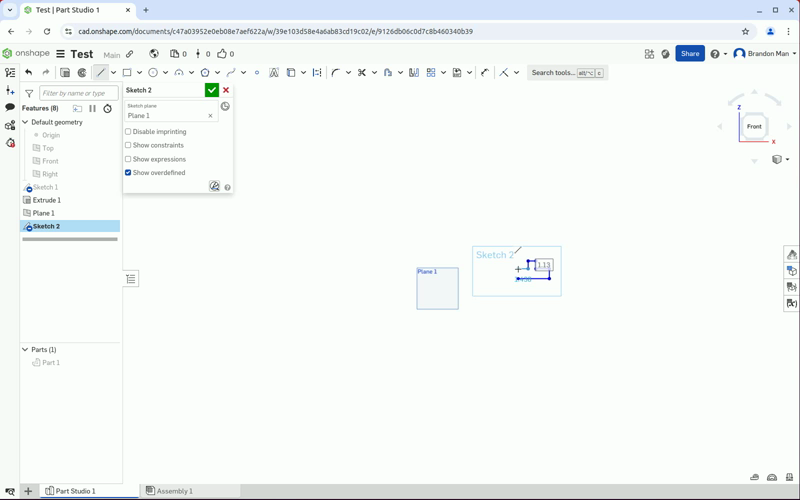
scroll(6)
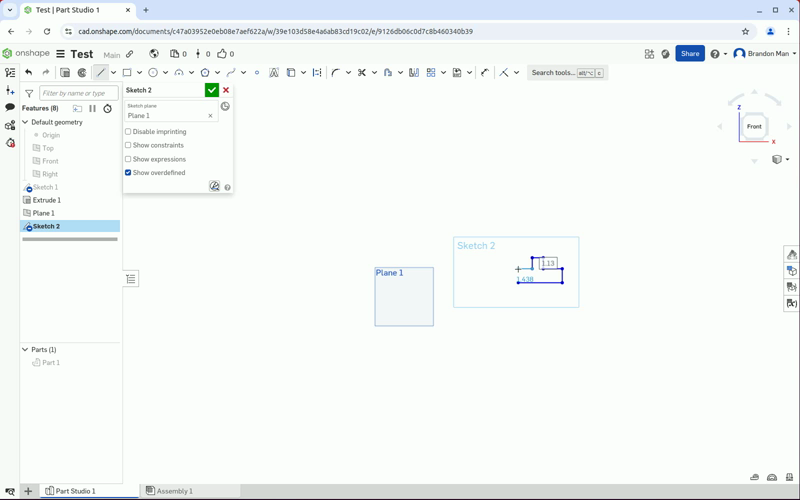
scroll(6)
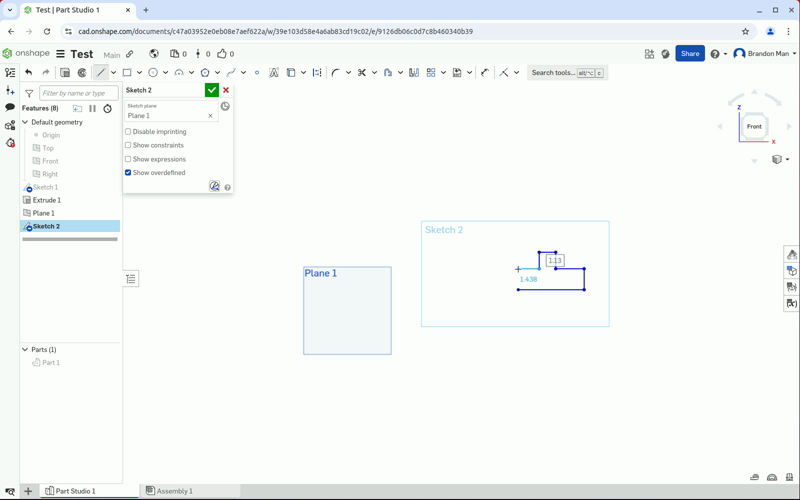
scroll(6)
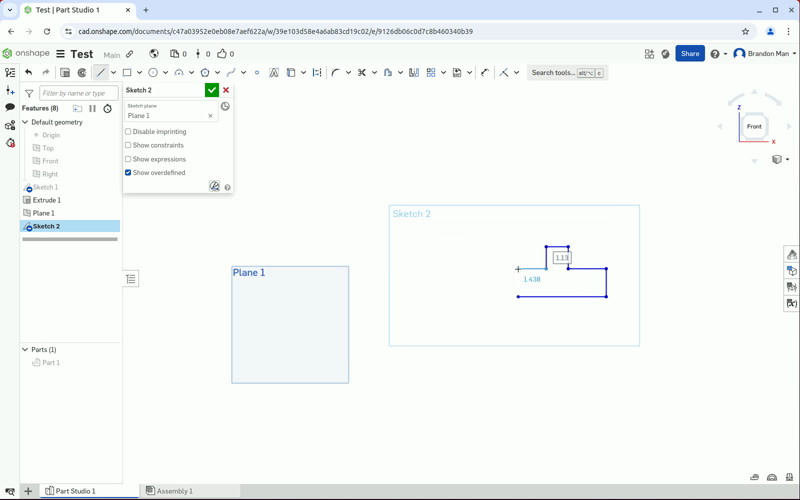
scroll(6)
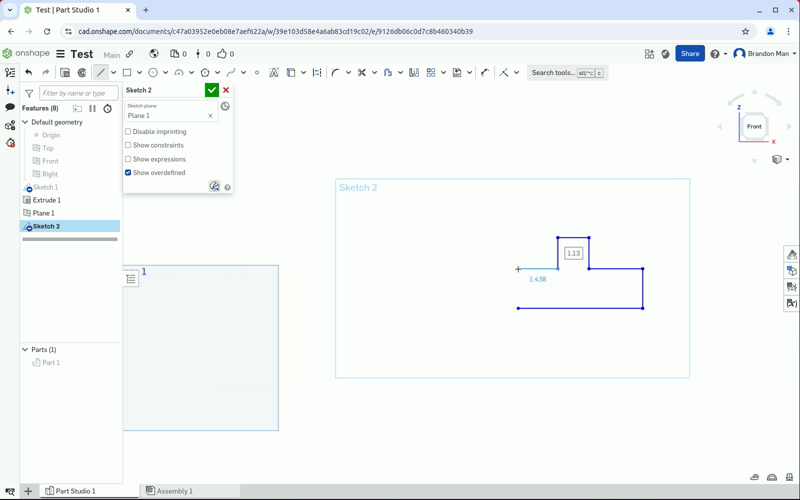
scroll(6)
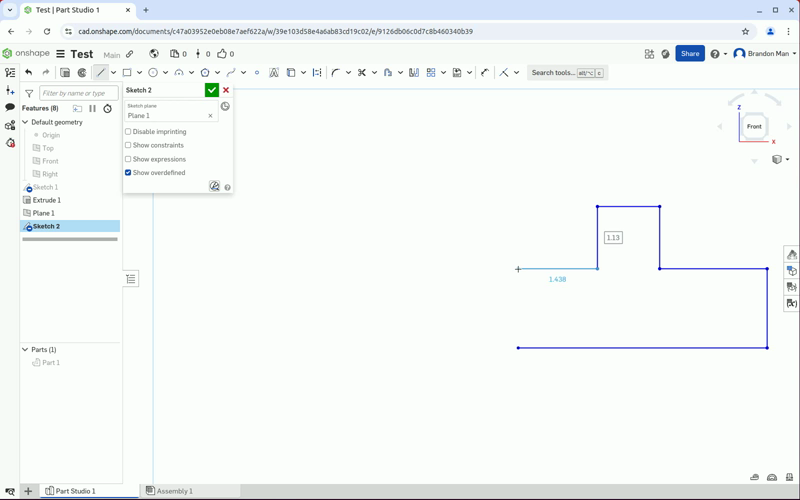
click(518, 268)
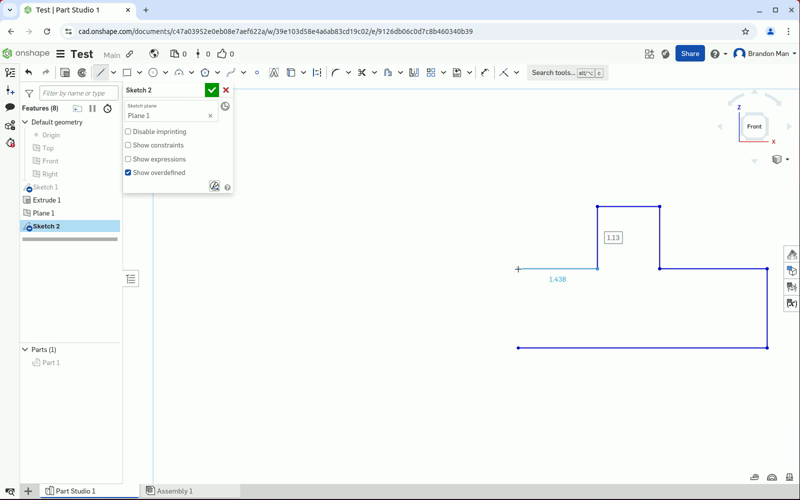
scroll(-6)
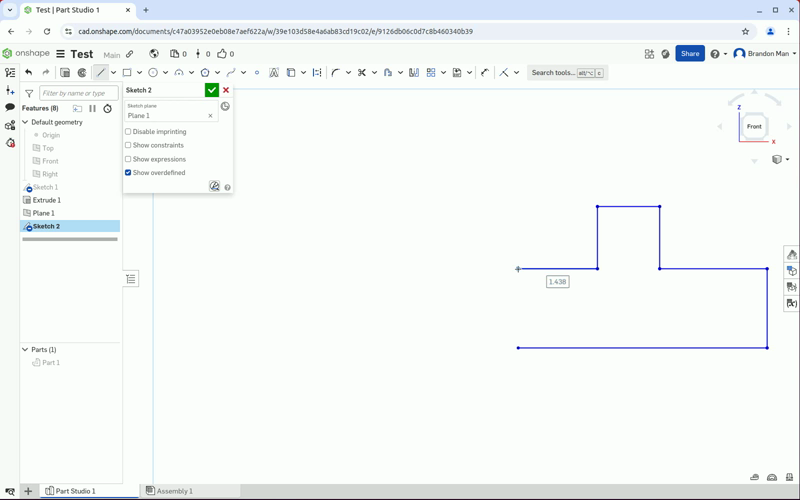
scroll(-6)
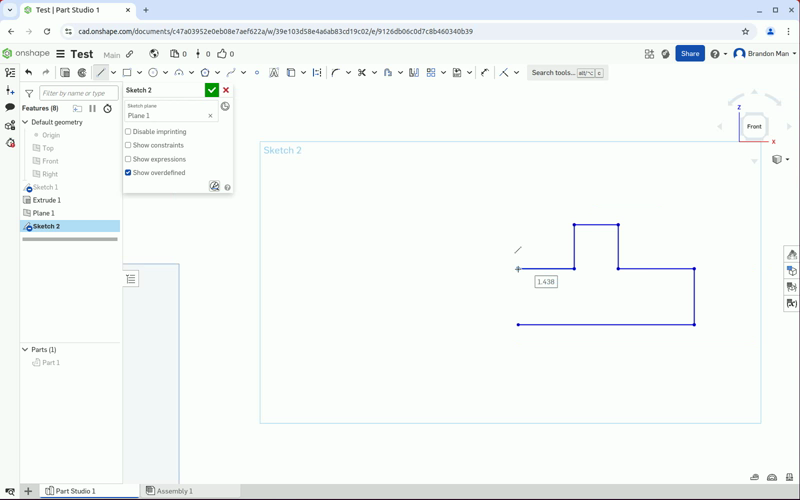
scroll(-6)
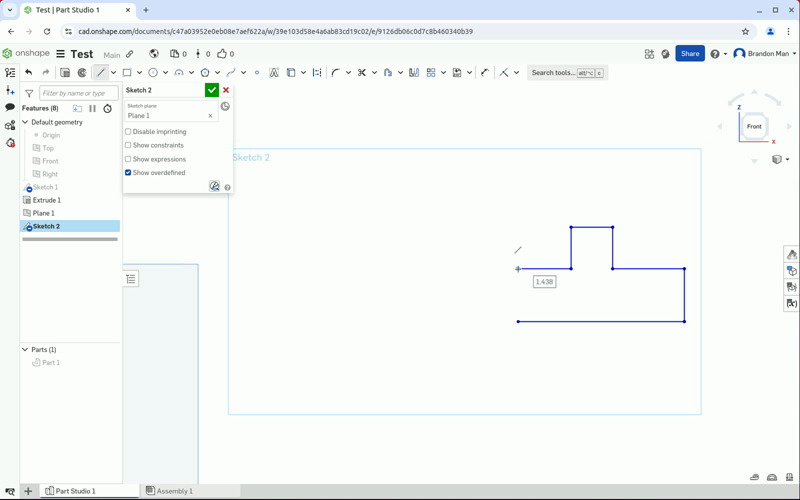
scroll(-6)
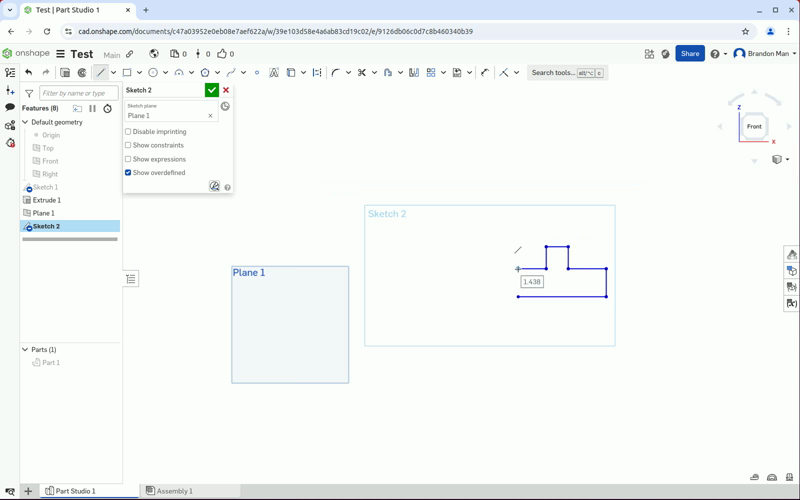
scroll(-6)
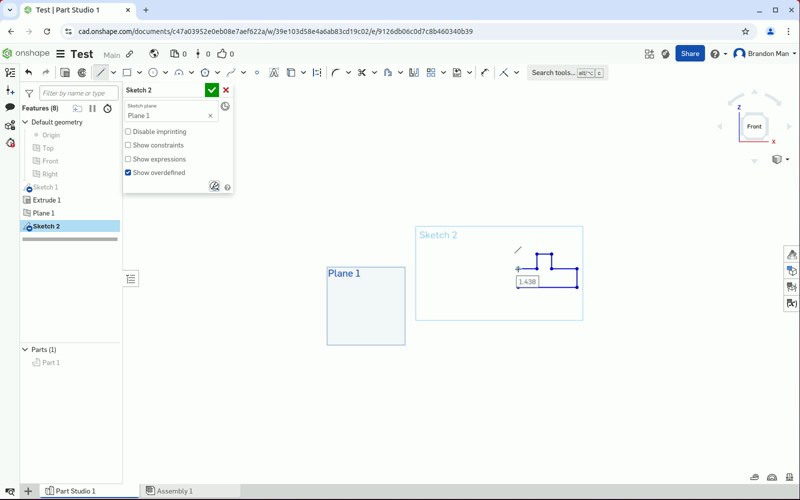
scroll(-6)
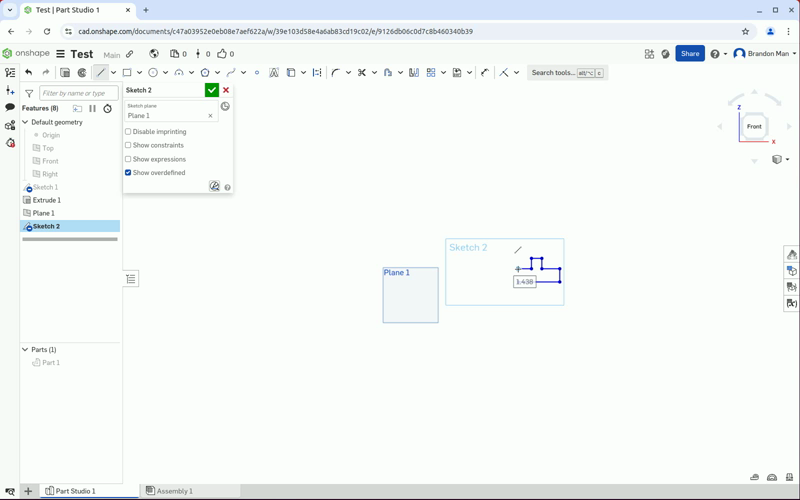
scroll(-6)
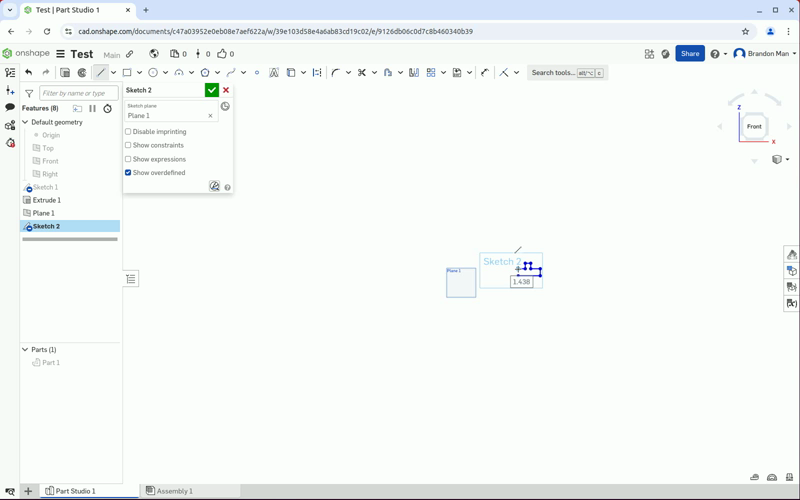
key_up(shift)
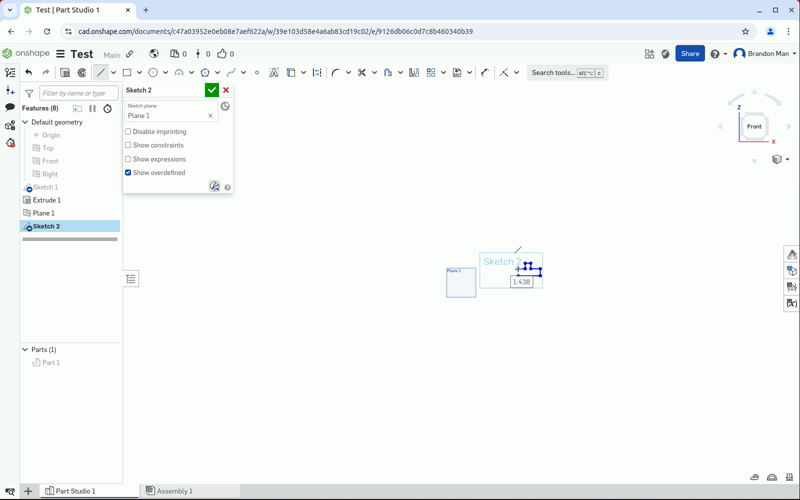
mouse_move(548, 268)
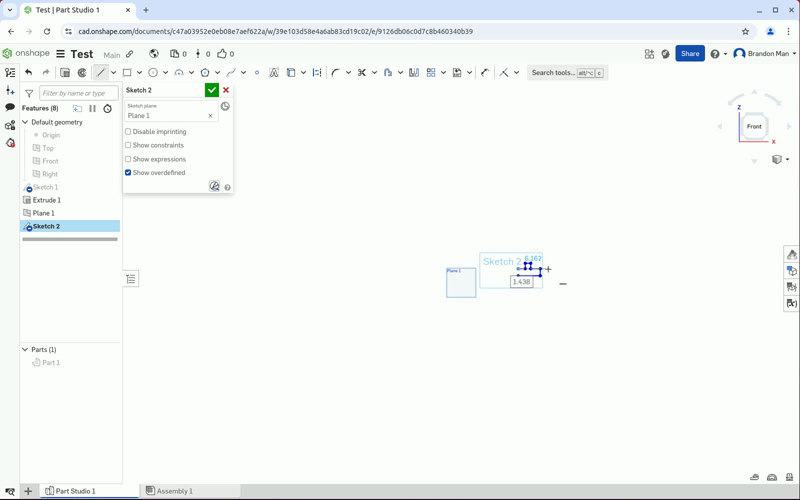
key_down(shift)
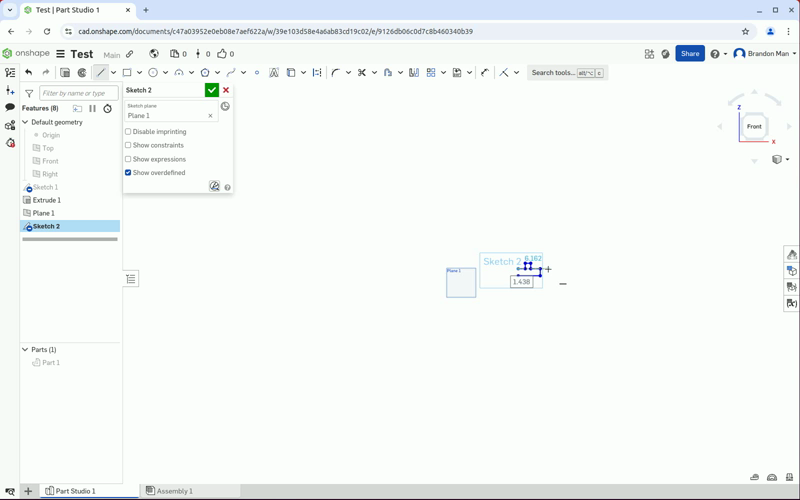
mouse_move(518, 275)
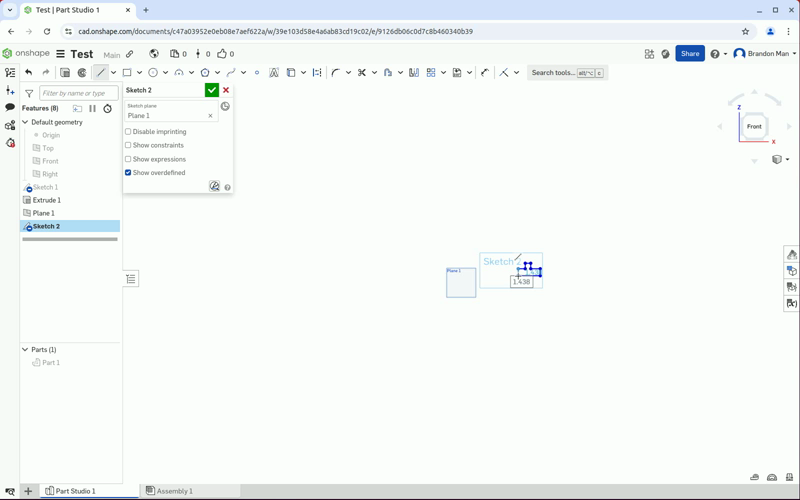
scroll(6)
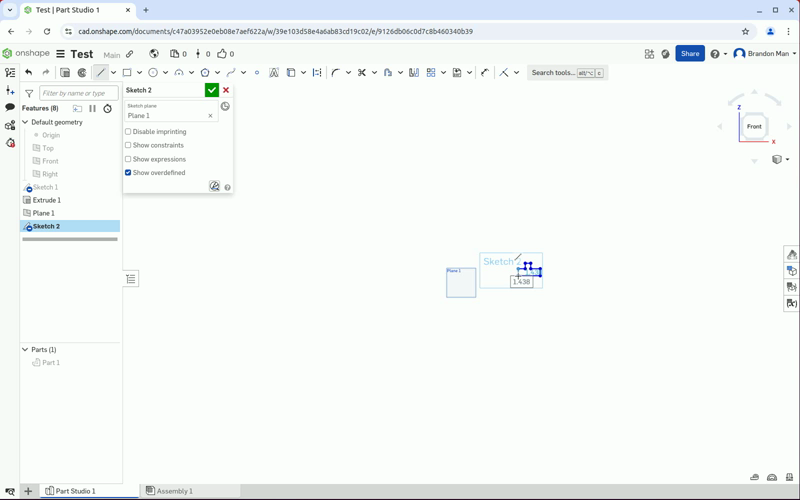
scroll(6)
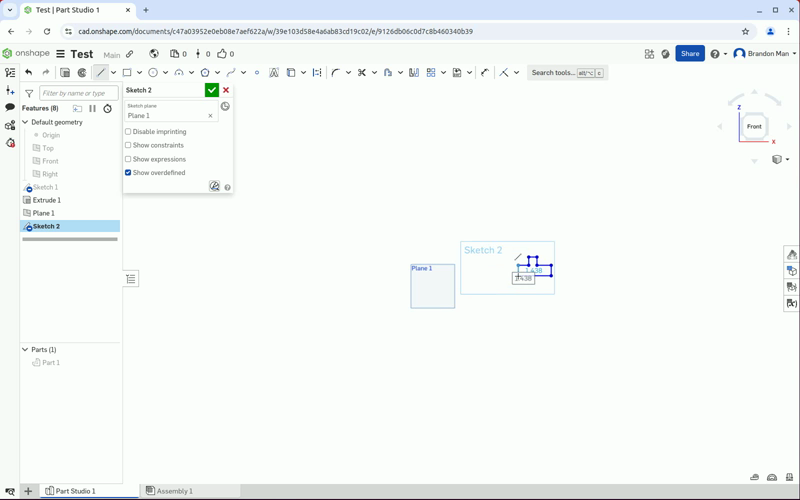
scroll(6)
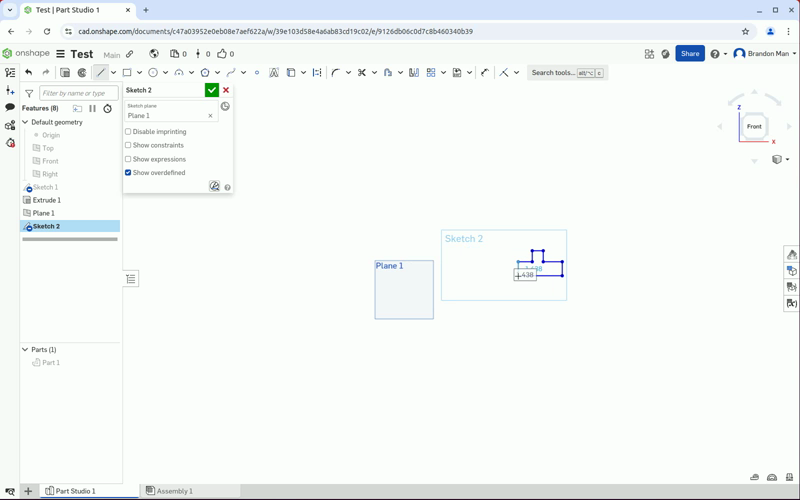
scroll(6)
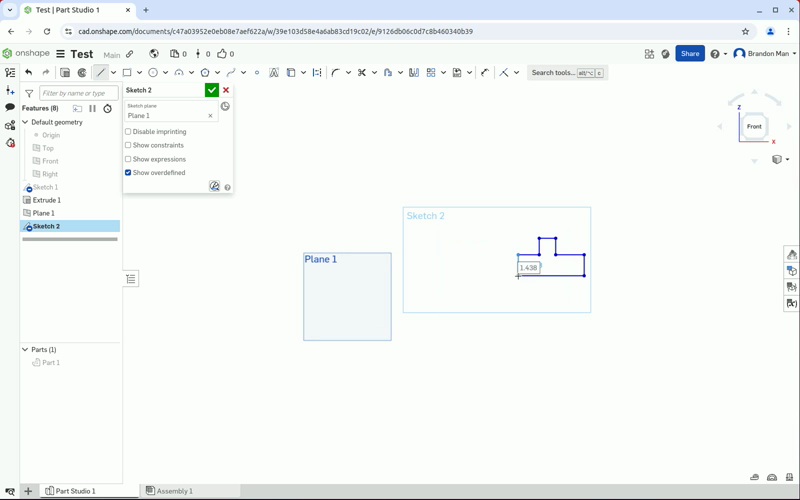
scroll(6)
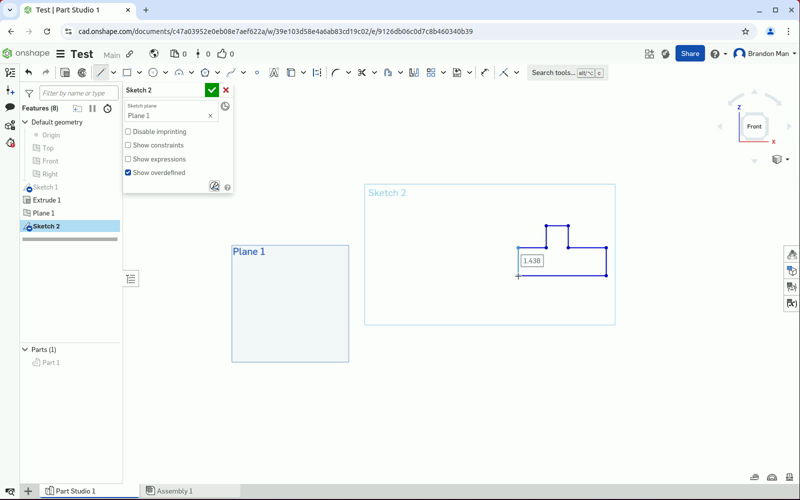
scroll(6)
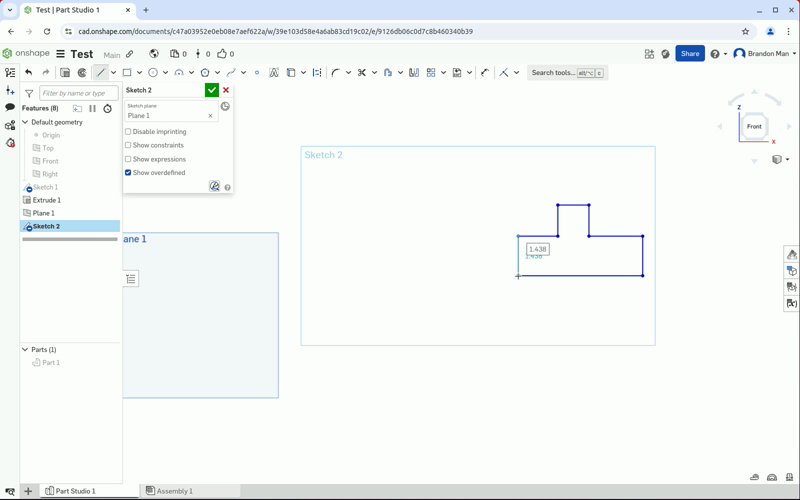
scroll(6)
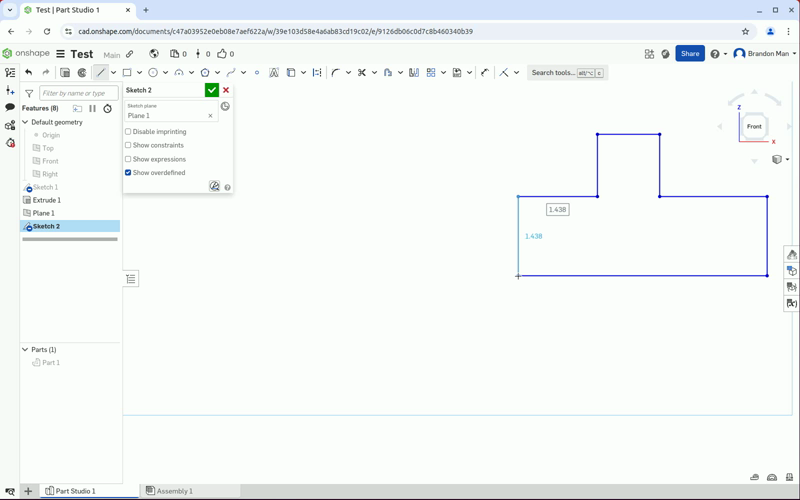
key_up(shift)
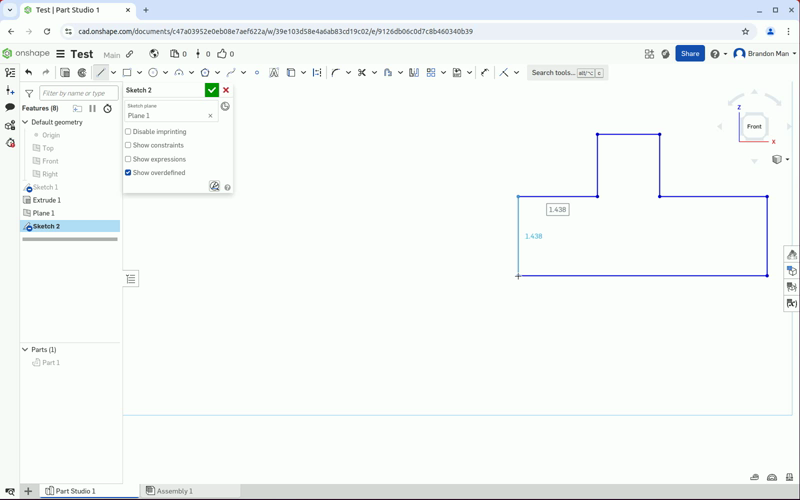
click(518, 275)
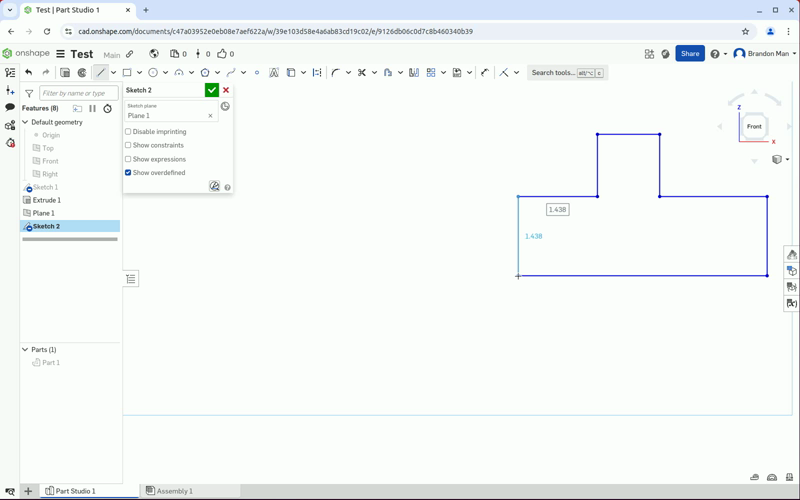
scroll(-6)
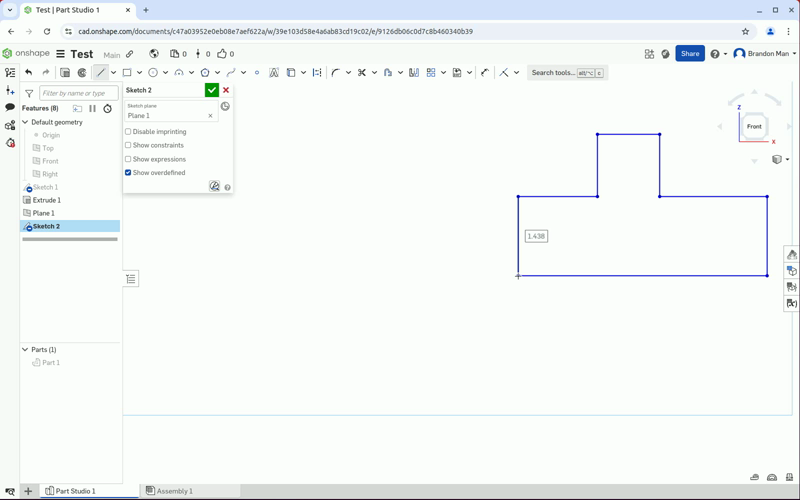
scroll(-6)
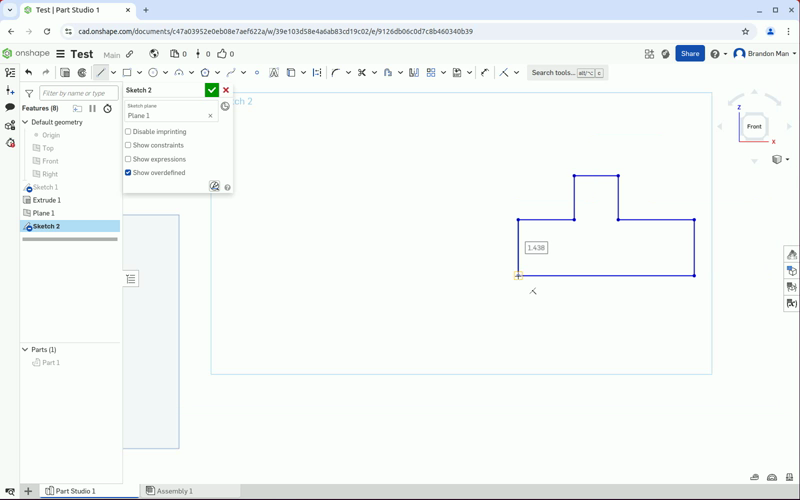
scroll(-6)
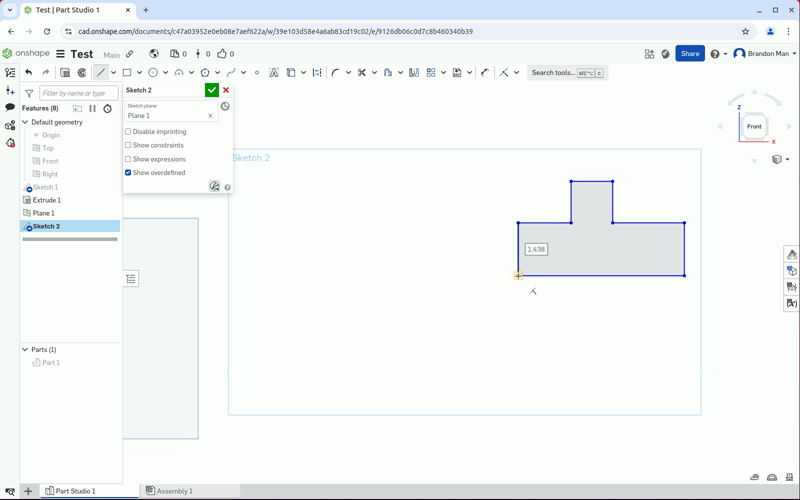
scroll(-6)
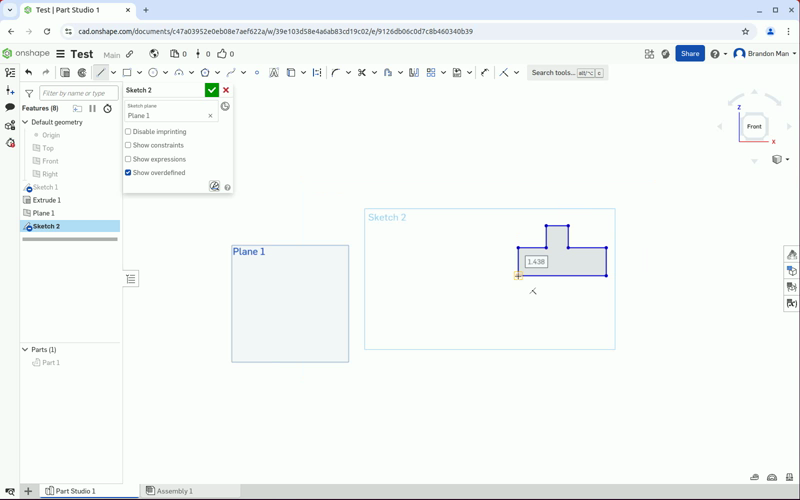
scroll(-6)
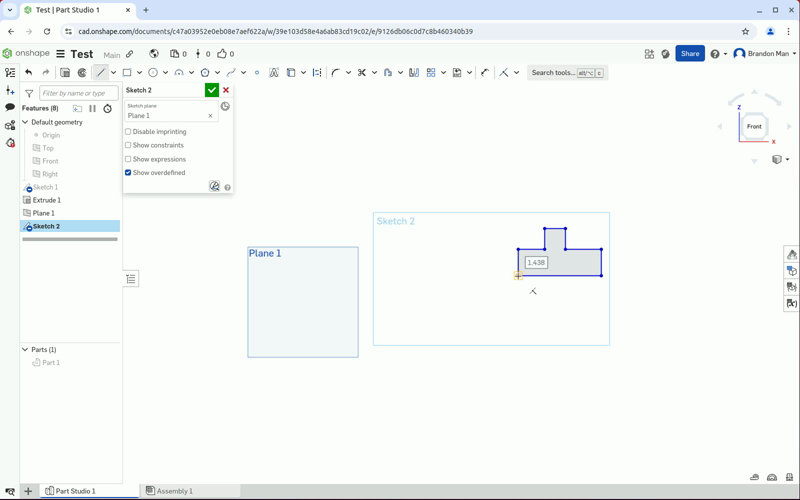
scroll(-6)
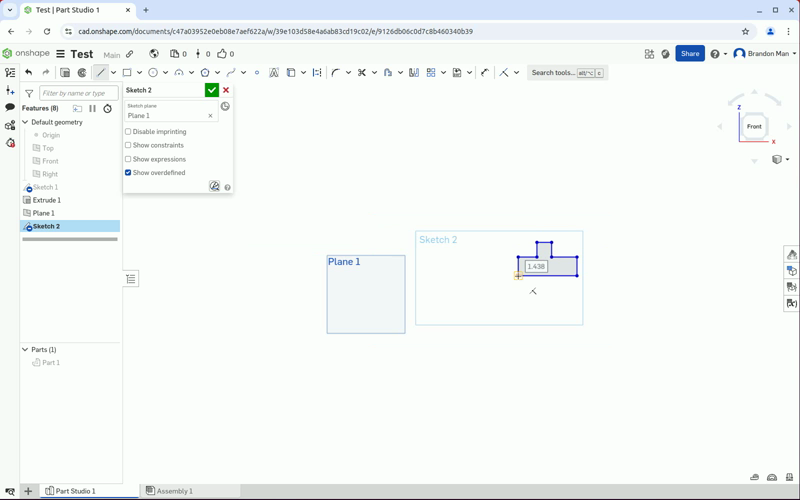
scroll(-6)
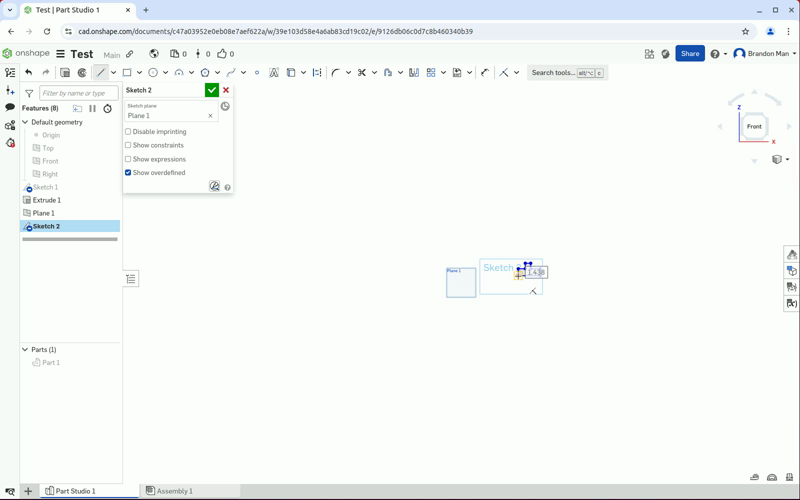
key(esc)
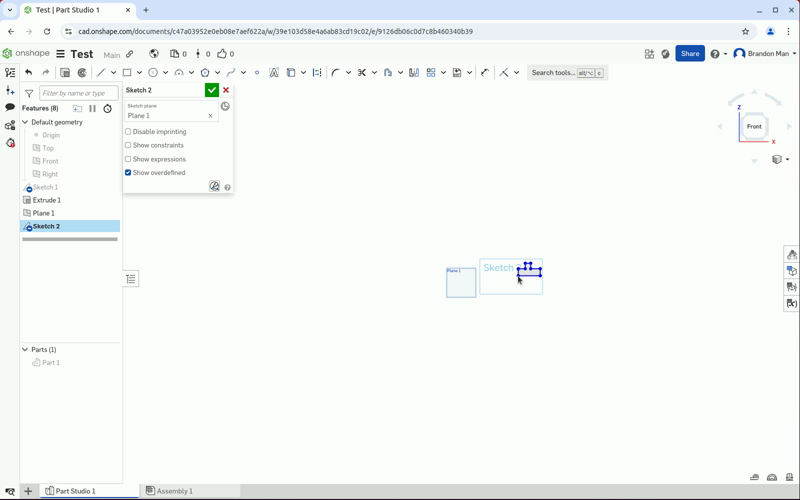
mouse_move(538, 274)
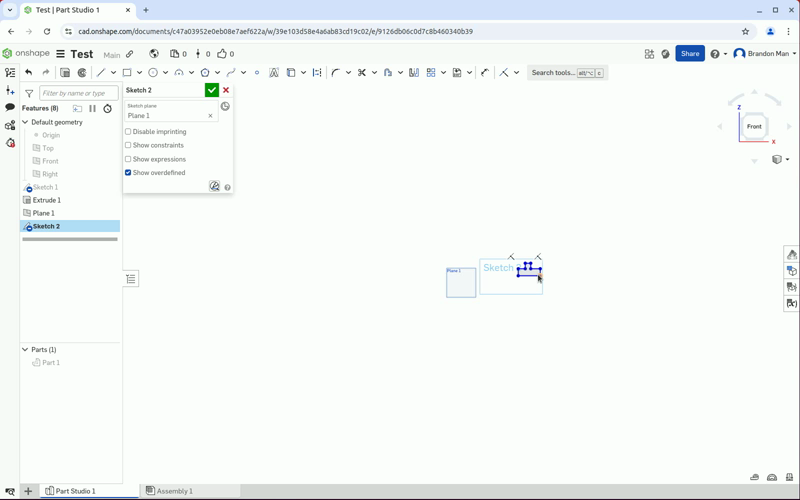
scroll(6)
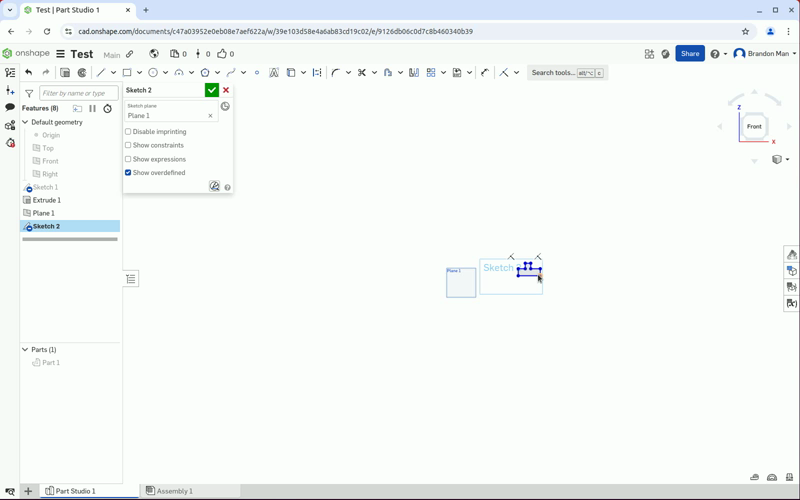
scroll(6)
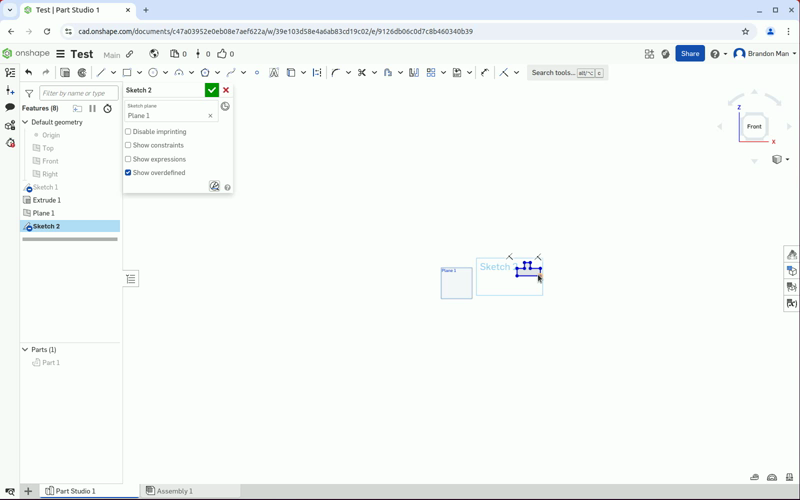
scroll(6)
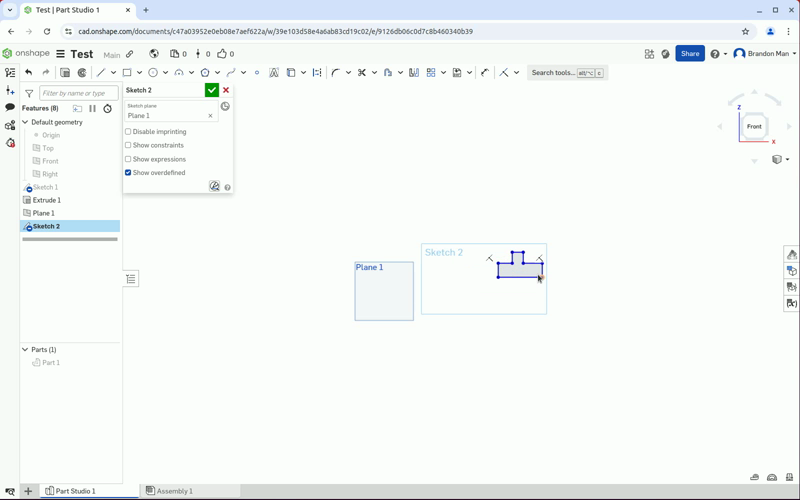
scroll(6)
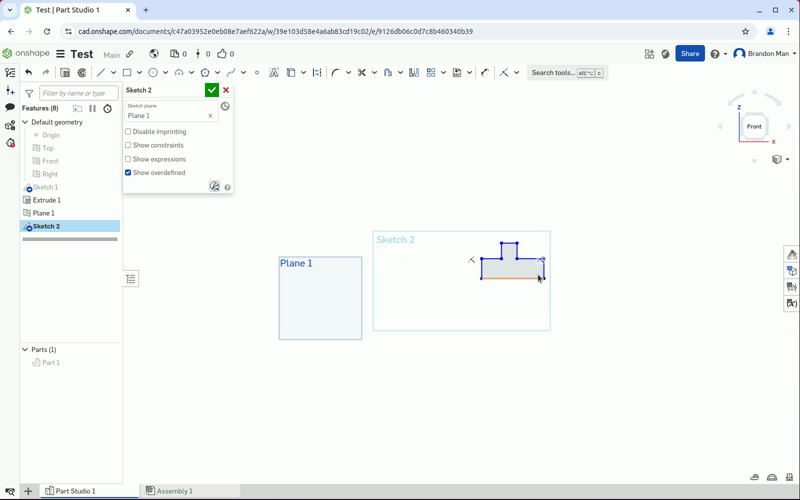
scroll(6)
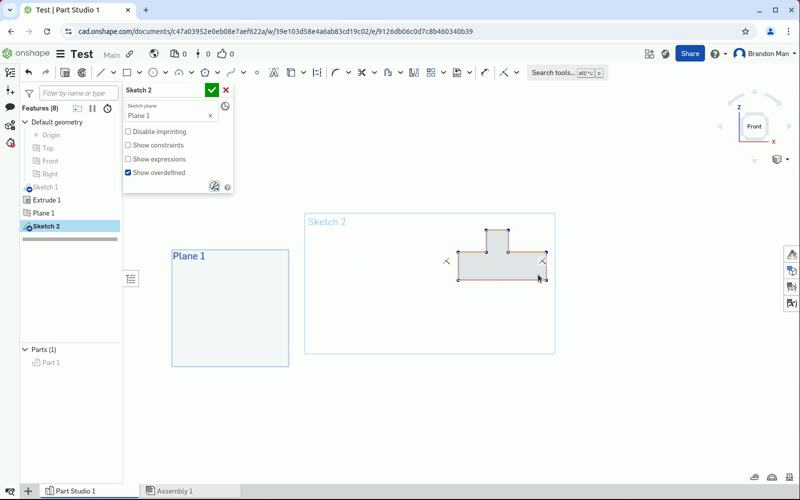
scroll(6)
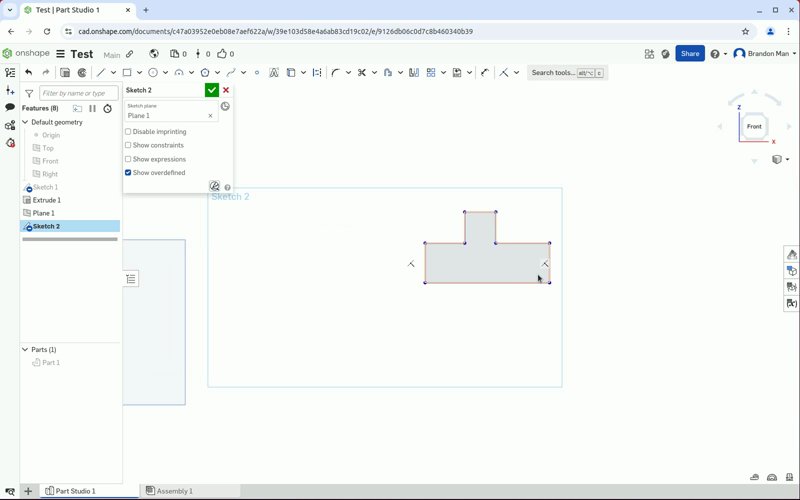
scroll(6)
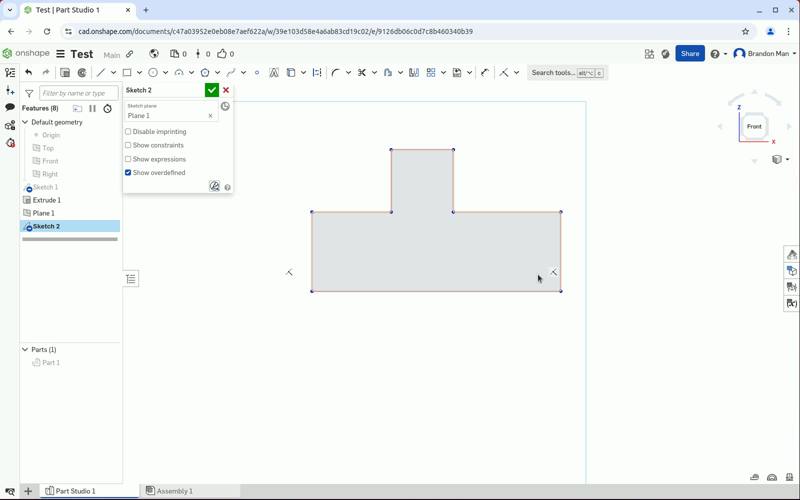
click(538, 274)
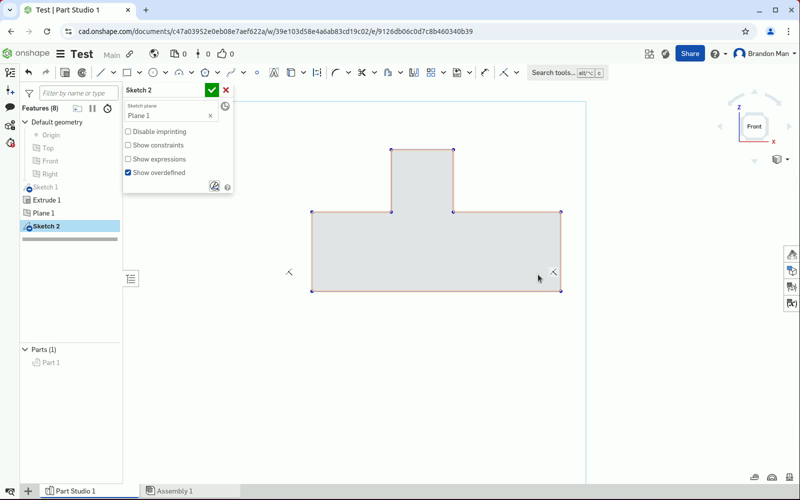
scroll(-6)
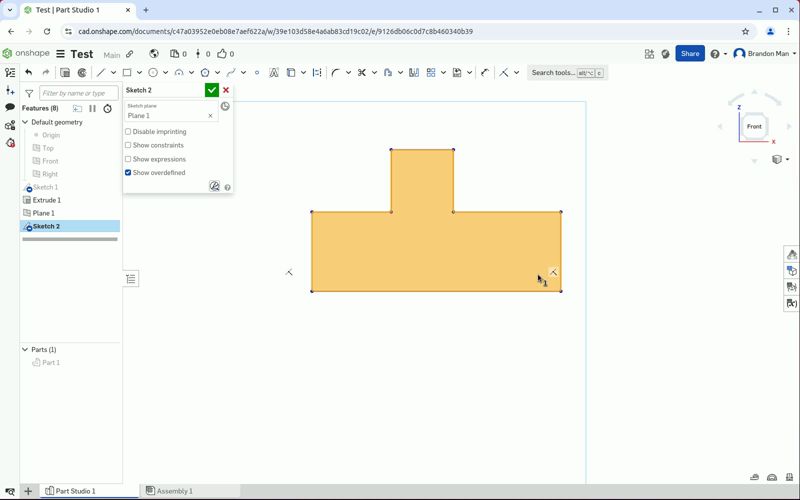
scroll(-6)
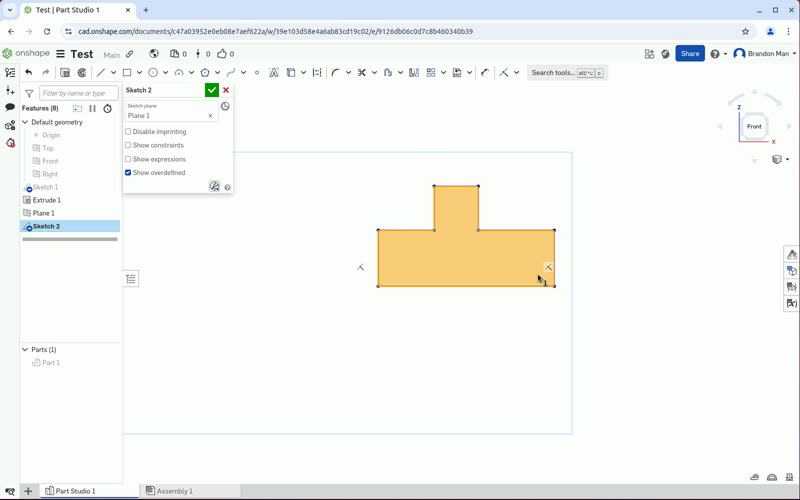
scroll(-6)
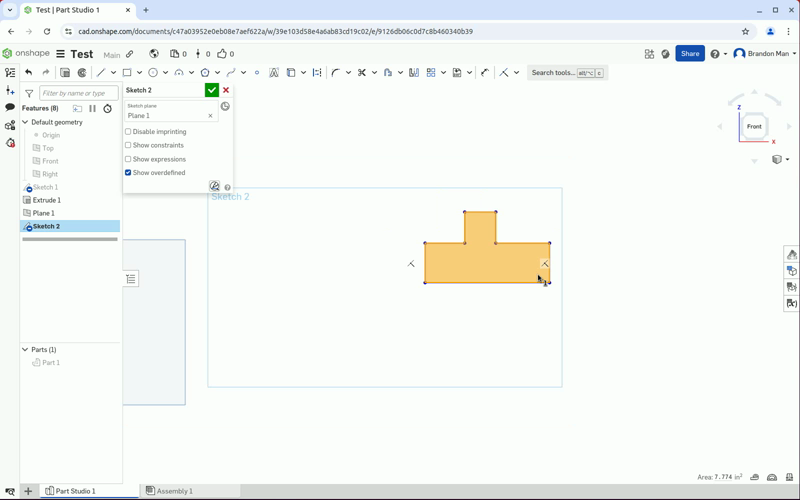
scroll(-6)
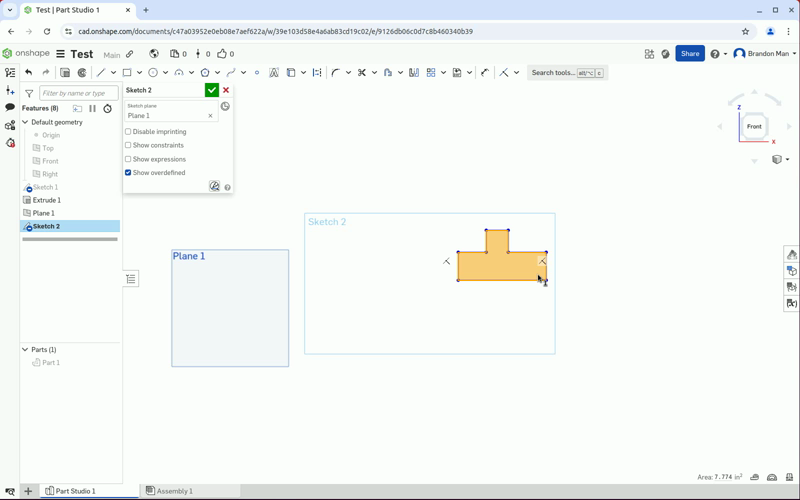
scroll(-6)
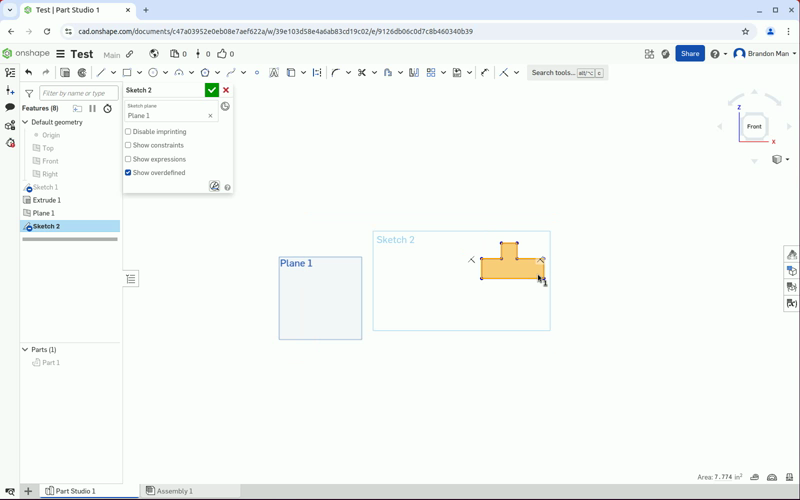
scroll(-6)
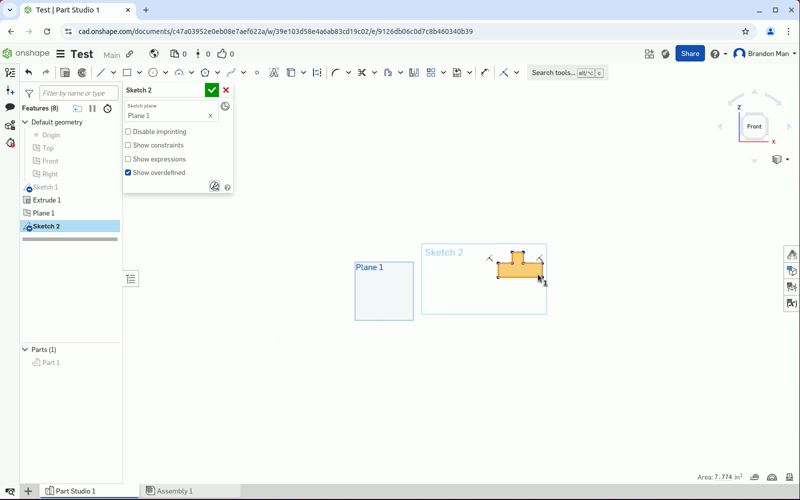
scroll(-6)
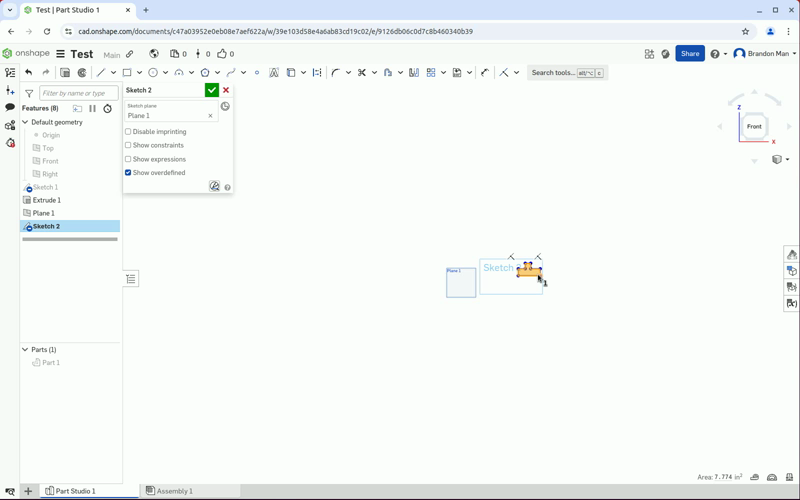
mouse_move(73, 352)
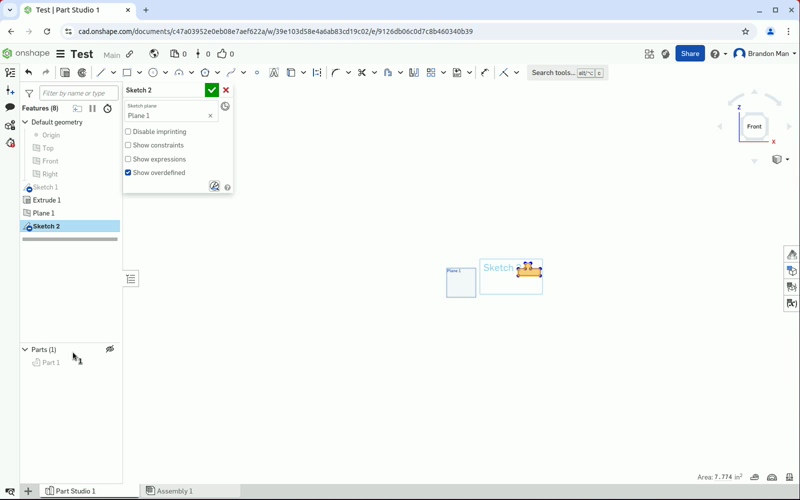
key(shift+y)
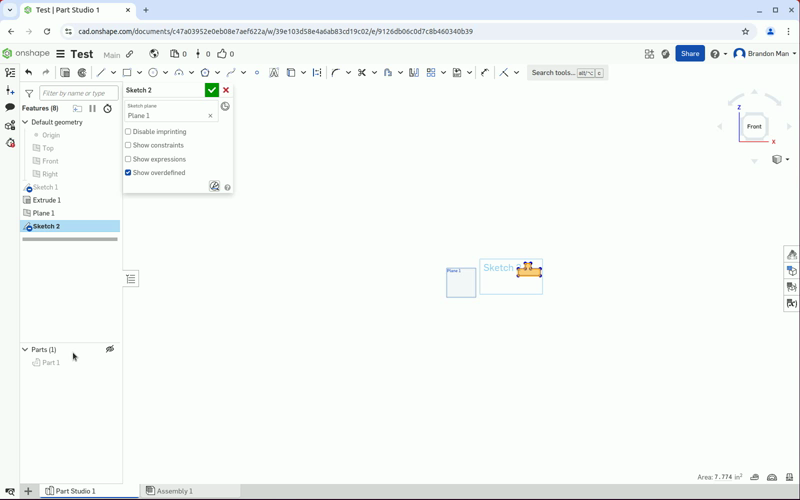
key(shift+e)
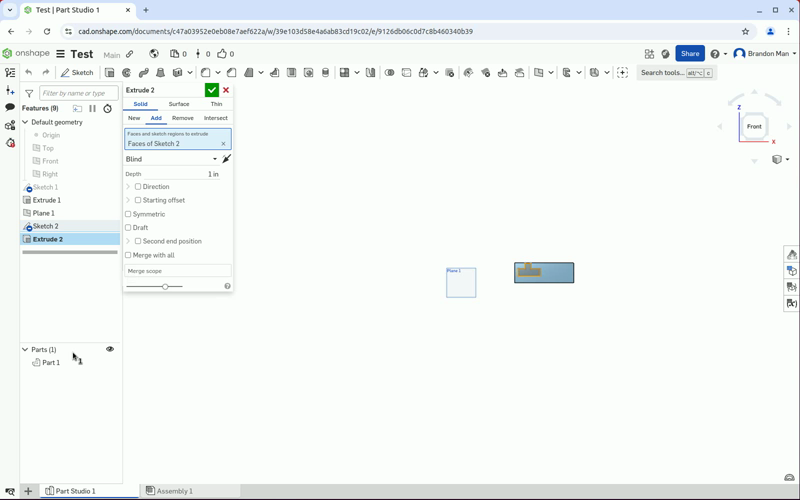
mouse_move(143, 106)
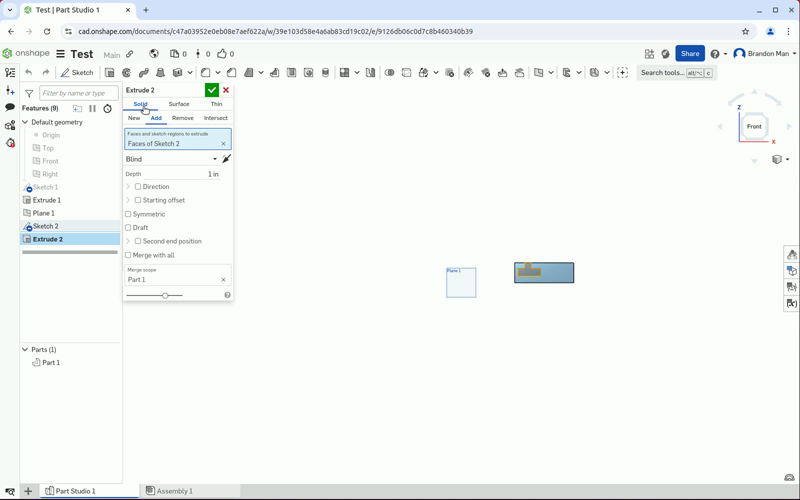
click(143, 106)
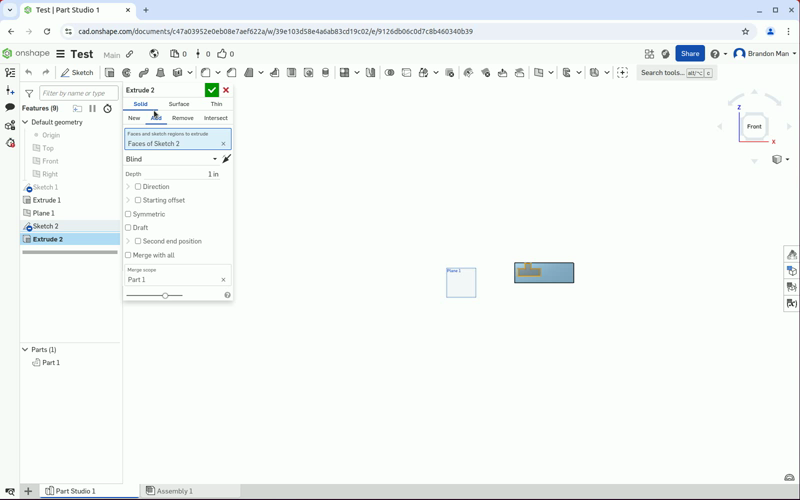
mouse_move(186, 120)
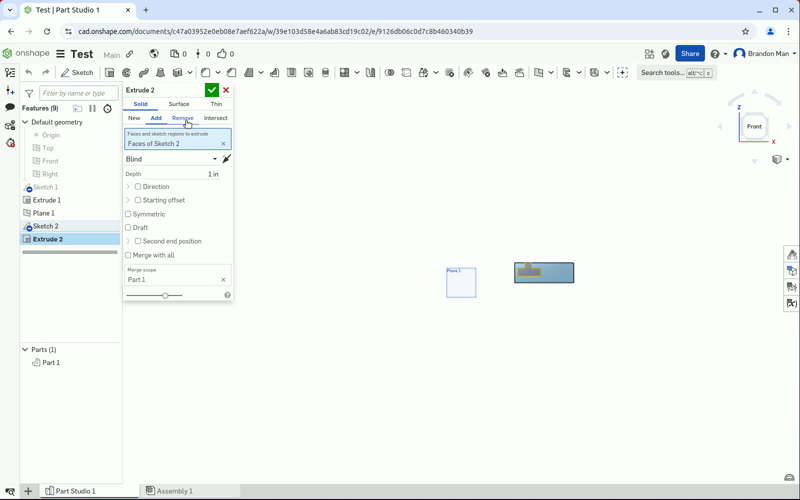
click(186, 120)
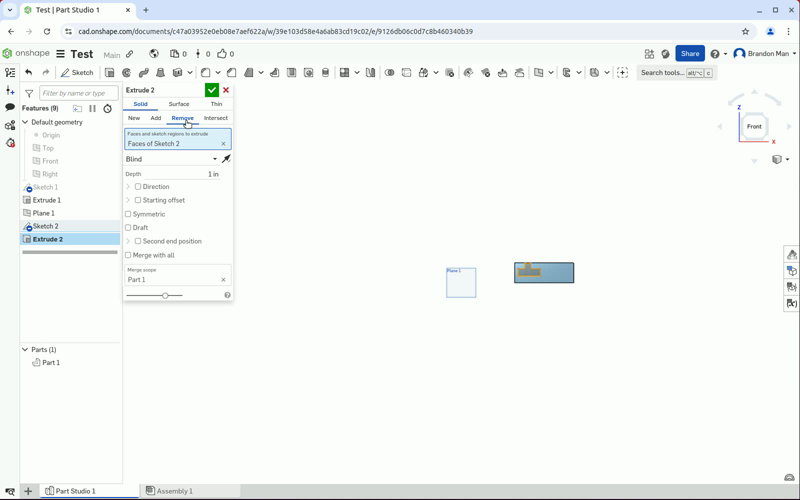
key(tab, 4)
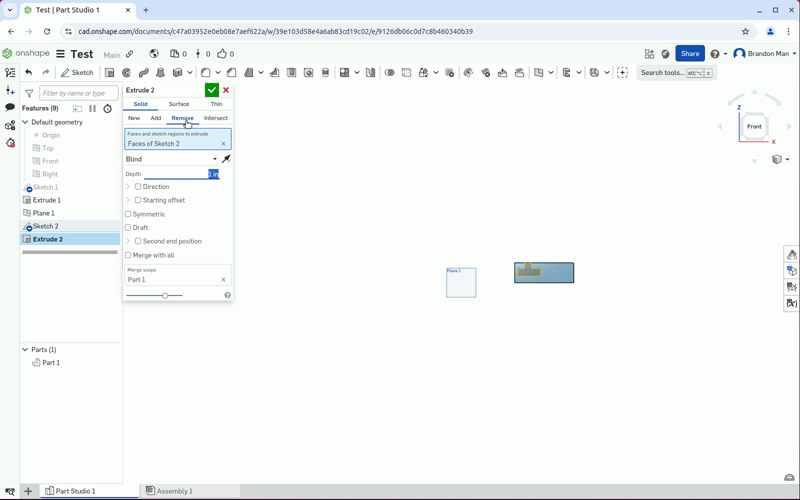
text(6.018)
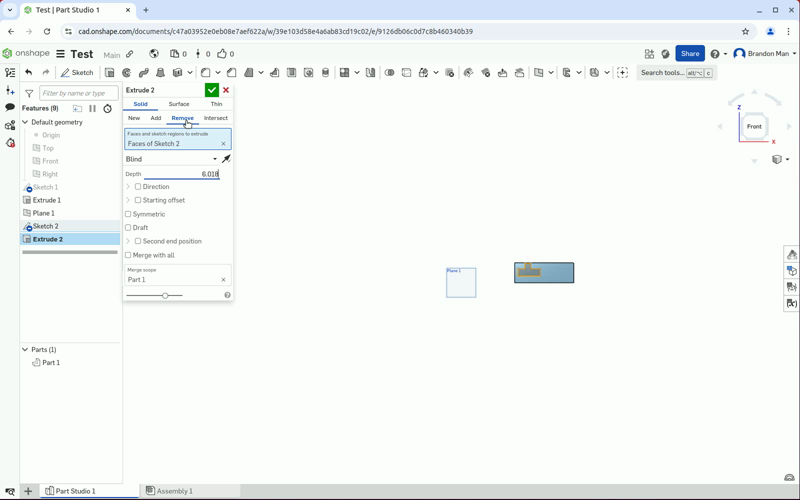
key(tab, 6)
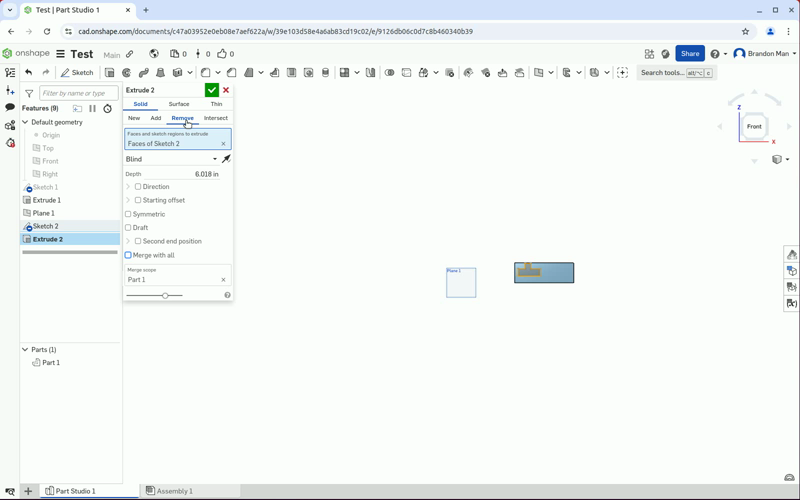
key(space)
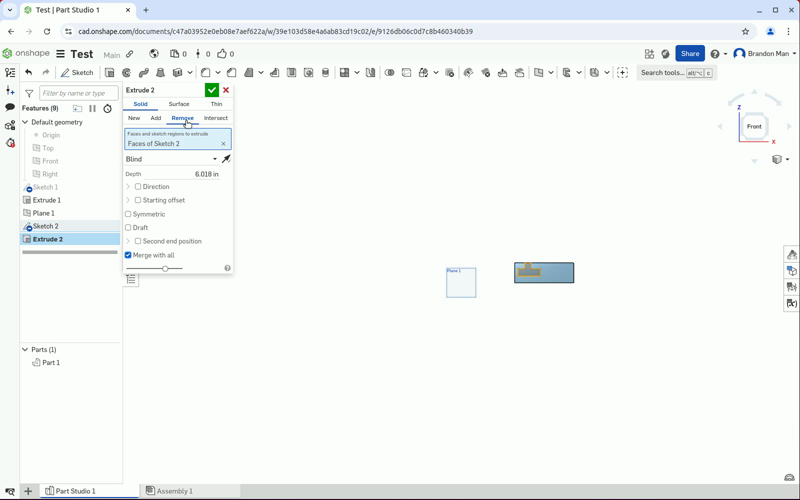
key(enter)
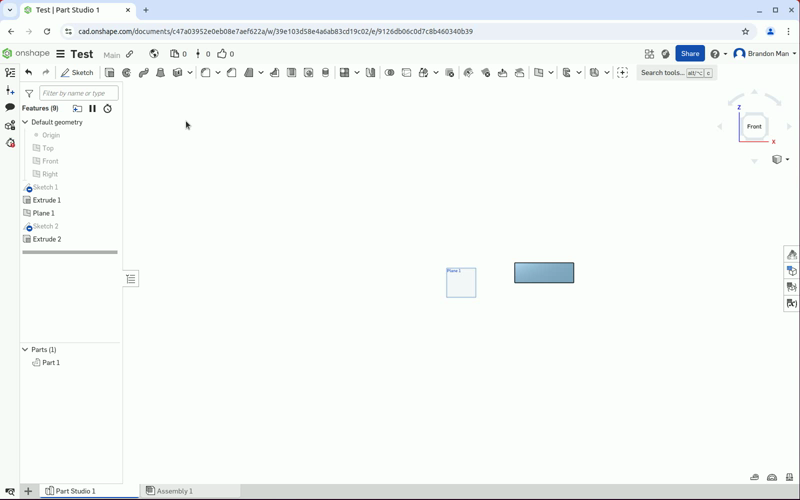
key(shift+h)
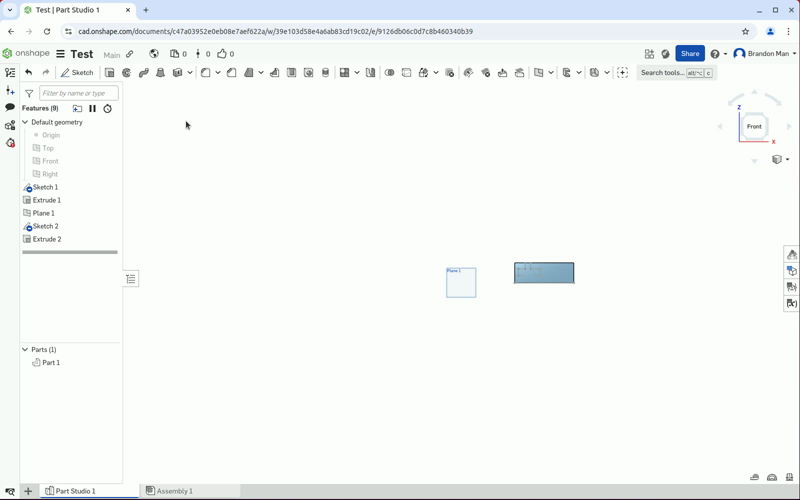
key(shift+h)
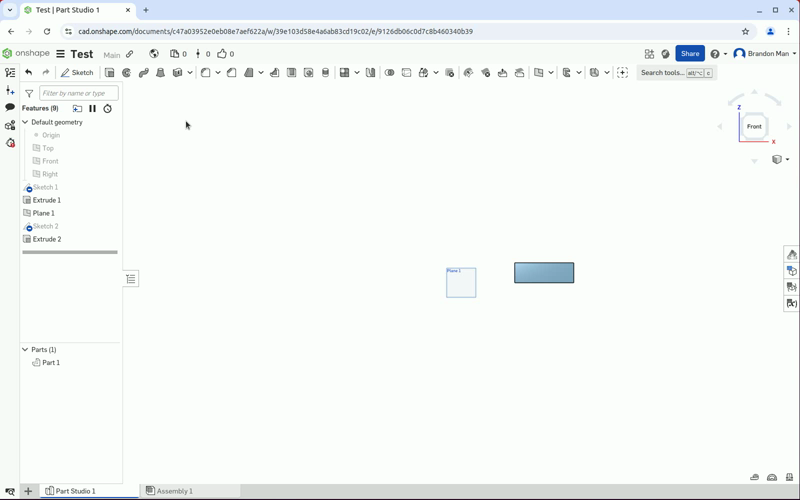
mouse_move(73, 189)
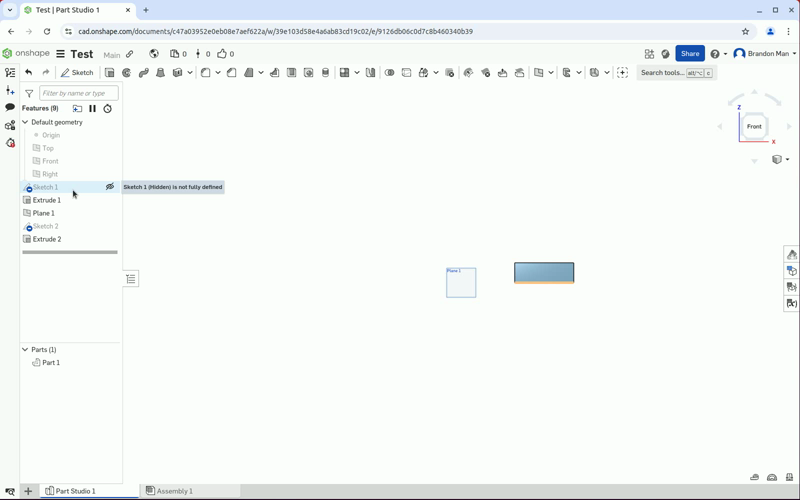
click(73, 189)
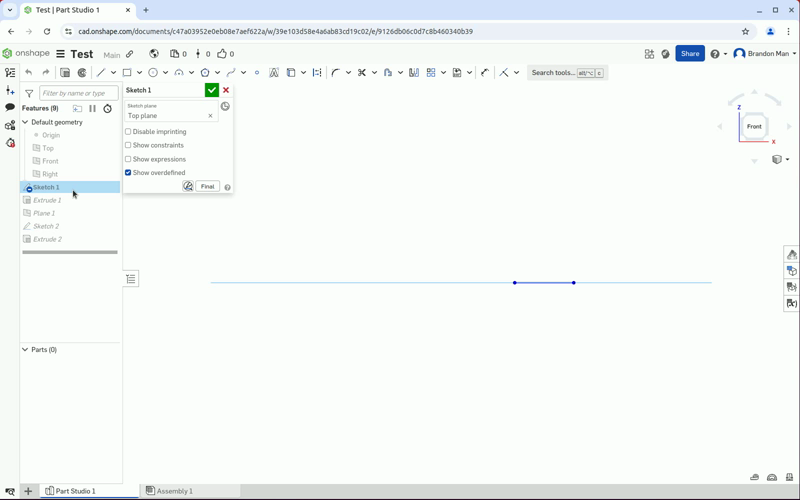
mouse_move(229, 92)
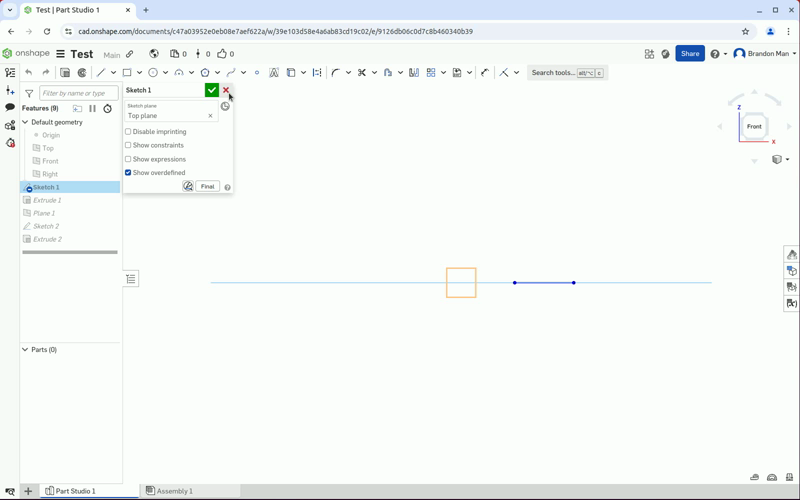
click(229, 92)
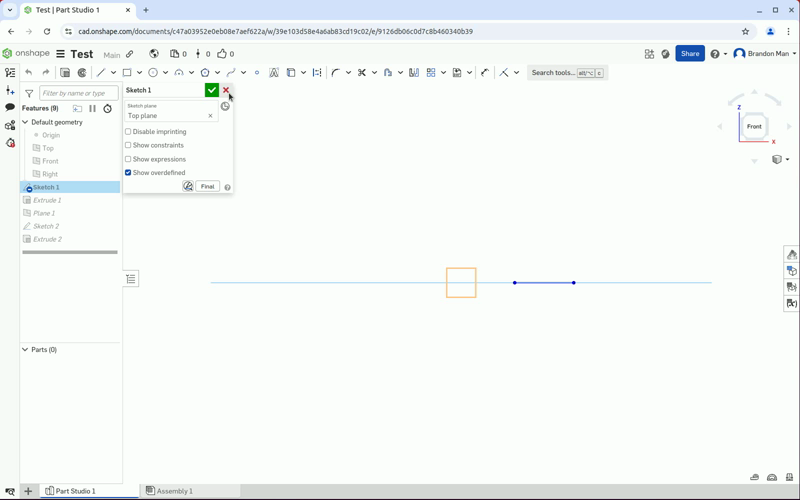
key(shift+s)
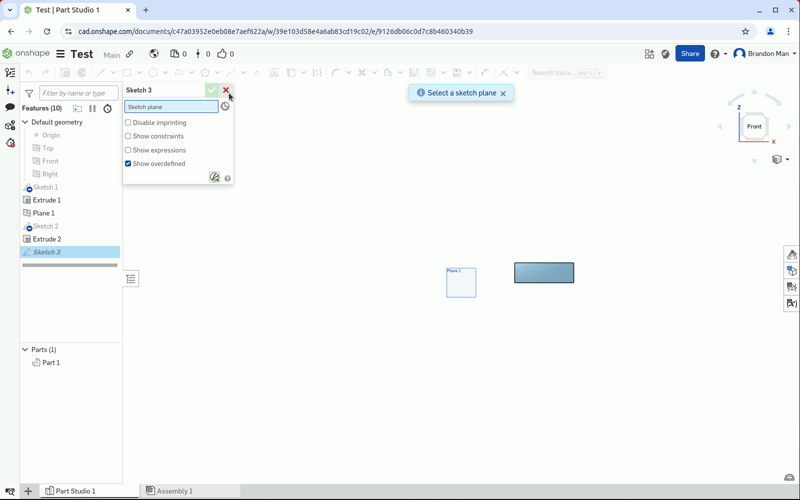
mouse_move(73, 215)
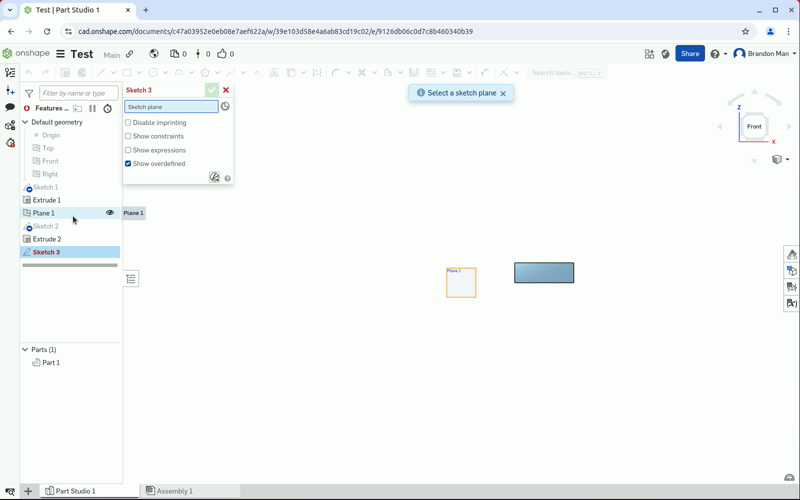
click(73, 215)
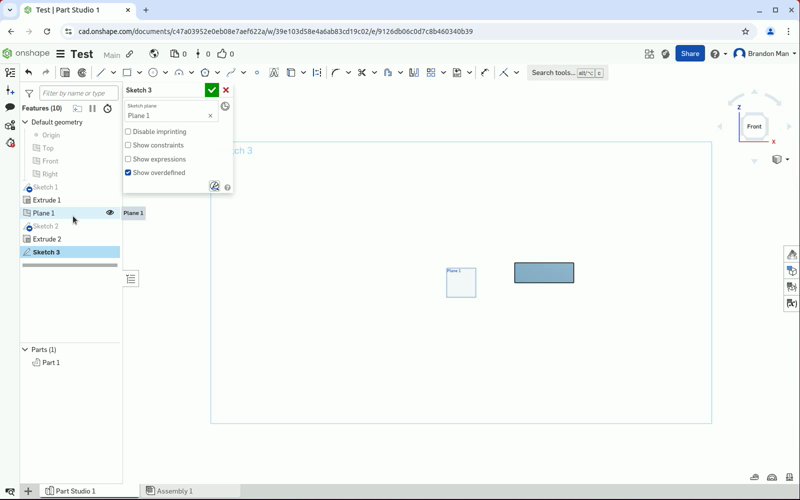
mouse_move(73, 352)
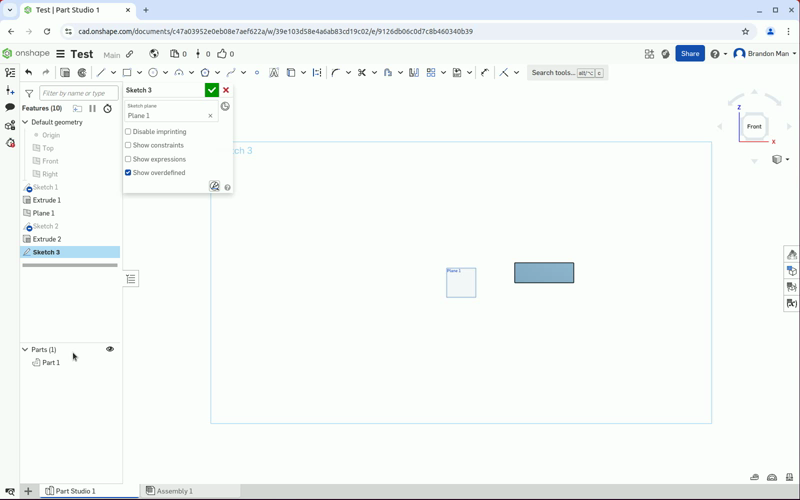
key(y)
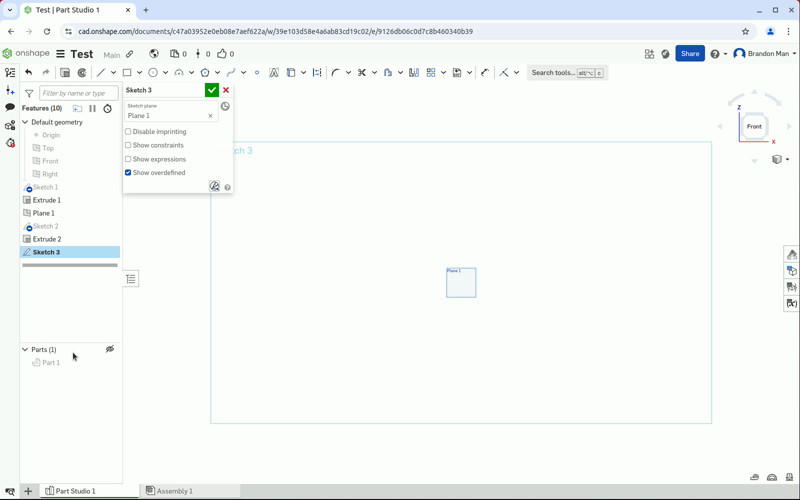
key(l)
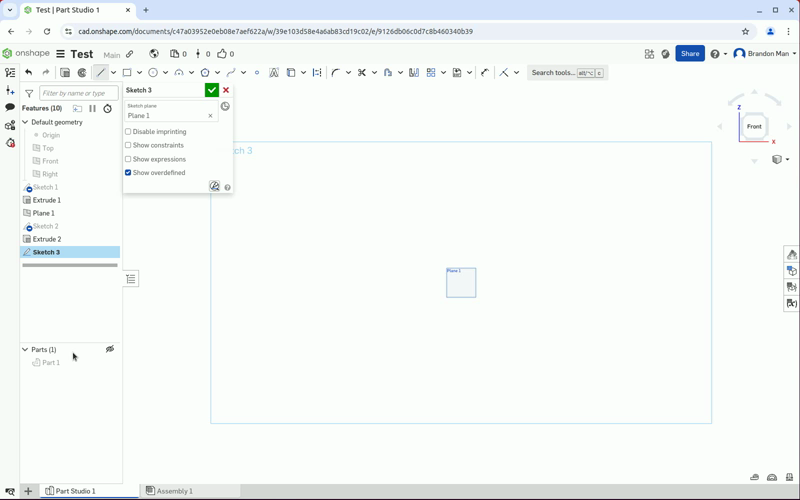
key_down(shift)
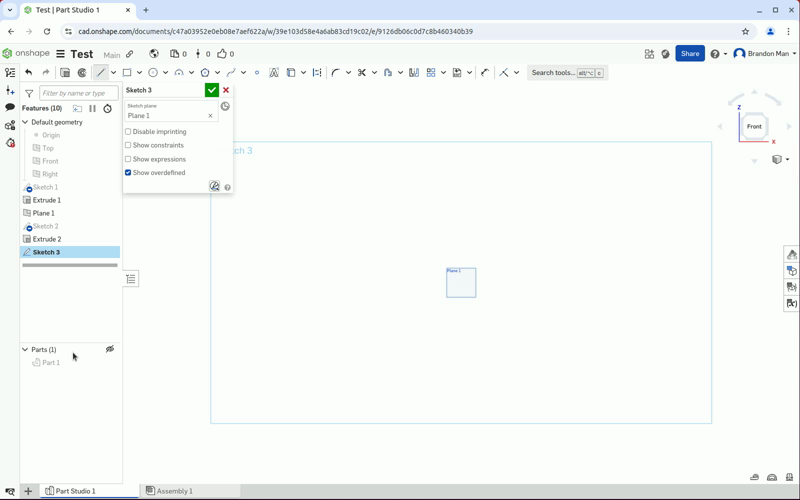
mouse_move(545, 262)
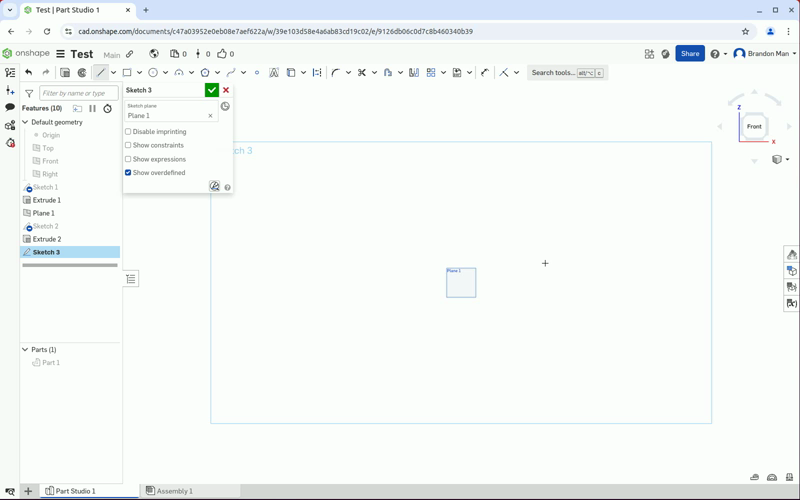
click(545, 262)
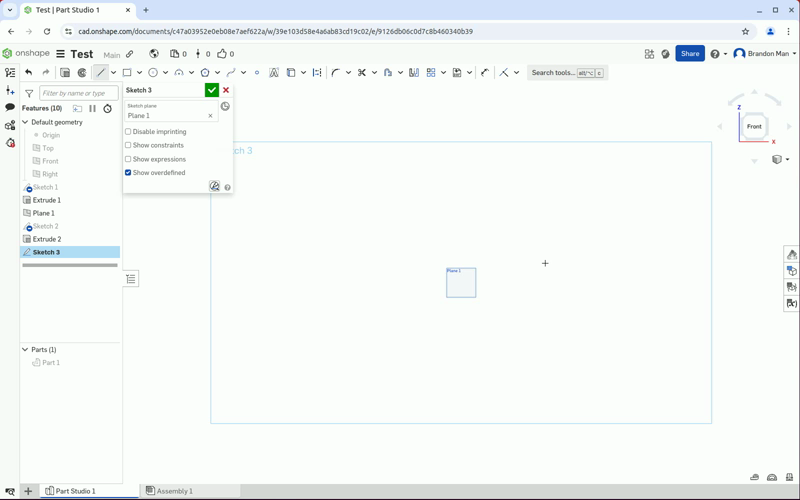
key_up(shift)
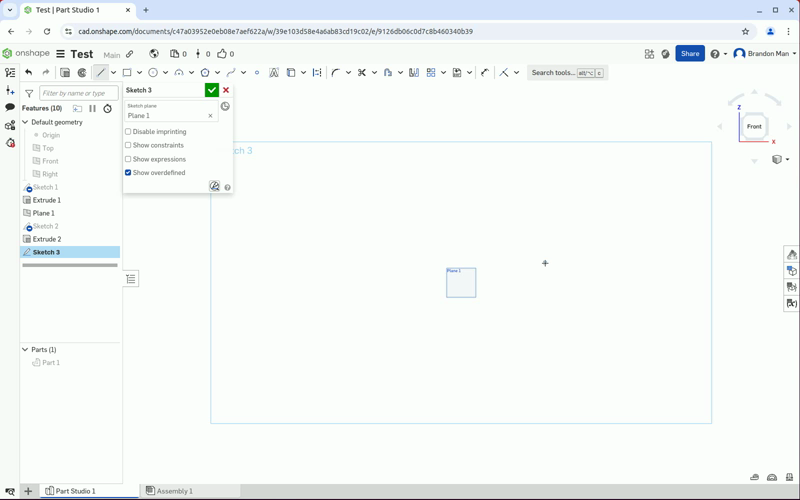
key_down(shift)
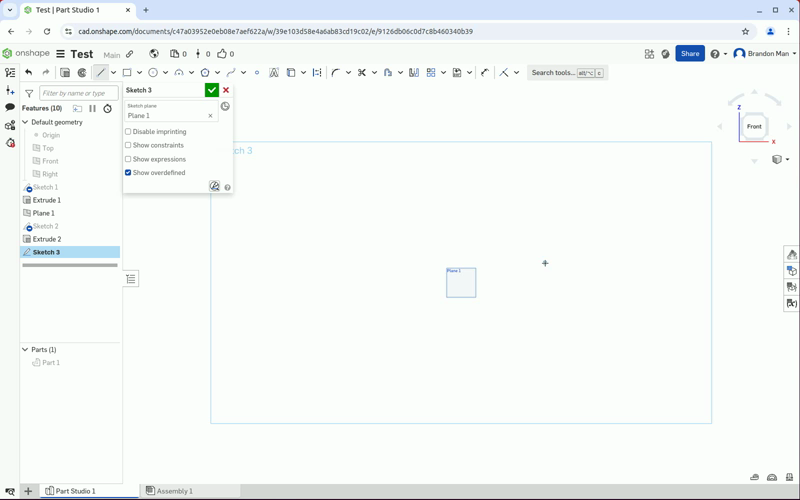
mouse_move(575, 262)
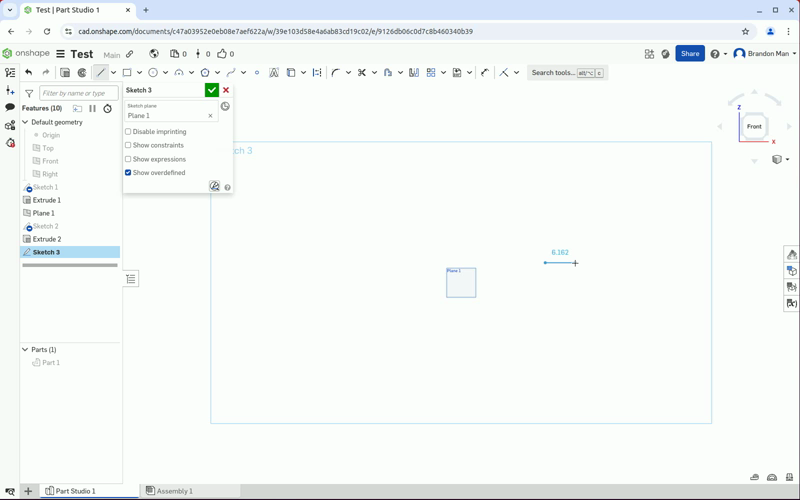
mouse_move(552, 270)
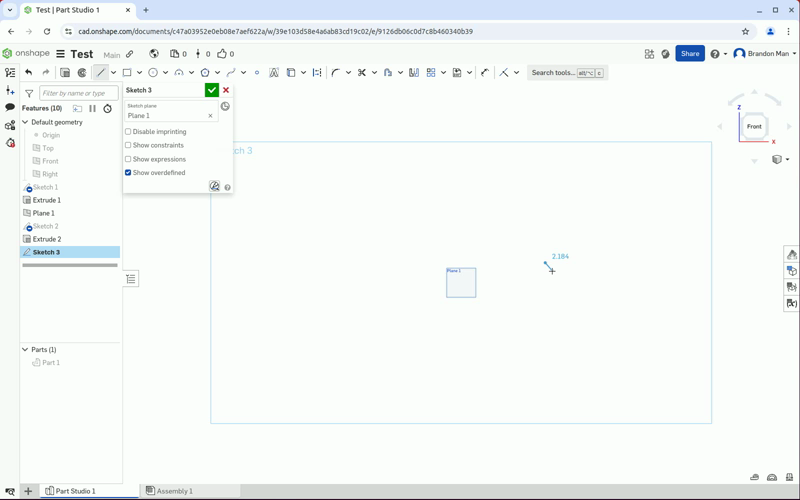
click(552, 270)
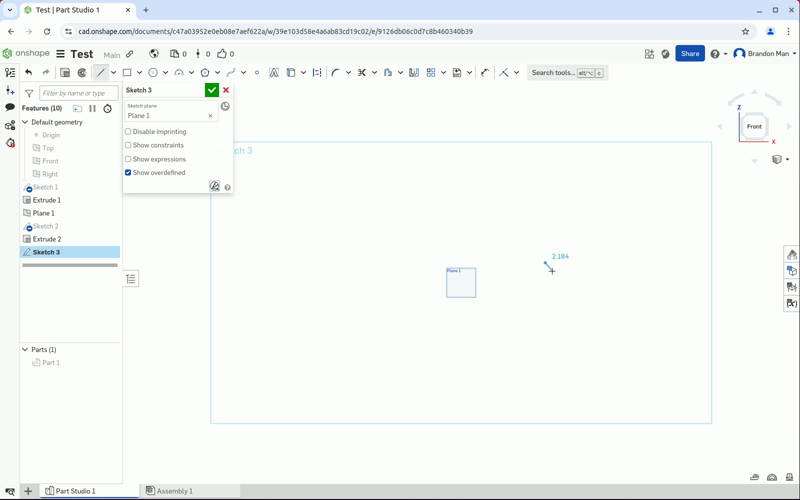
key_up(shift)
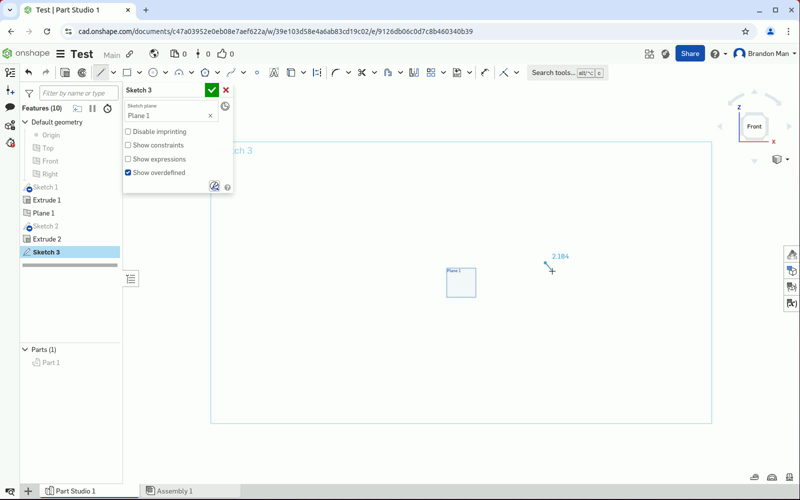
key_down(shift)
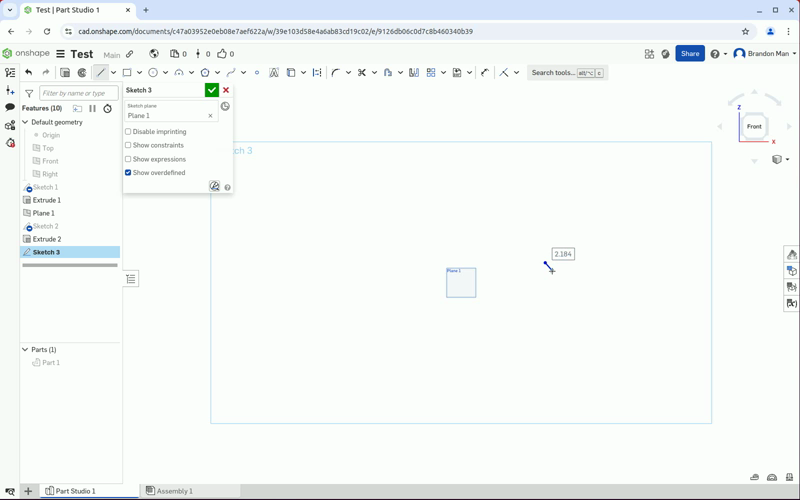
mouse_move(582, 270)
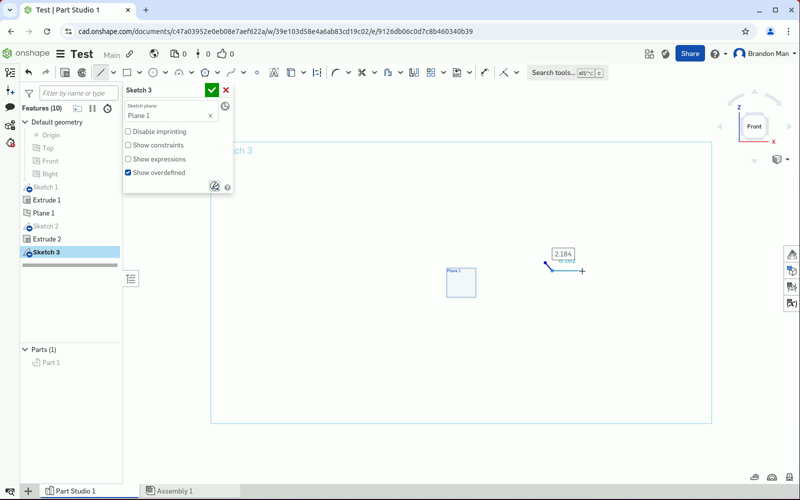
mouse_move(574, 270)
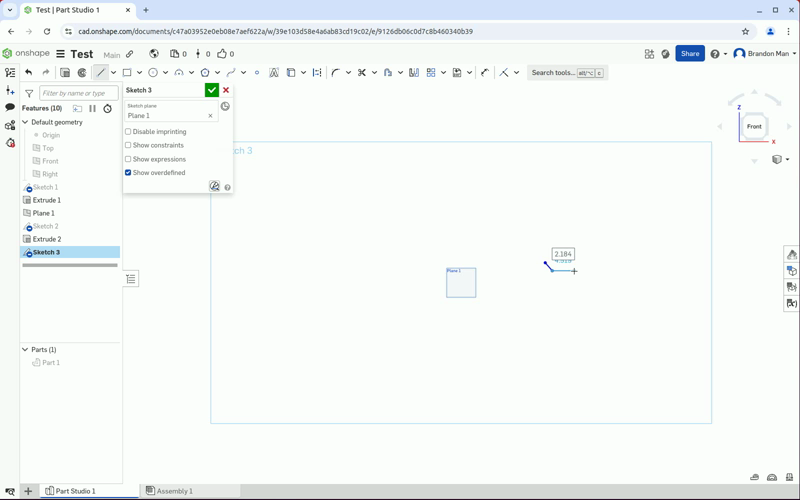
click(574, 270)
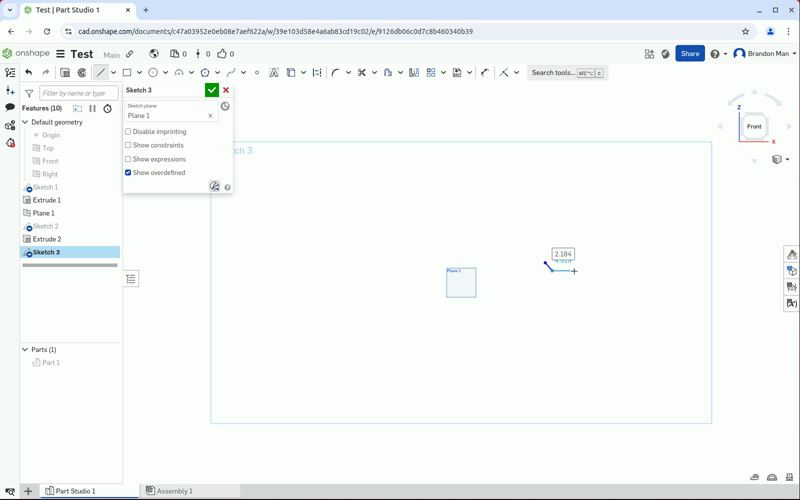
key_up(shift)
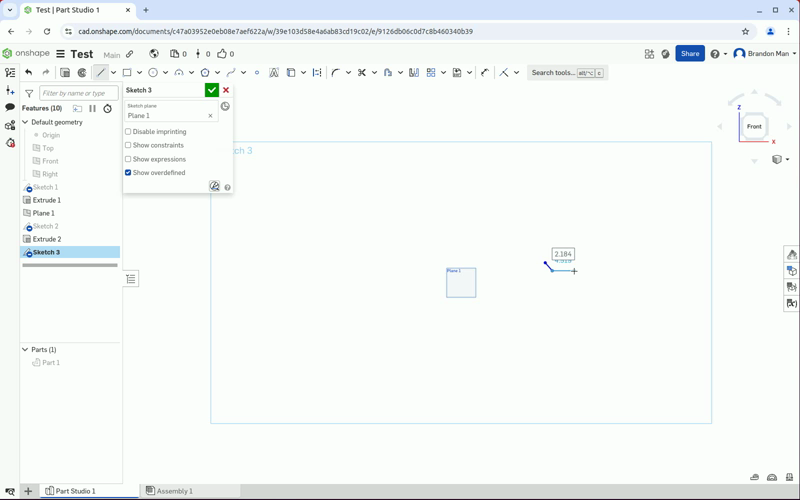
key_down(shift)
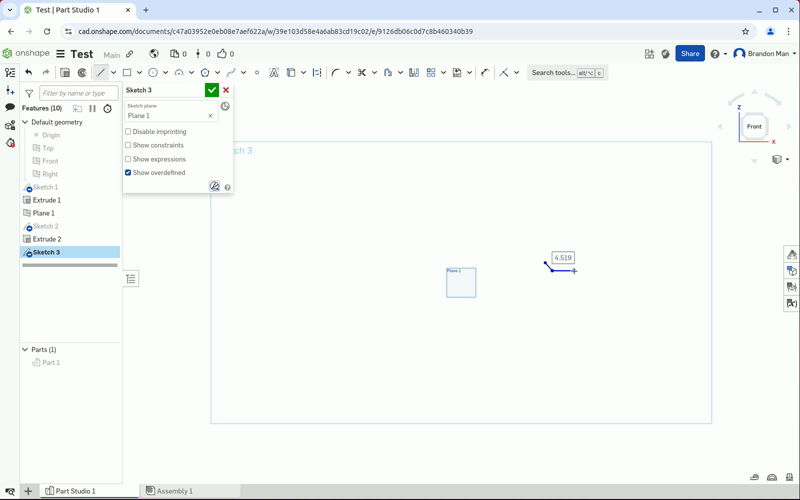
mouse_move(589, 270)
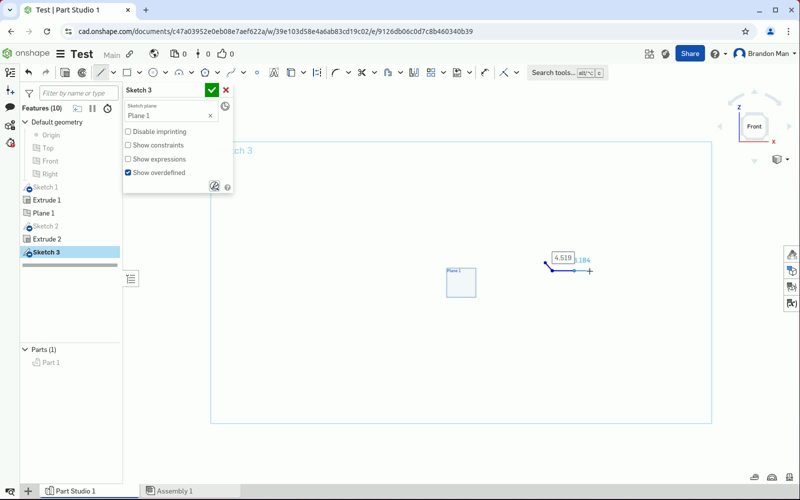
mouse_move(574, 262)
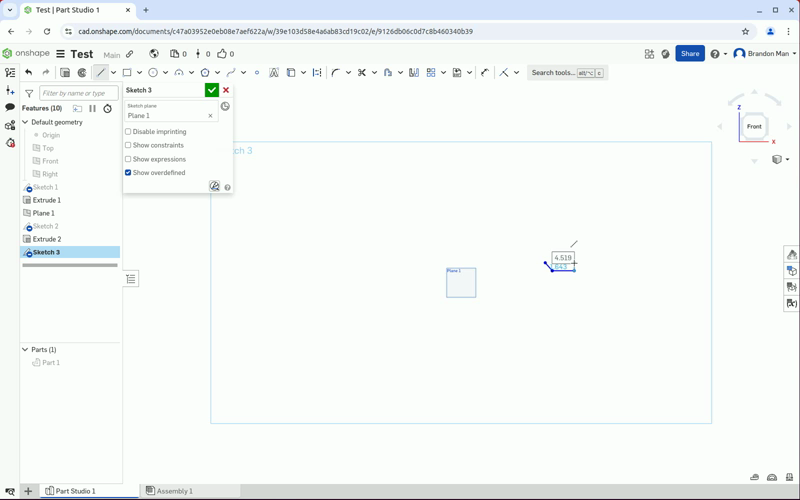
click(574, 262)
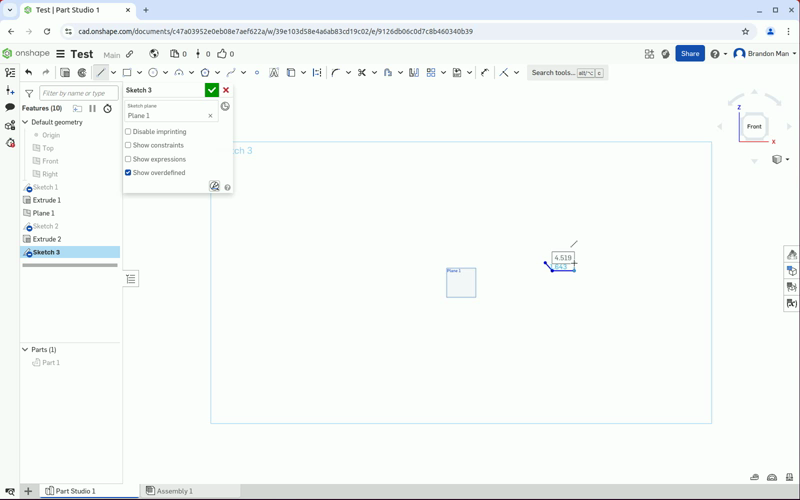
key_up(shift)
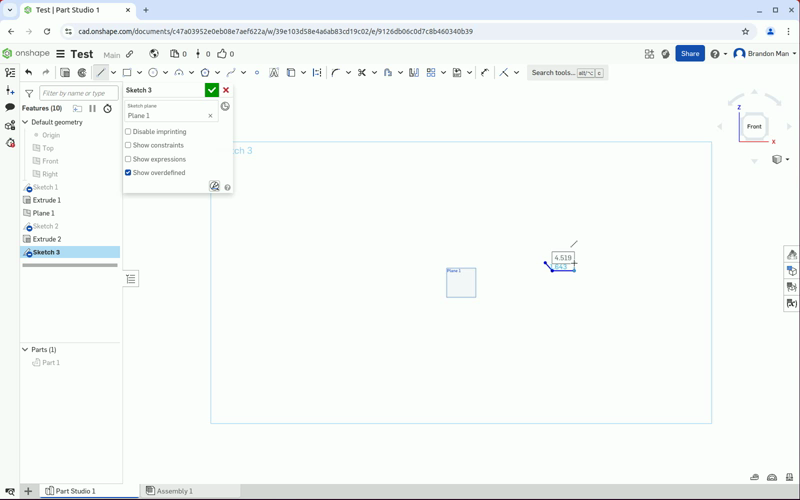
mouse_move(589, 262)
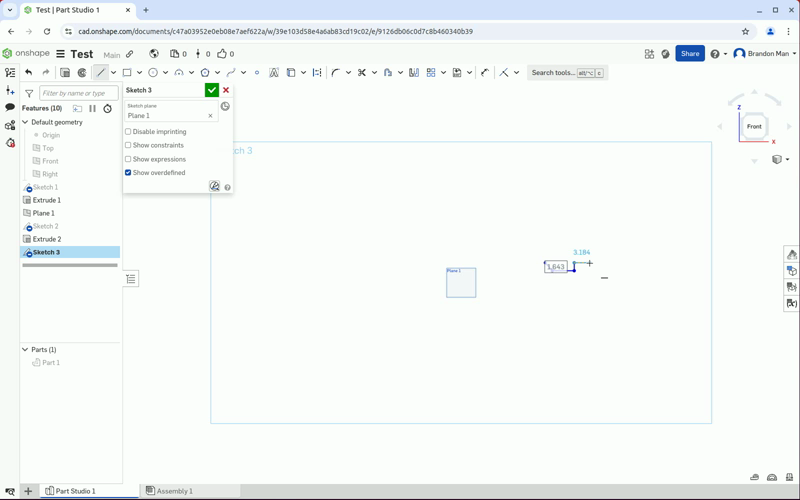
key_down(shift)
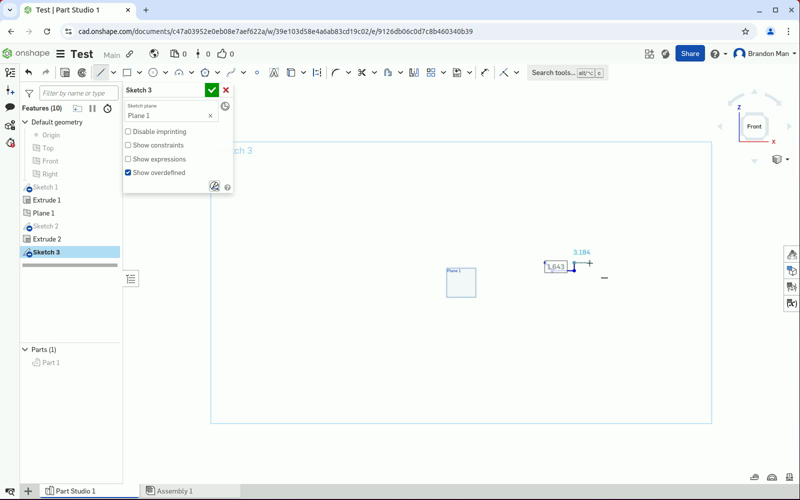
mouse_move(545, 262)
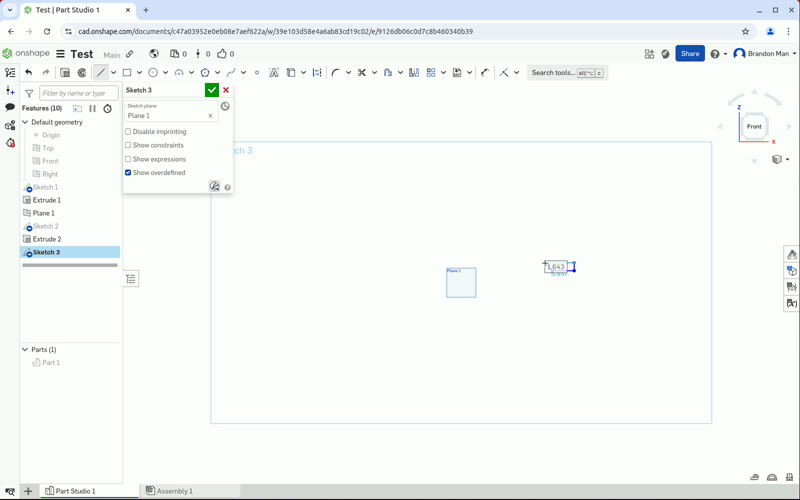
key_up(shift)
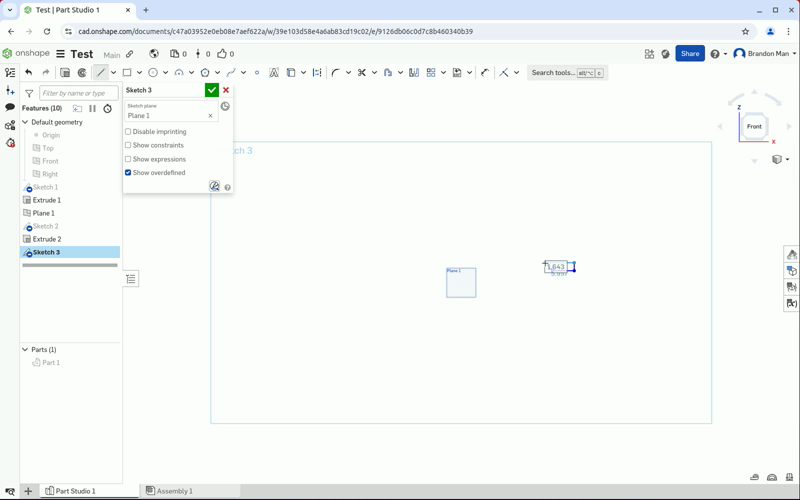
click(545, 262)
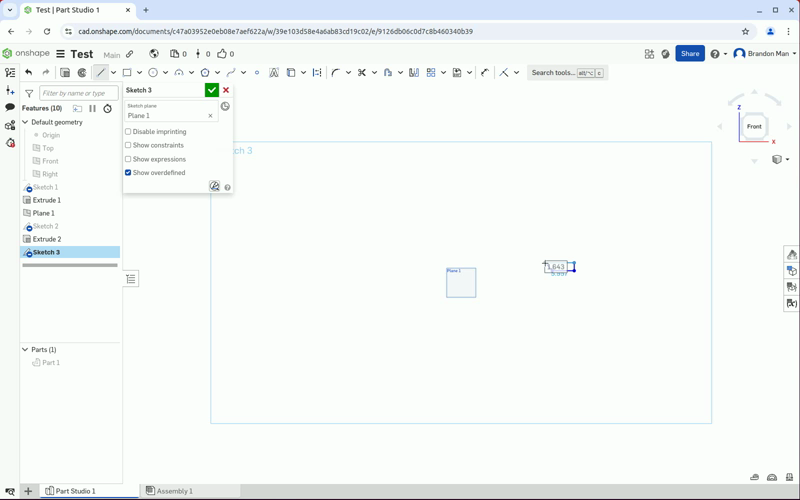
key(esc)
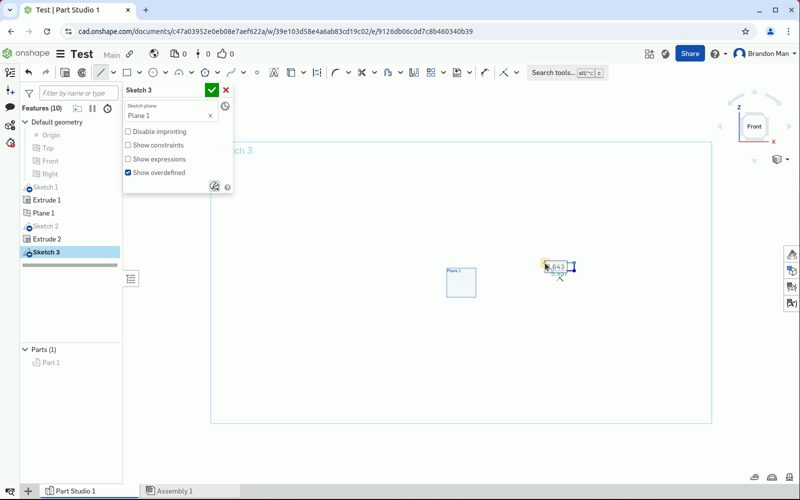
mouse_move(559, 267)
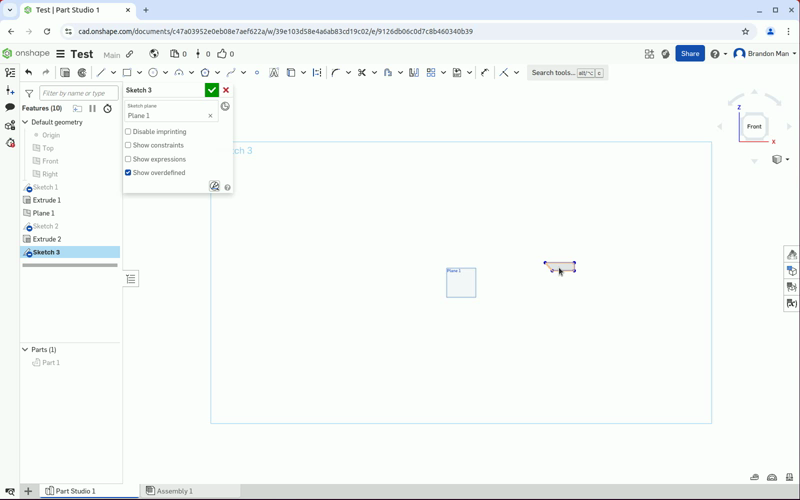
scroll(6)
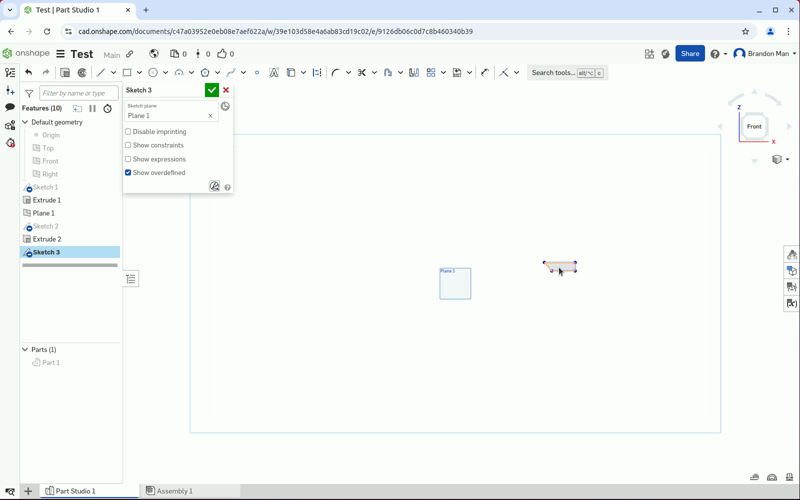
scroll(6)
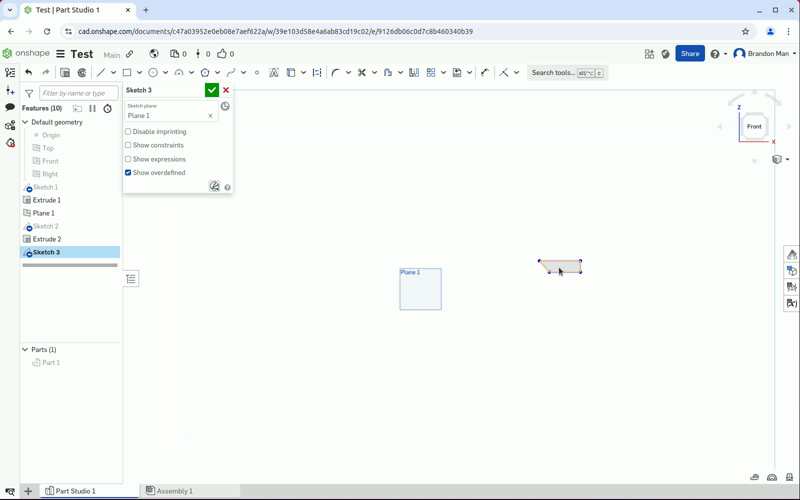
scroll(6)
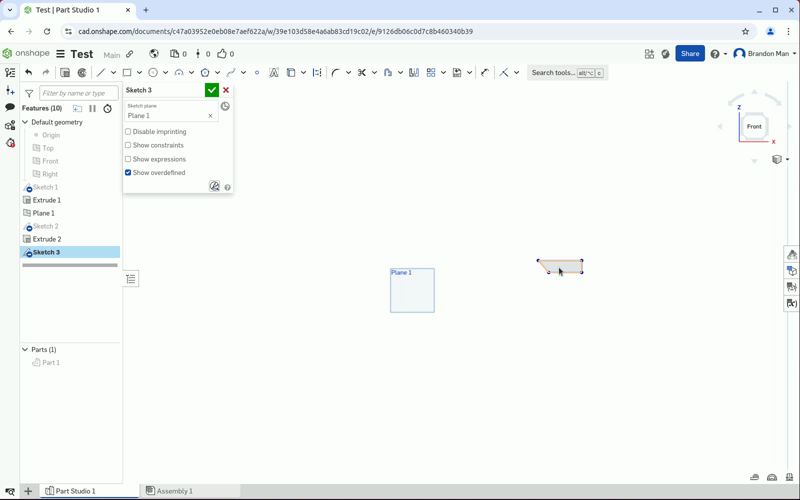
scroll(6)
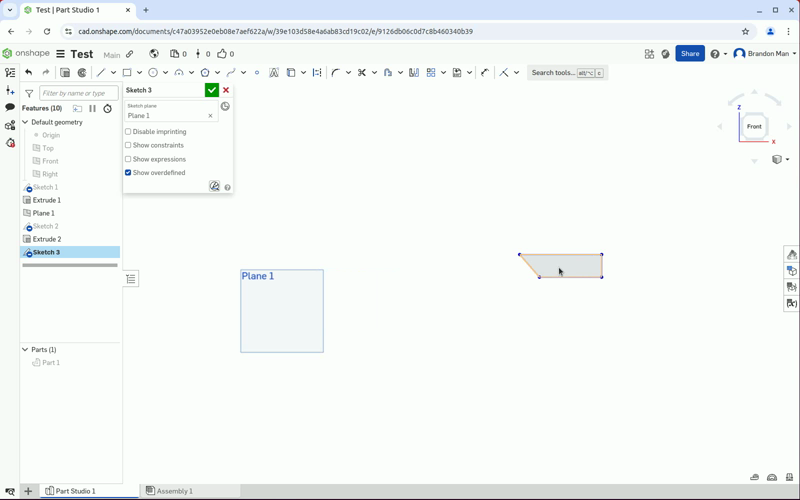
scroll(6)
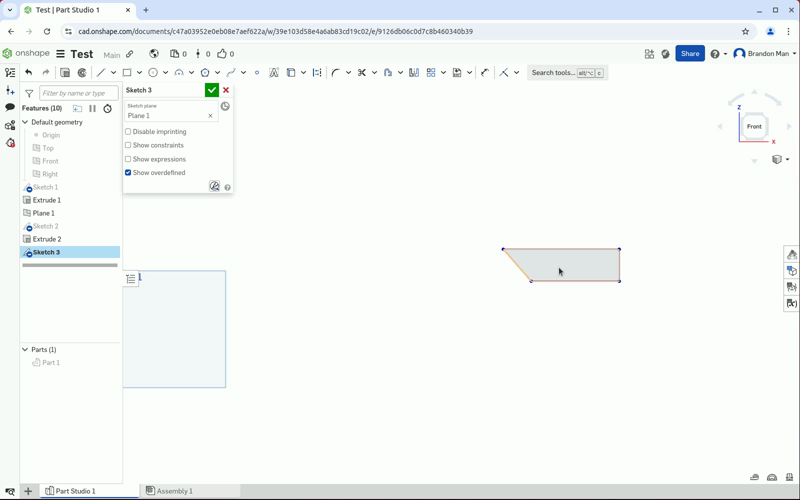
scroll(6)
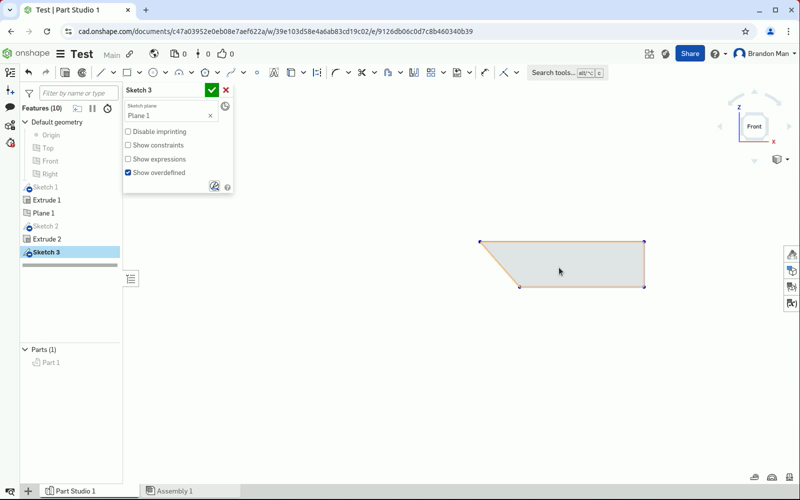
scroll(6)
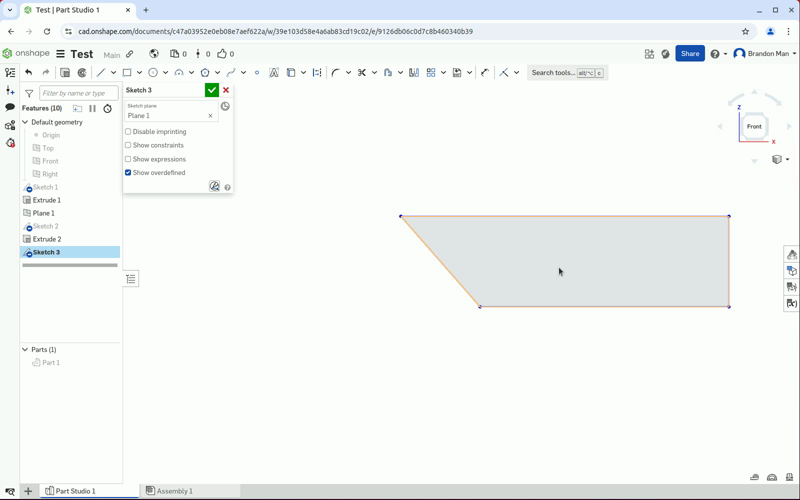
click(559, 267)
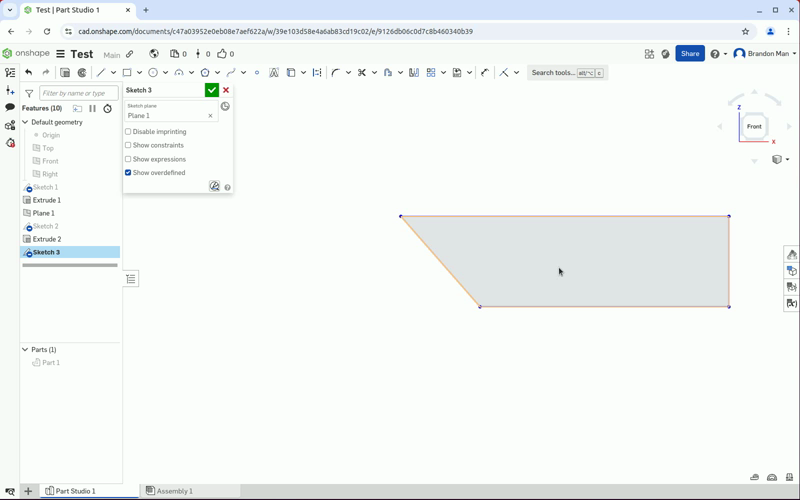
scroll(-6)
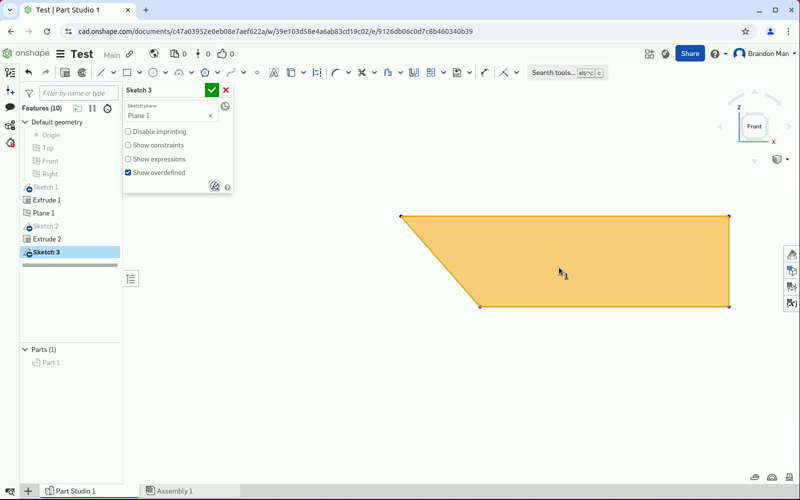
scroll(-6)
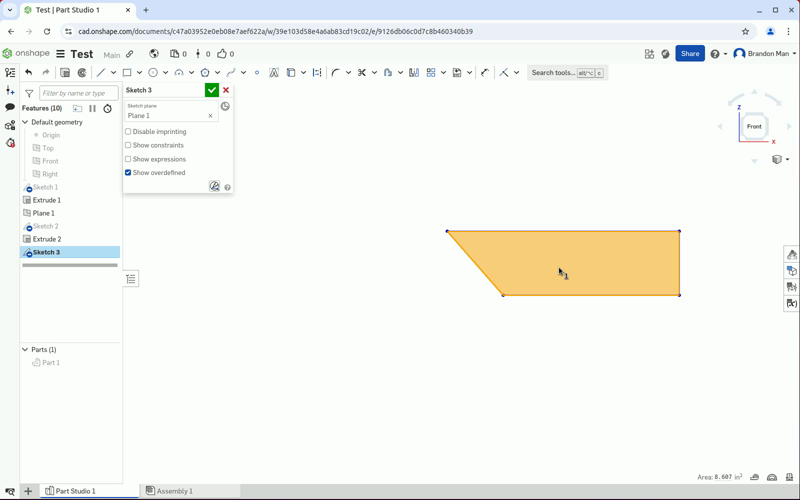
scroll(-6)
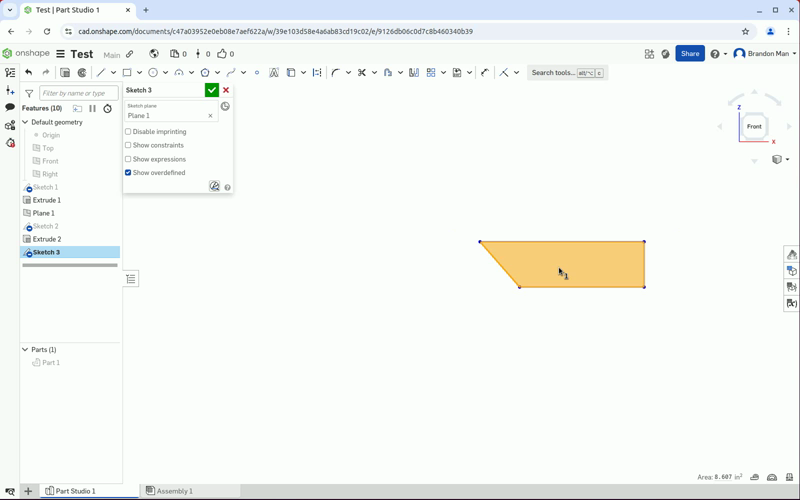
scroll(-6)
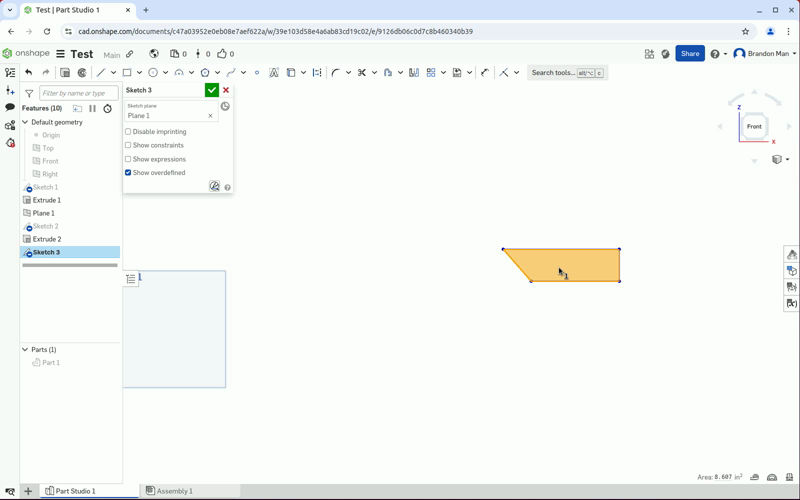
scroll(-6)
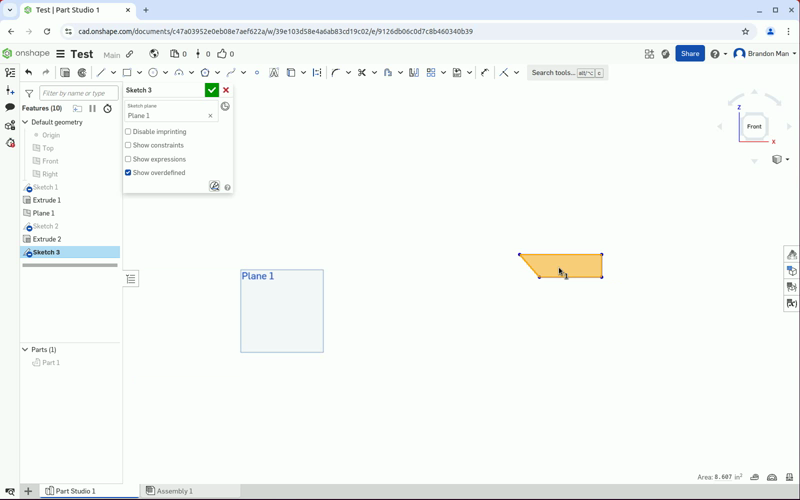
scroll(-6)
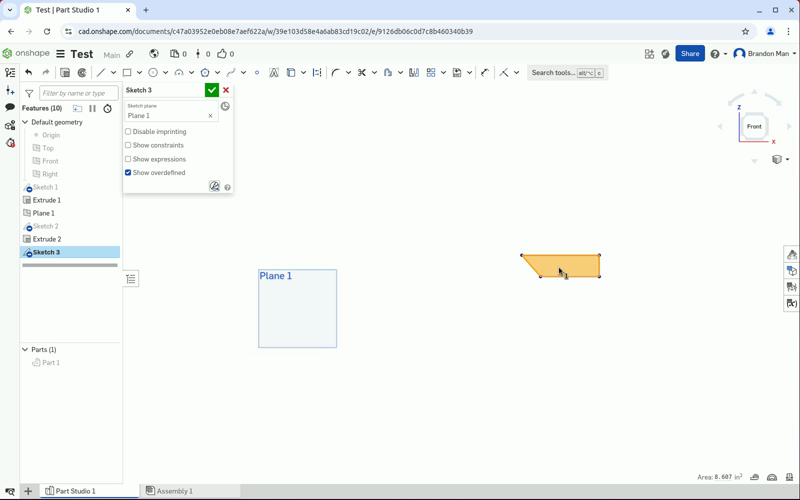
scroll(-6)
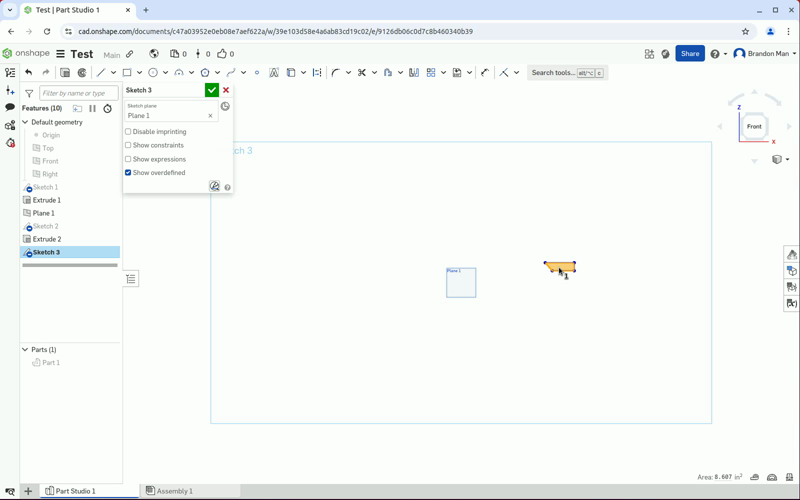
mouse_move(73, 352)
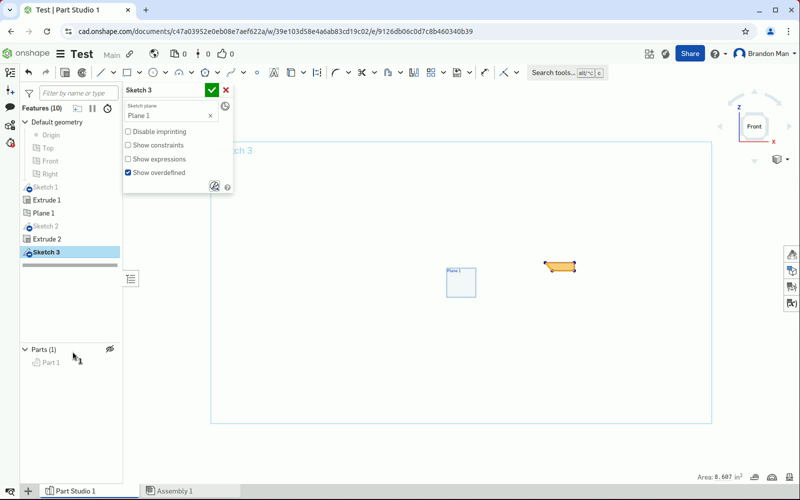
key(shift+y)
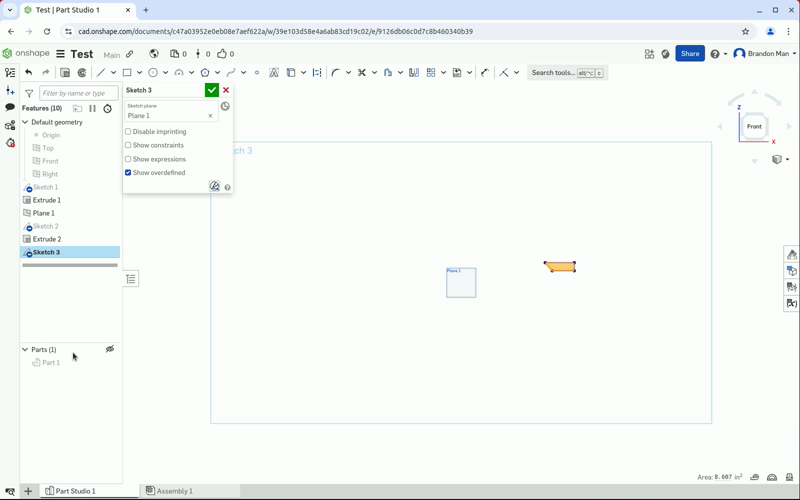
key(shift+e)
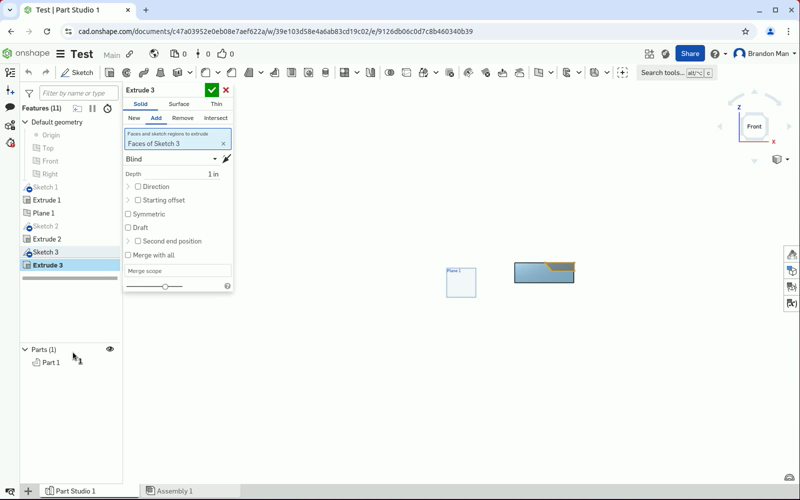
mouse_move(143, 106)
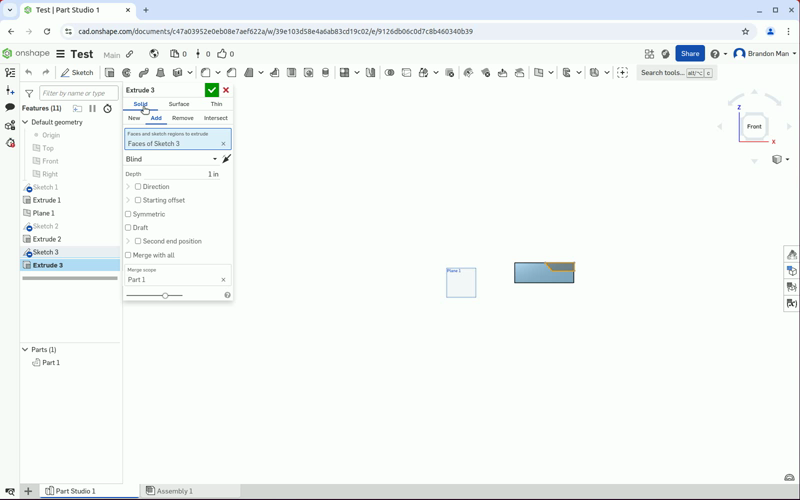
click(143, 106)
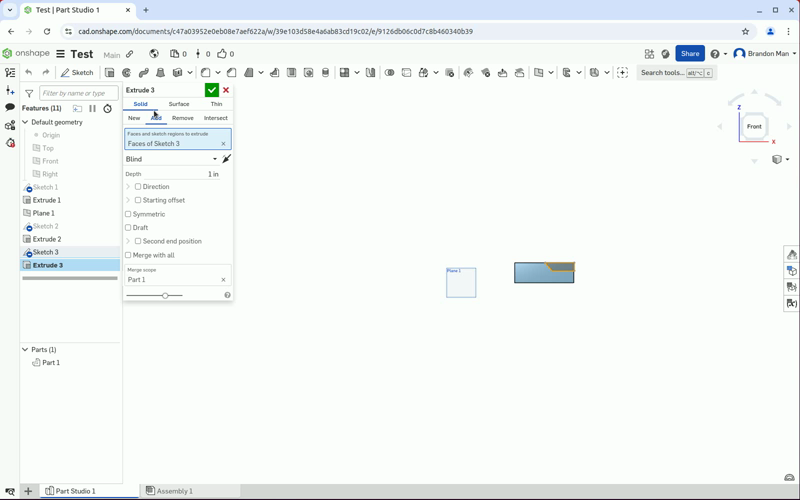
mouse_move(186, 120)
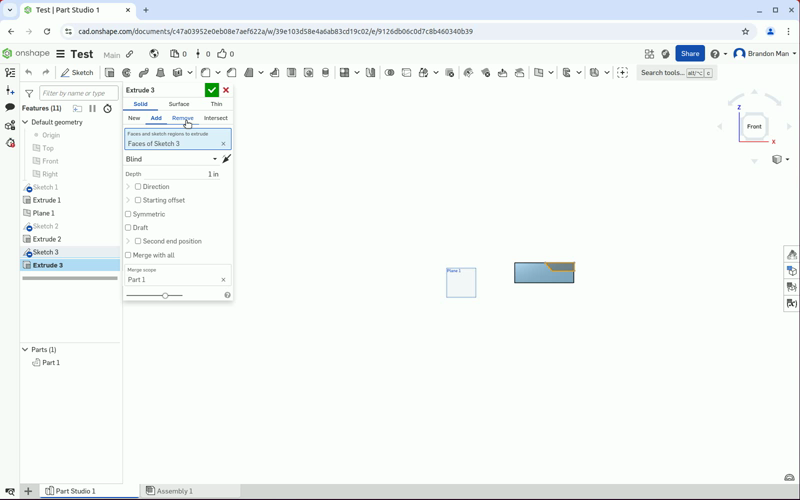
click(186, 120)
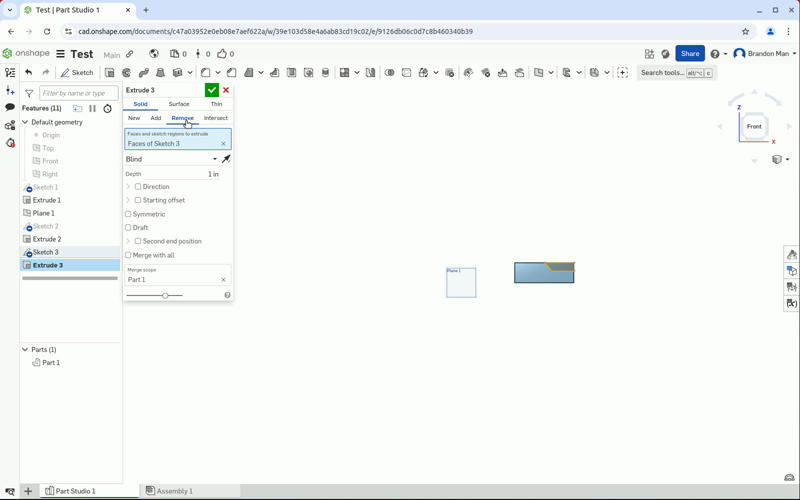
key(tab, 4)
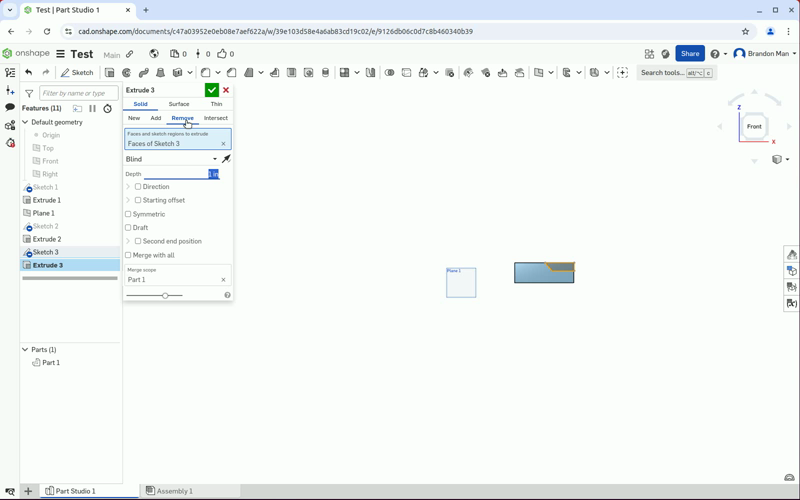
text(6.018)
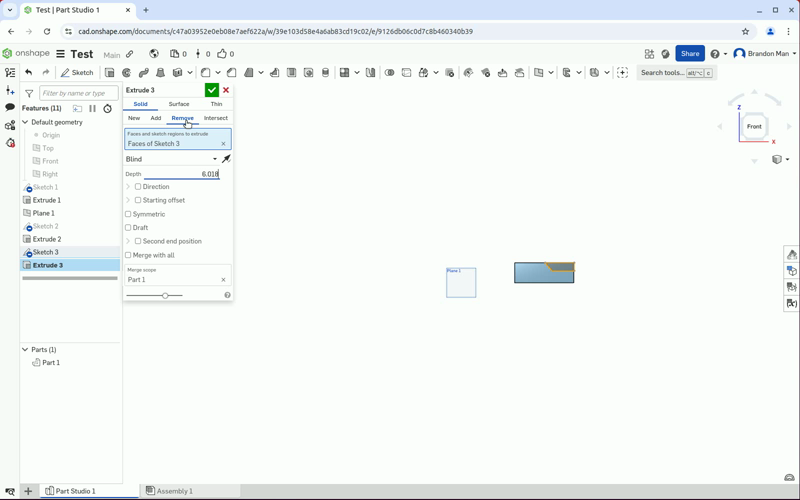
key(tab, 6)
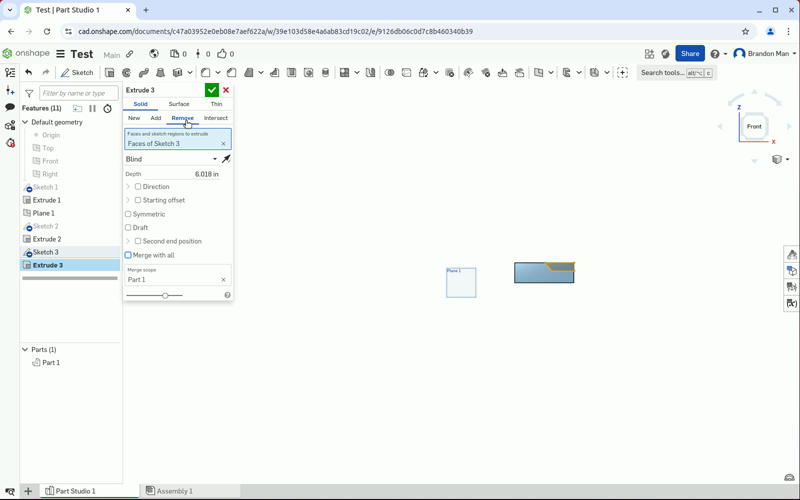
key(space)
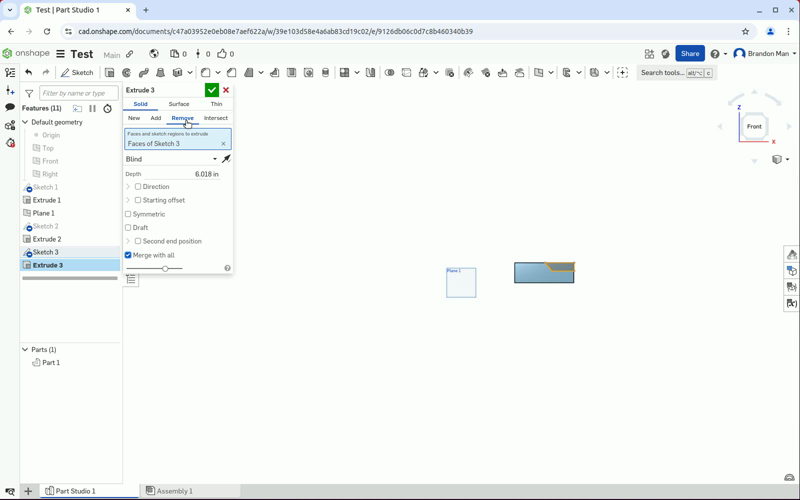
key(enter)
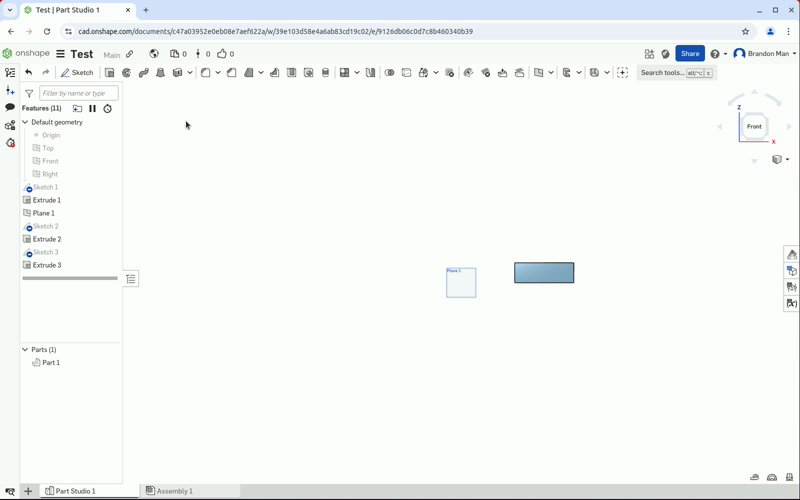
key(shift+h)
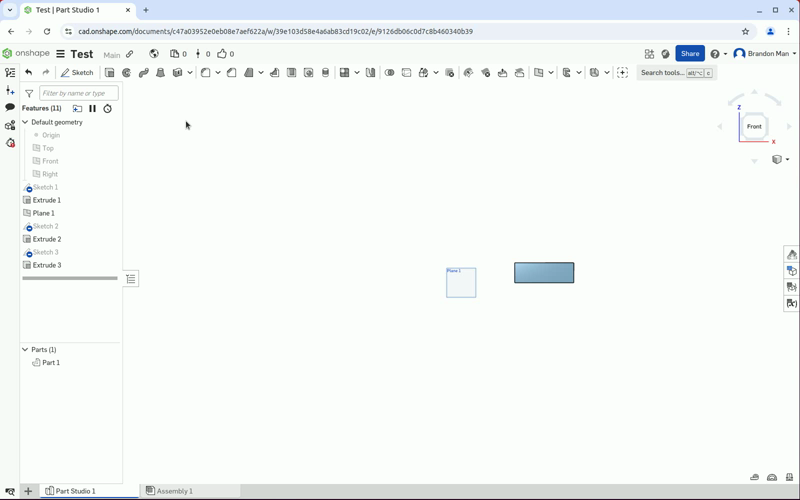
key(shift+h)
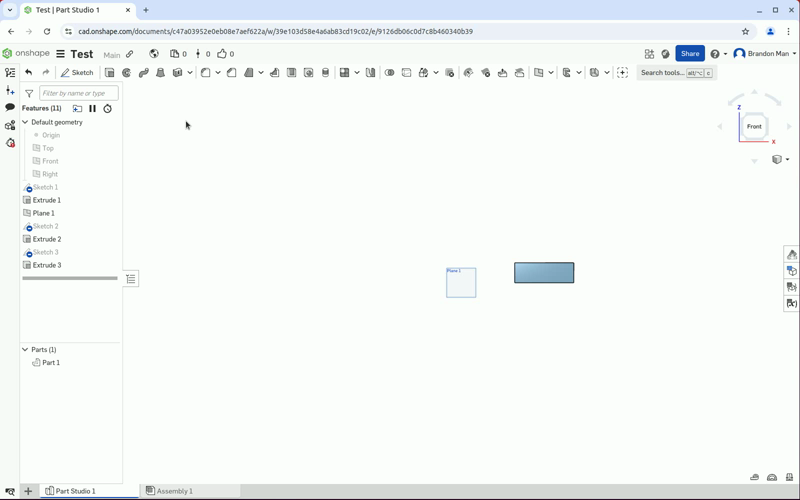
mouse_move(73, 189)
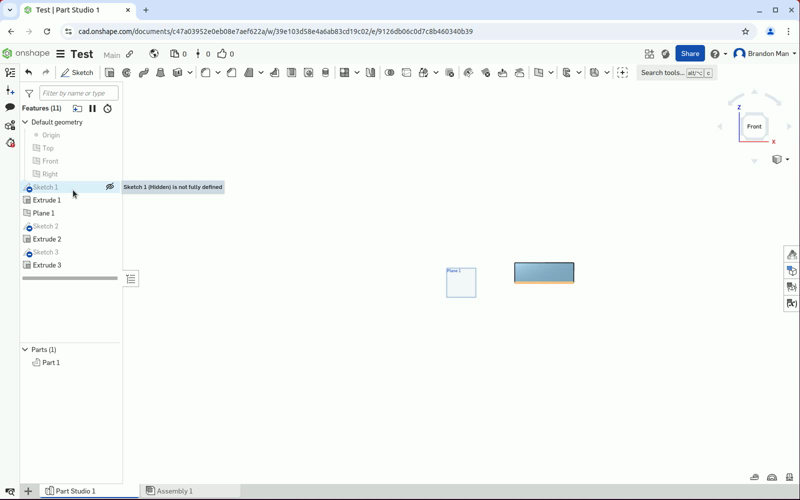
click(73, 189)
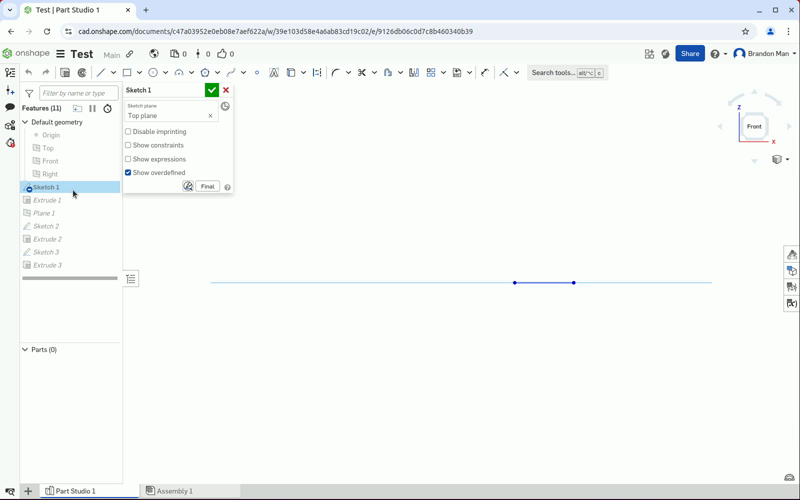
mouse_move(229, 92)
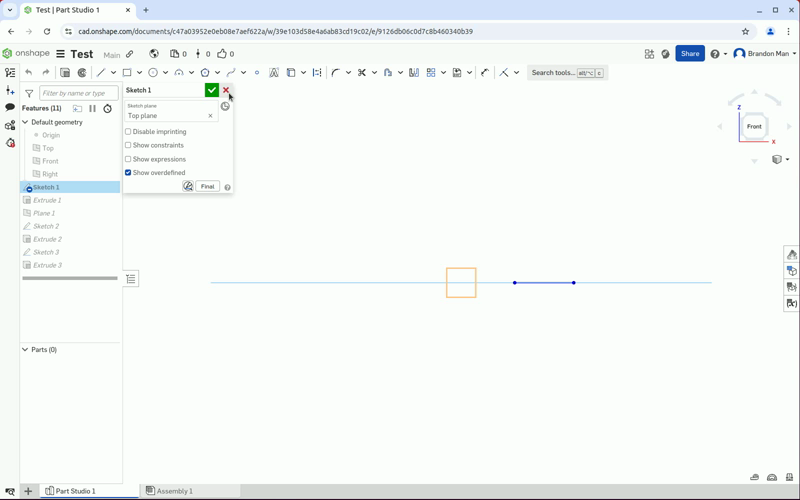
click(229, 92)
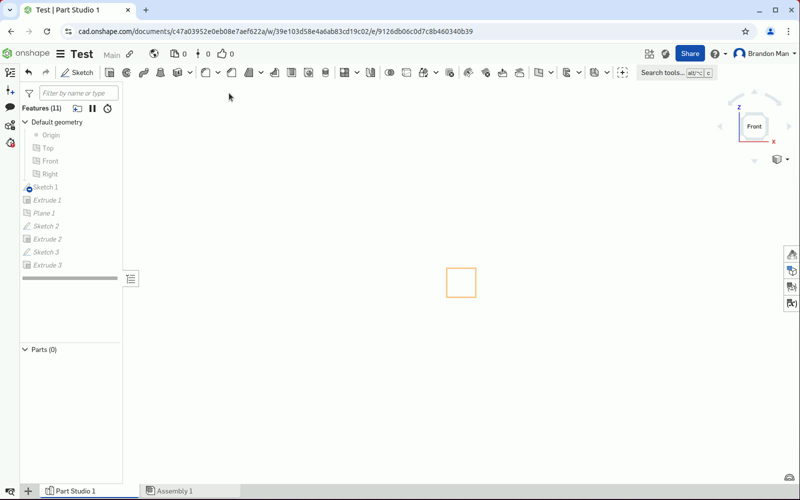
mouse_move(73, 352)
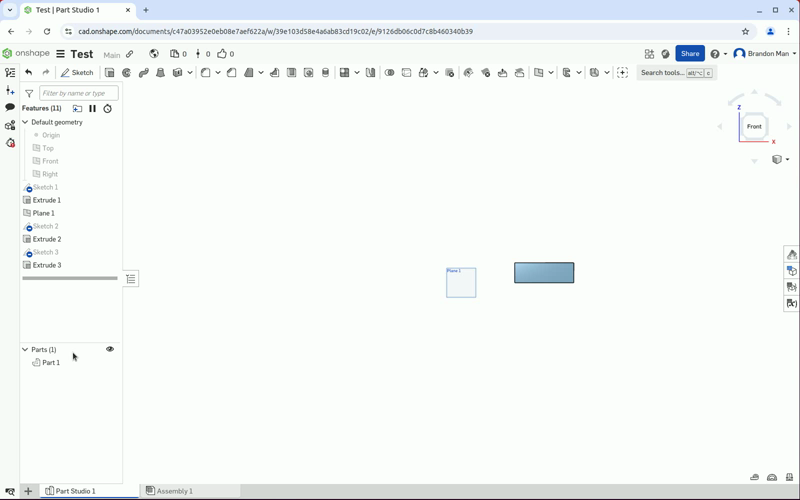
key(y)
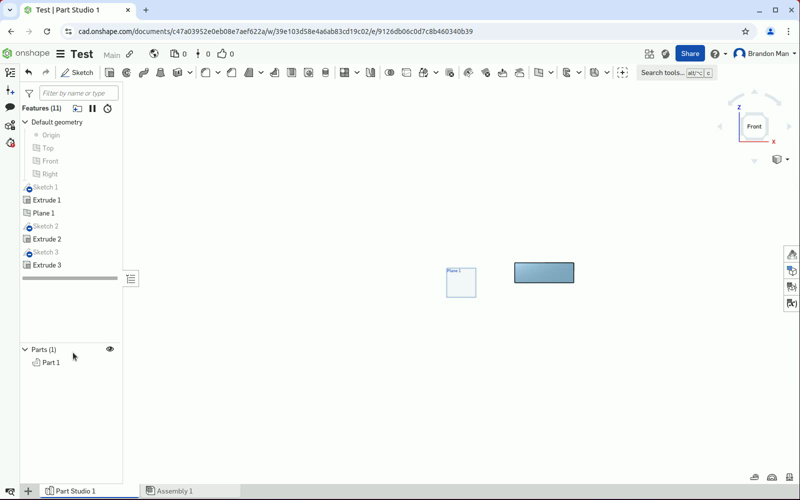
key(shift+p)
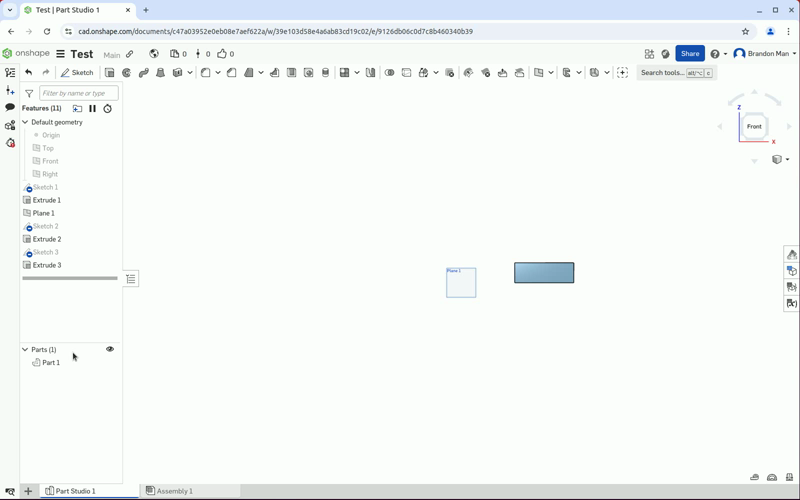
key(space)
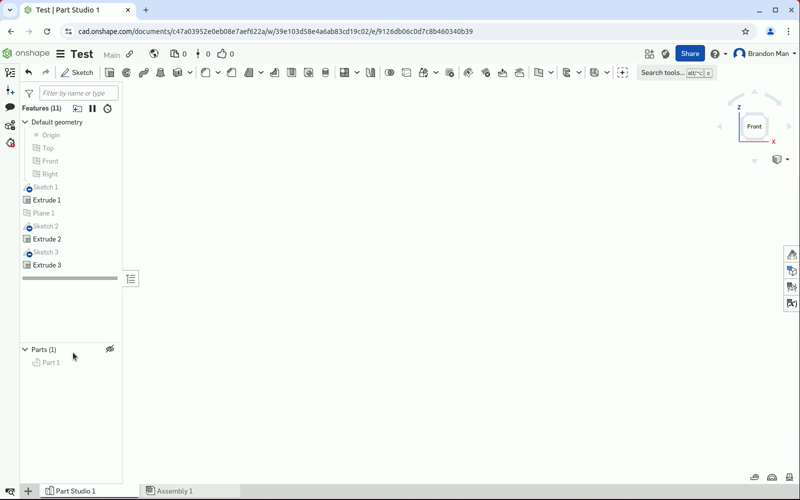
key_down(shift)
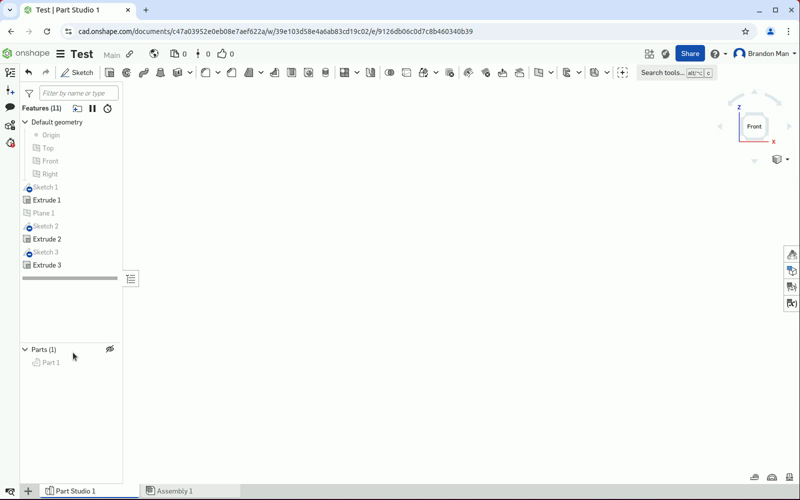
key(left)
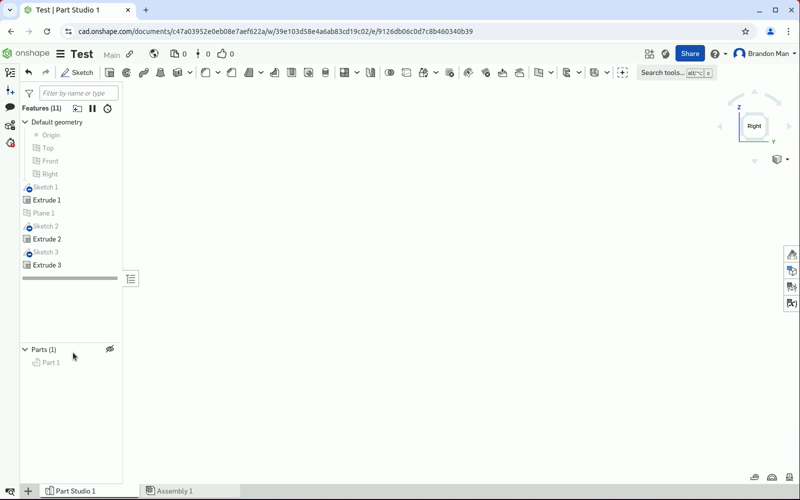
key_up(shift)
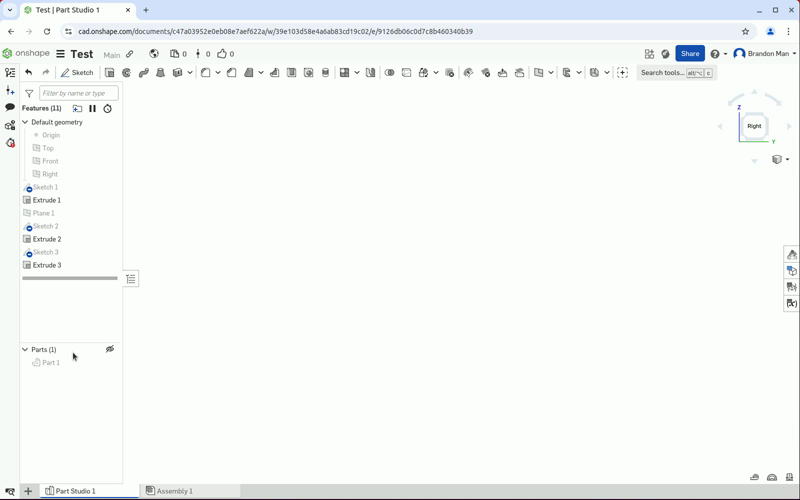
mouse_move(73, 352)
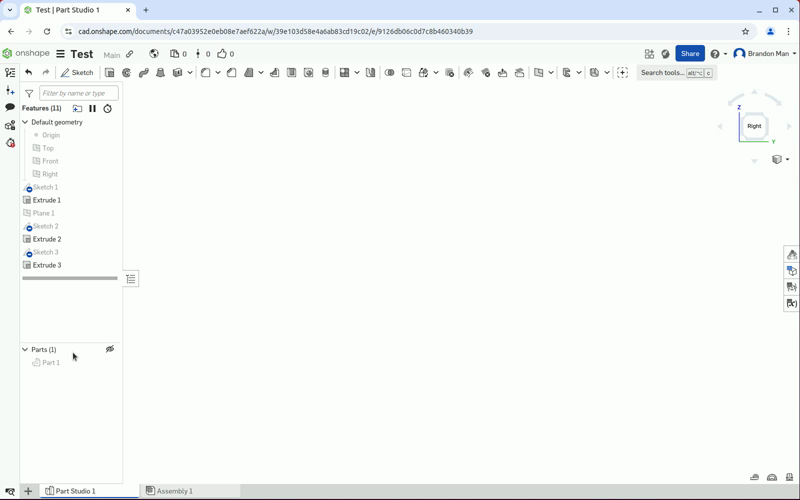
key(shift+y)
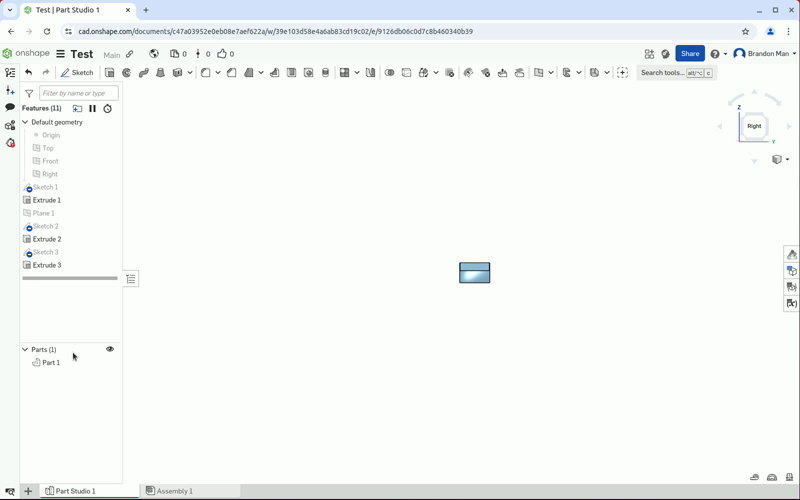
mouse_move(541, 75)
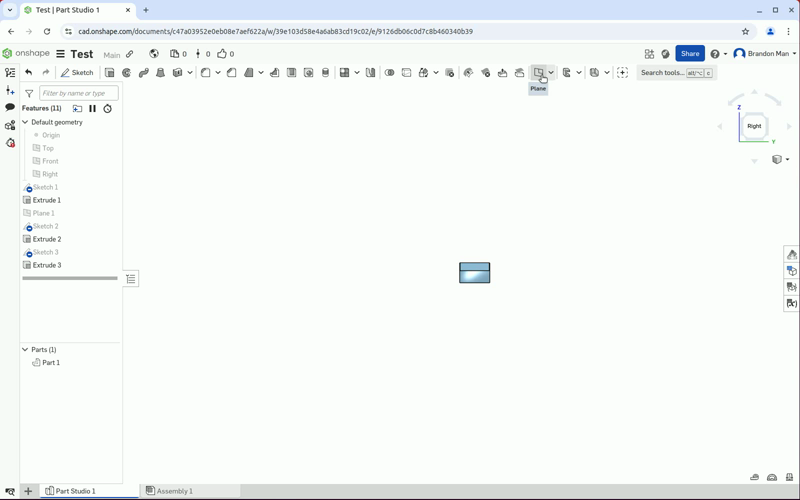
click(541, 75)
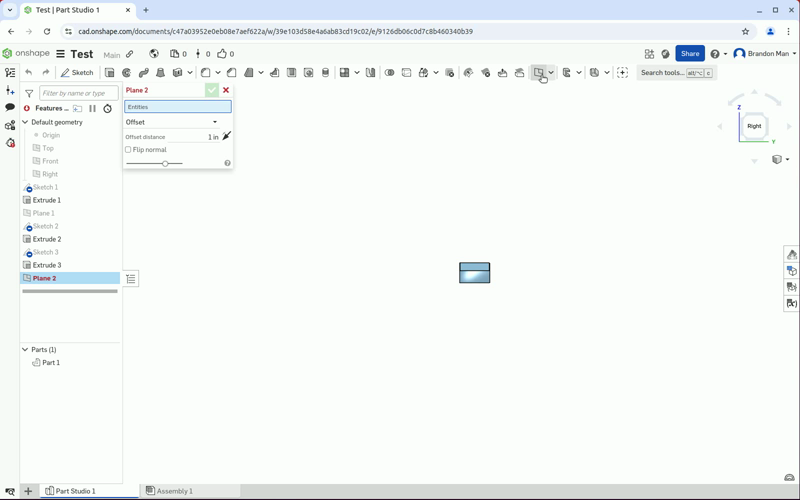
mouse_move(73, 176)
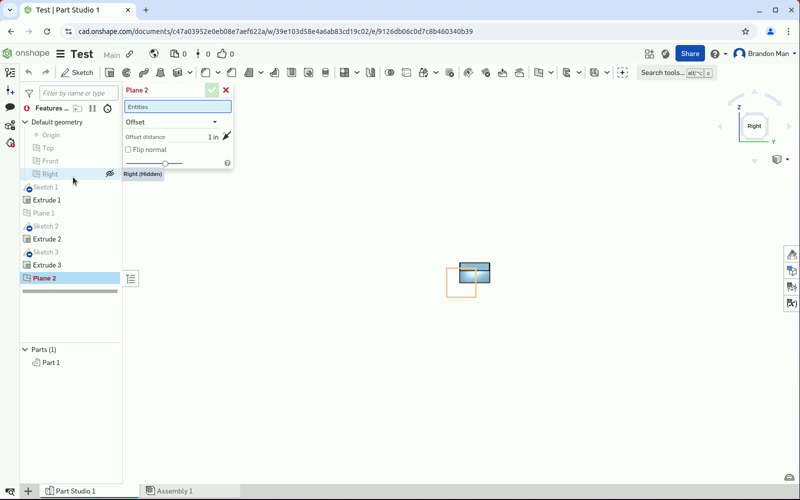
click(73, 176)
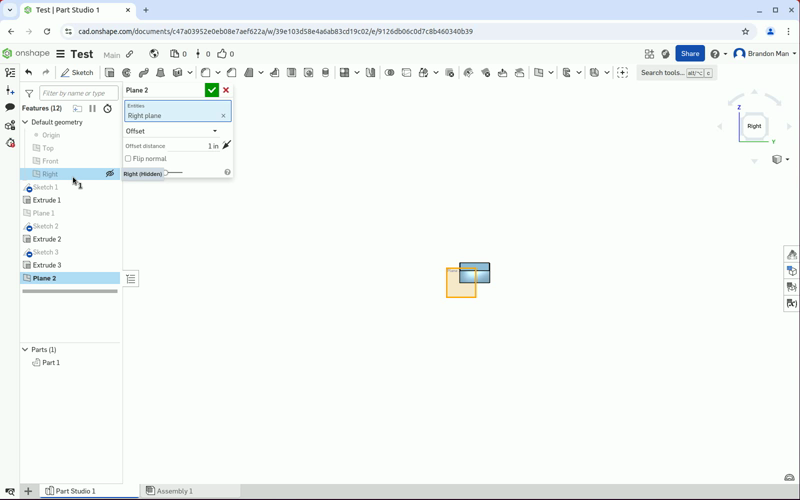
key(tab, 2)
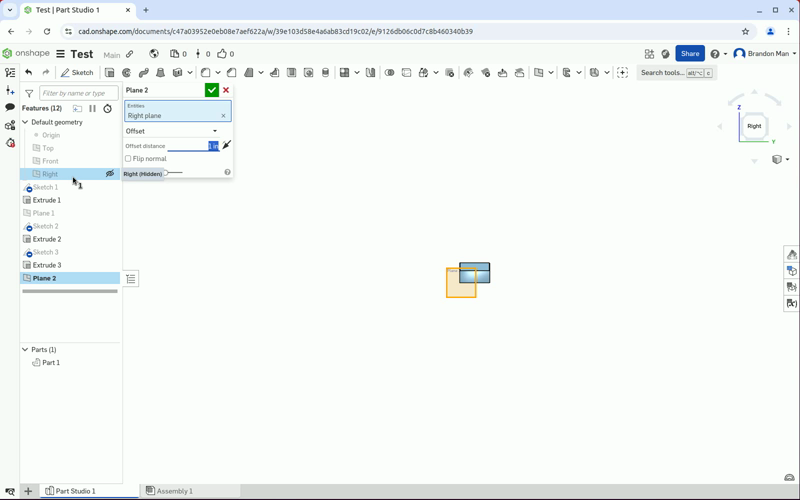
text(23.108)
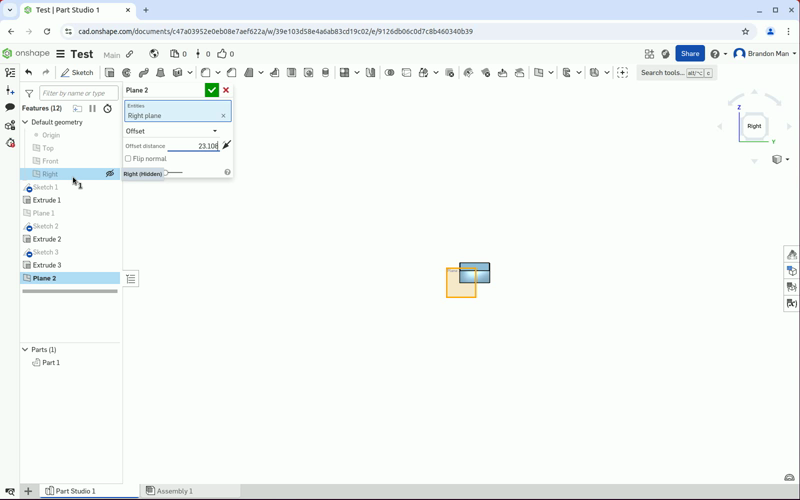
key(enter, 2)
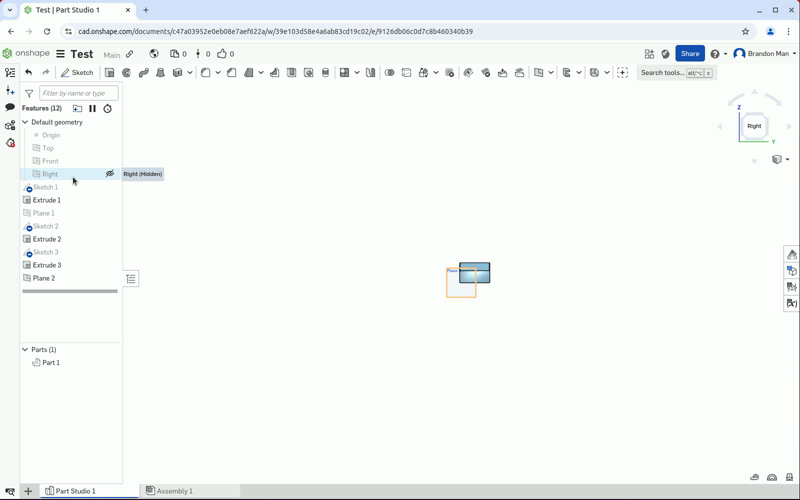
key(shift+s)
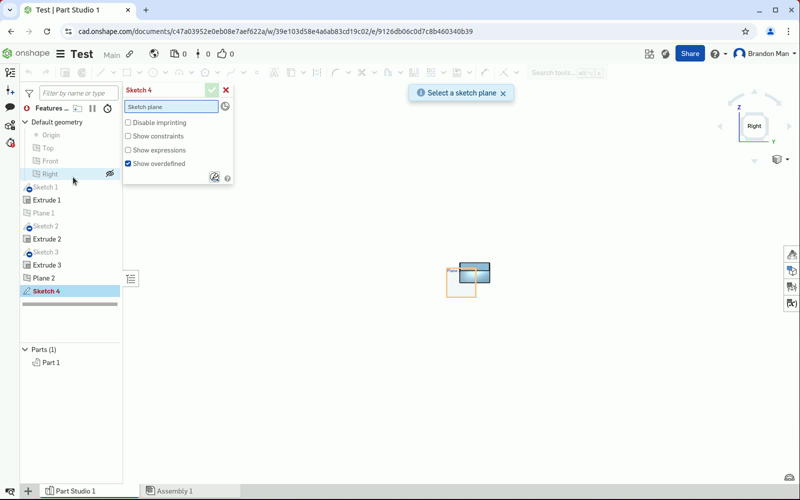
mouse_move(73, 280)
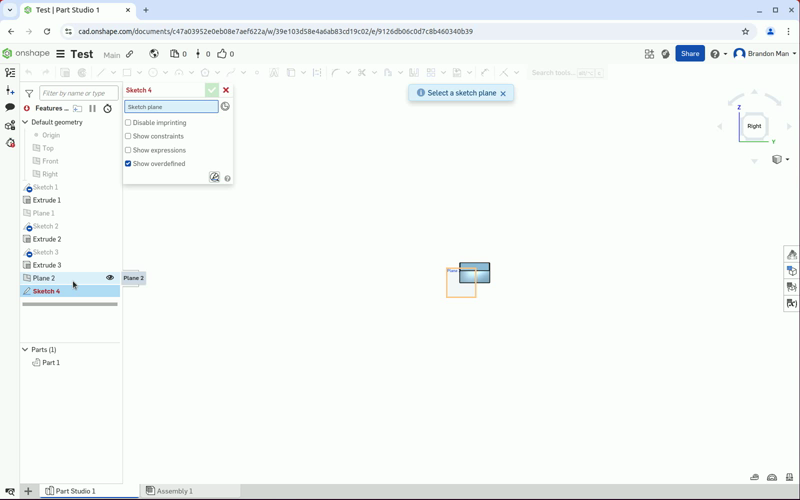
click(73, 280)
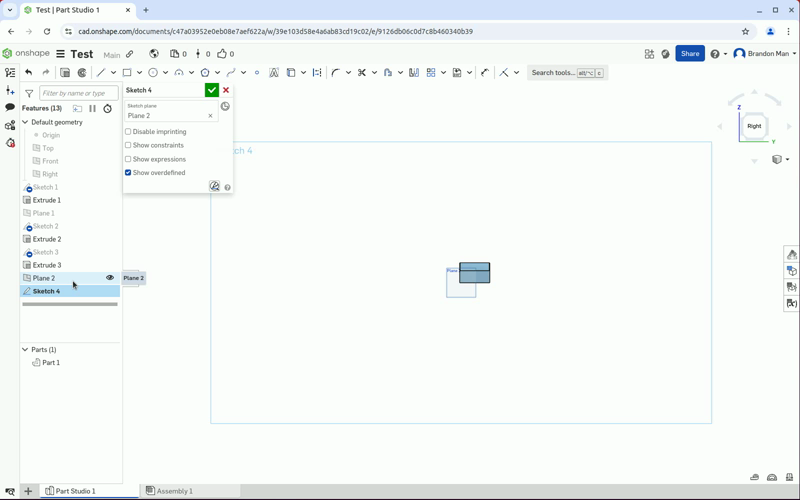
mouse_move(73, 352)
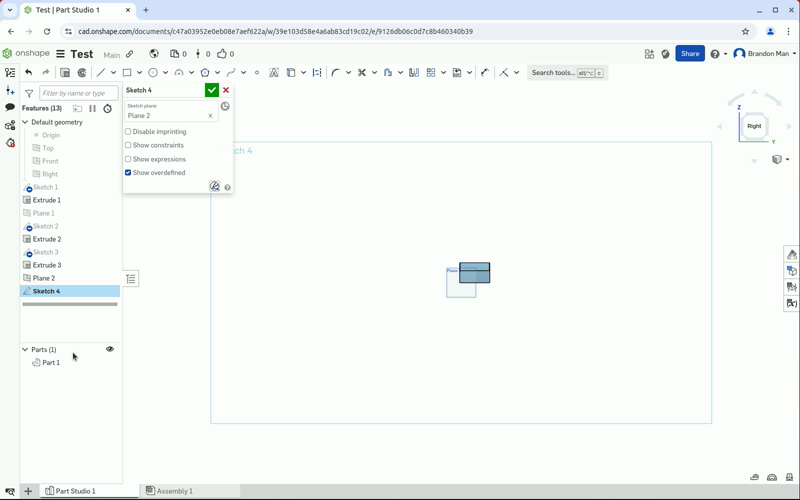
key(y)
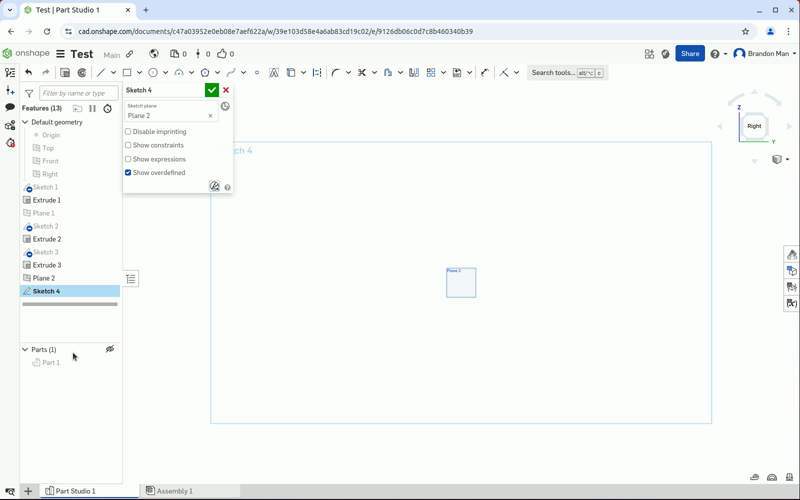
key(l)
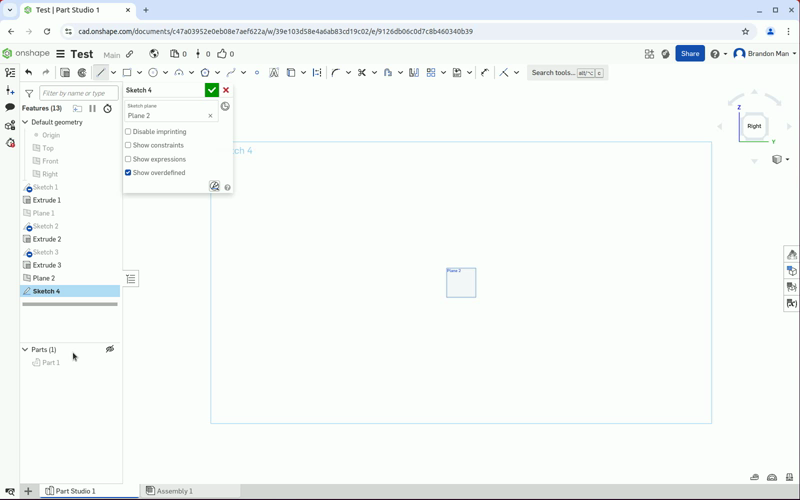
key_down(shift)
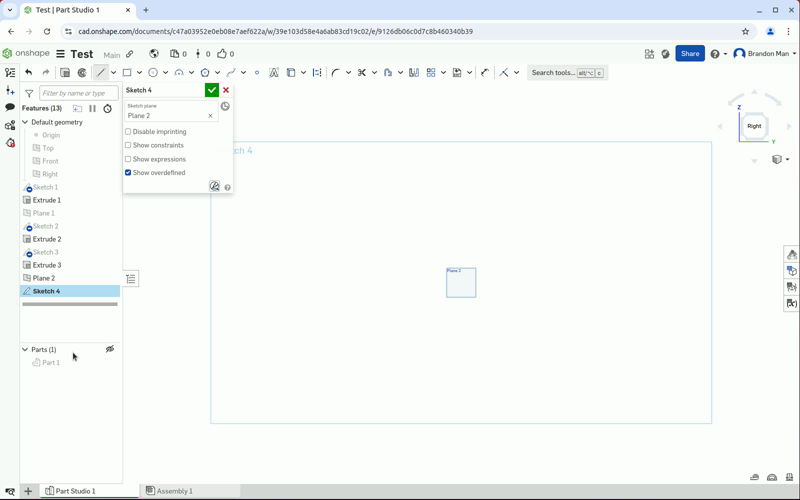
mouse_move(464, 274)
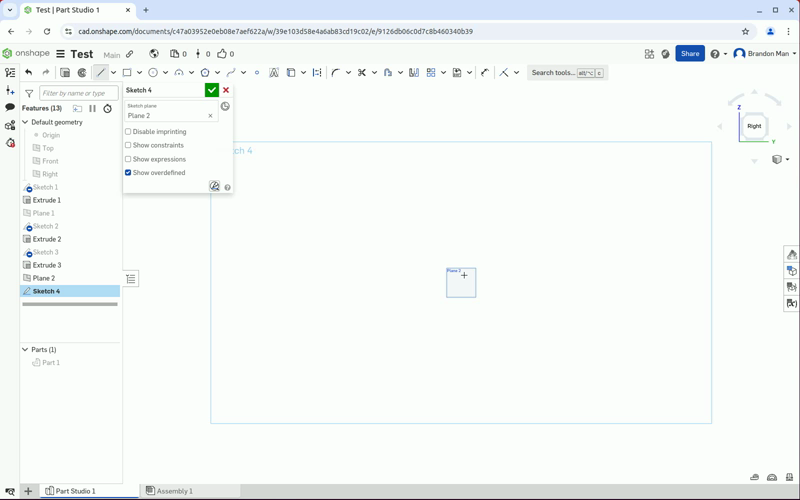
click(464, 274)
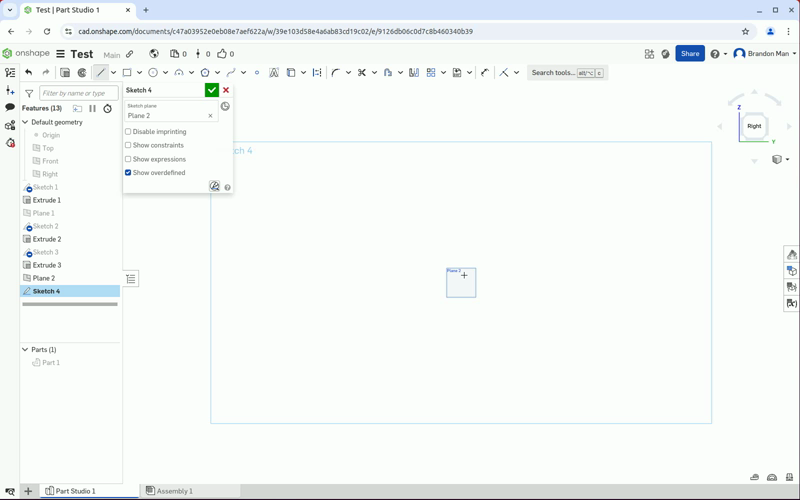
key_up(shift)
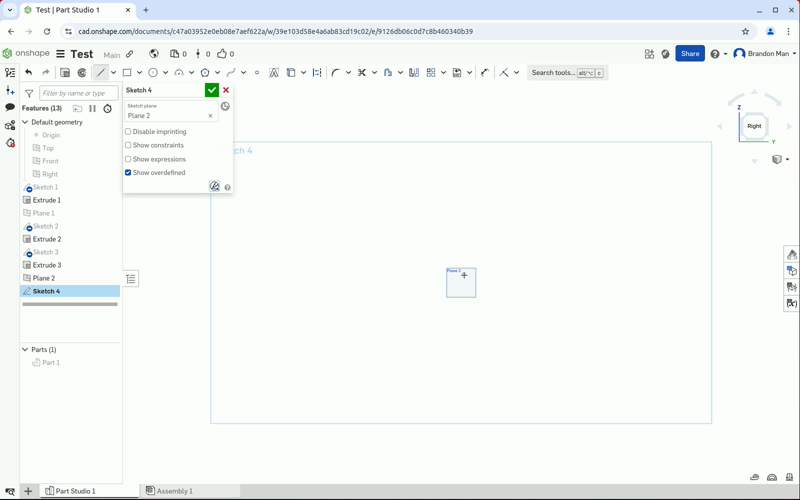
key_down(shift)
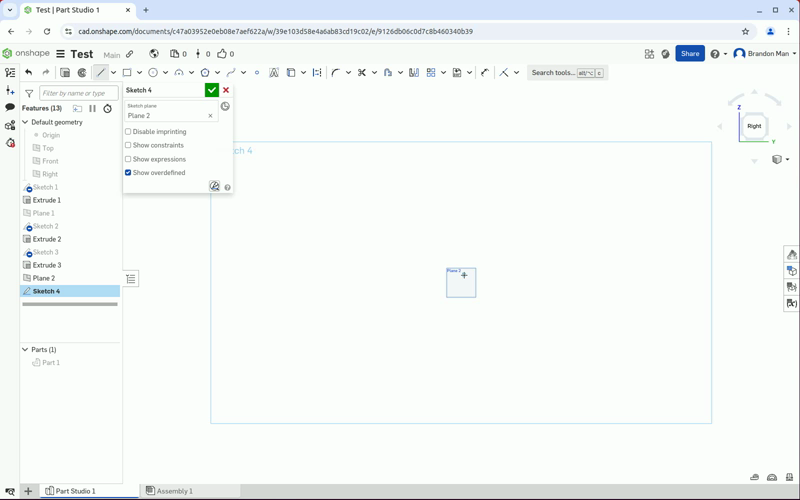
mouse_move(494, 274)
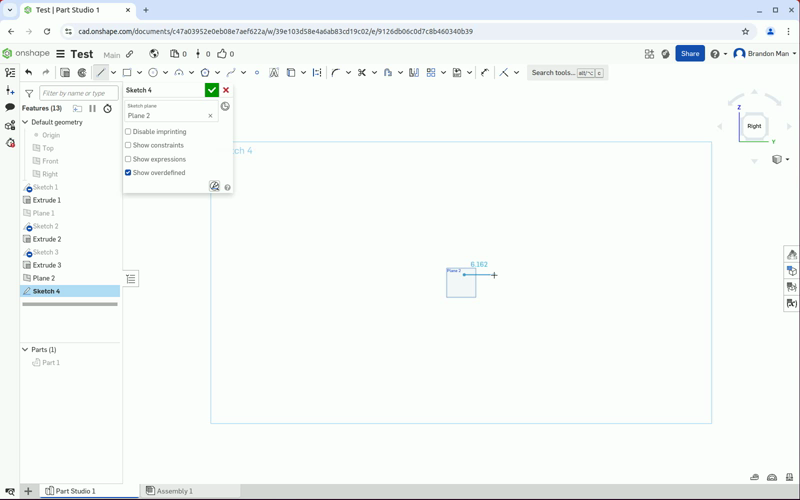
mouse_move(470, 282)
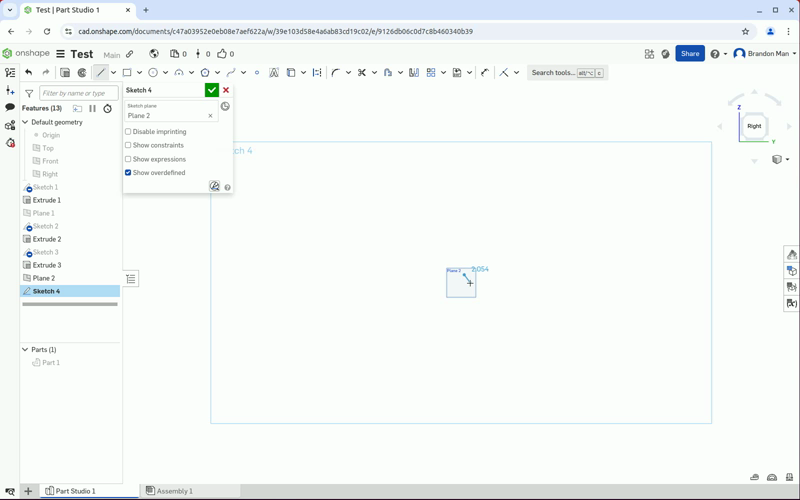
click(470, 282)
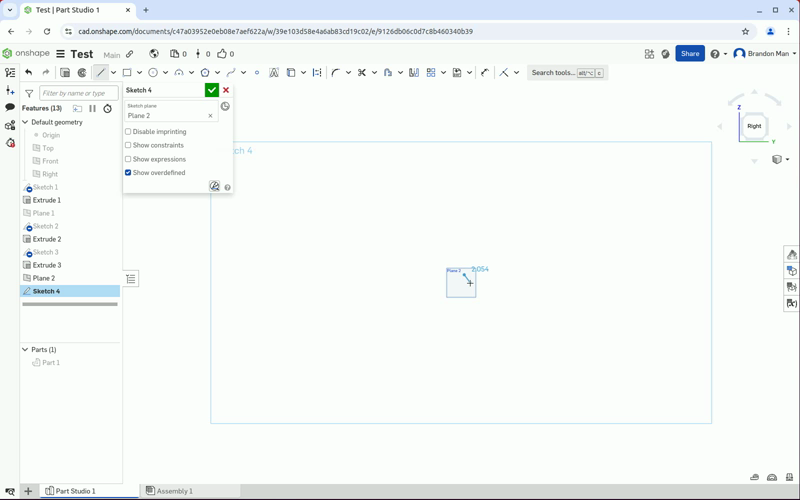
key_up(shift)
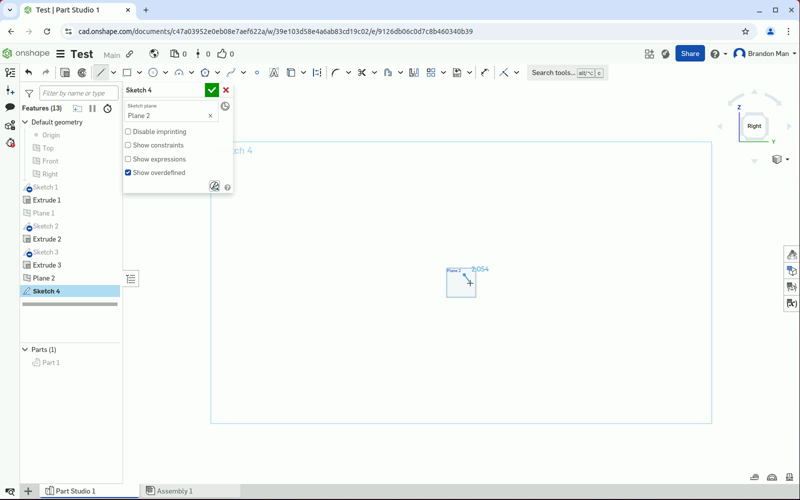
key_down(shift)
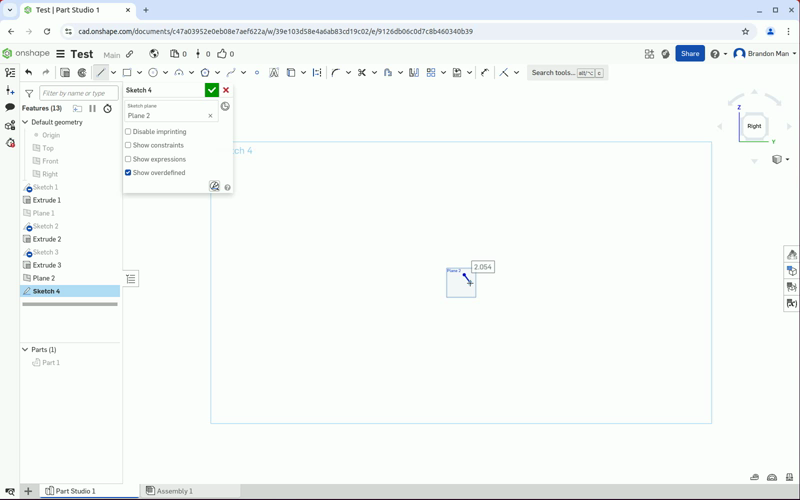
mouse_move(500, 282)
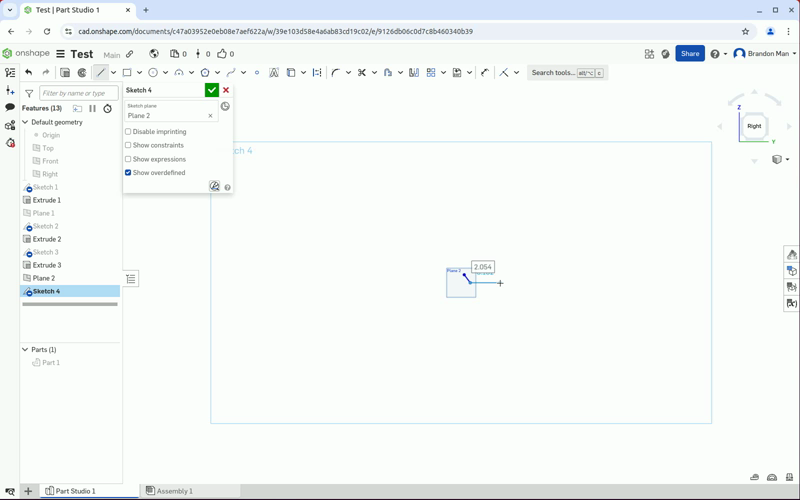
mouse_move(480, 282)
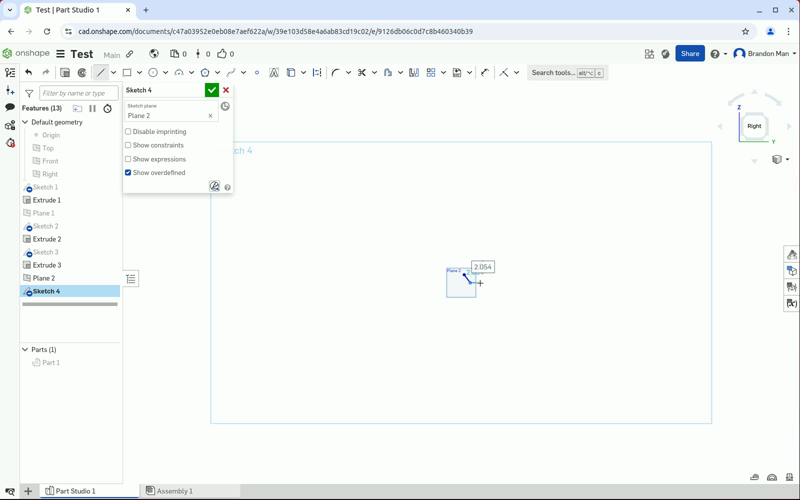
click(480, 282)
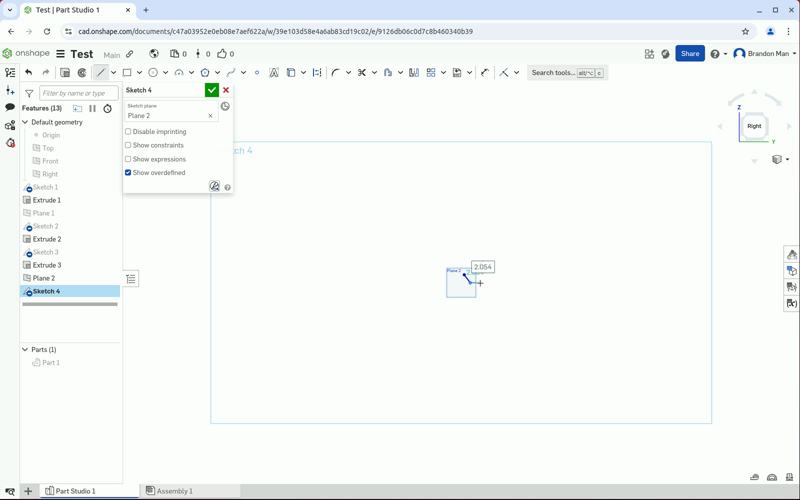
key_up(shift)
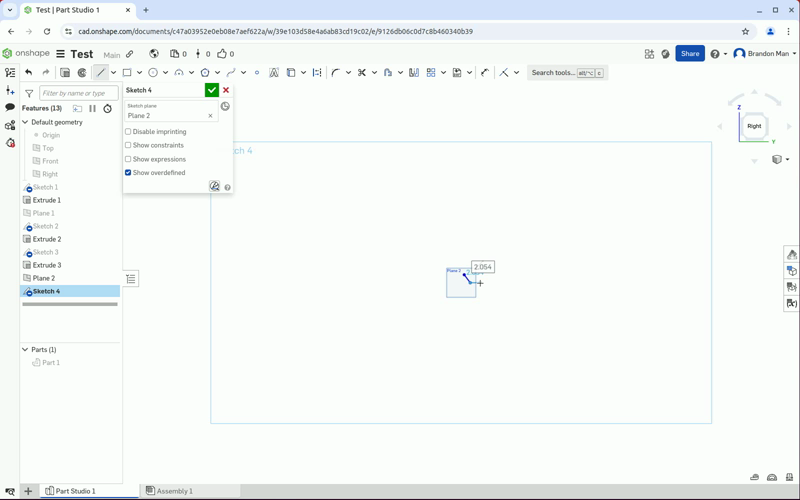
key_down(shift)
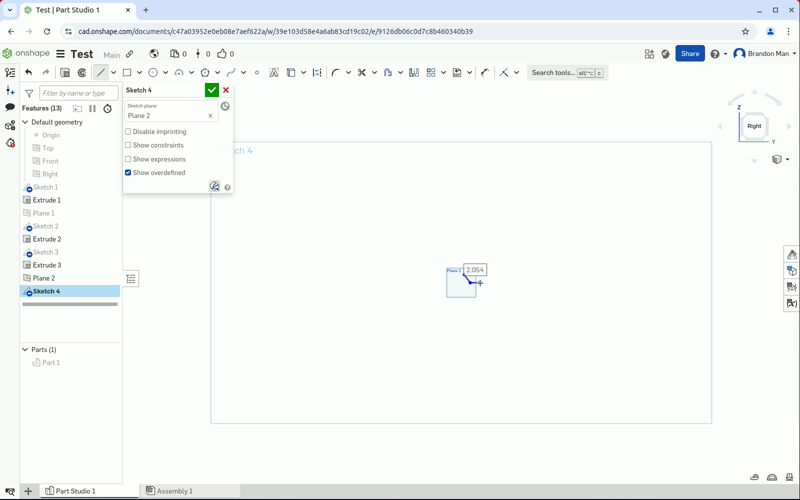
mouse_move(510, 282)
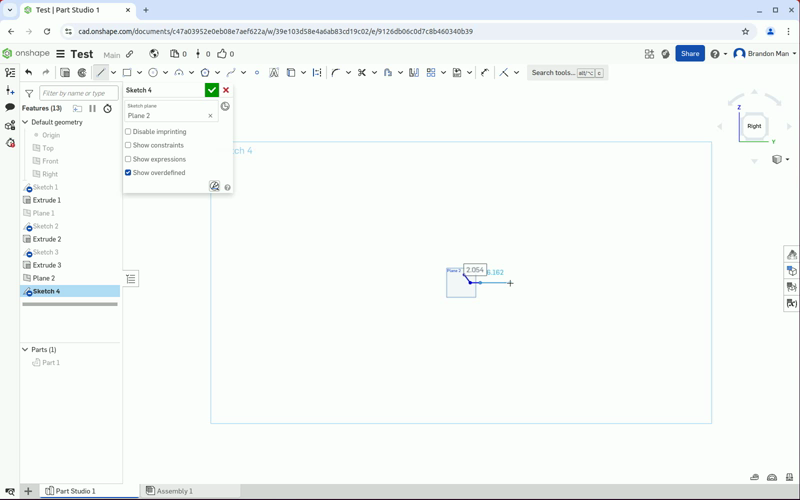
mouse_move(483, 274)
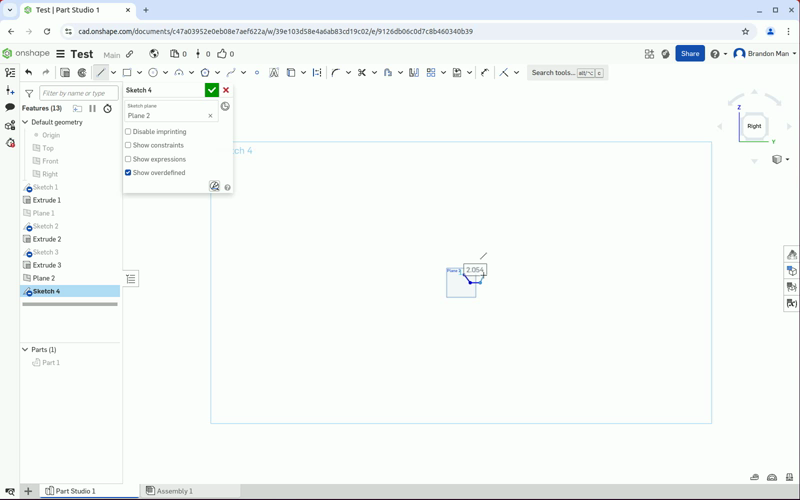
click(483, 274)
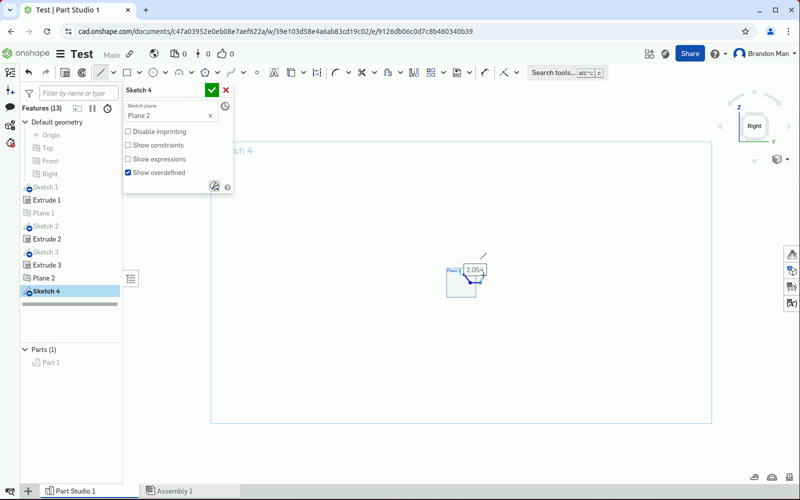
key_up(shift)
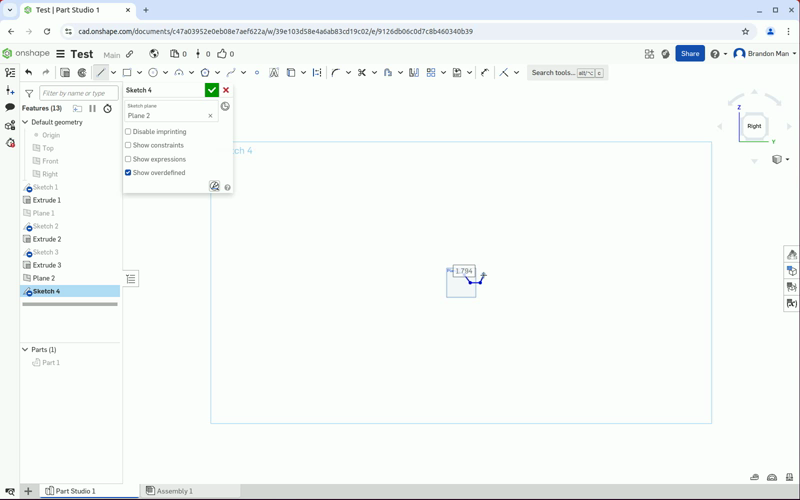
mouse_move(513, 274)
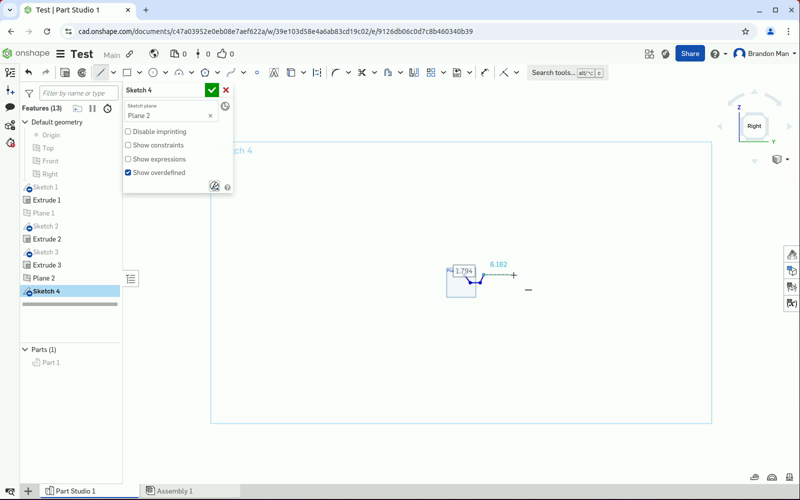
key_down(shift)
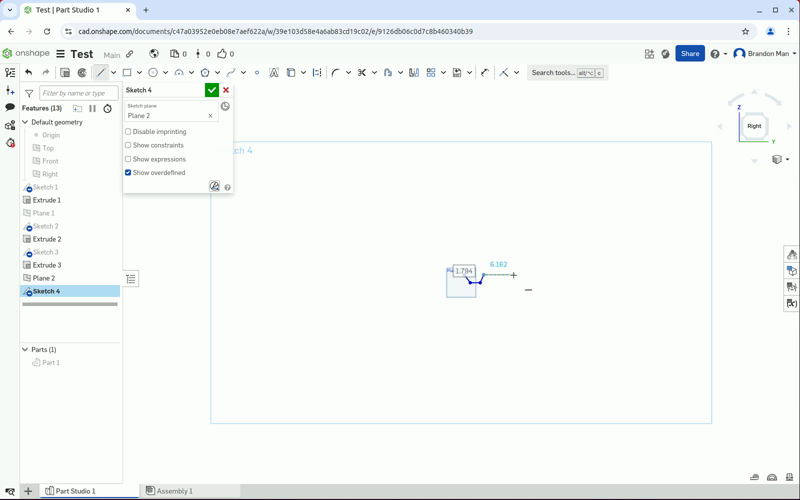
mouse_move(464, 274)
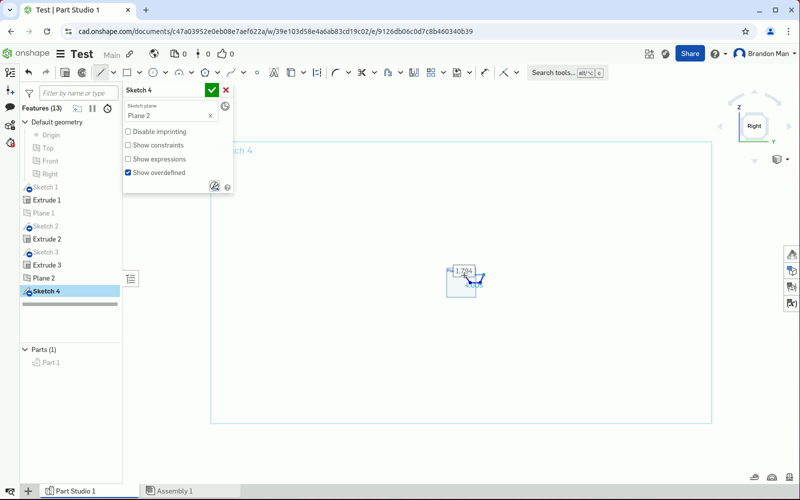
key_up(shift)
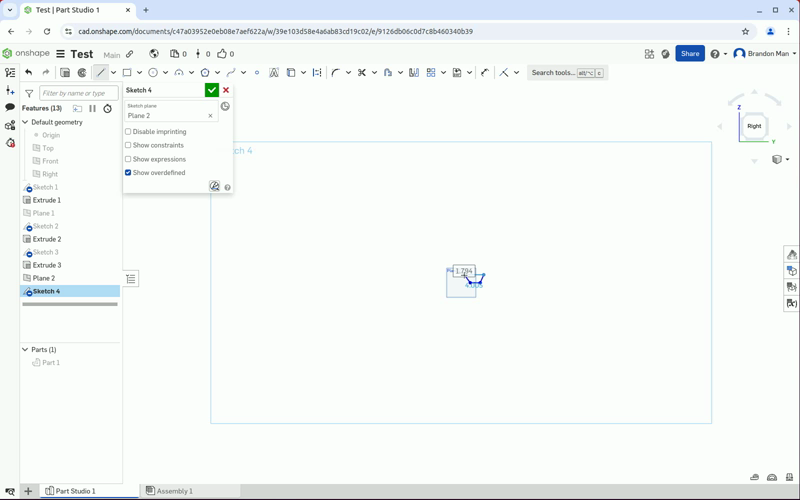
click(464, 274)
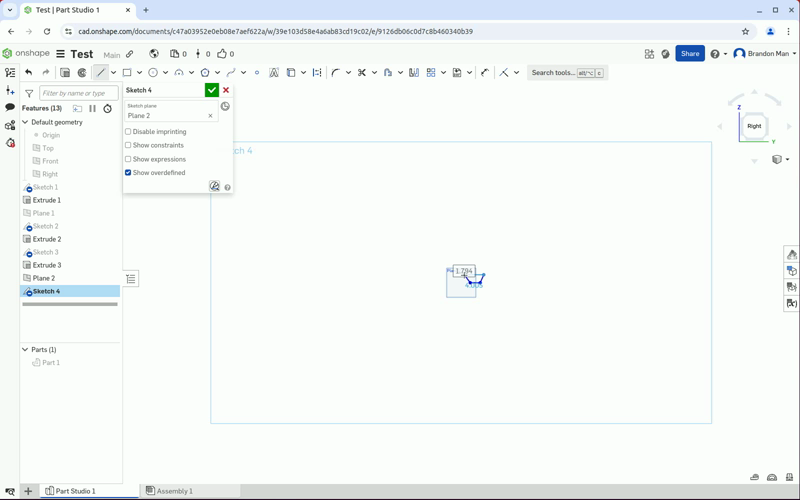
key(esc)
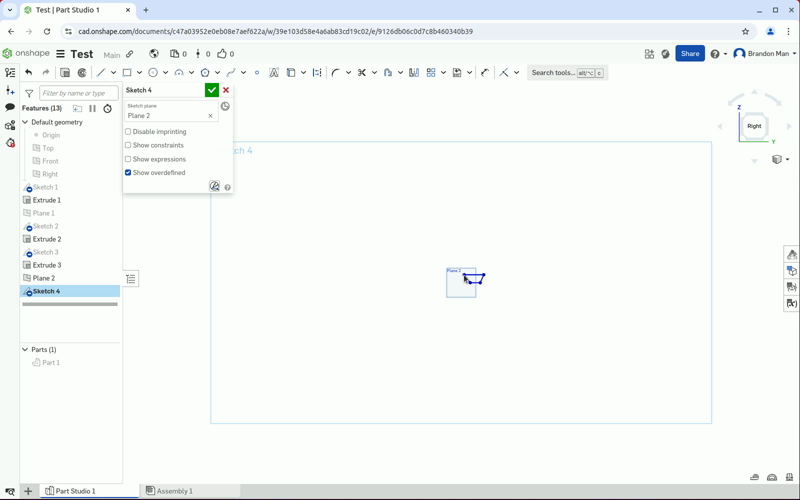
mouse_move(478, 278)
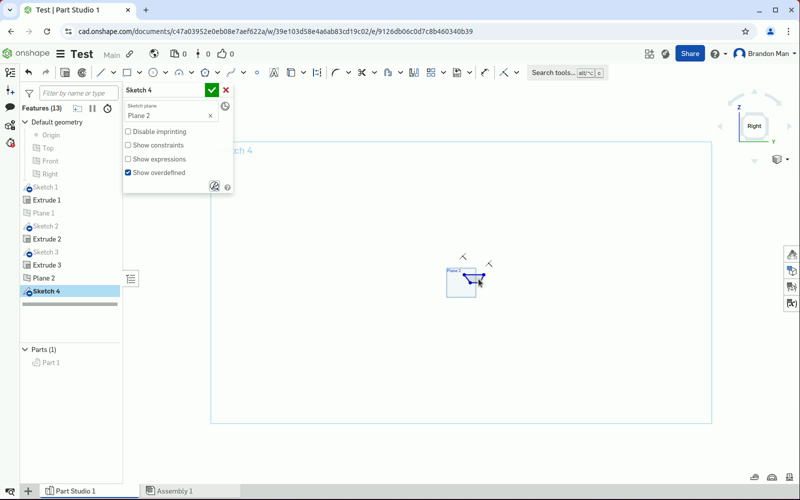
scroll(6)
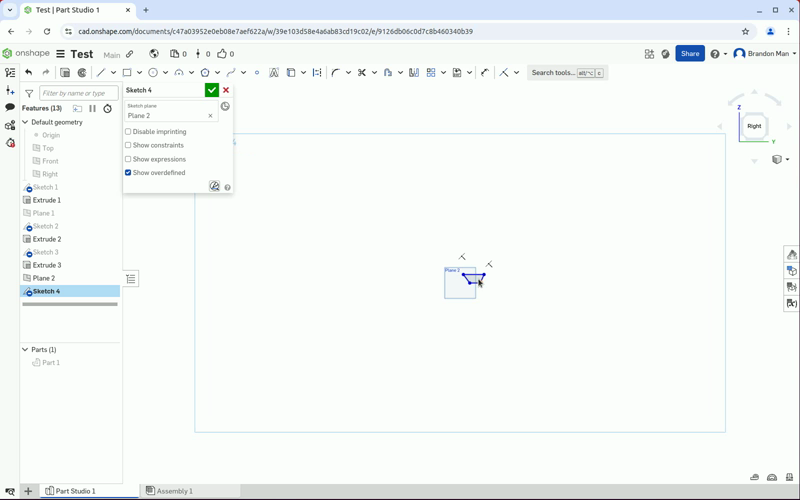
scroll(6)
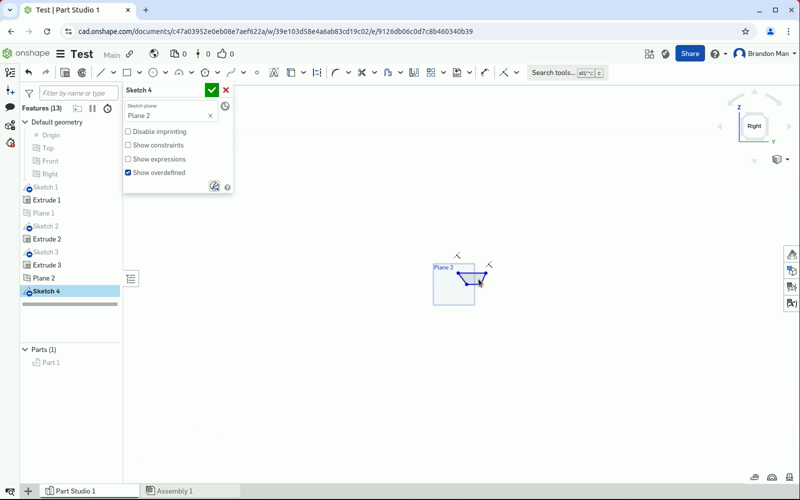
scroll(6)
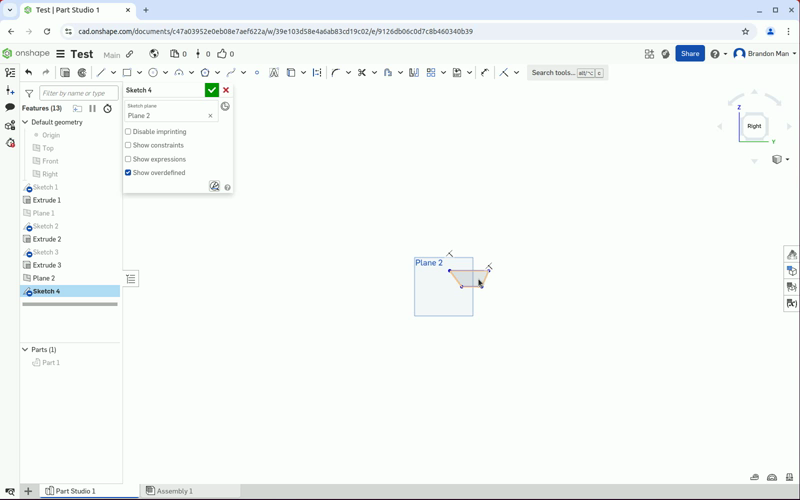
scroll(6)
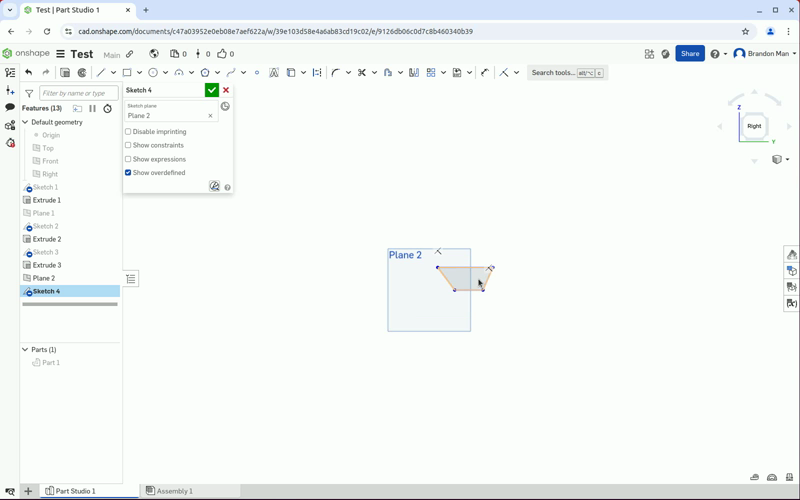
scroll(6)
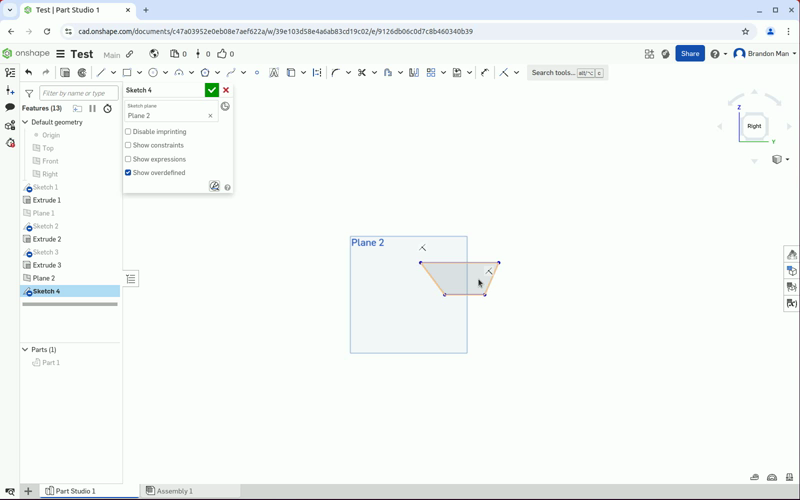
scroll(6)
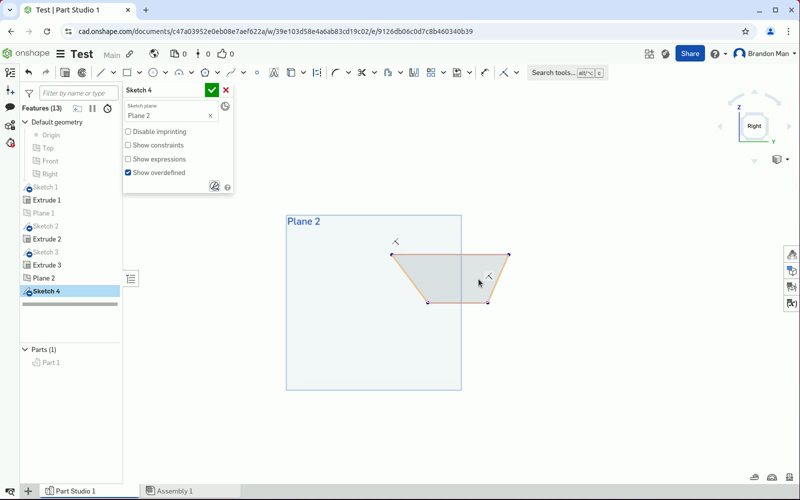
scroll(6)
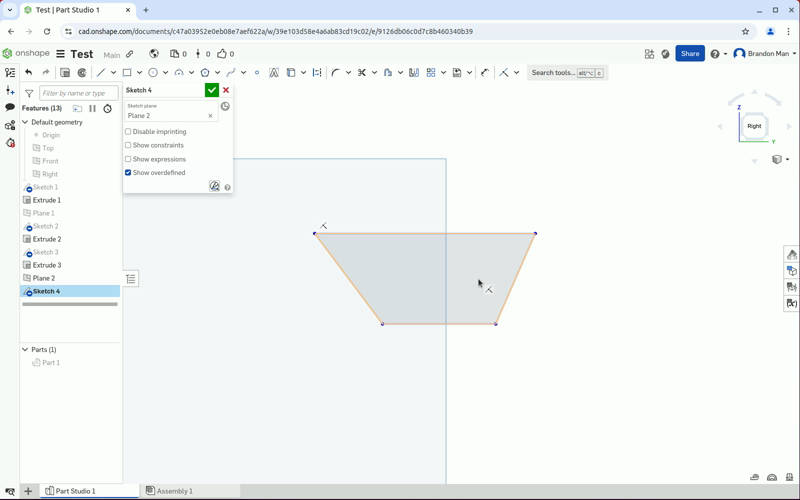
click(478, 278)
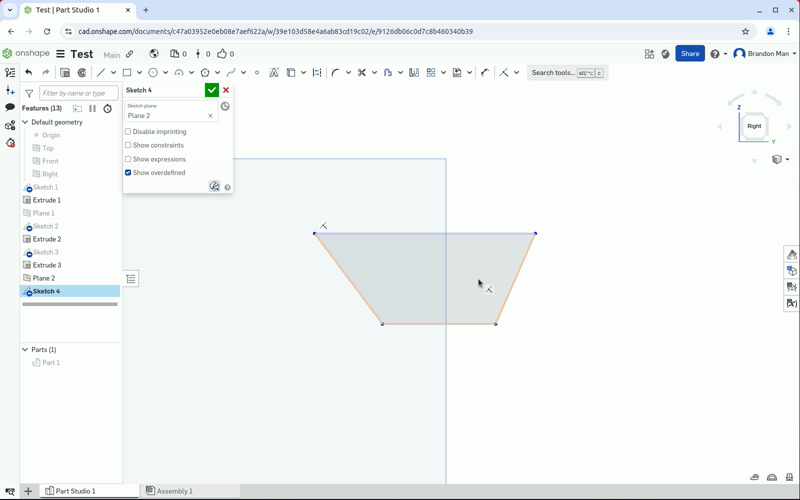
scroll(-6)
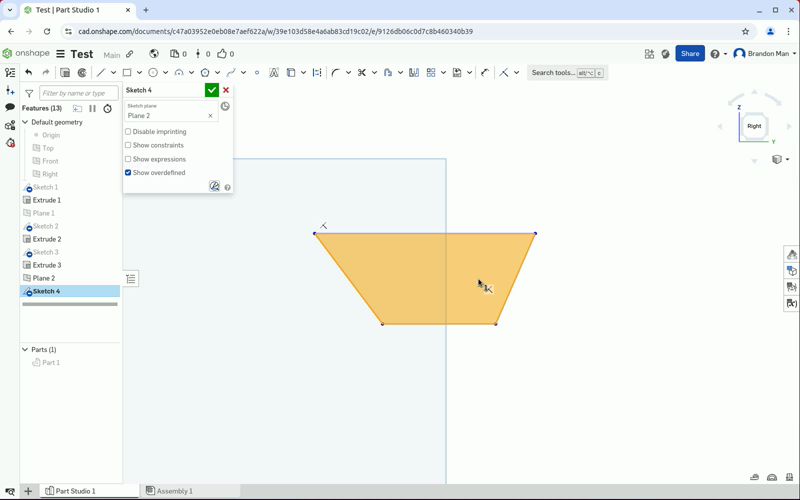
scroll(-6)
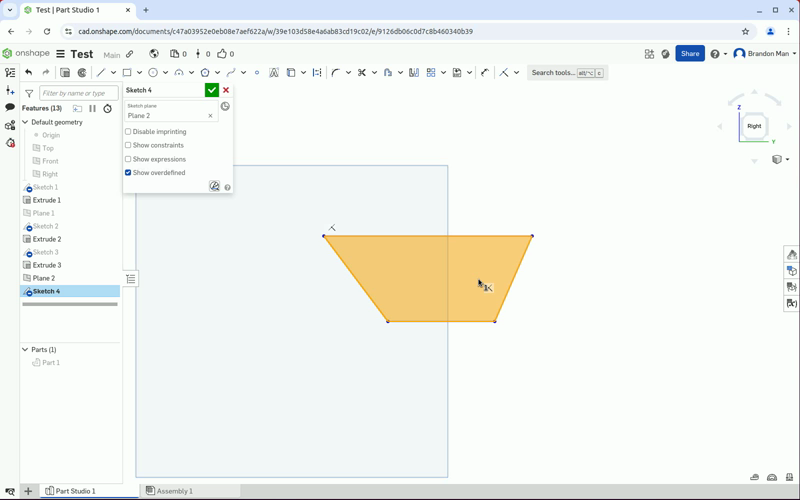
scroll(-6)
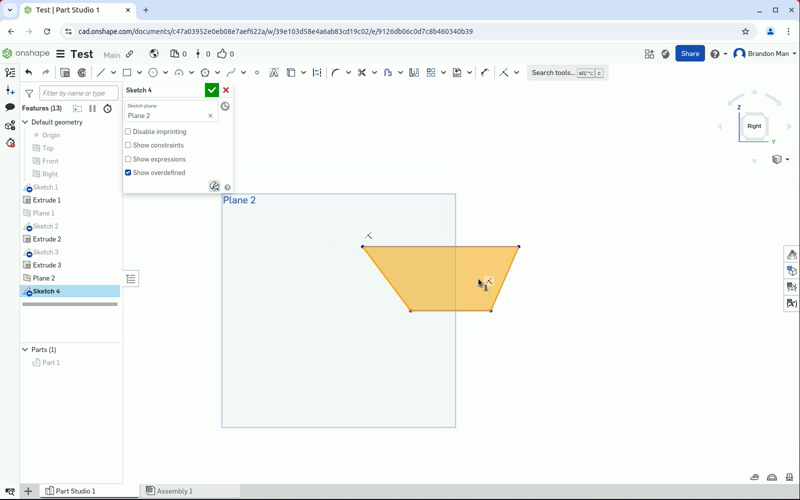
scroll(-6)
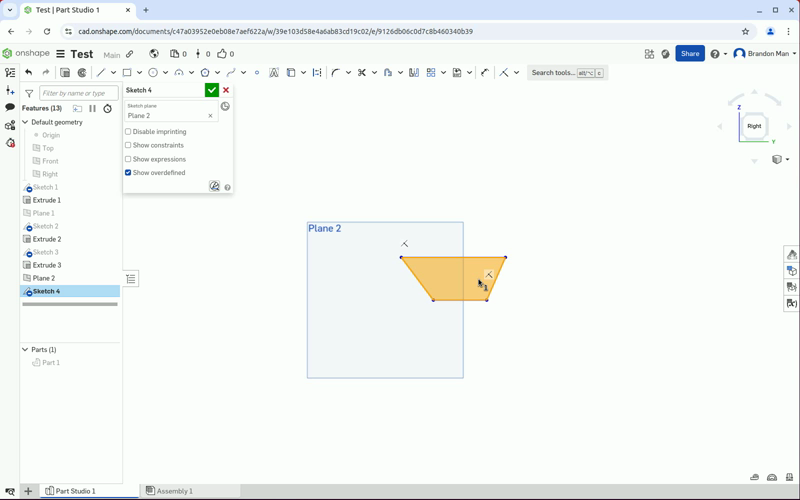
scroll(-6)
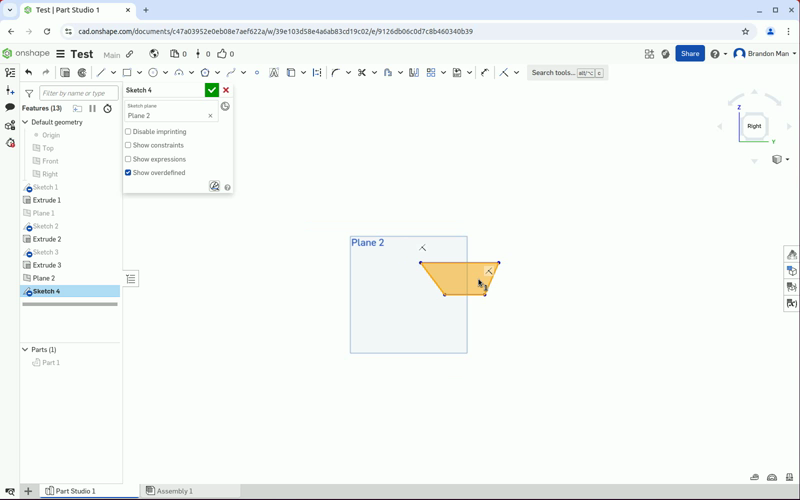
scroll(-6)
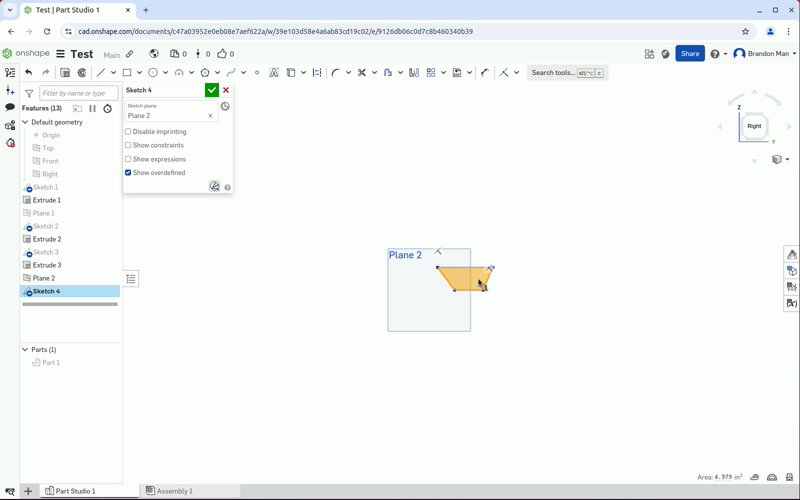
scroll(-6)
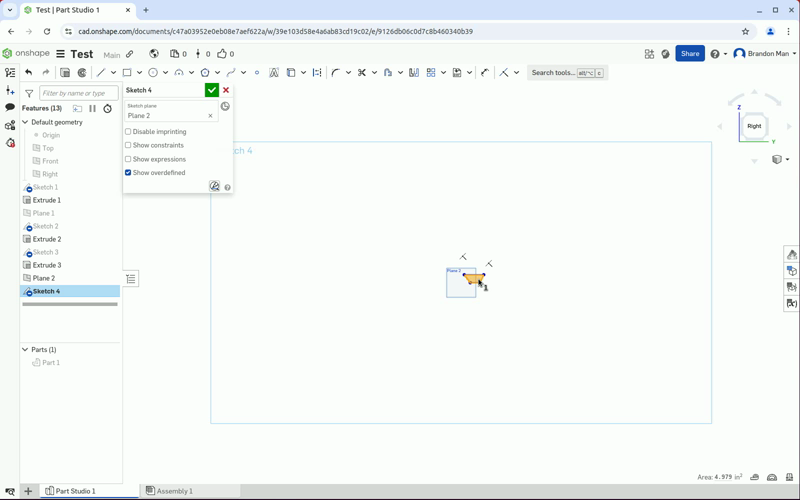
mouse_move(73, 352)
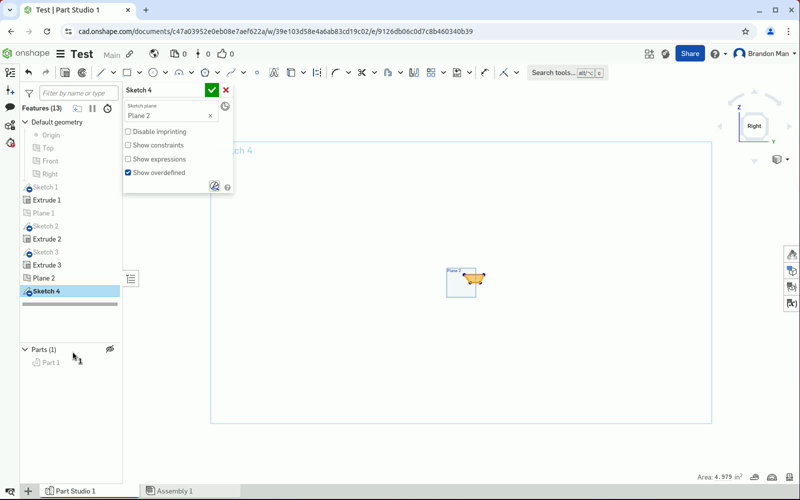
key(shift+y)
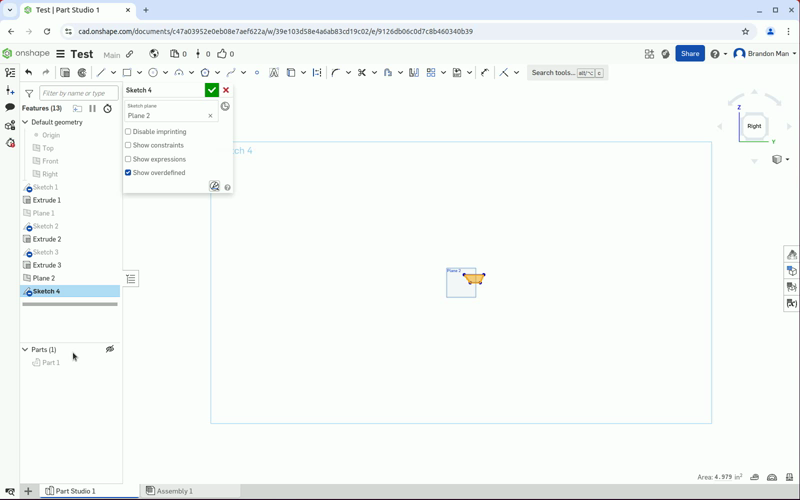
key(shift+e)
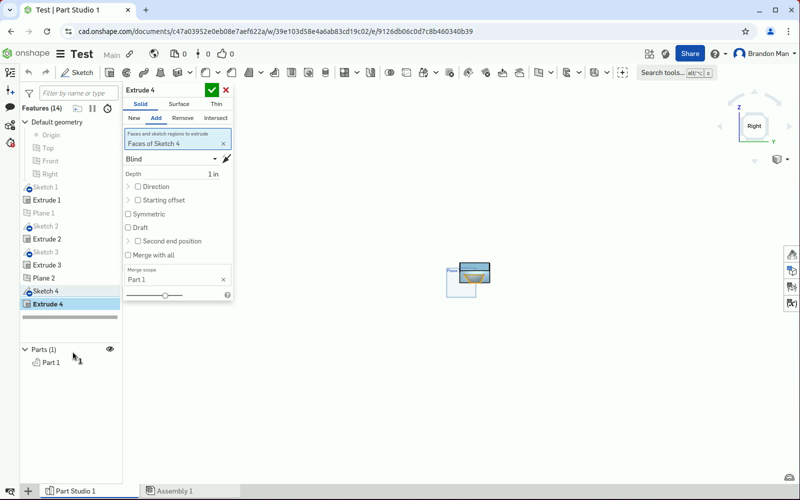
mouse_move(143, 106)
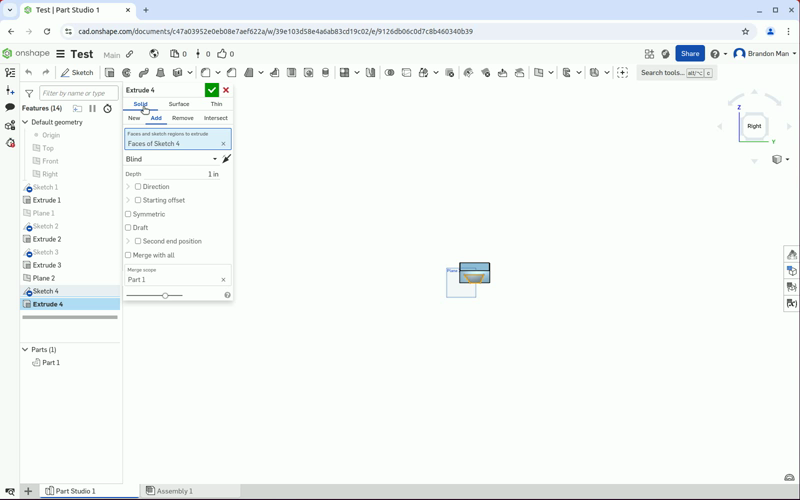
click(143, 106)
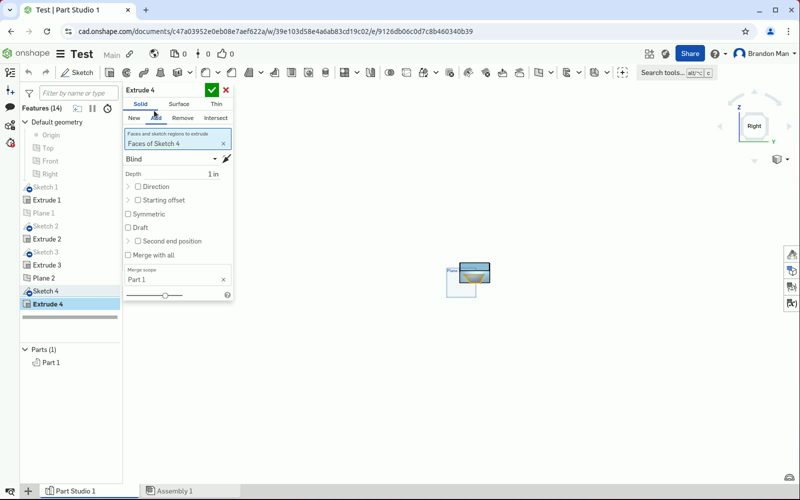
mouse_move(186, 120)
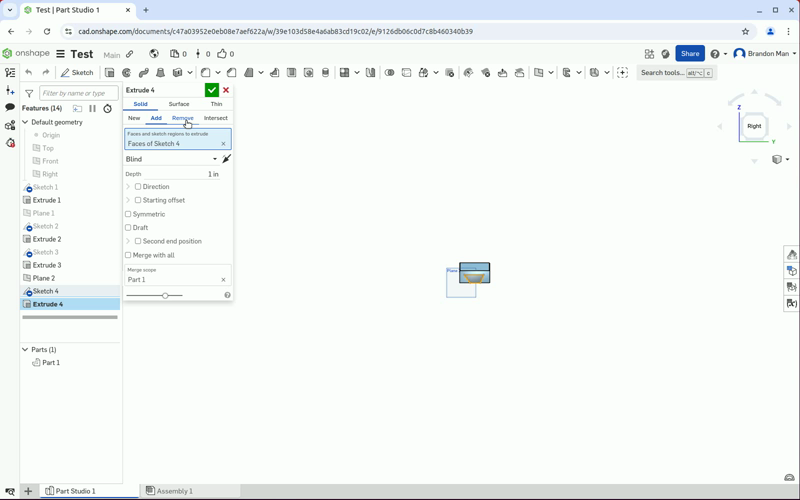
click(186, 120)
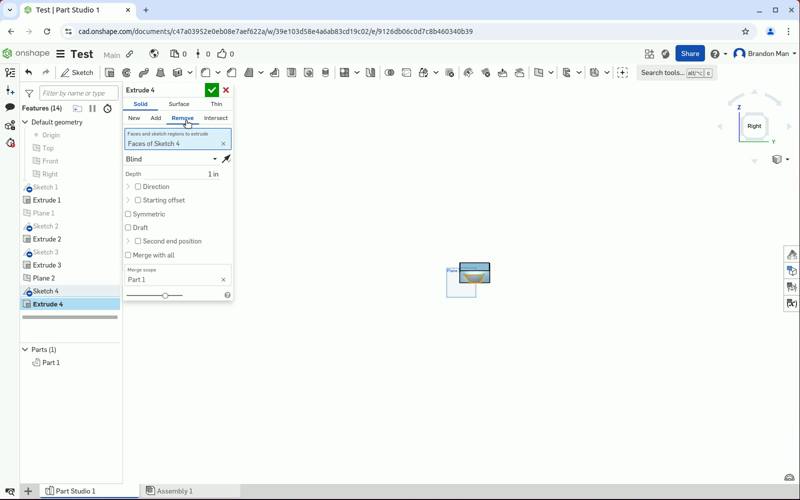
key(tab, 4)
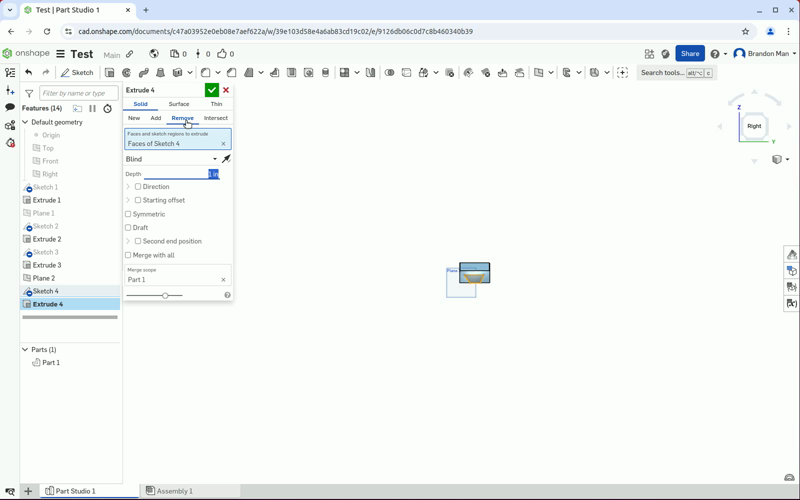
text(6.018)
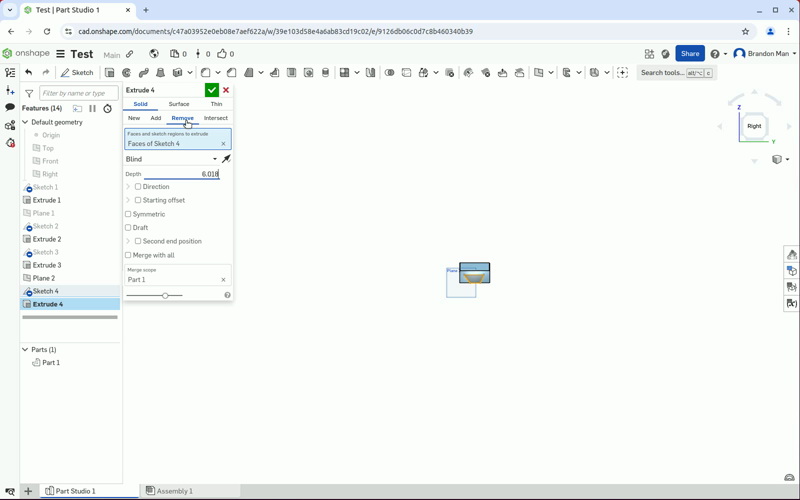
key(tab, 6)
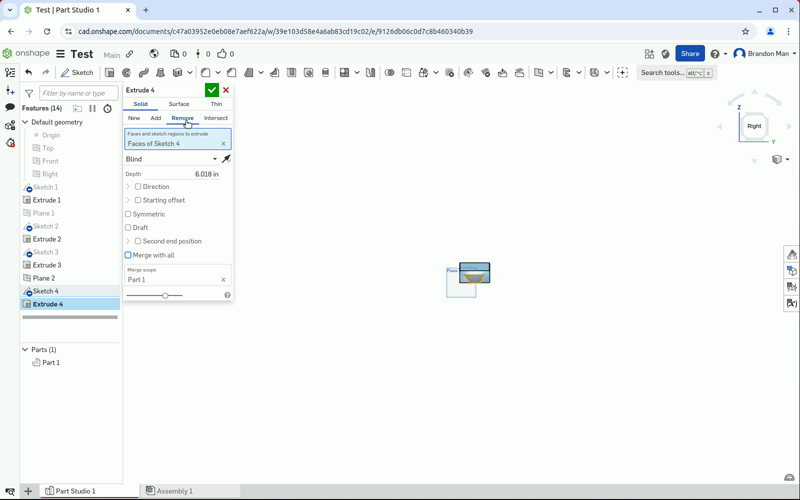
key(space)
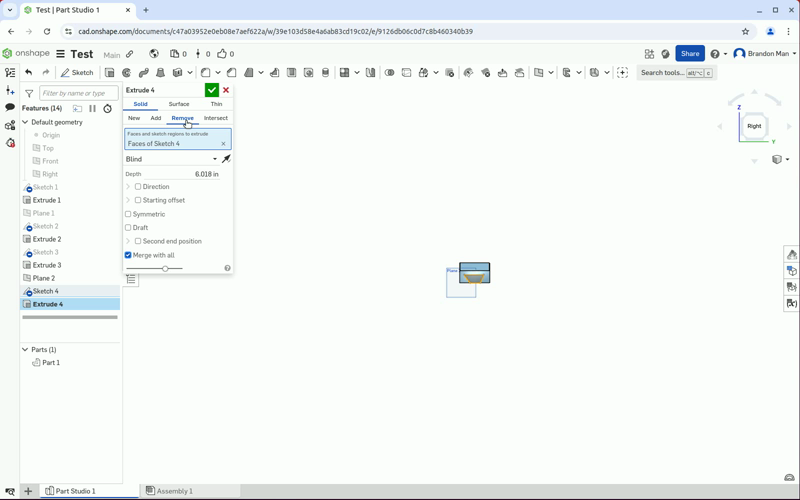
key(enter)
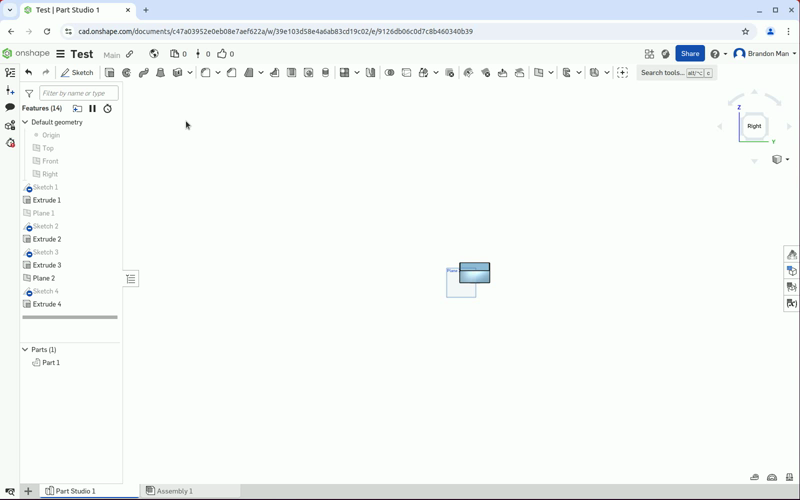
key(shift+h)
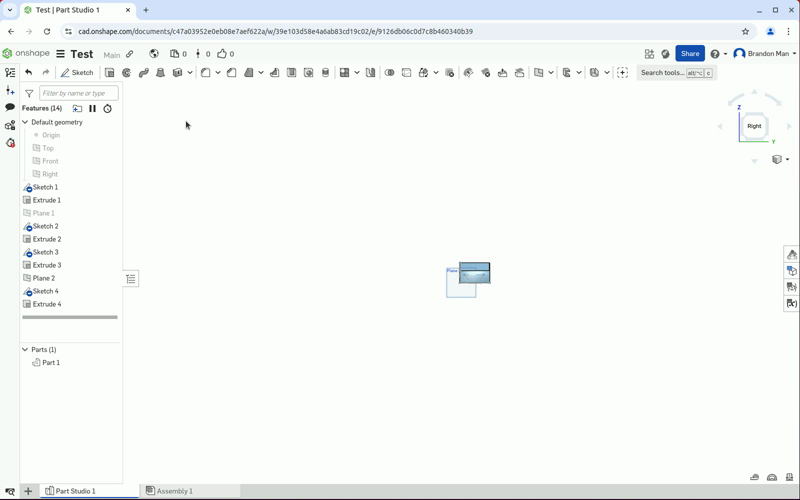
key(shift+h)
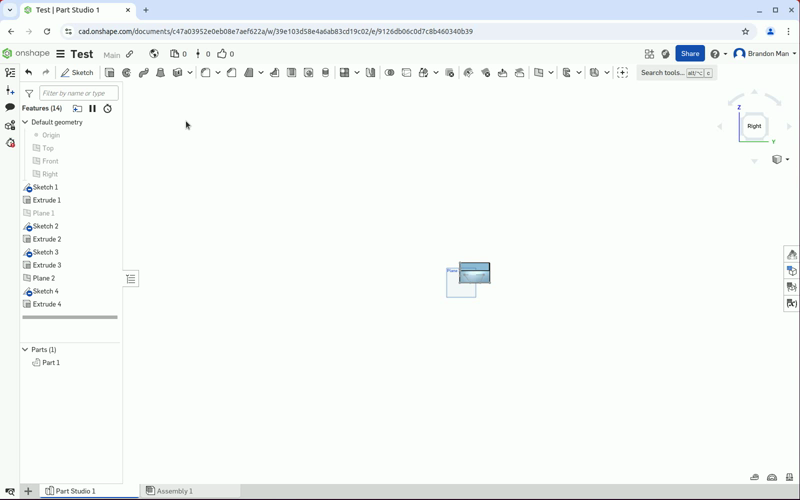
key(shift+7)
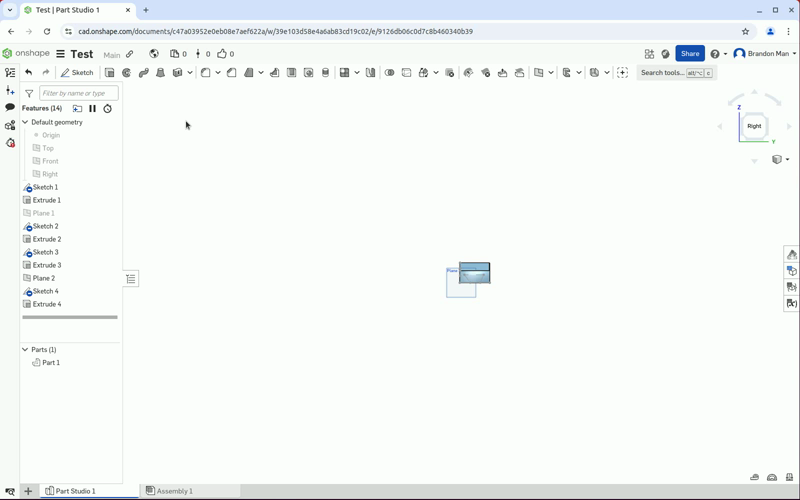
key(right, 2)
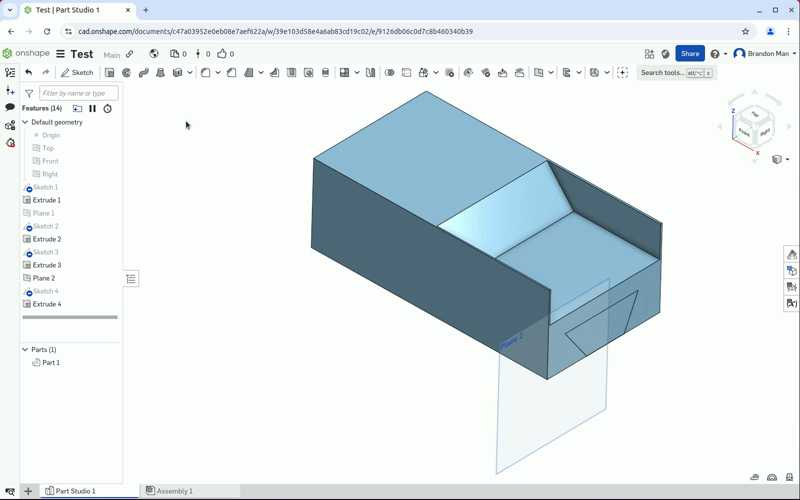
key(down, 2)
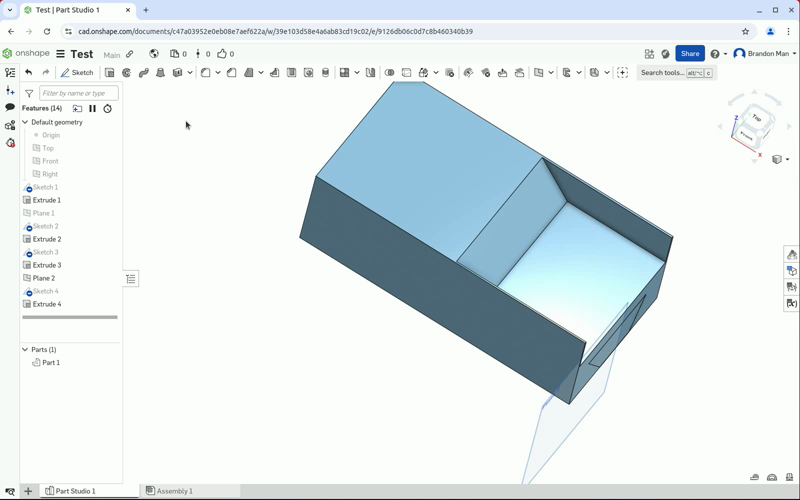
key(up, 2)
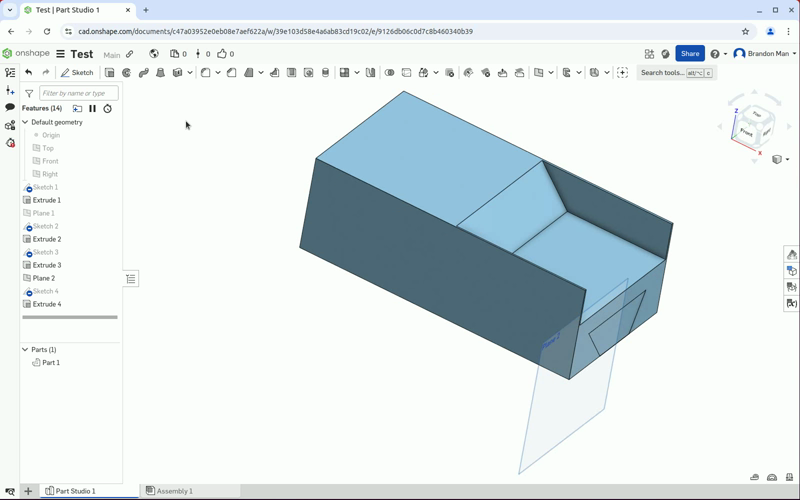
key(left, 2)
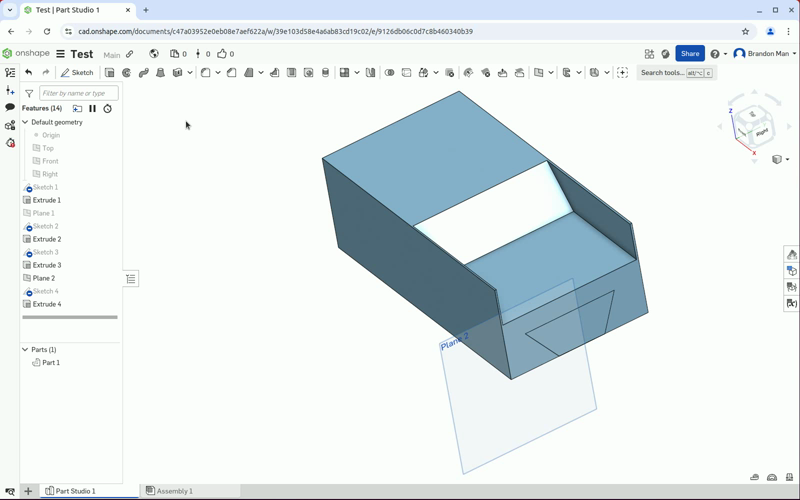
mouse_move(73, 189)
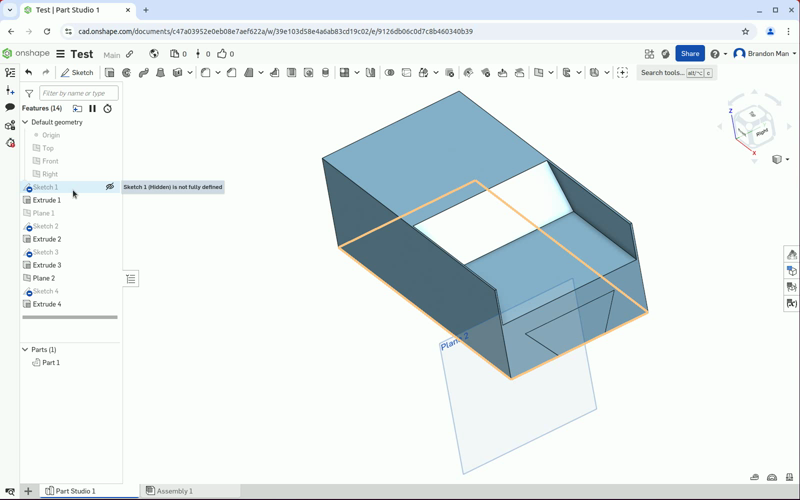
click(73, 189)